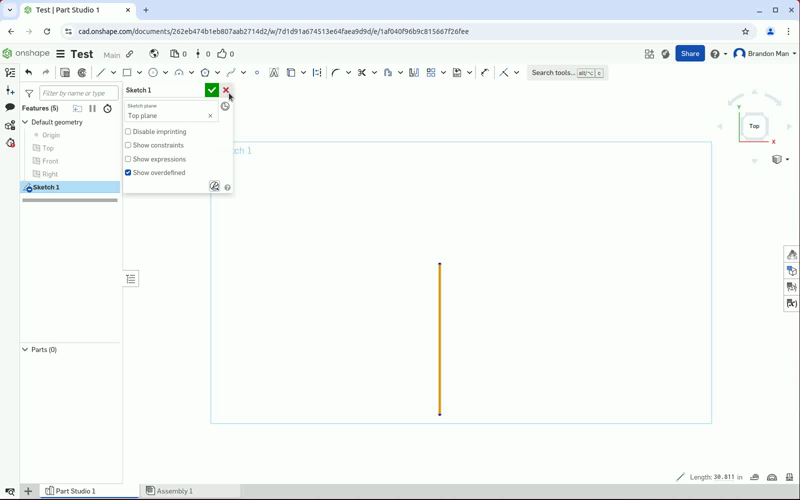
key(shift+h)
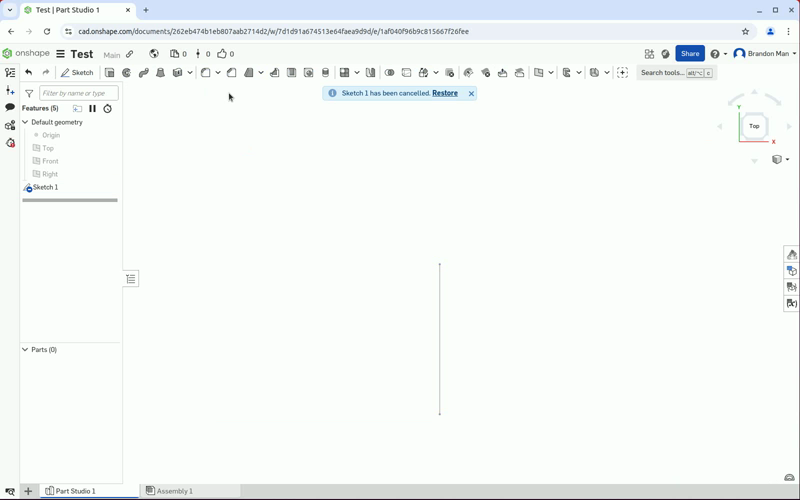
key(shift+s)
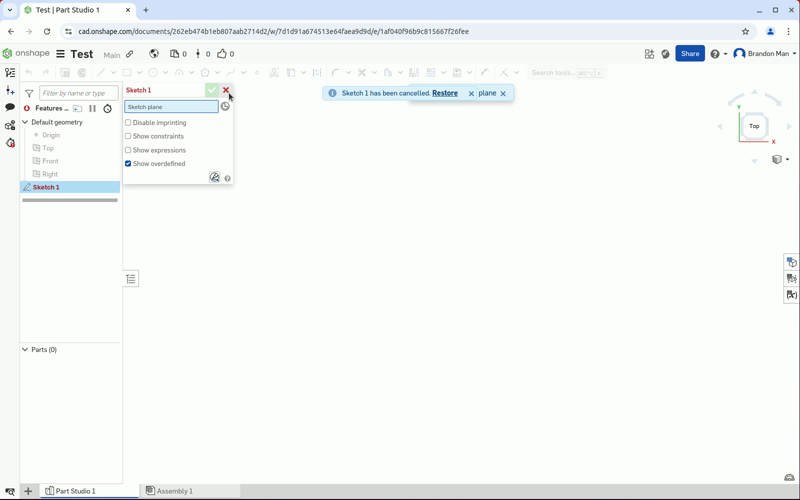
mouse_move(73, 150)
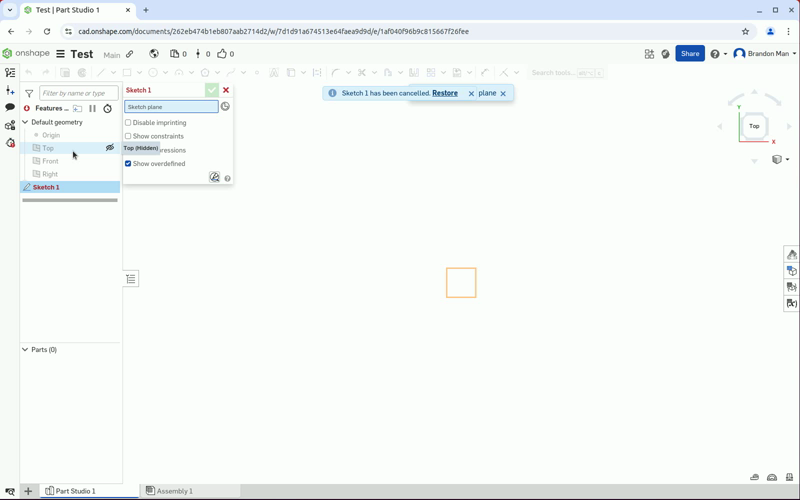
click(73, 150)
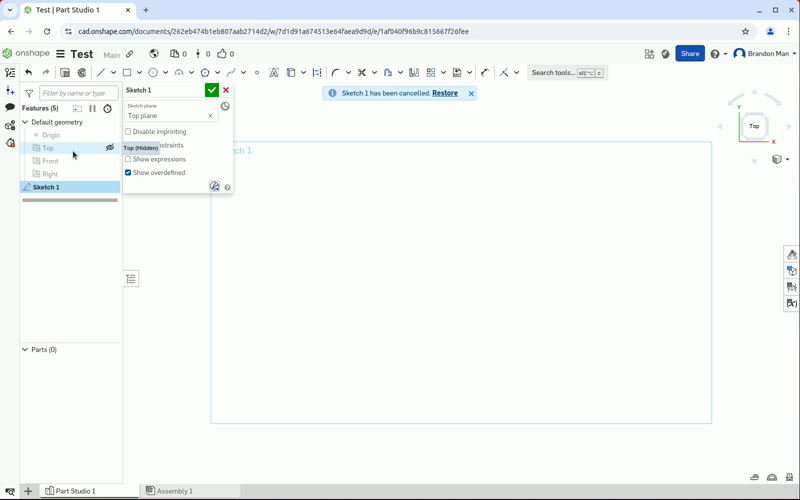
mouse_move(73, 352)
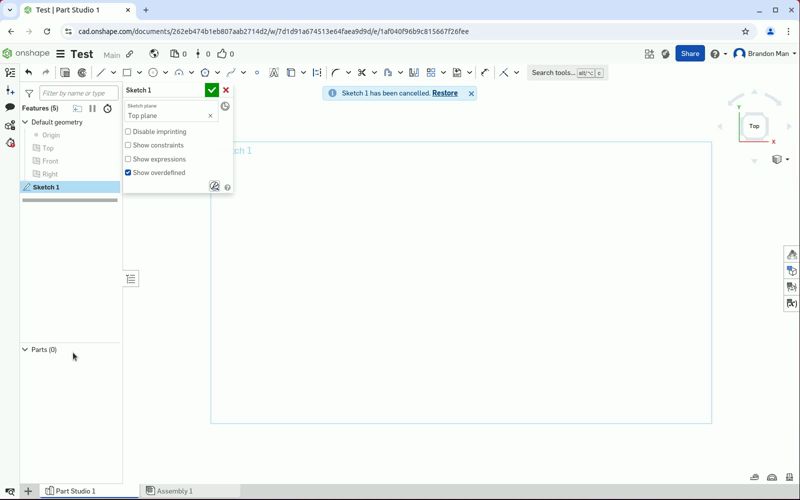
key(y)
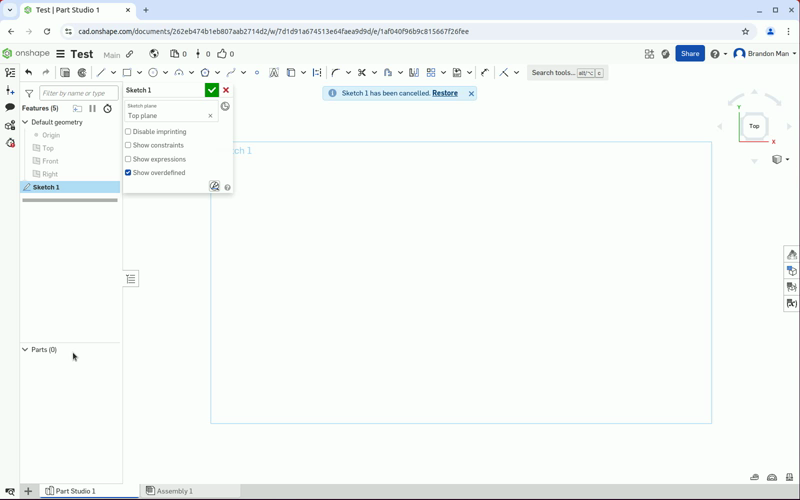
key(l)
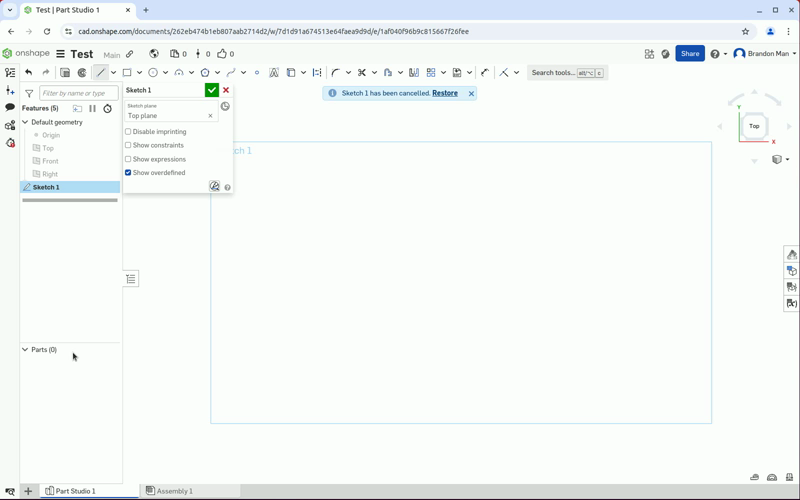
key_down(shift)
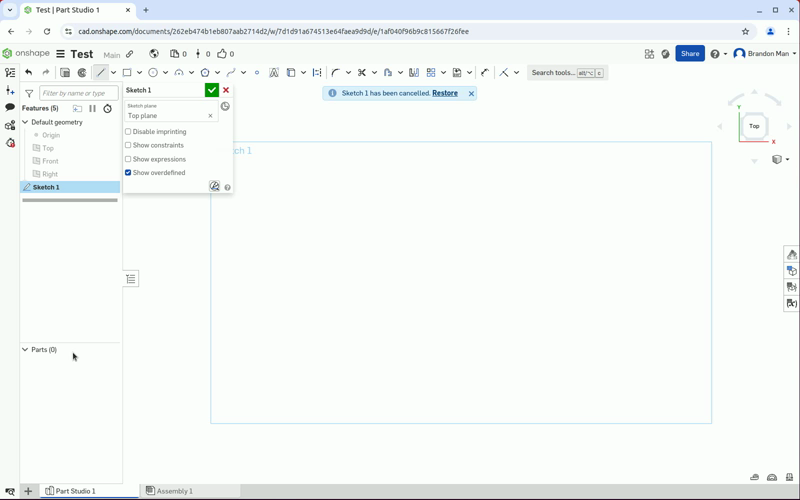
mouse_move(348, 360)
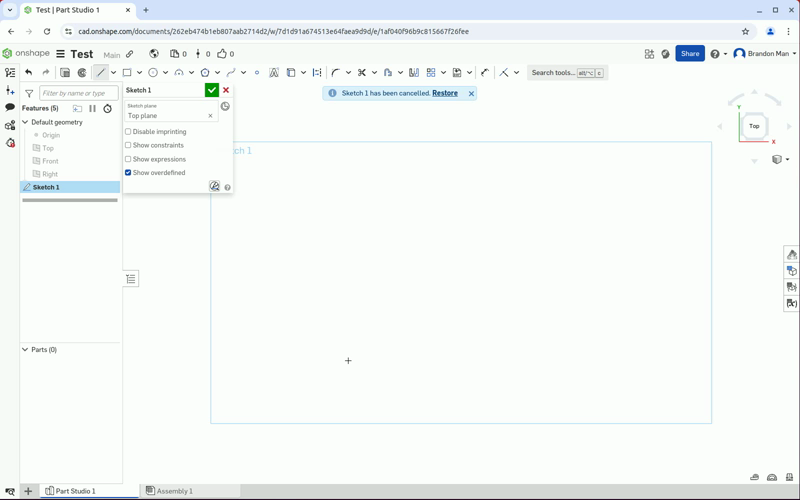
click(348, 360)
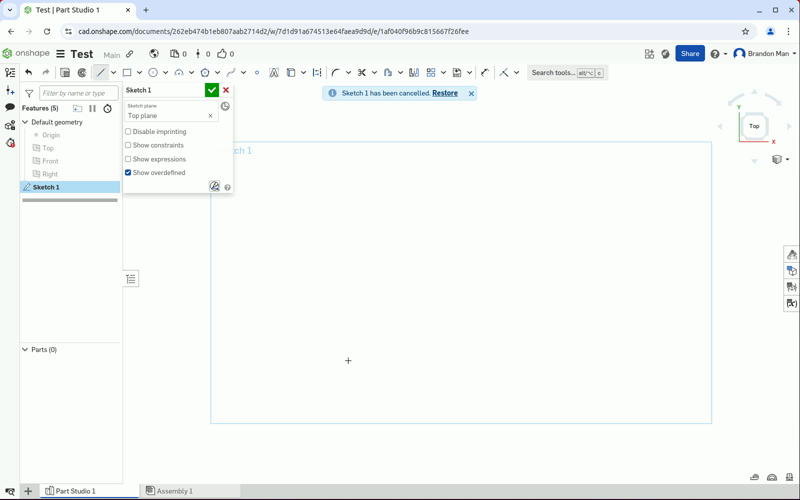
key_up(shift)
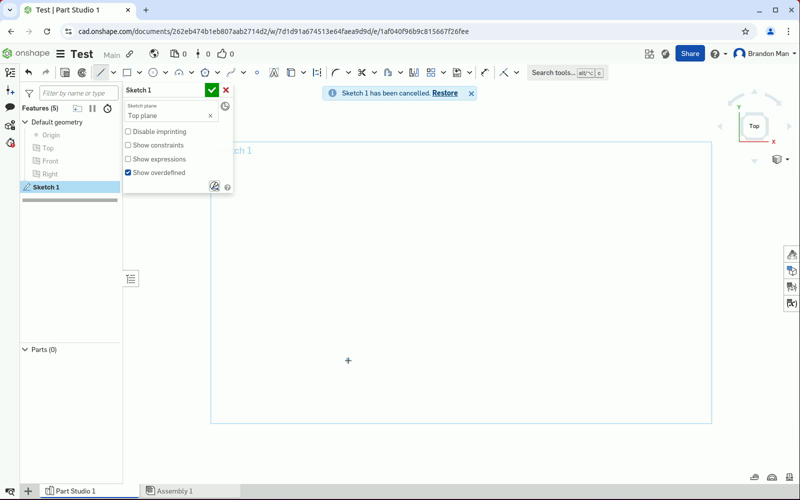
key_down(shift)
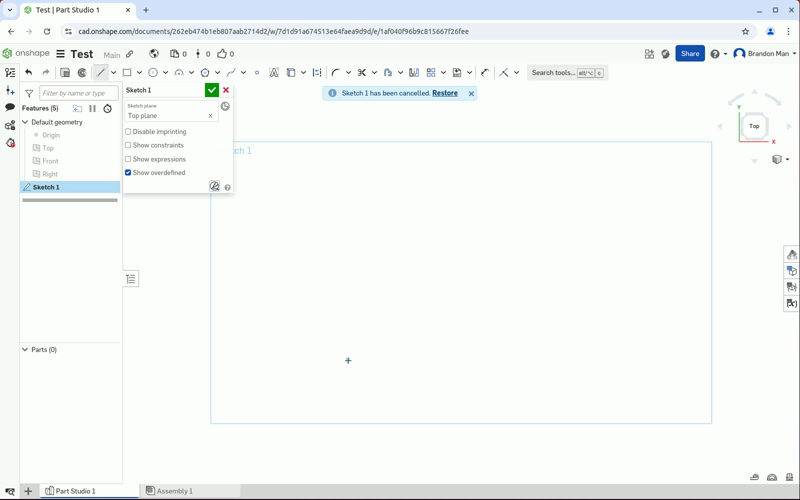
mouse_move(572, 360)
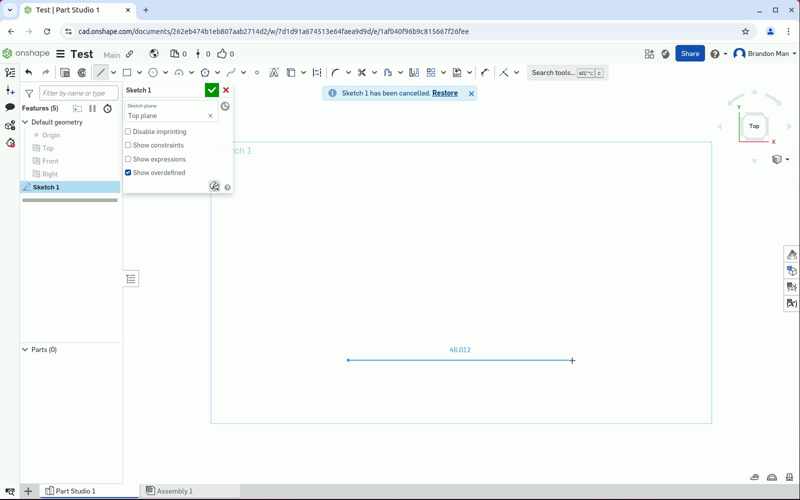
click(572, 360)
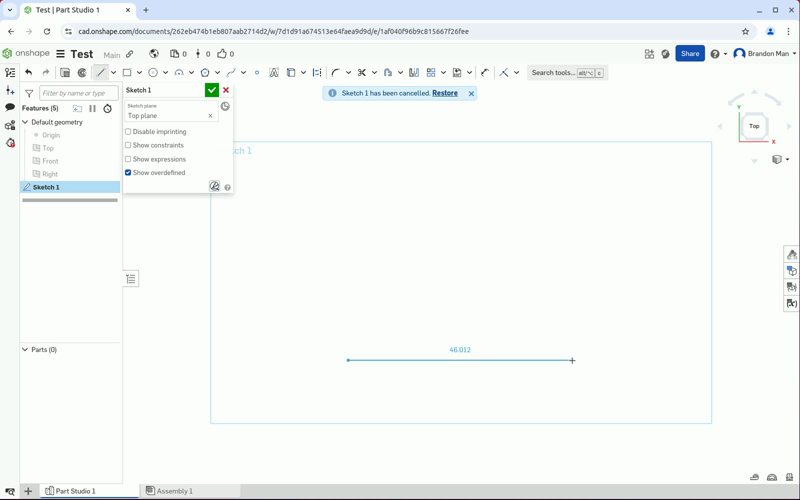
key_up(shift)
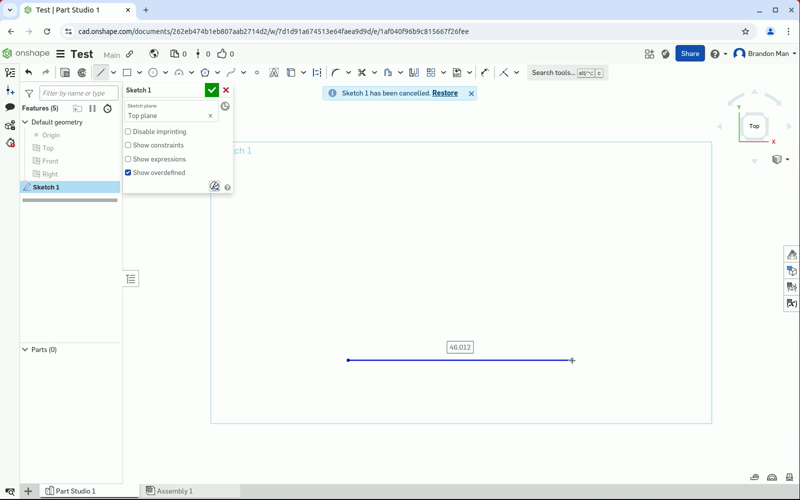
key_down(shift)
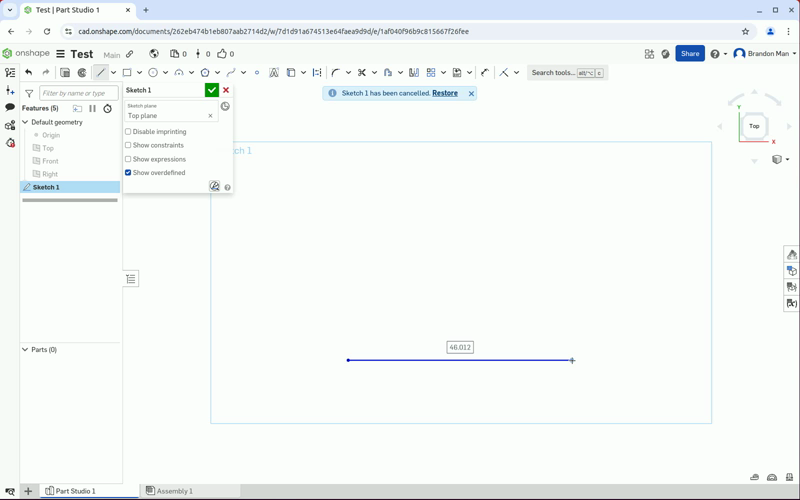
mouse_move(572, 211)
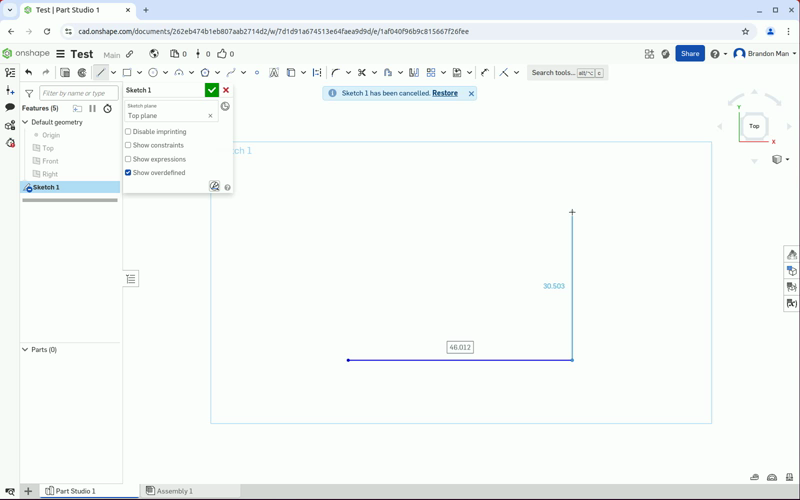
click(572, 211)
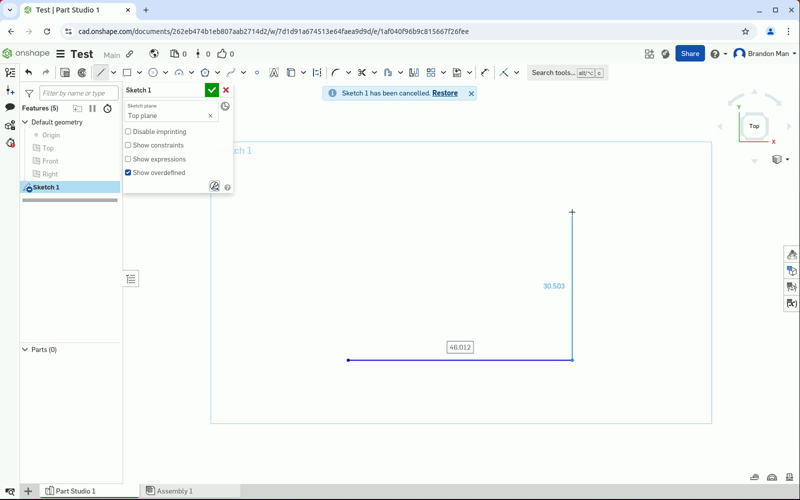
key_up(shift)
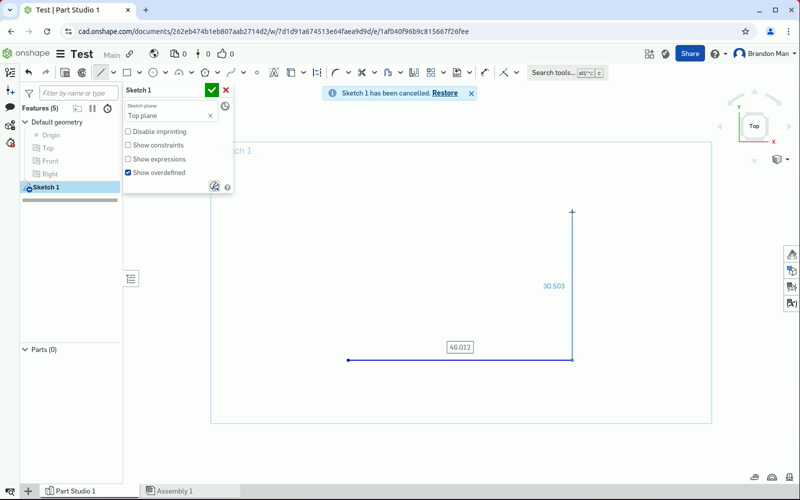
key(esc)
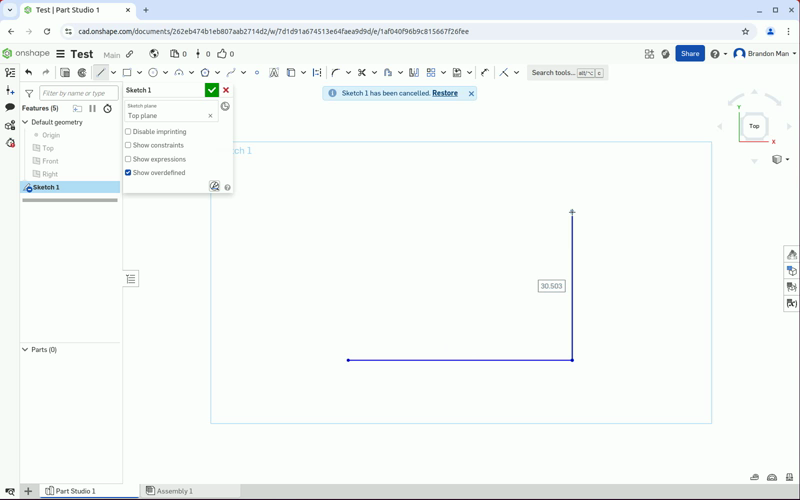
key(a)
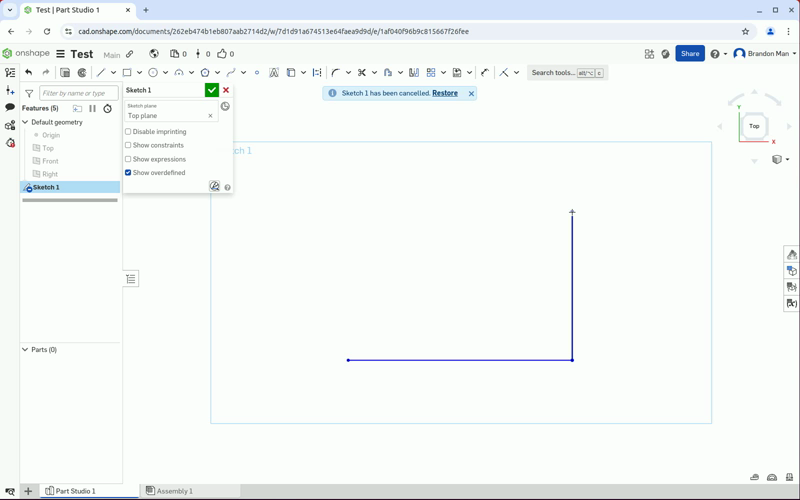
mouse_move(572, 211)
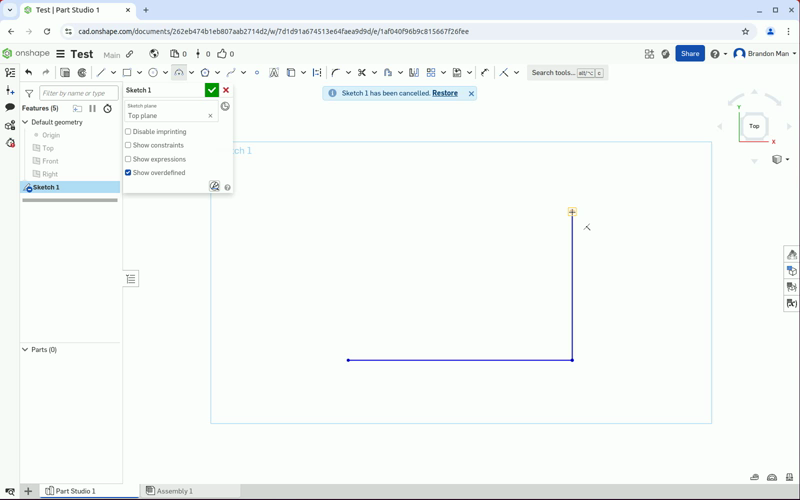
click(572, 211)
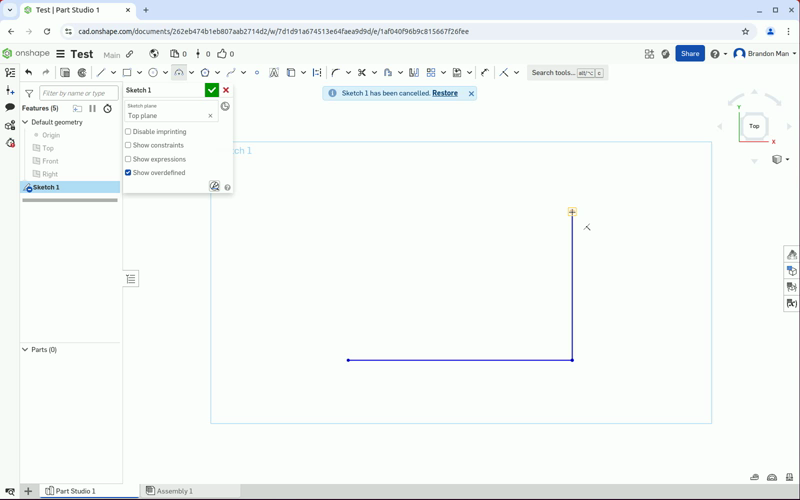
key_down(shift)
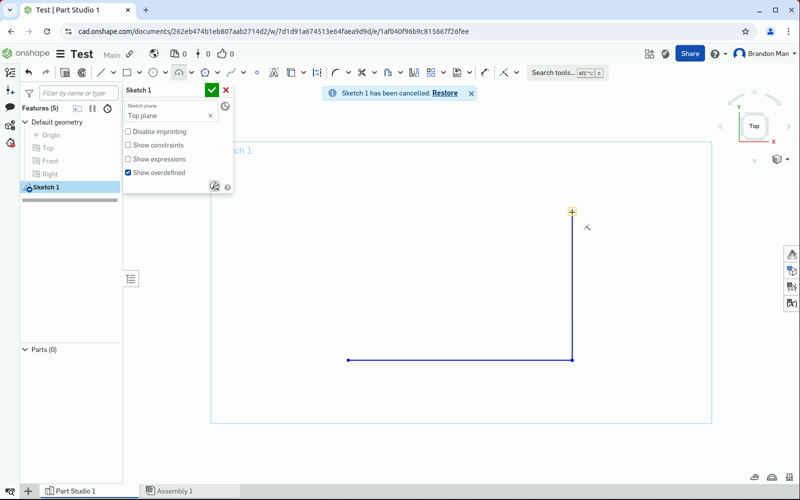
mouse_move(567, 207)
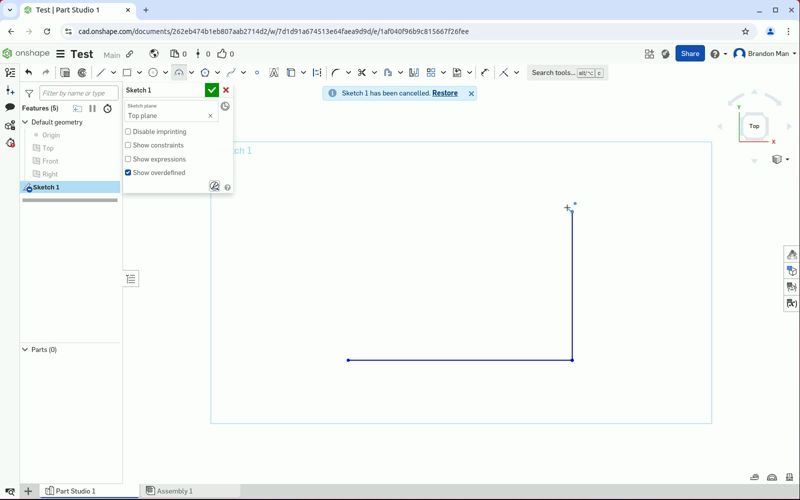
scroll(6)
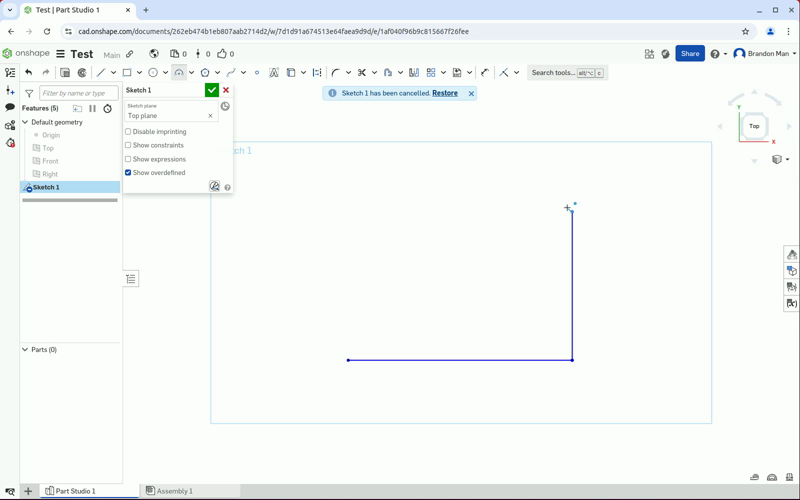
scroll(6)
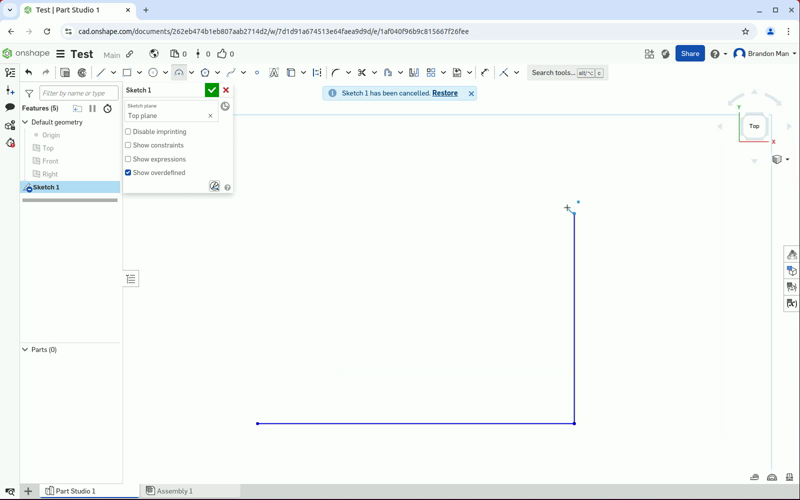
scroll(6)
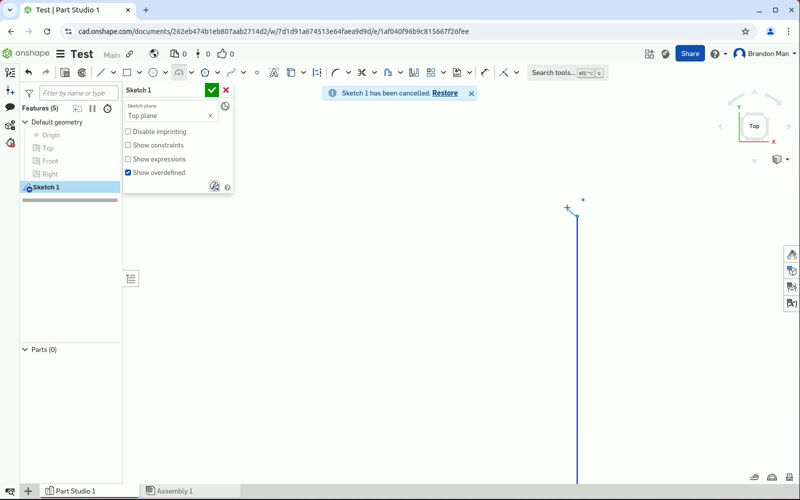
scroll(6)
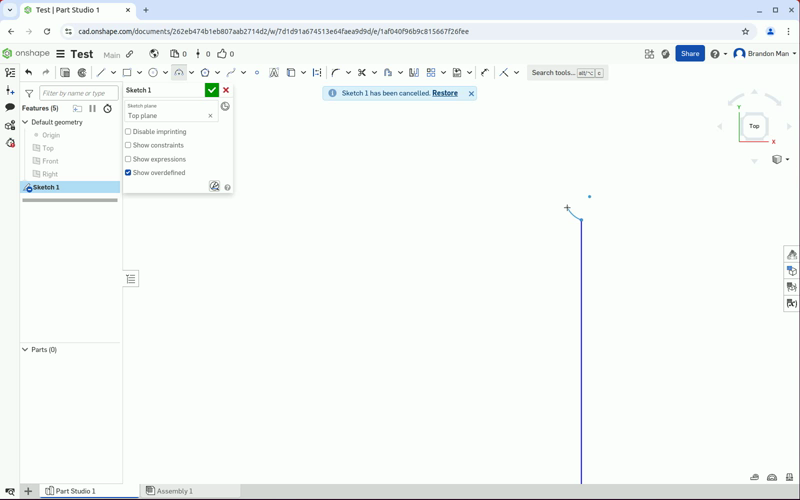
scroll(6)
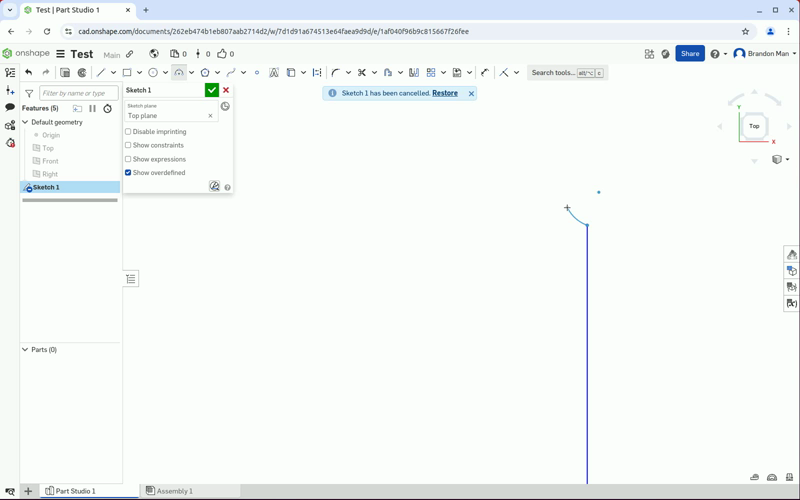
scroll(6)
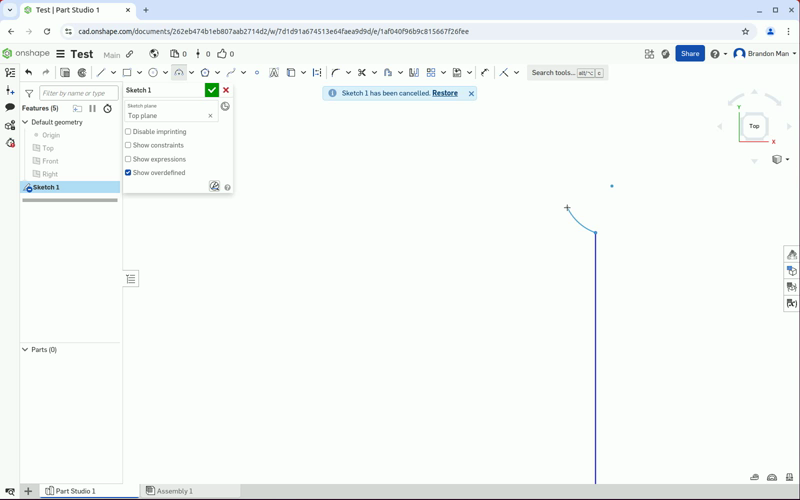
scroll(6)
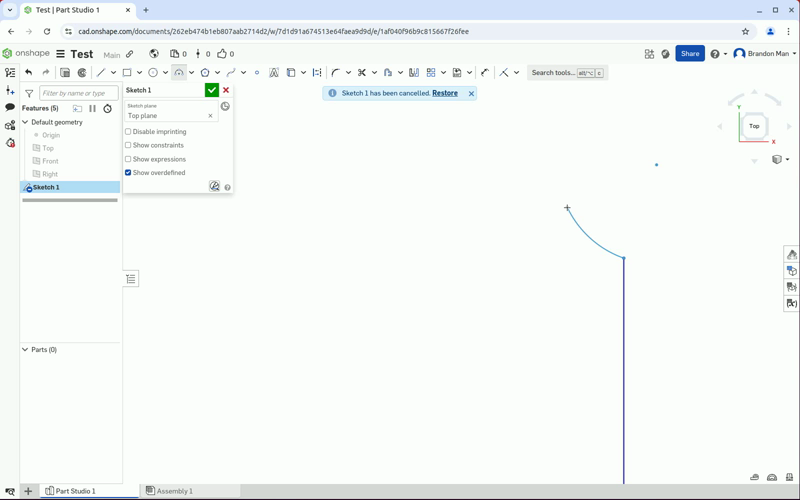
click(567, 207)
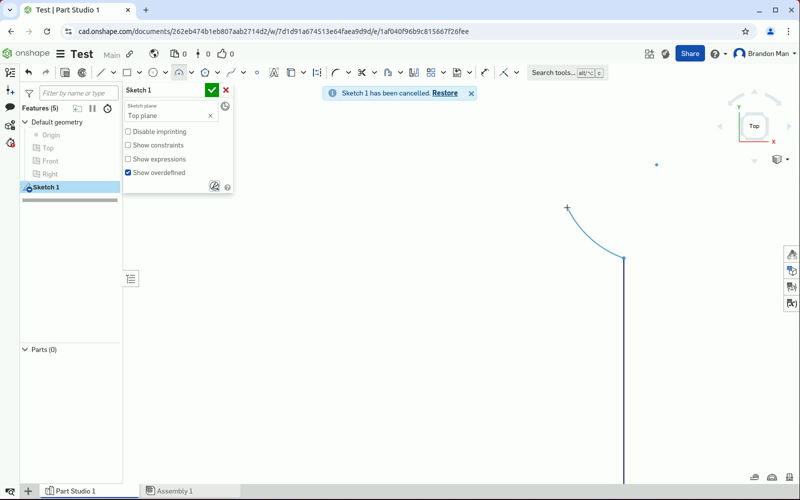
scroll(-6)
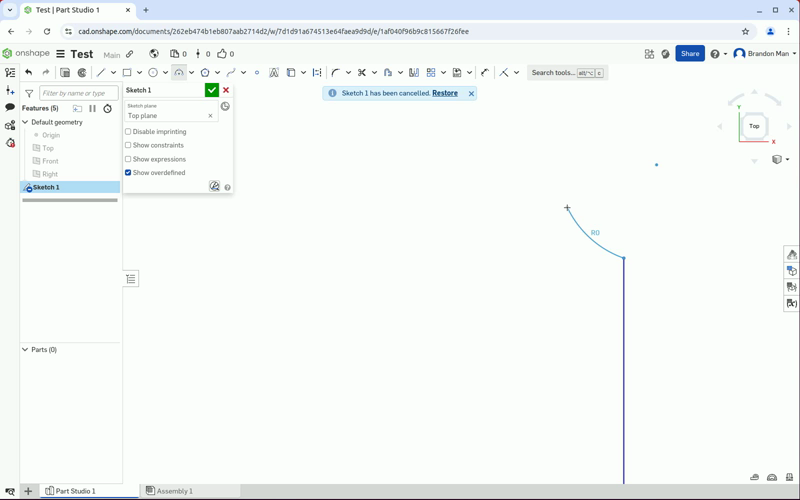
scroll(-6)
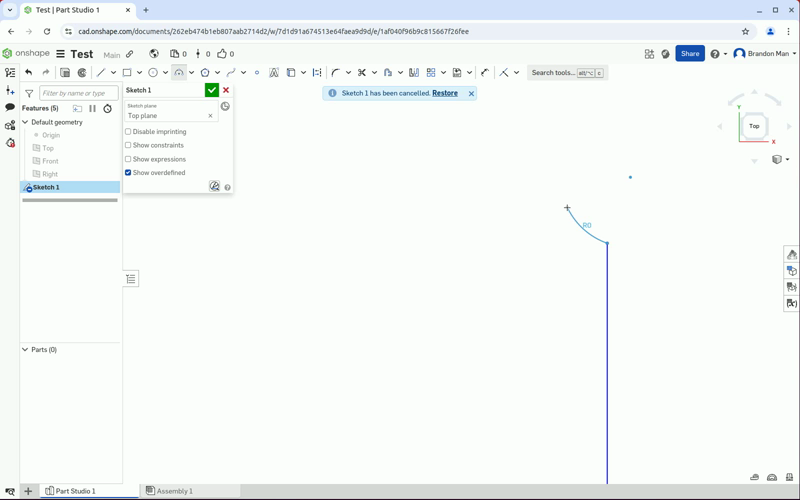
scroll(-6)
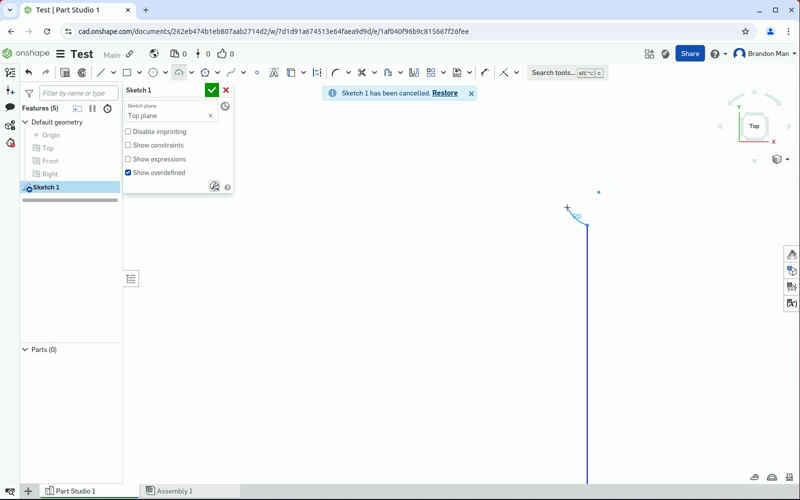
scroll(-6)
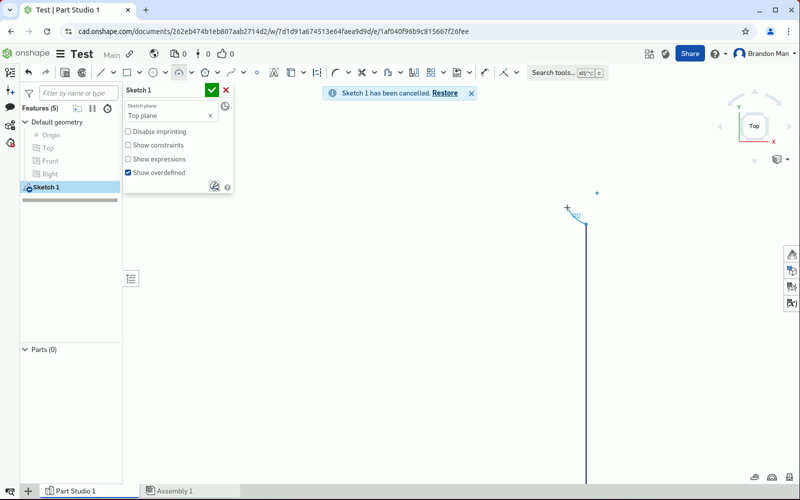
scroll(-6)
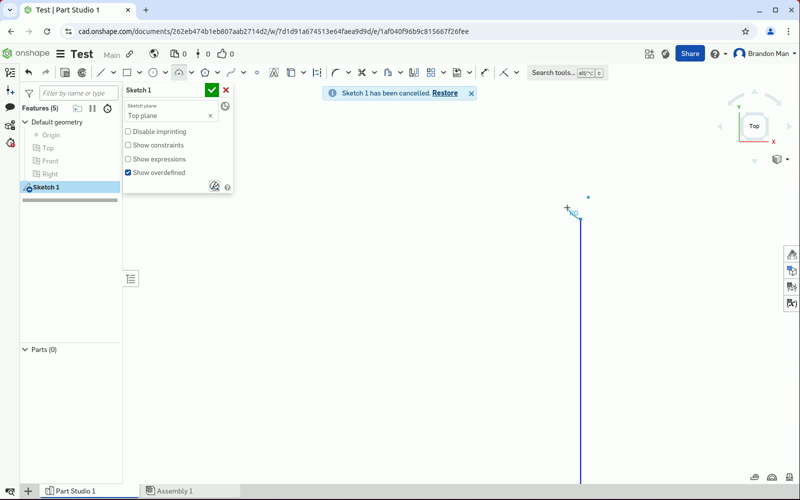
scroll(-6)
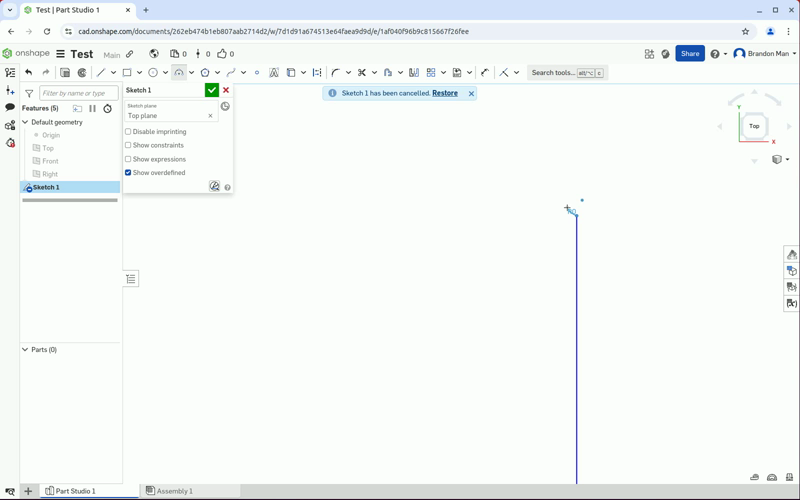
scroll(-6)
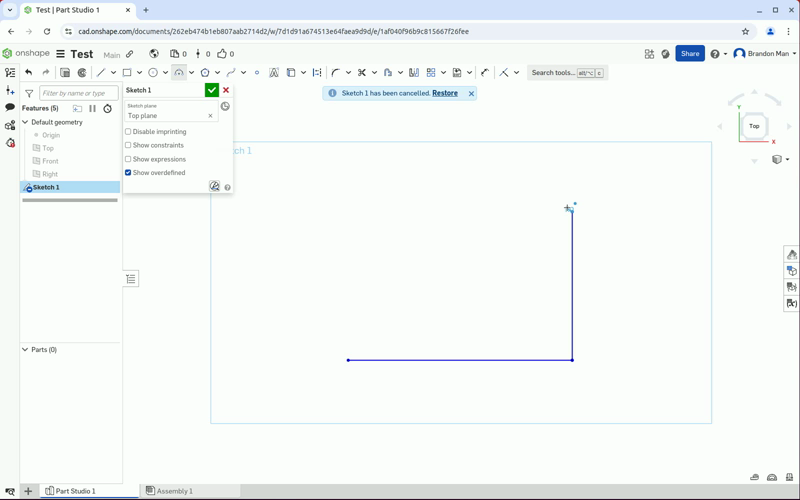
mouse_move(570, 208)
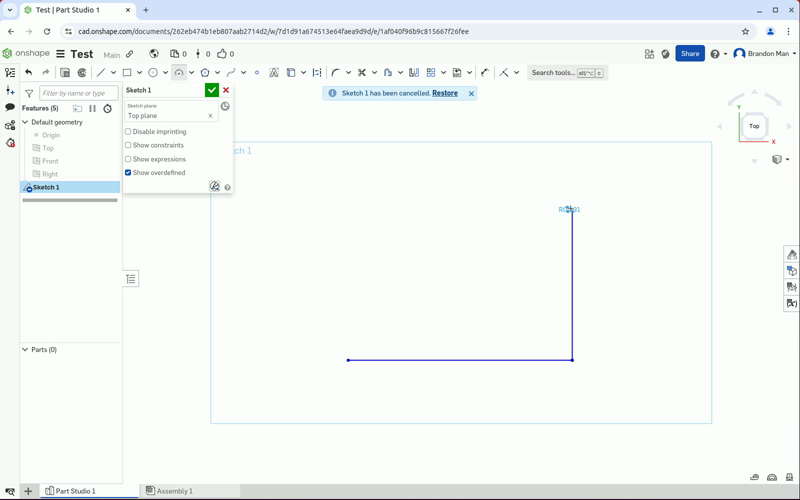
scroll(6)
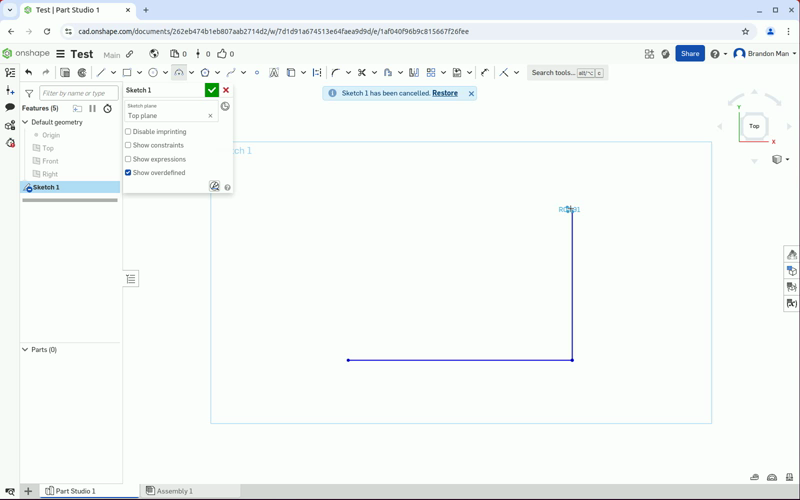
scroll(6)
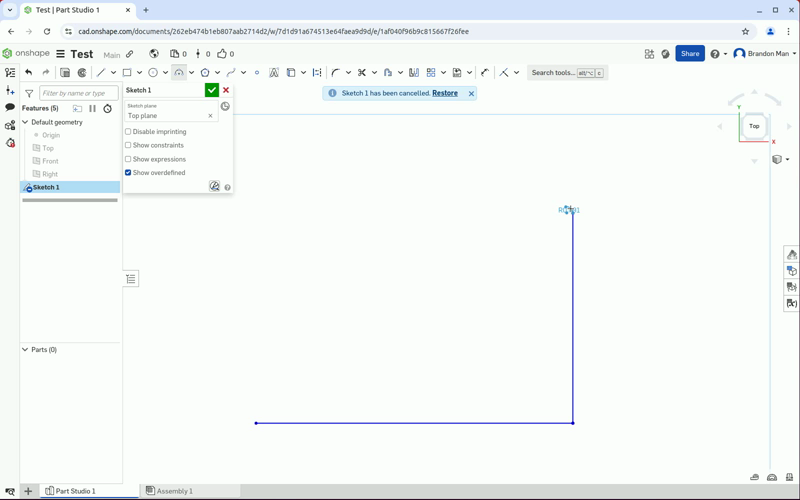
scroll(6)
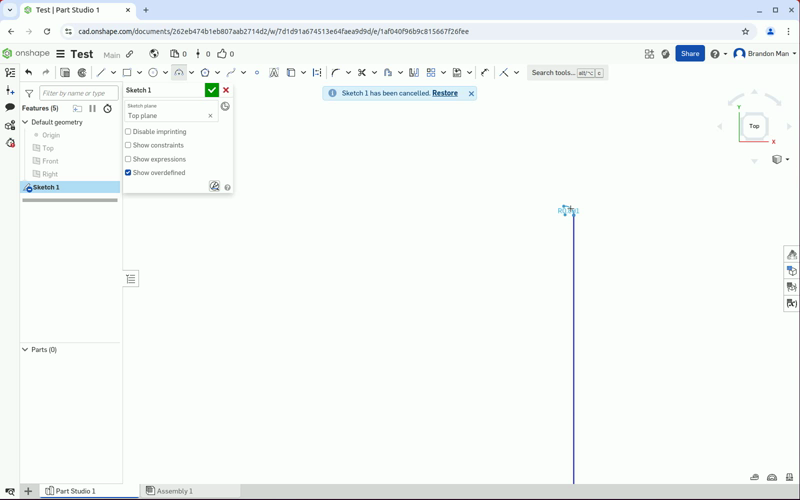
scroll(6)
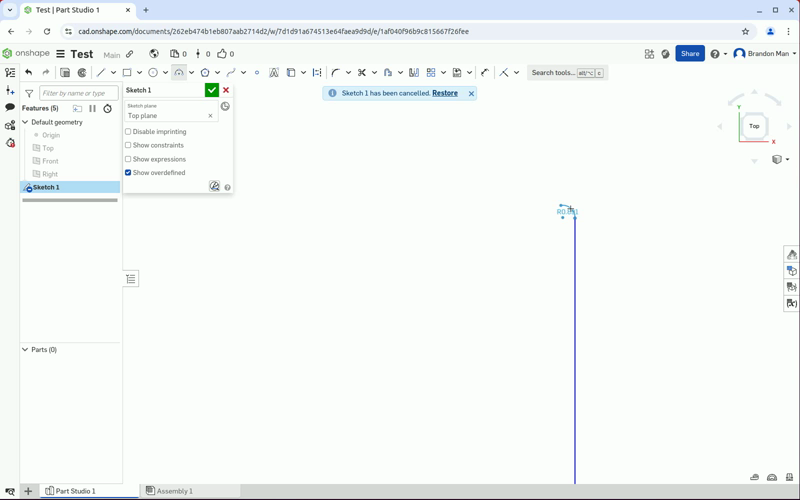
scroll(6)
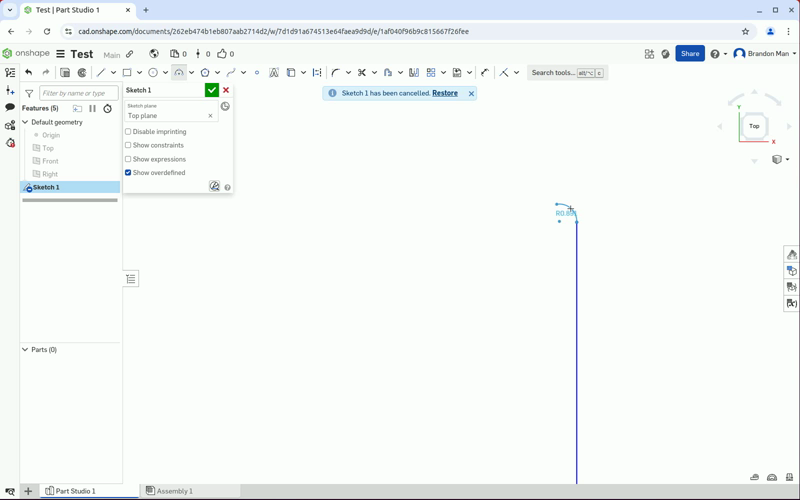
scroll(6)
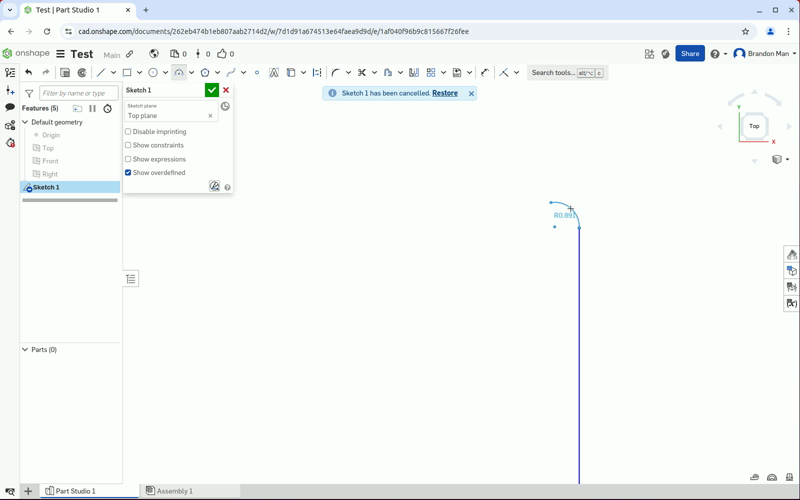
scroll(6)
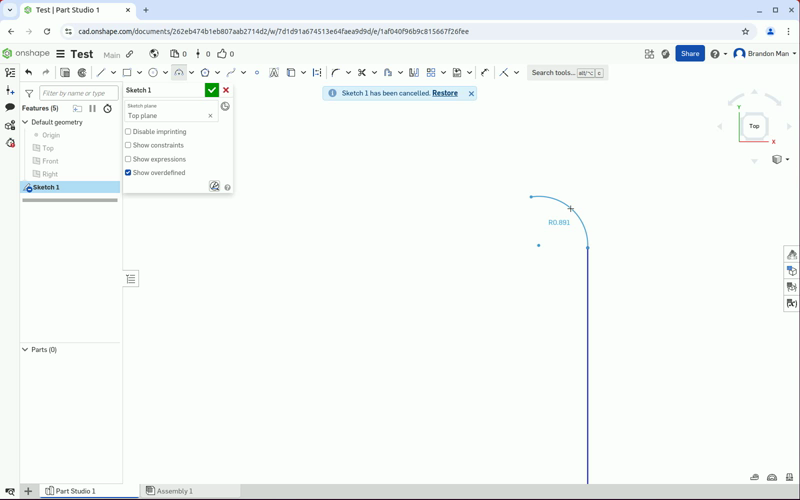
click(570, 208)
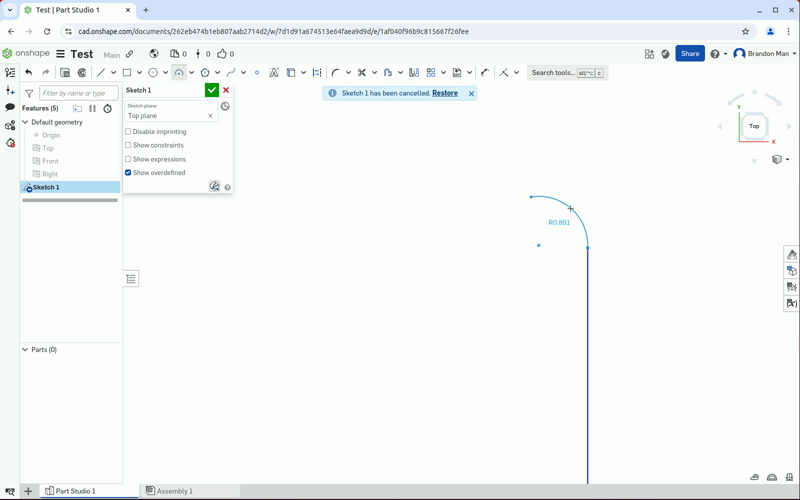
scroll(-6)
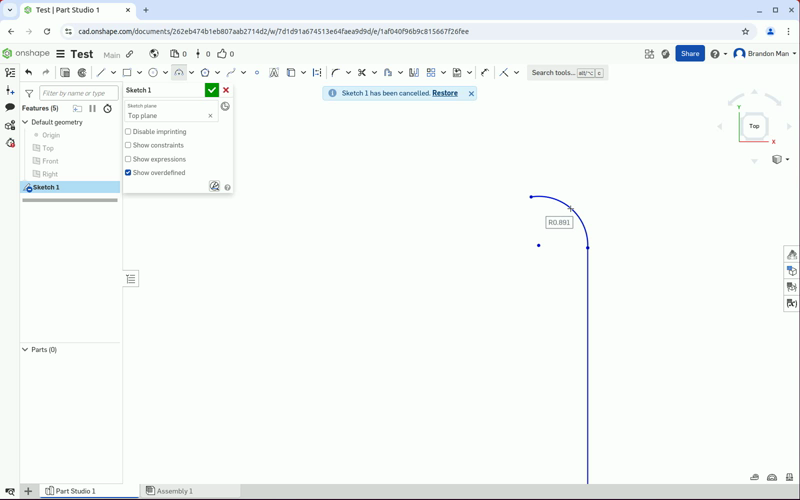
scroll(-6)
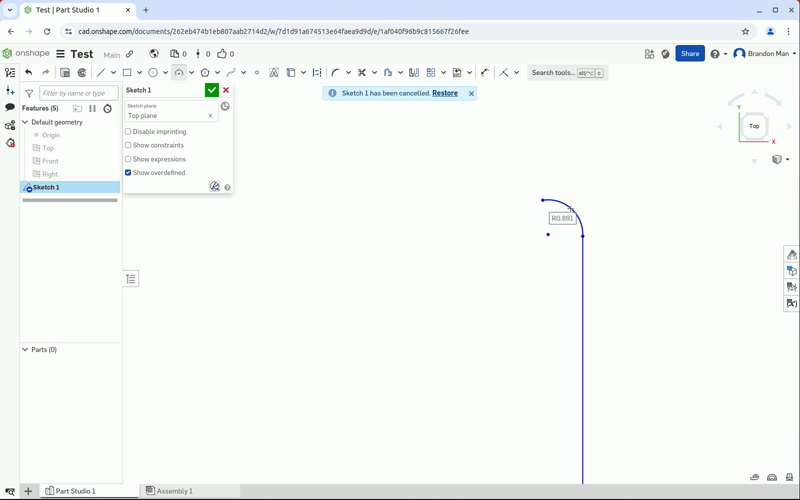
scroll(-6)
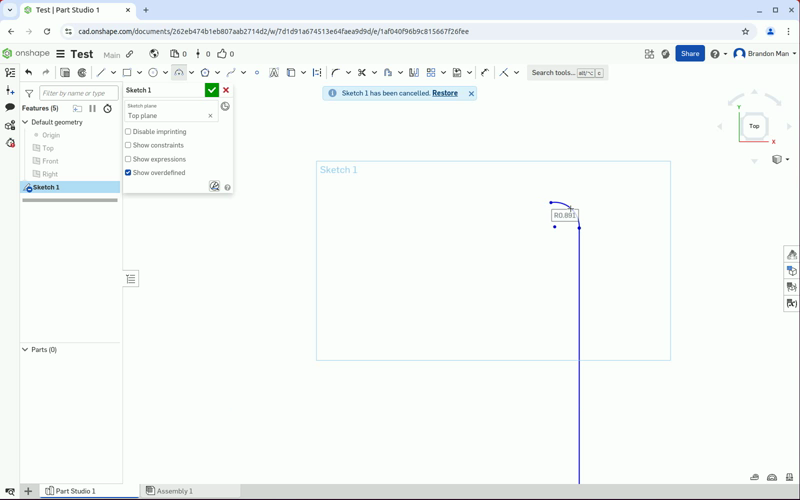
scroll(-6)
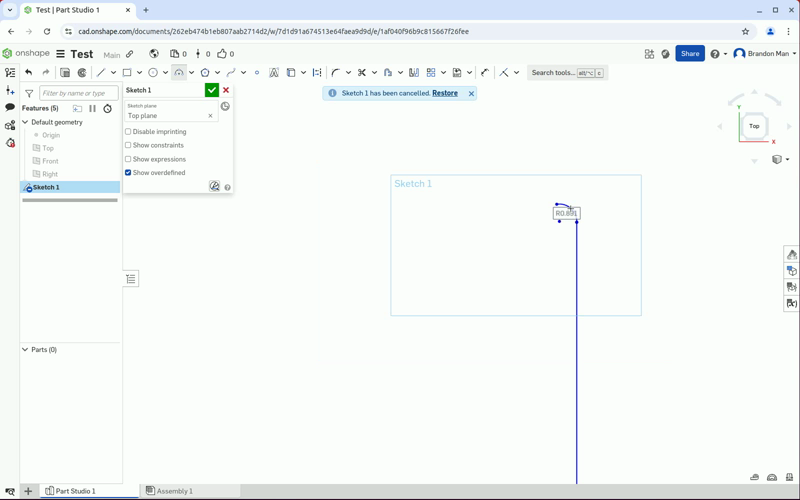
scroll(-6)
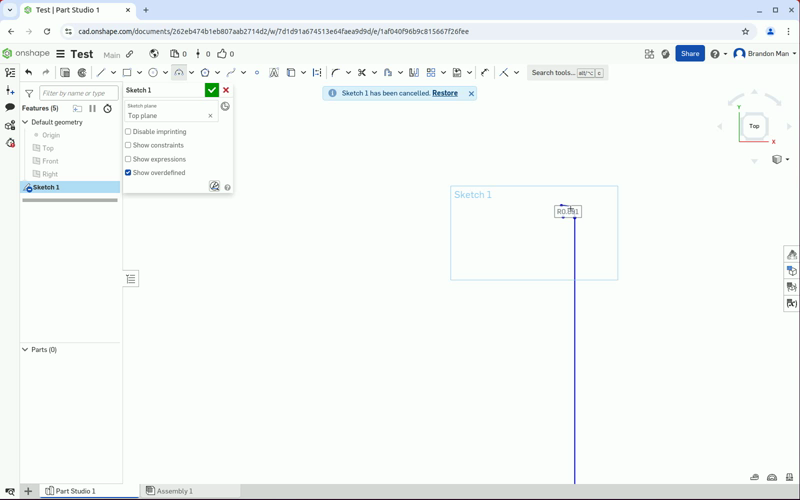
scroll(-6)
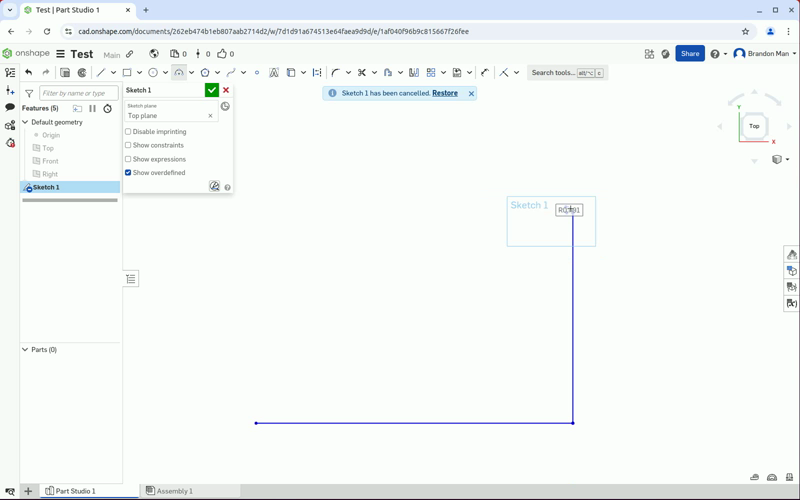
scroll(-6)
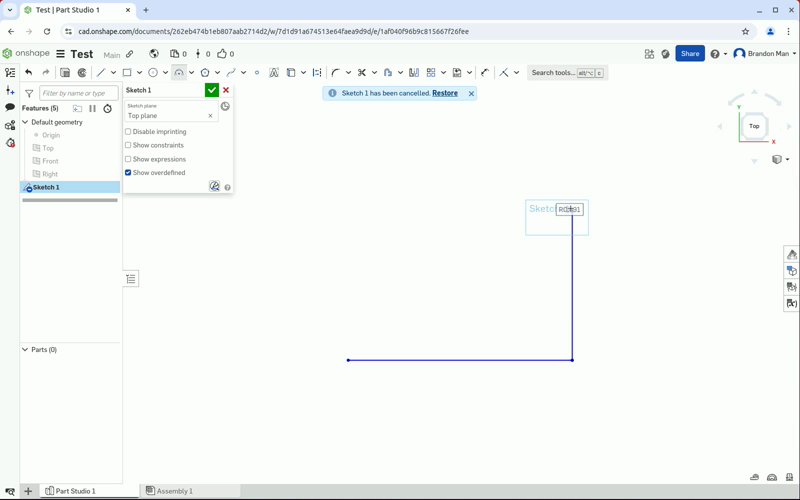
key_up(shift)
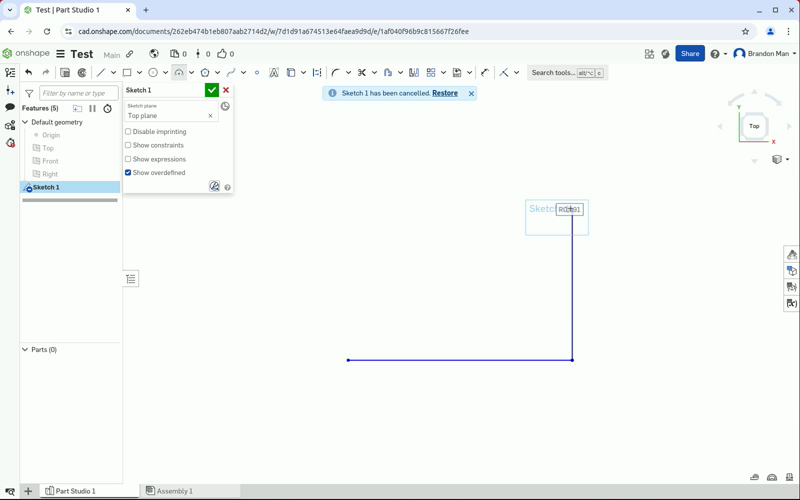
key(esc)
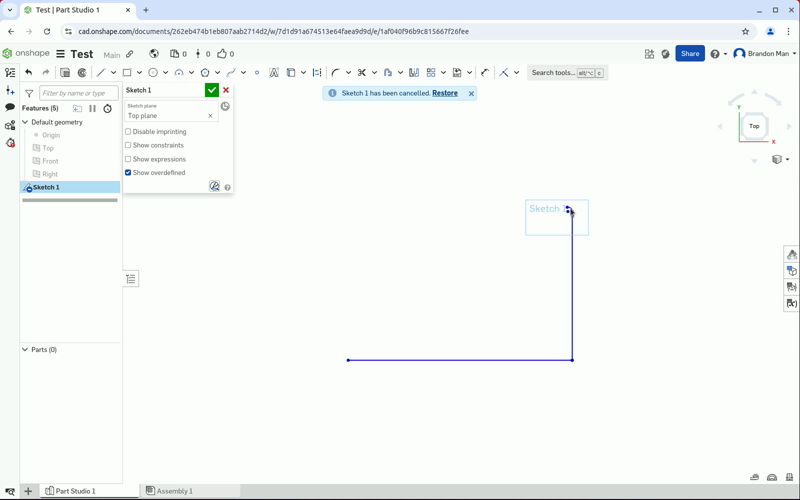
key(l)
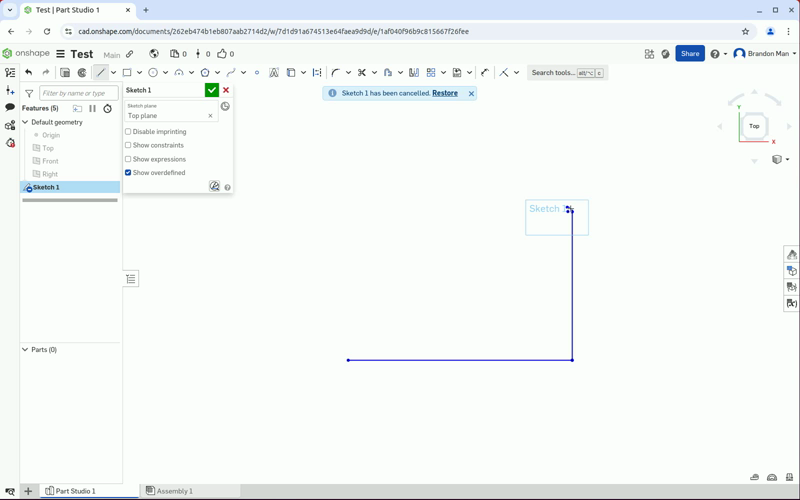
mouse_move(567, 207)
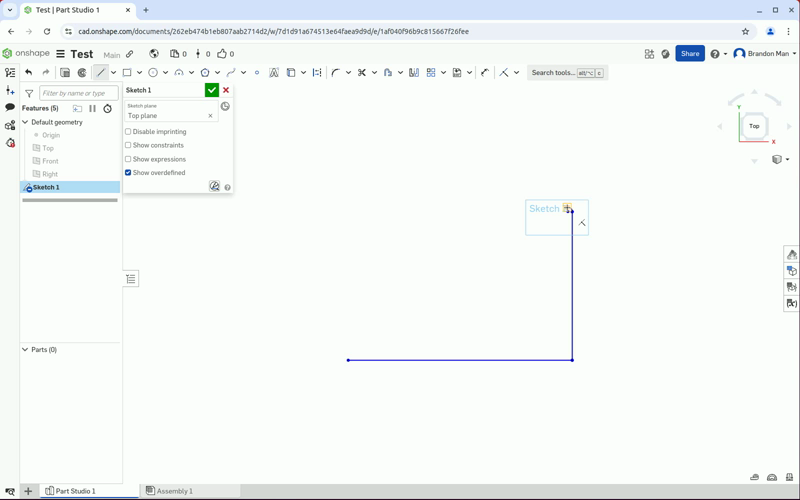
scroll(6)
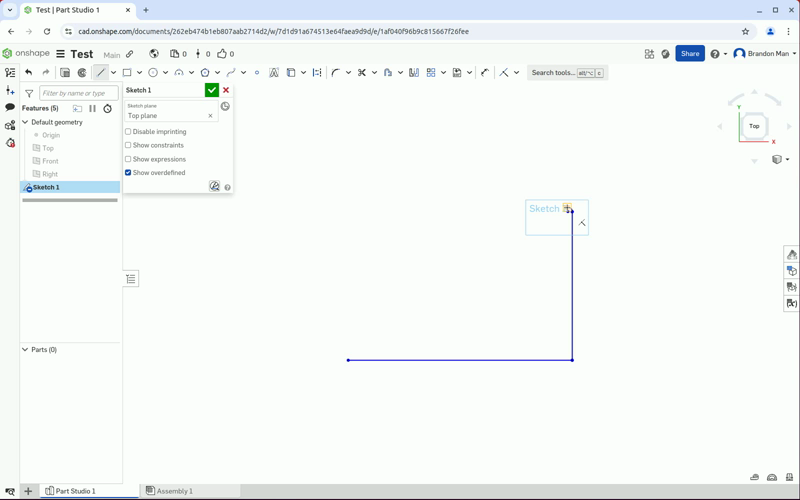
scroll(6)
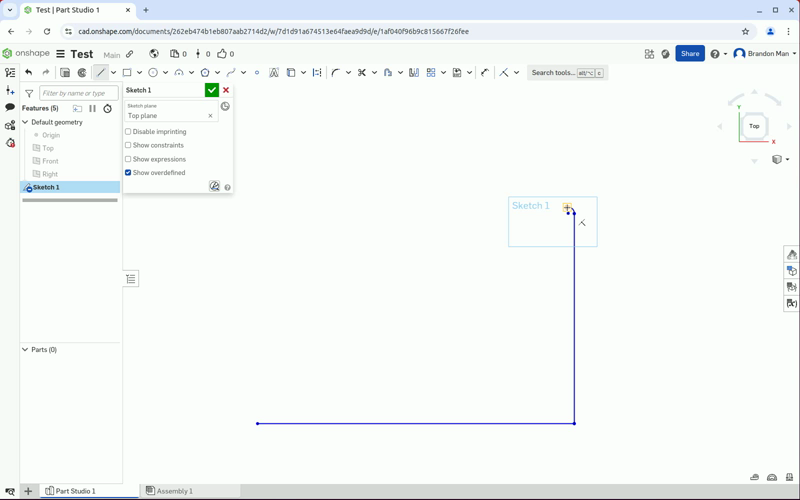
scroll(6)
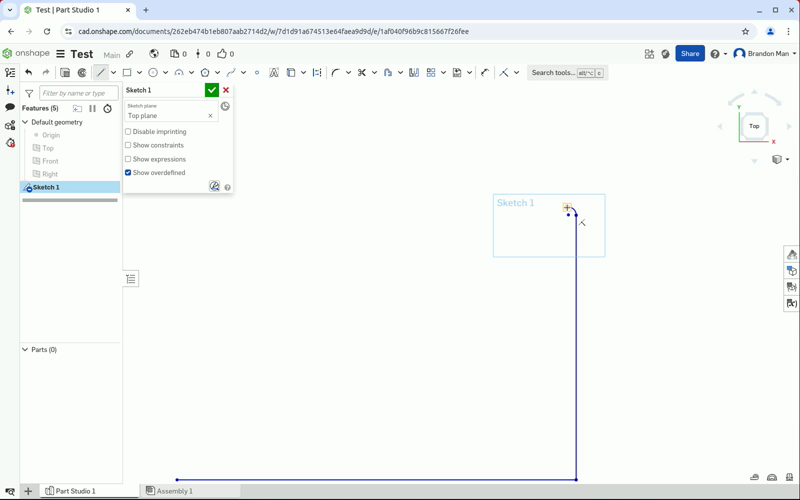
scroll(6)
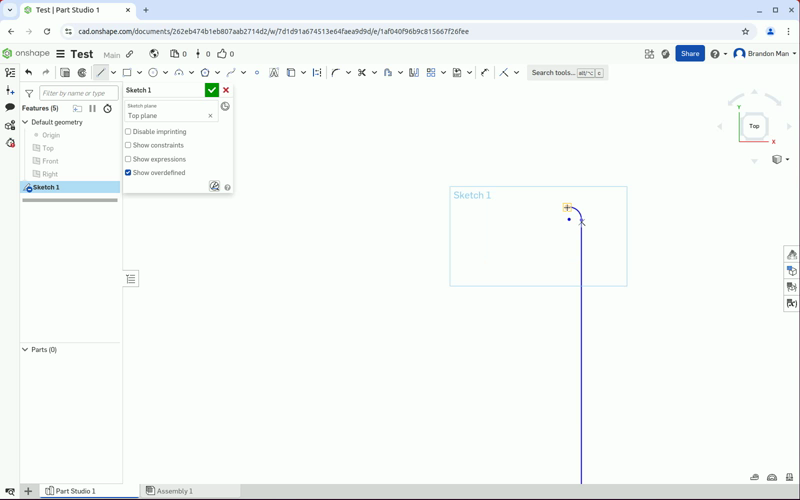
scroll(6)
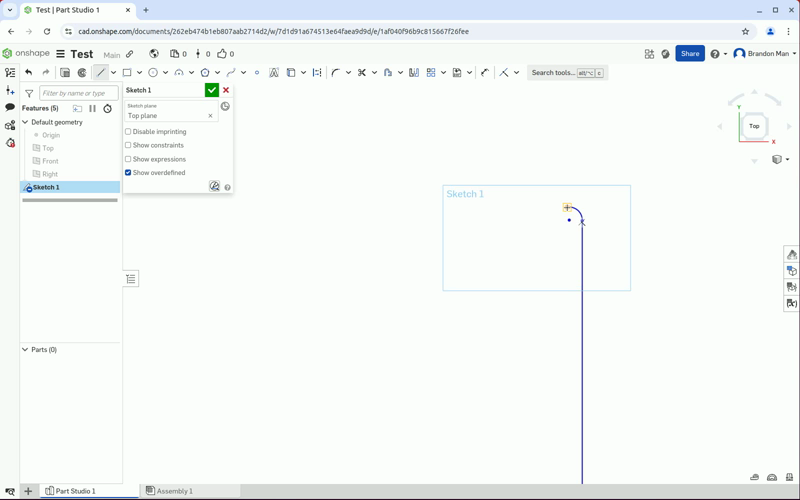
scroll(6)
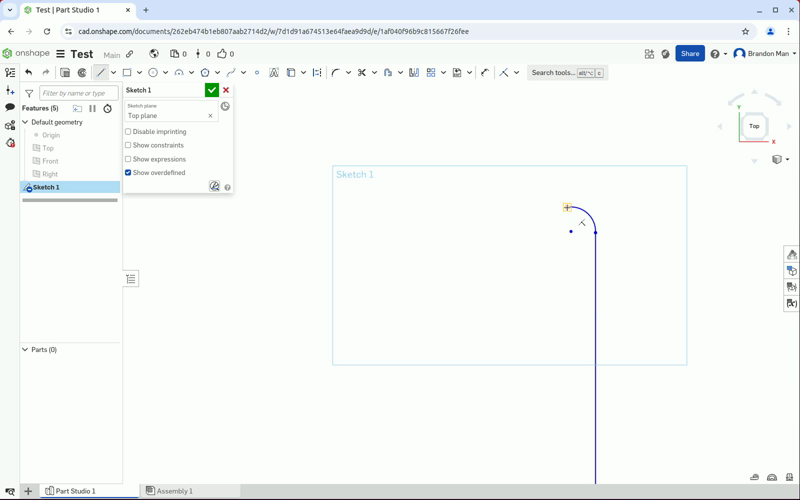
scroll(6)
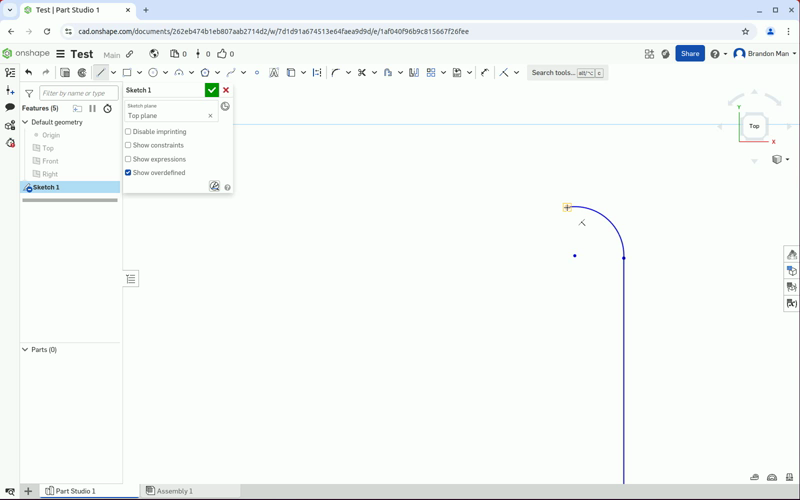
click(567, 207)
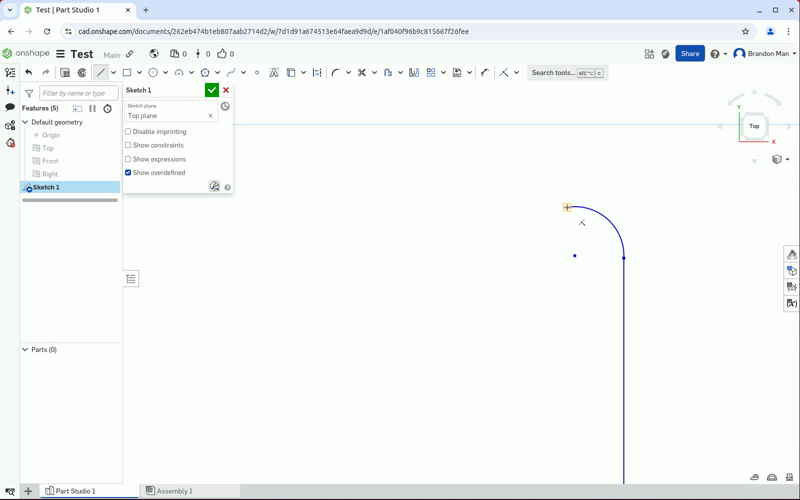
scroll(-6)
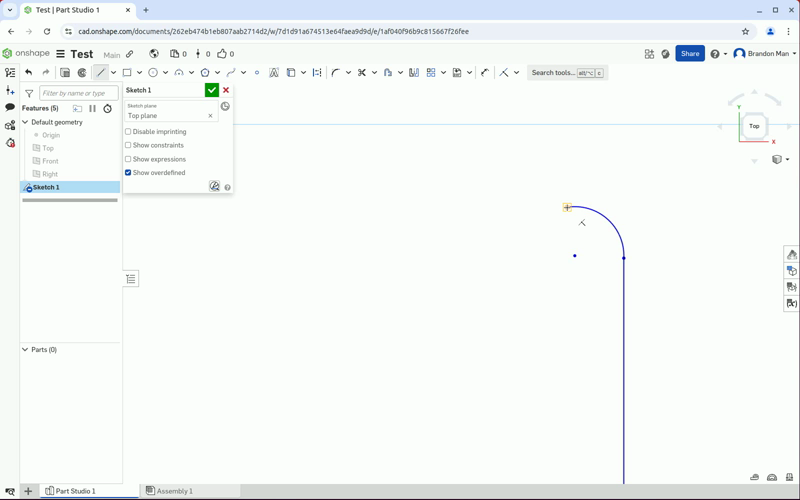
scroll(-6)
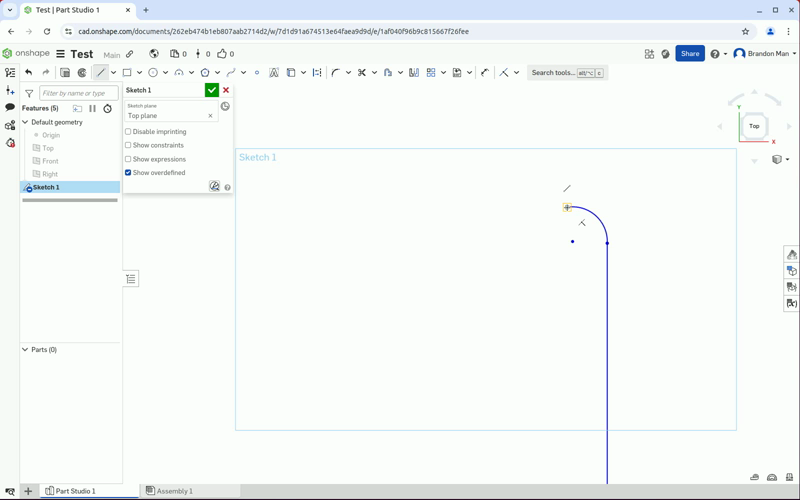
scroll(-6)
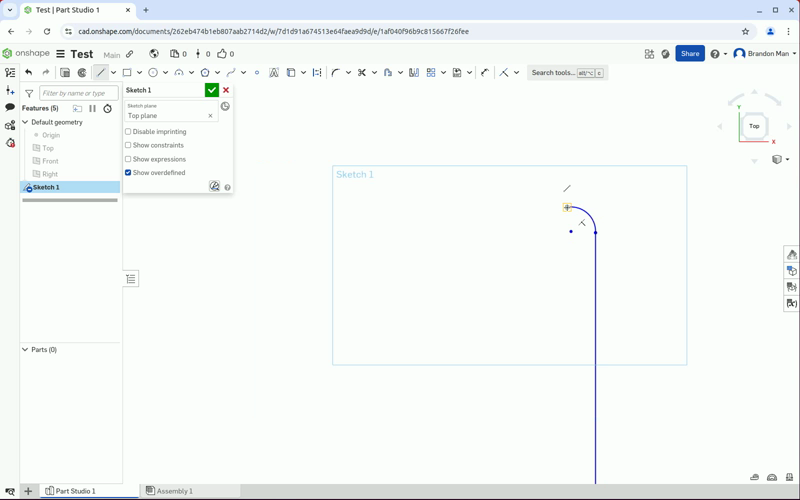
scroll(-6)
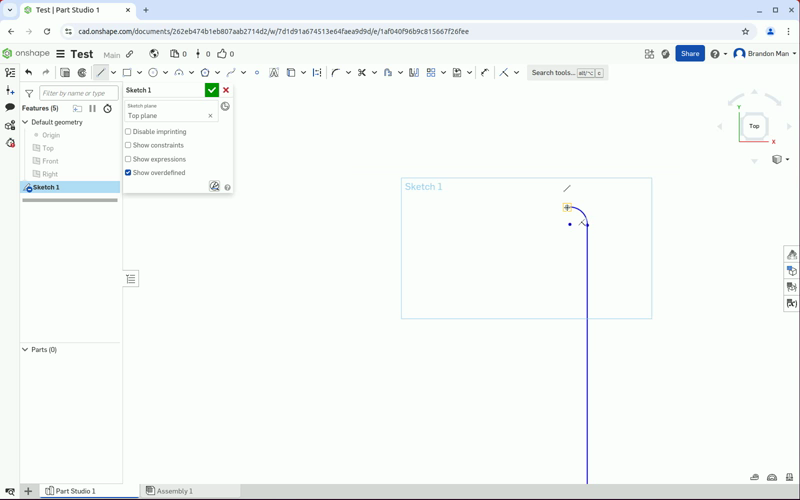
scroll(-6)
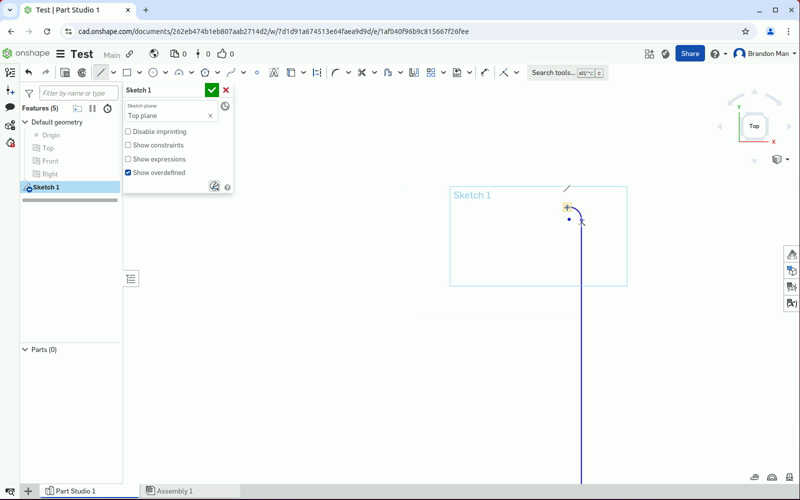
scroll(-6)
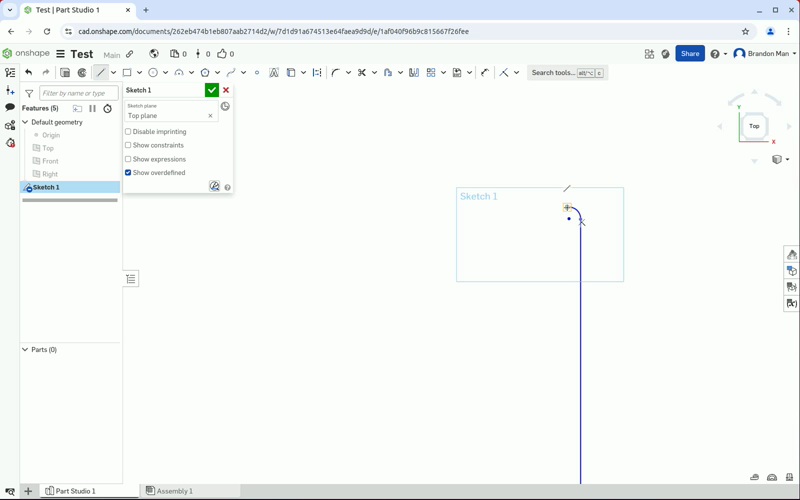
scroll(-6)
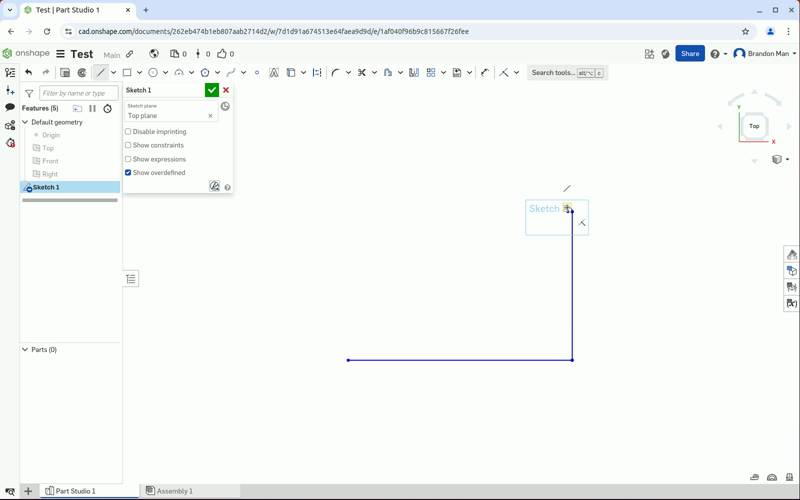
key_down(shift)
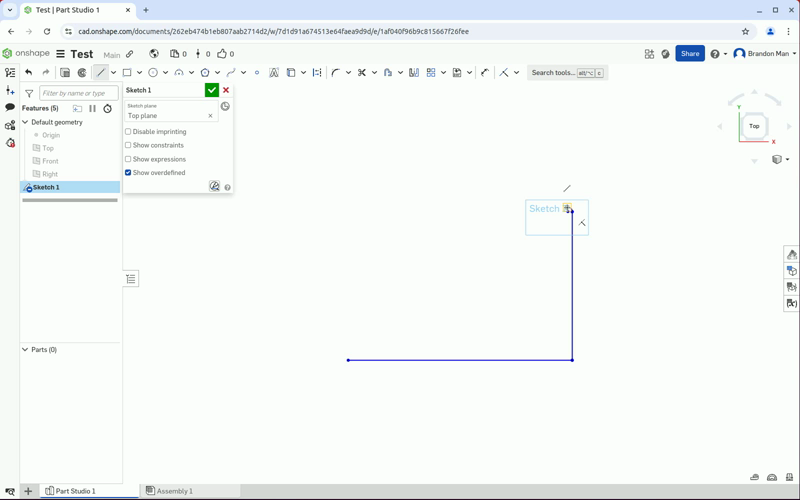
mouse_move(353, 207)
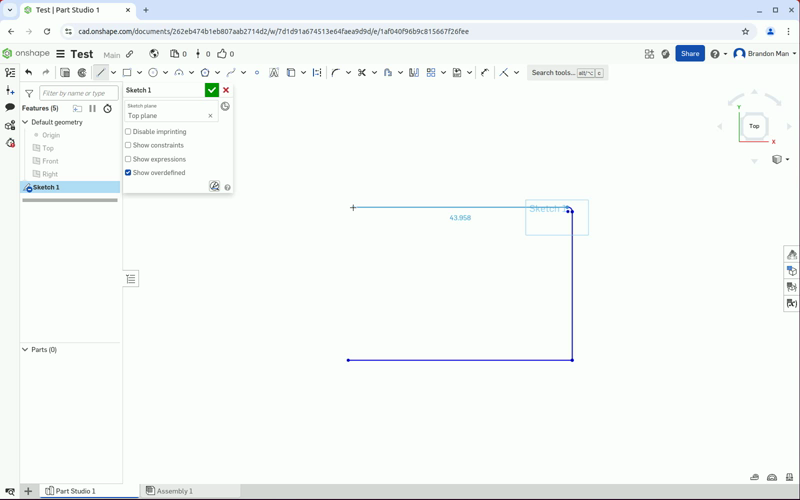
click(353, 207)
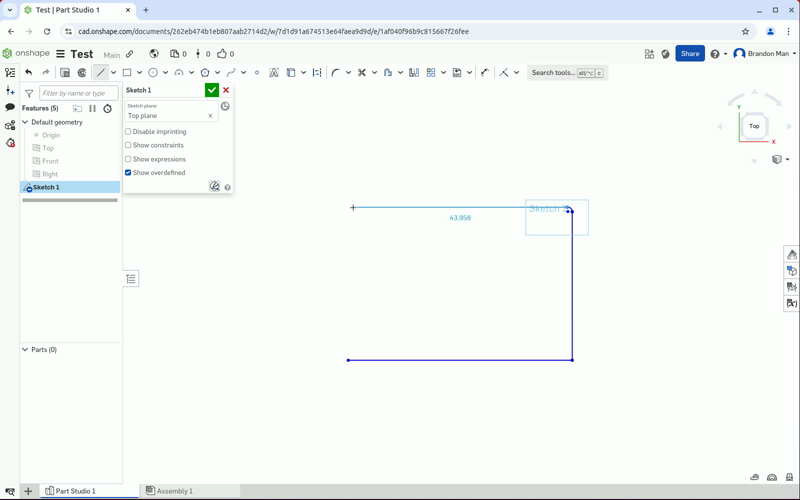
key_up(shift)
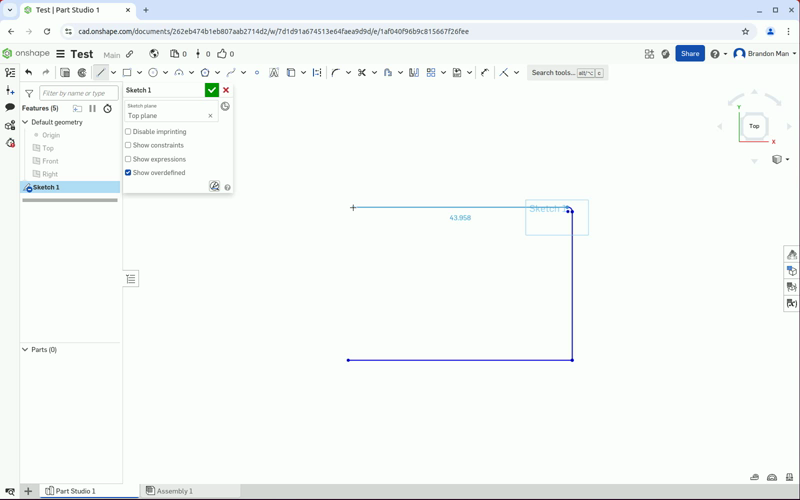
key(esc)
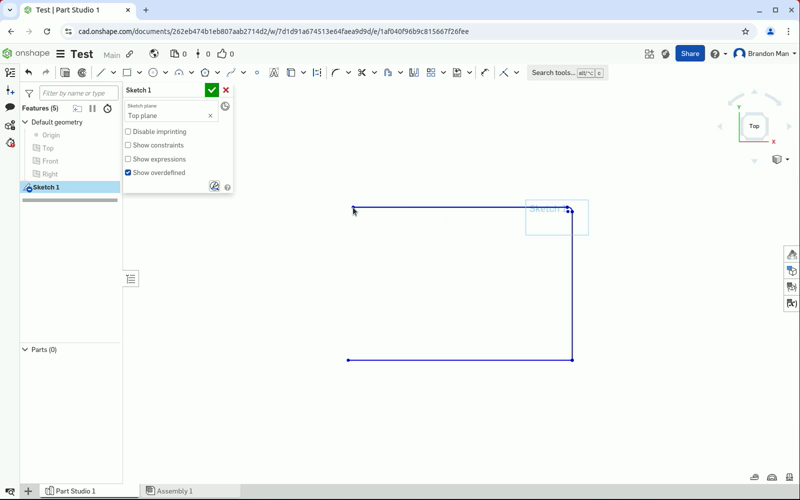
key(a)
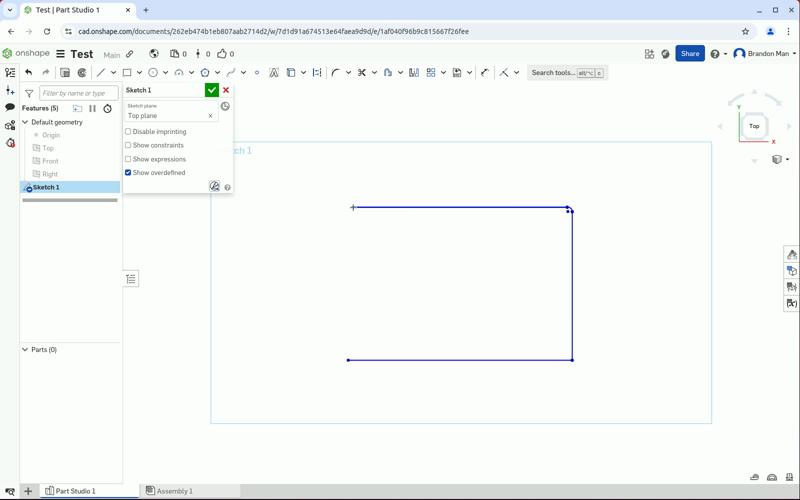
mouse_move(353, 207)
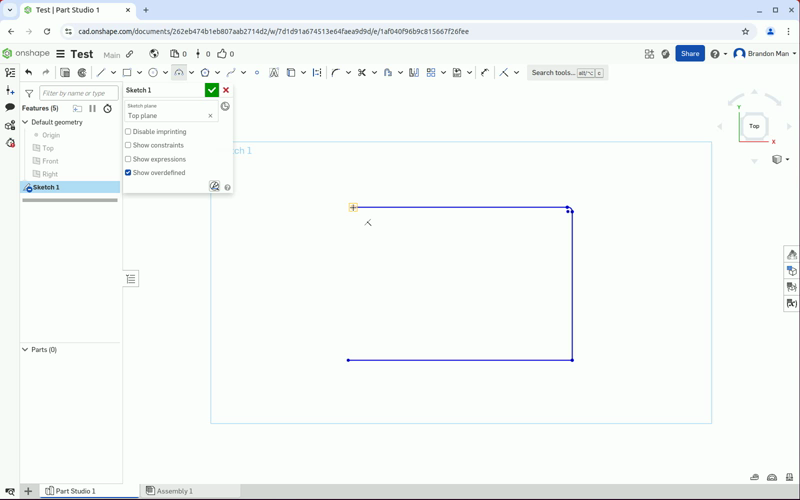
click(353, 207)
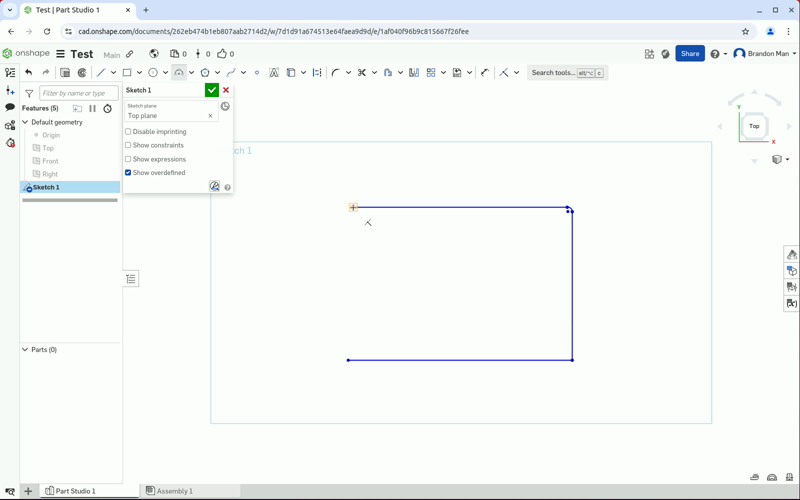
key_down(shift)
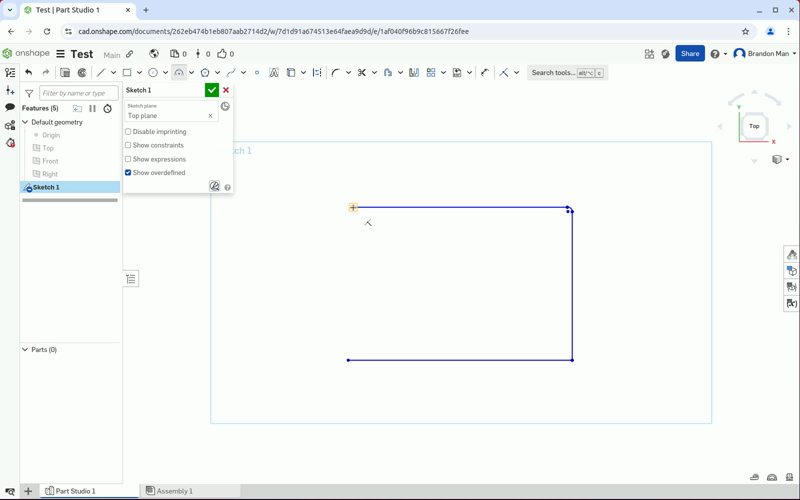
mouse_move(348, 211)
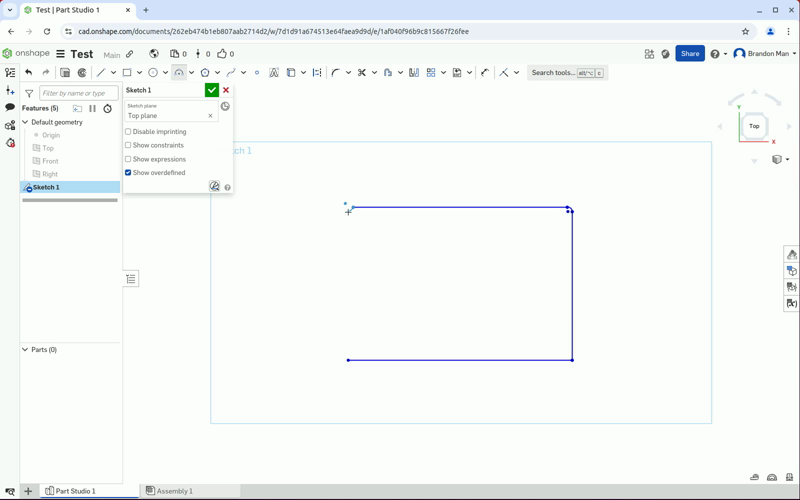
scroll(6)
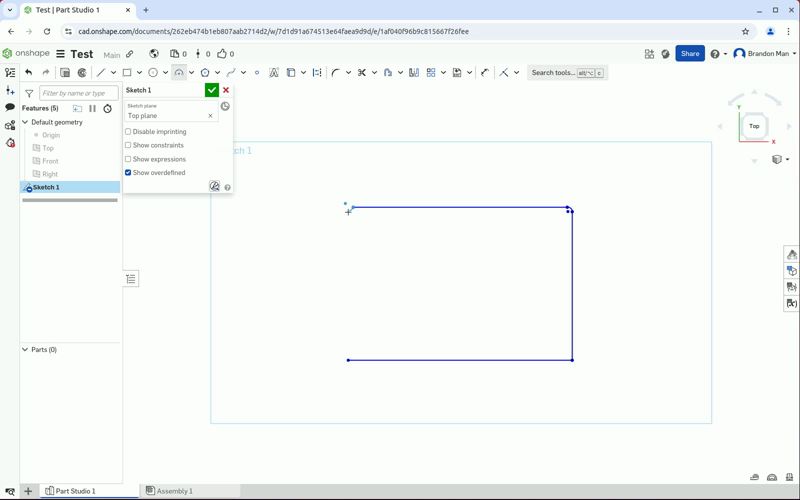
scroll(6)
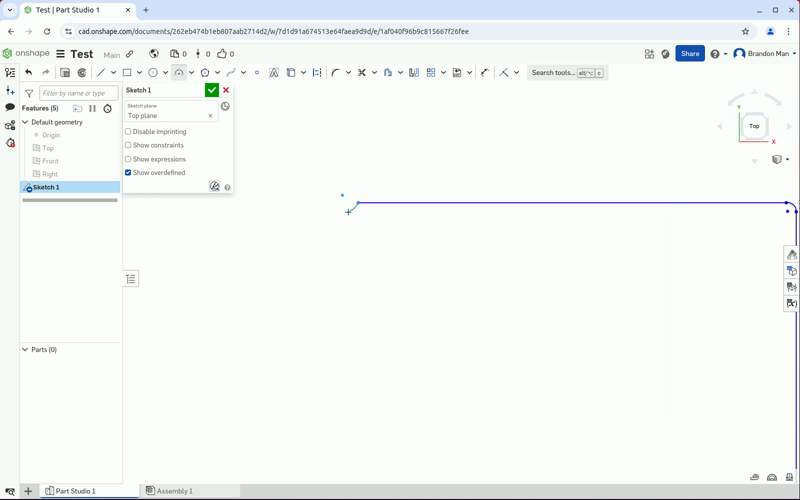
scroll(6)
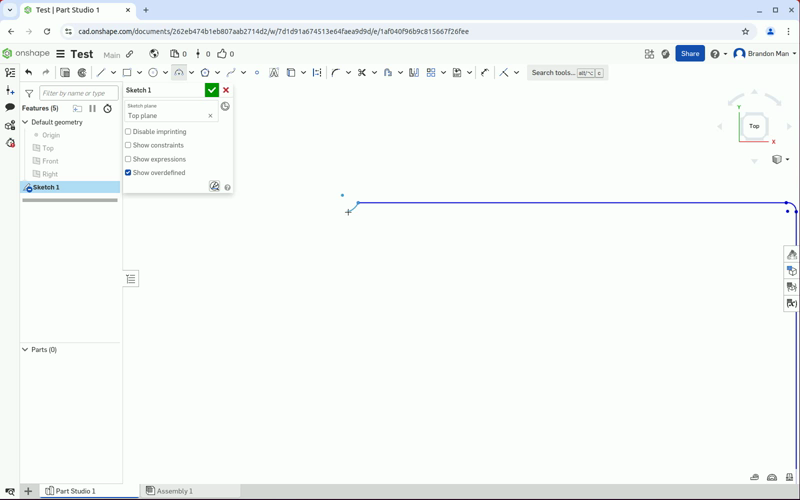
scroll(6)
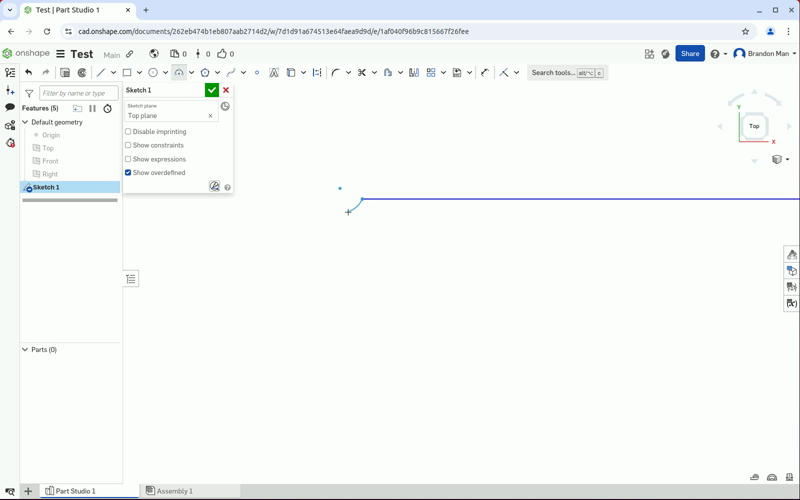
scroll(6)
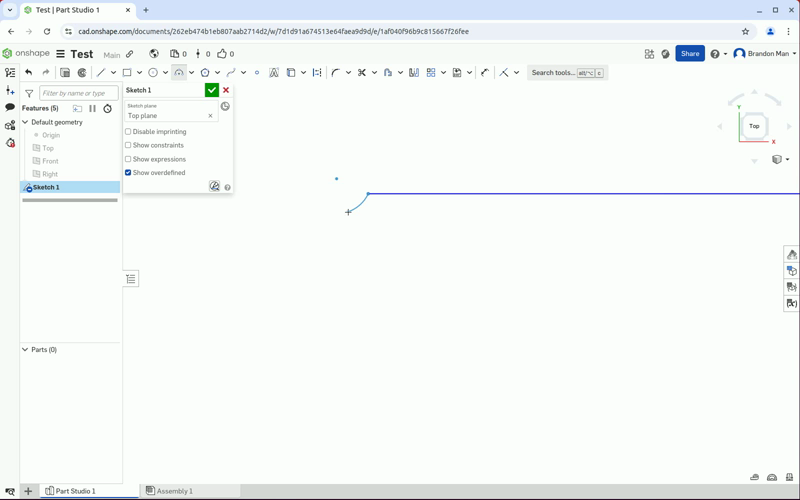
scroll(6)
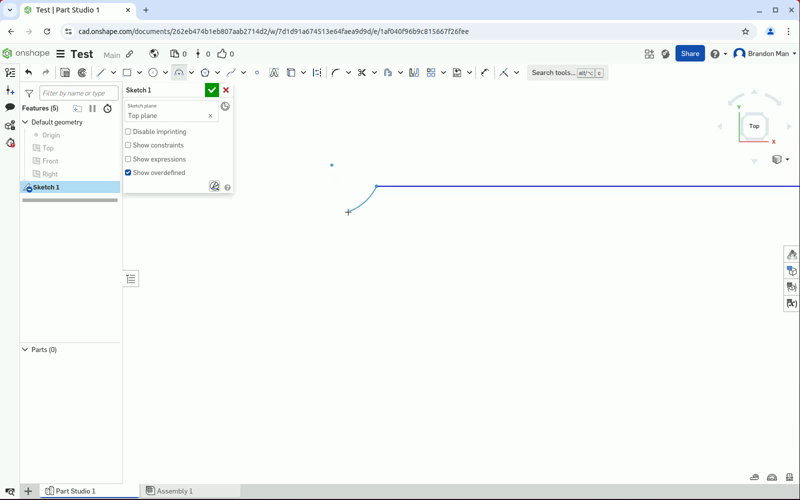
scroll(6)
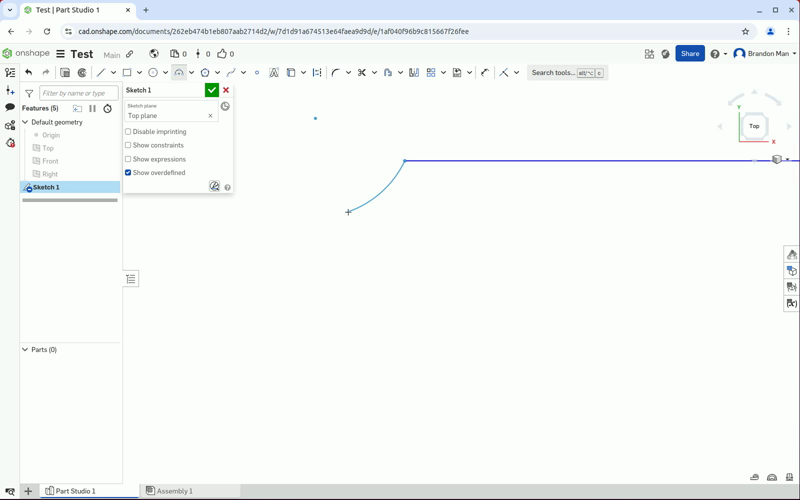
click(348, 211)
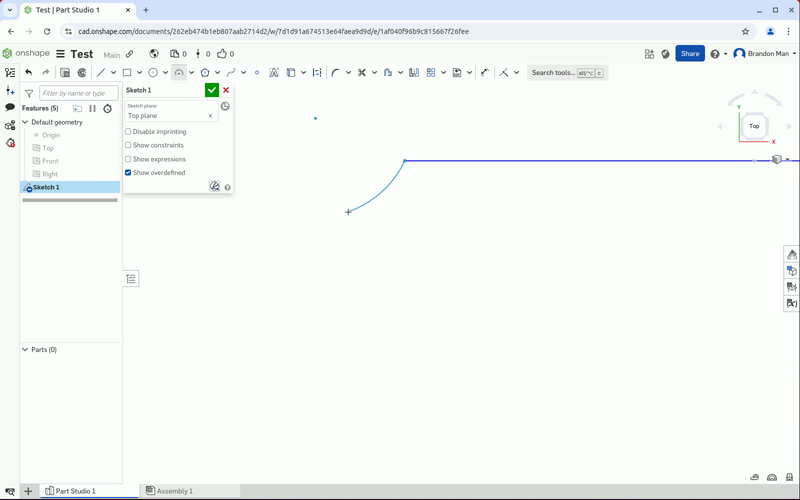
scroll(-6)
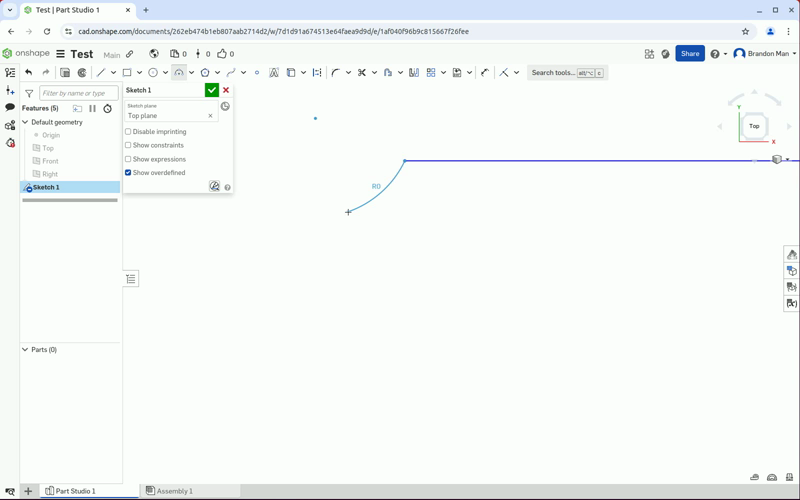
scroll(-6)
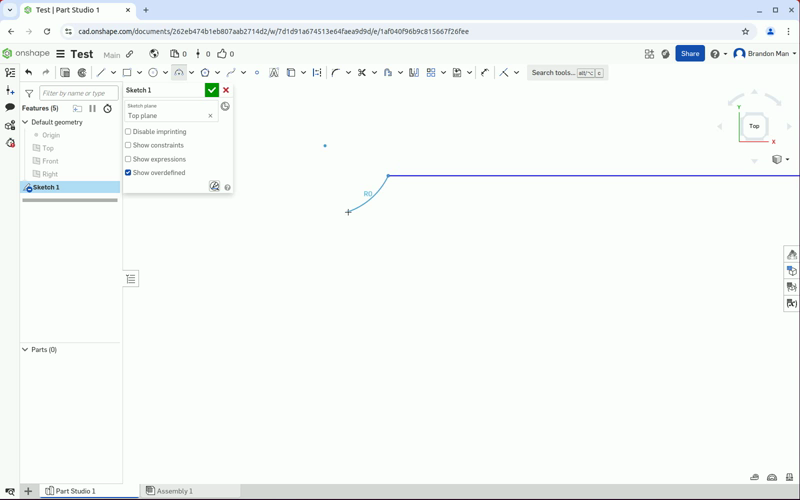
scroll(-6)
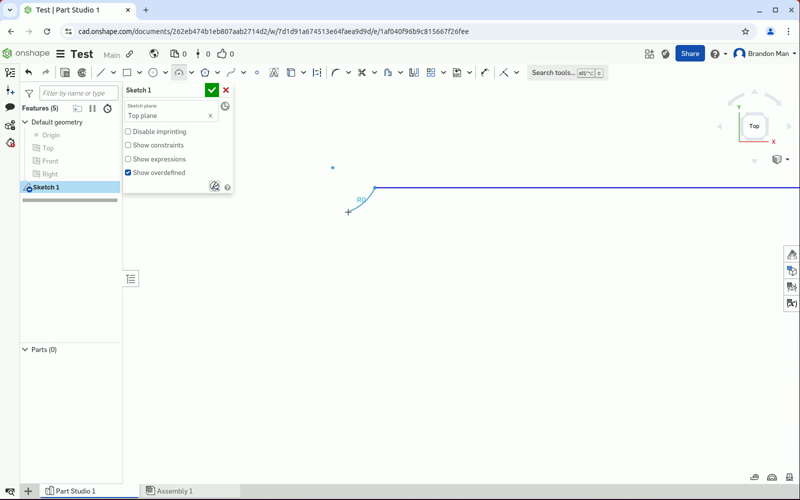
scroll(-6)
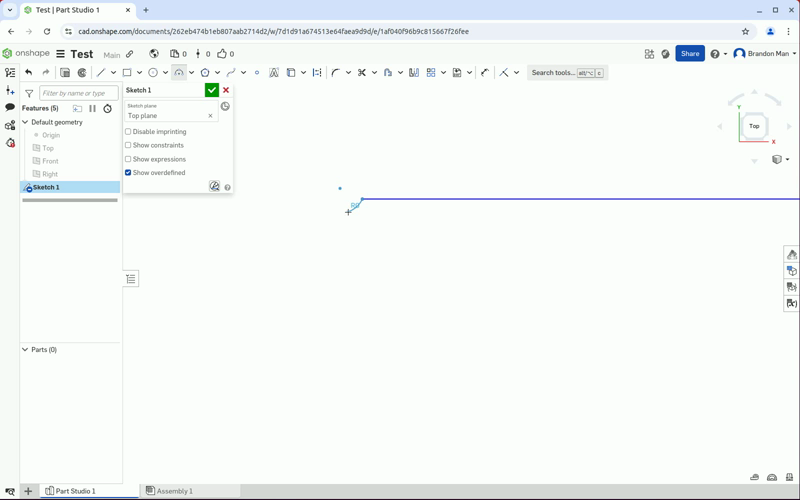
scroll(-6)
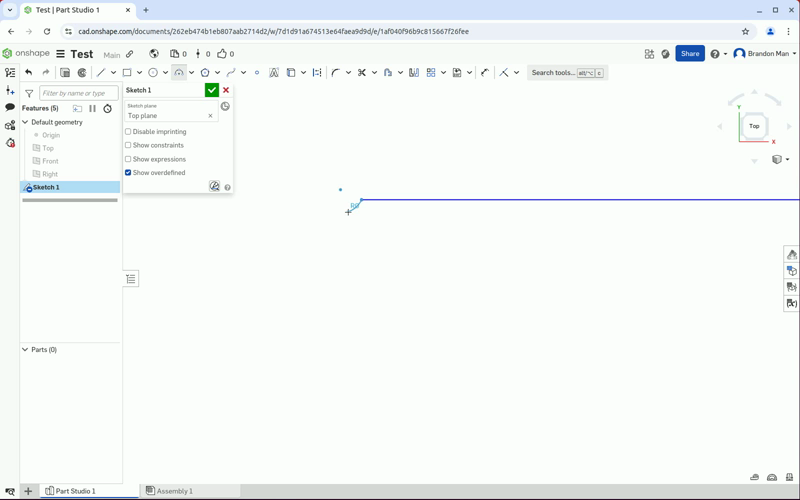
scroll(-6)
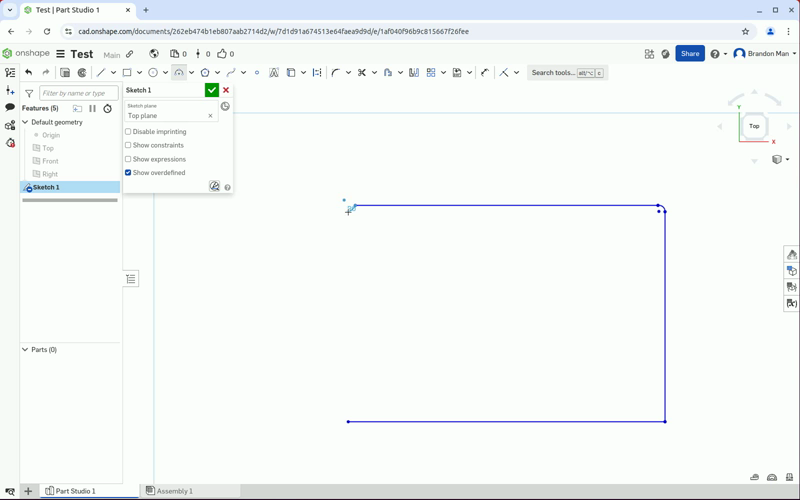
scroll(-6)
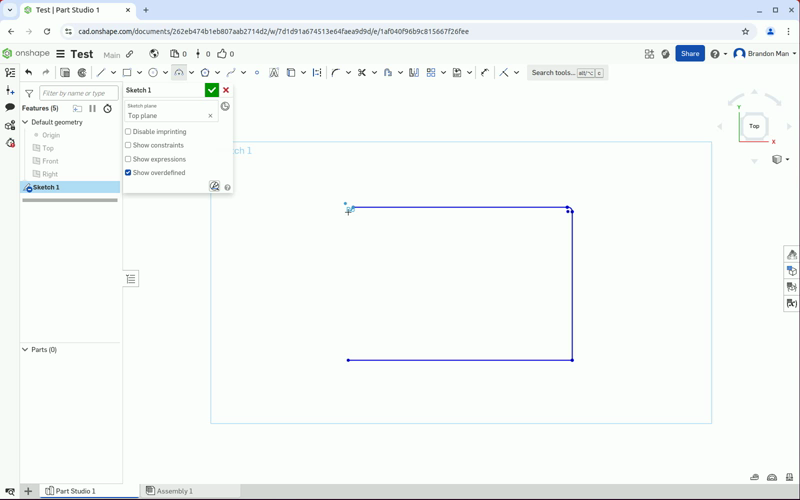
mouse_move(349, 208)
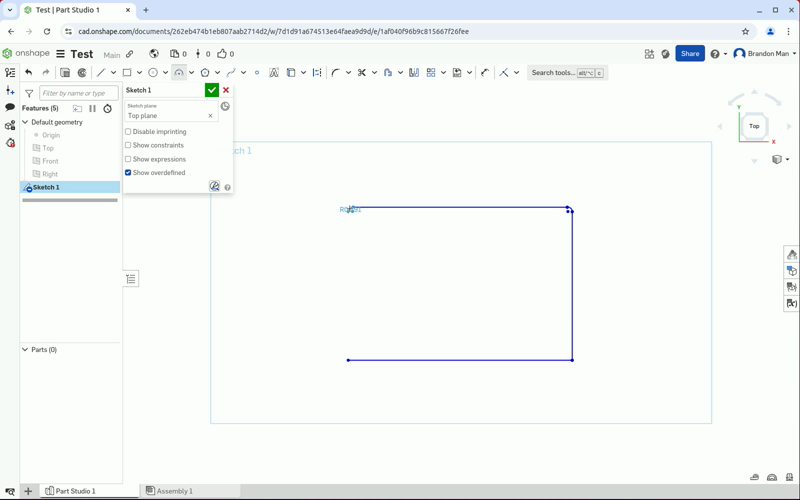
scroll(6)
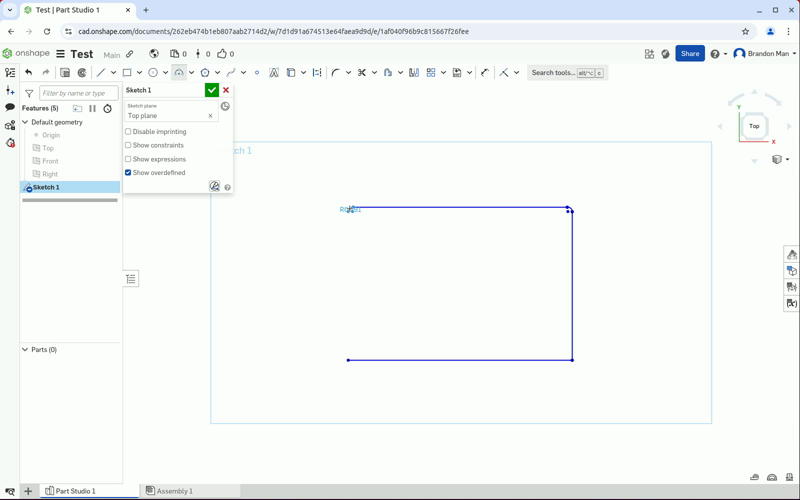
scroll(6)
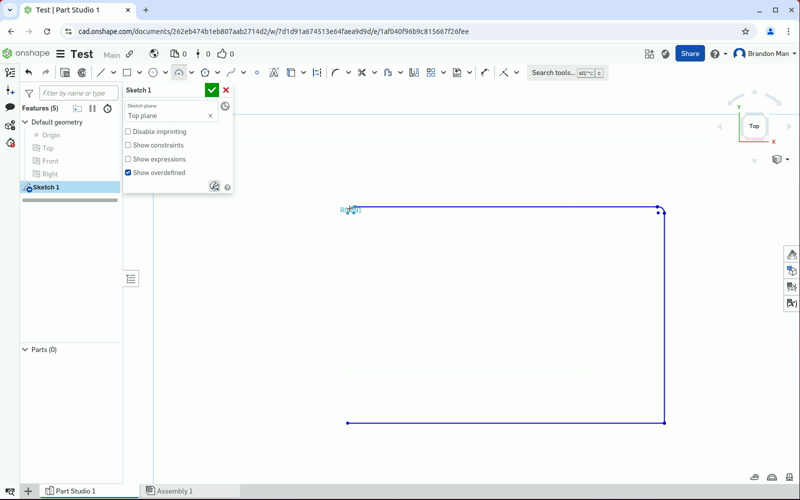
scroll(6)
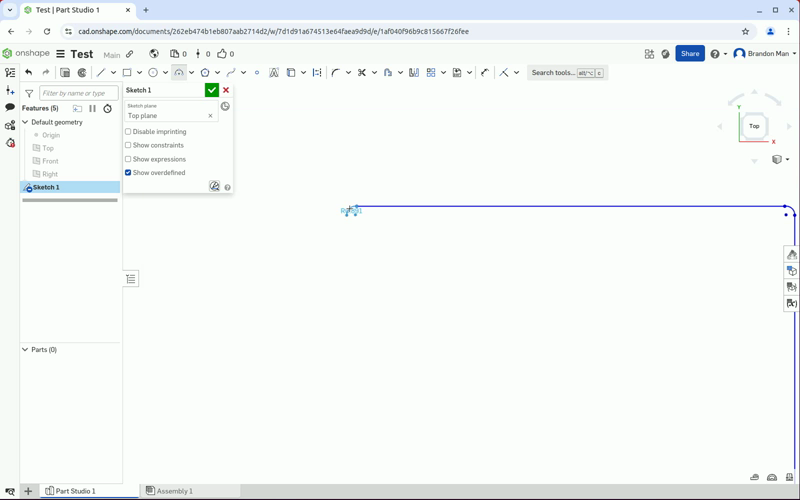
scroll(6)
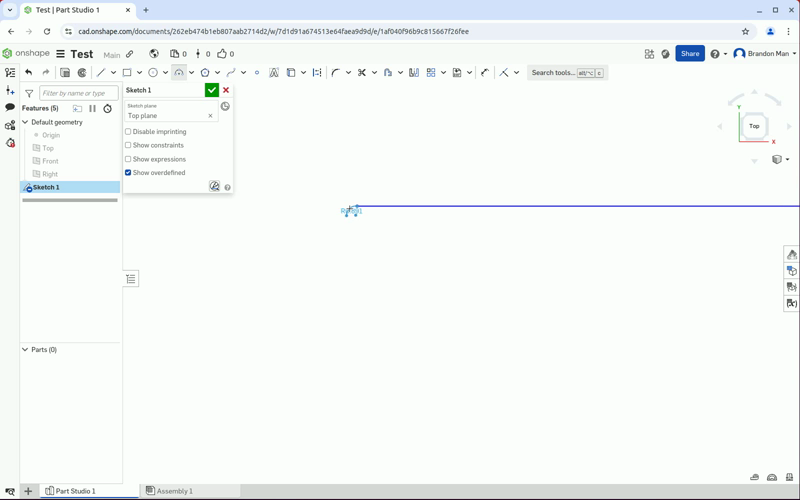
scroll(6)
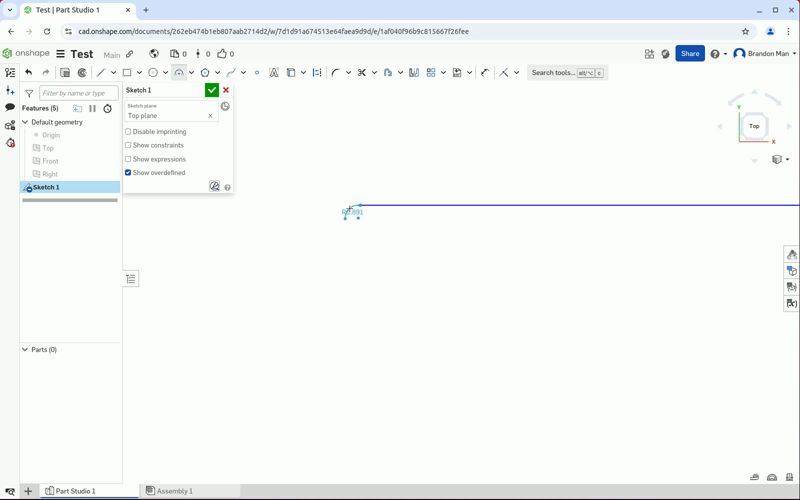
scroll(6)
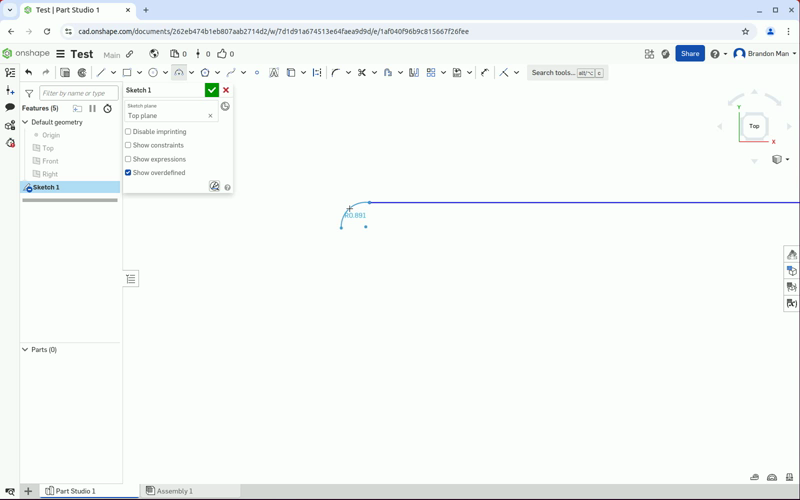
scroll(6)
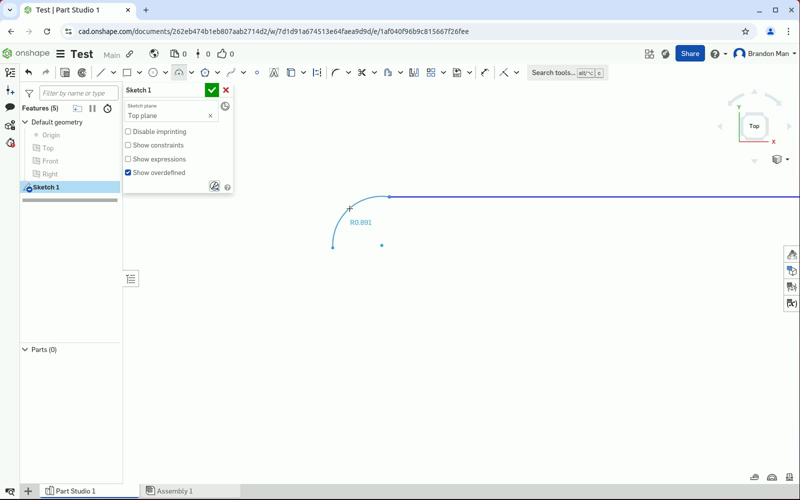
click(349, 208)
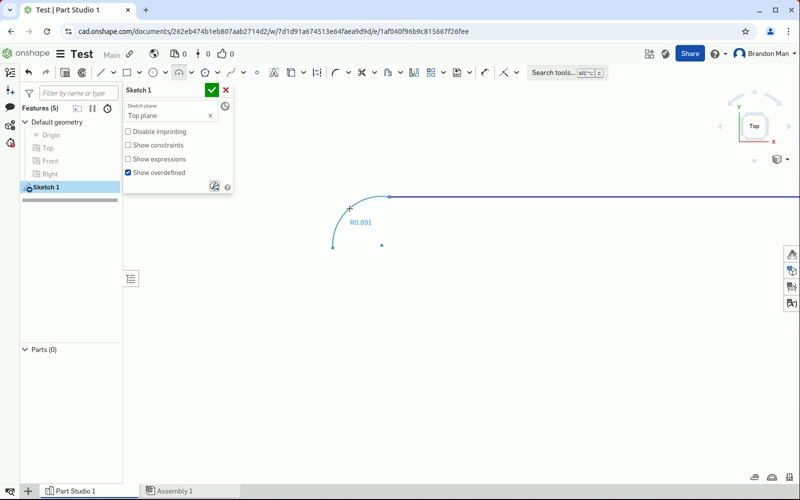
scroll(-6)
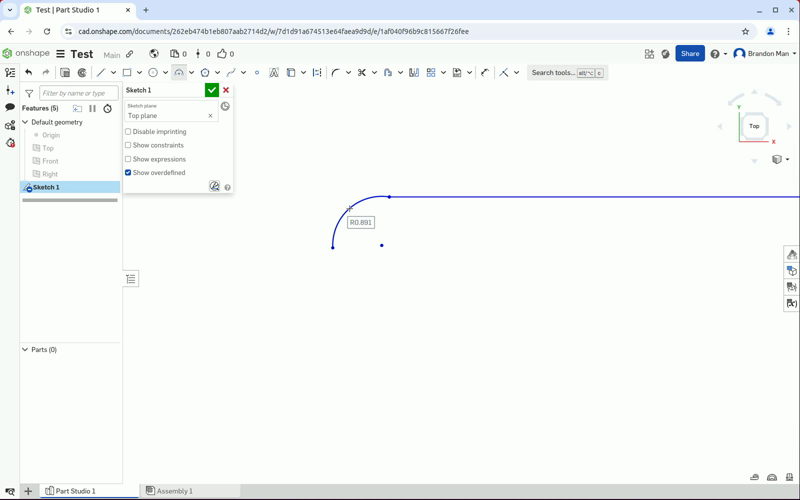
scroll(-6)
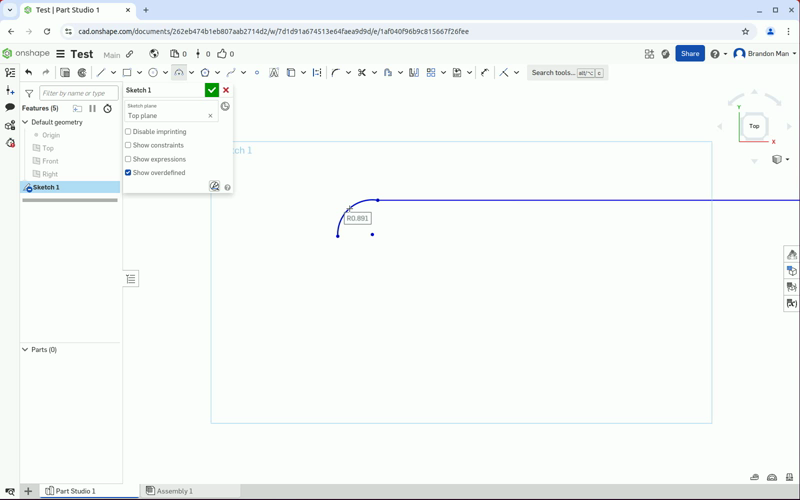
scroll(-6)
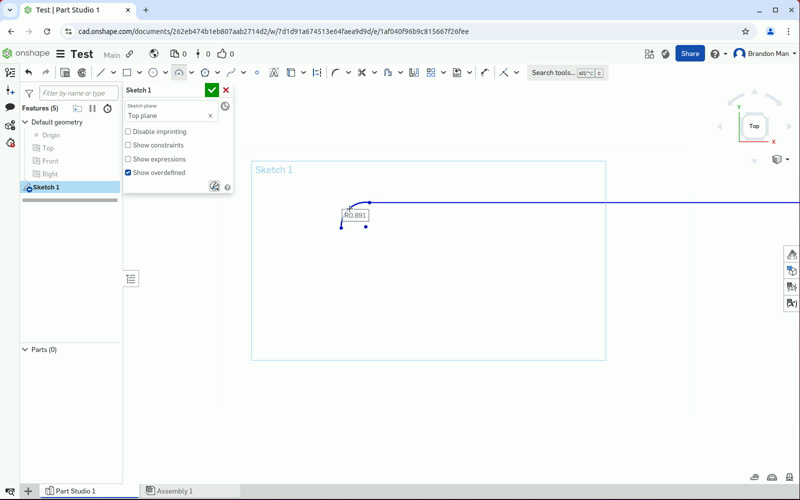
scroll(-6)
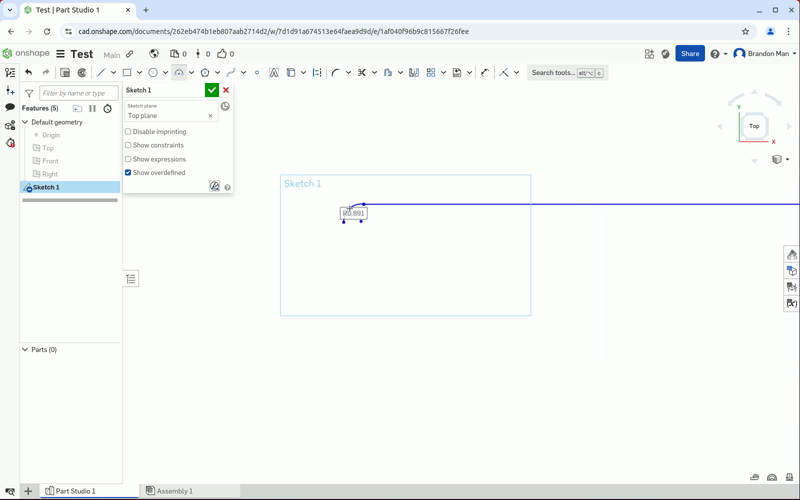
scroll(-6)
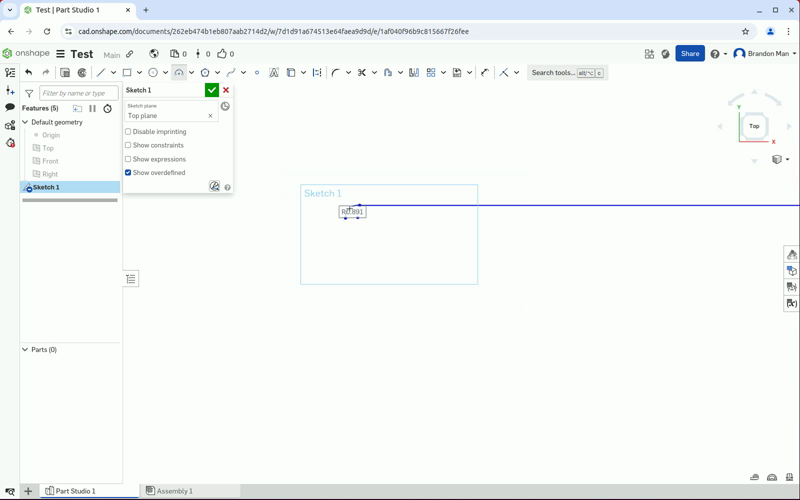
scroll(-6)
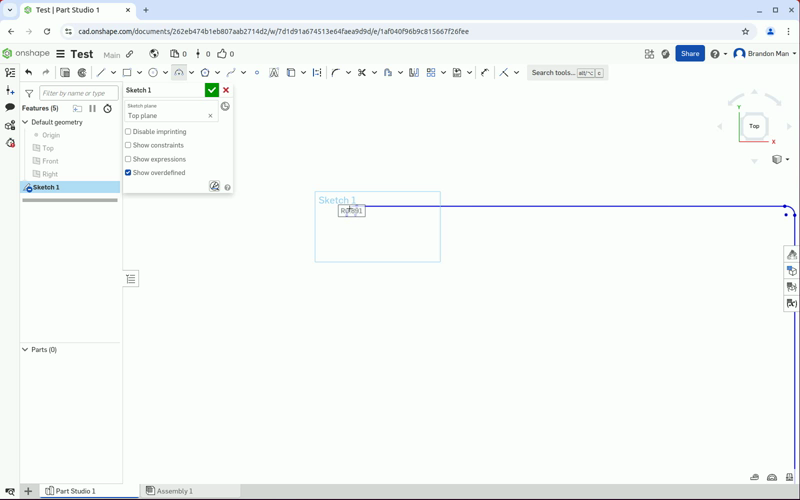
scroll(-6)
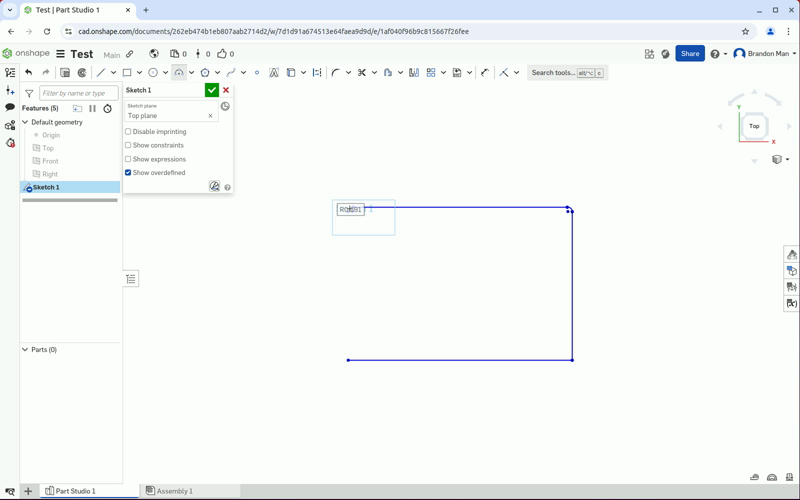
key_up(shift)
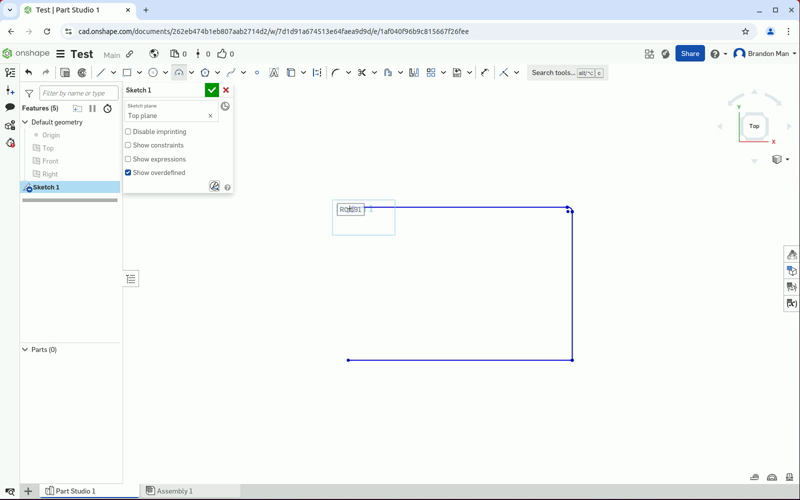
key(esc)
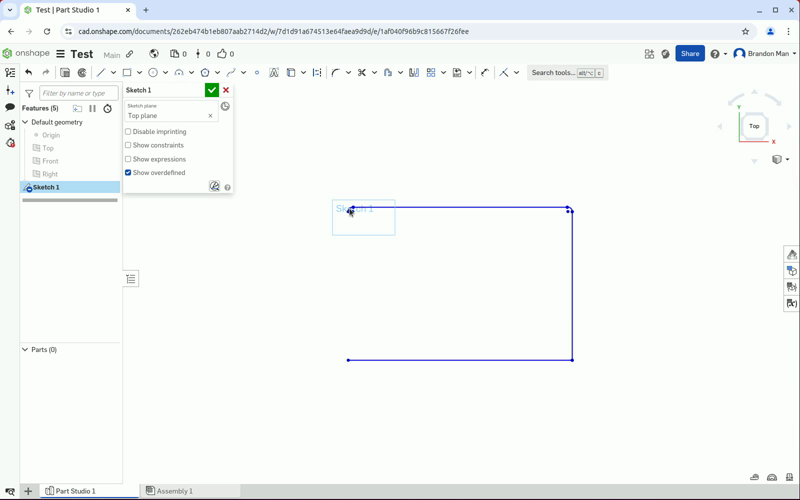
key(l)
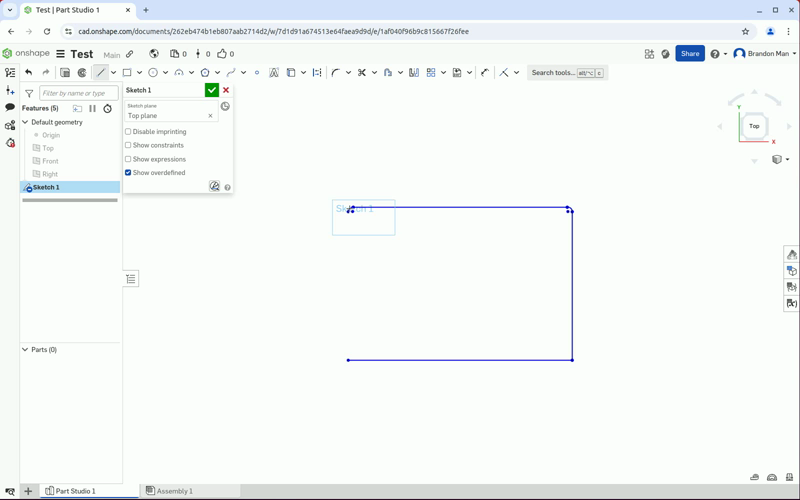
mouse_move(348, 211)
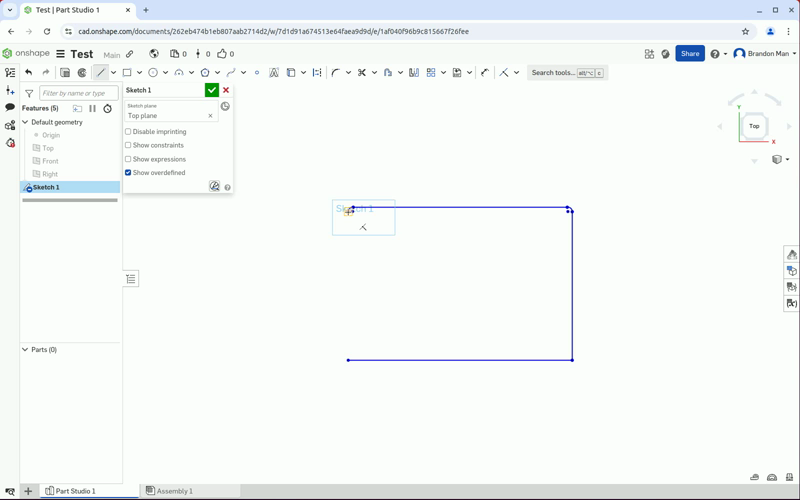
scroll(6)
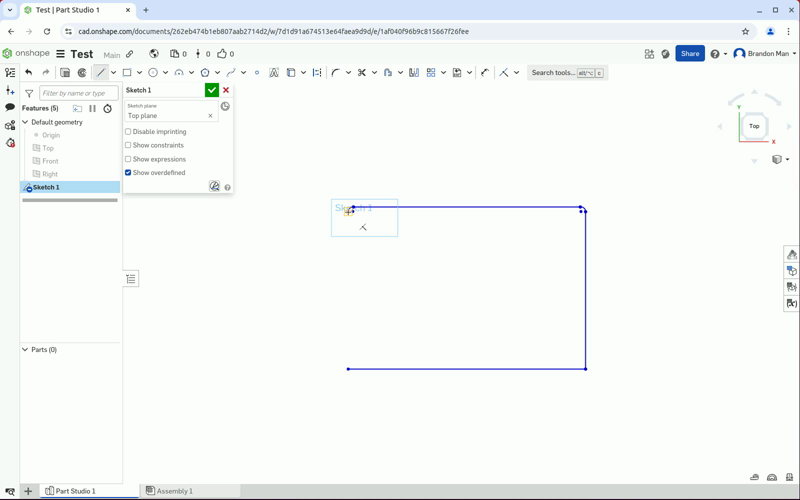
scroll(6)
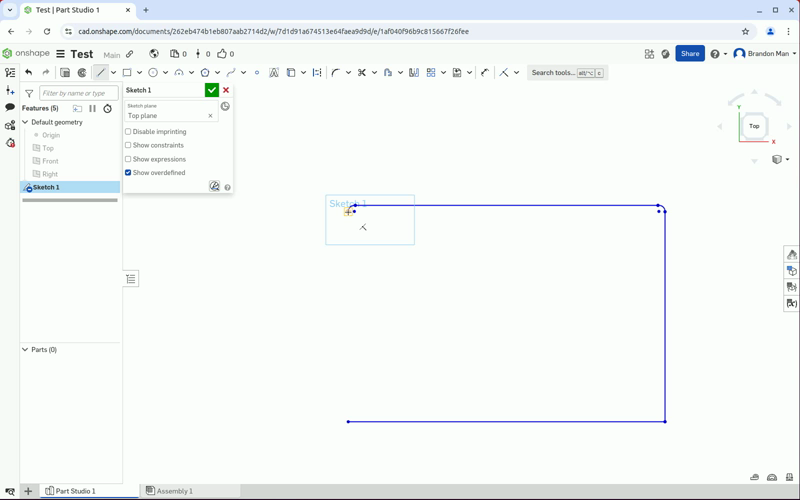
scroll(6)
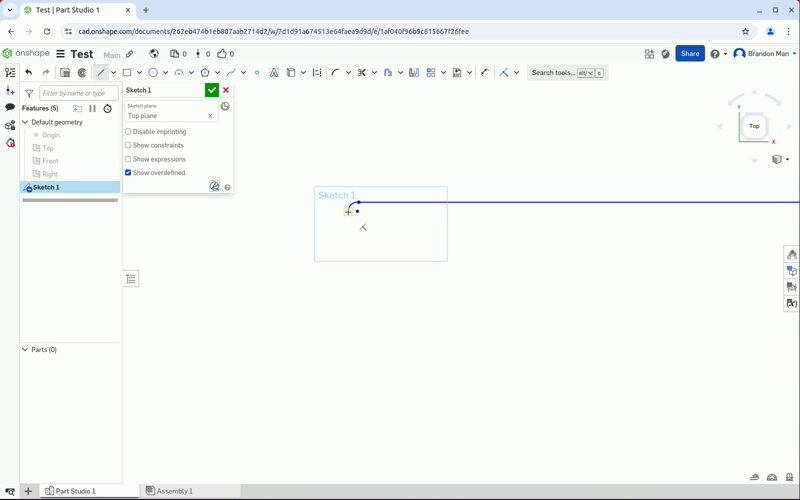
scroll(6)
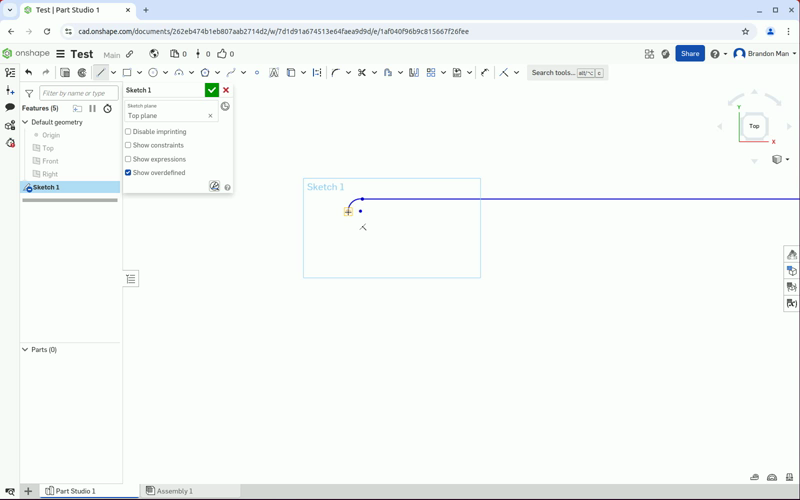
scroll(6)
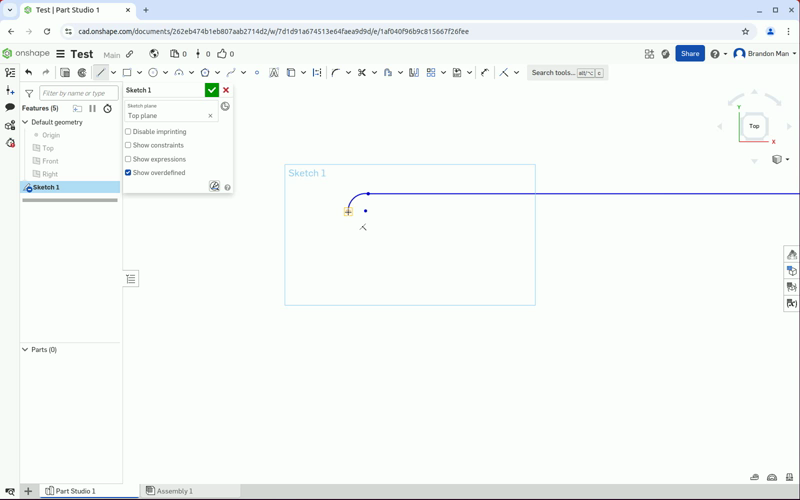
scroll(6)
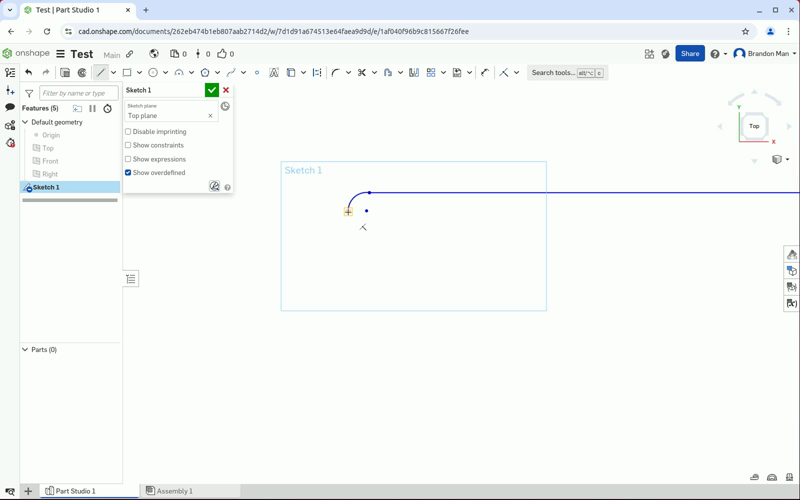
scroll(6)
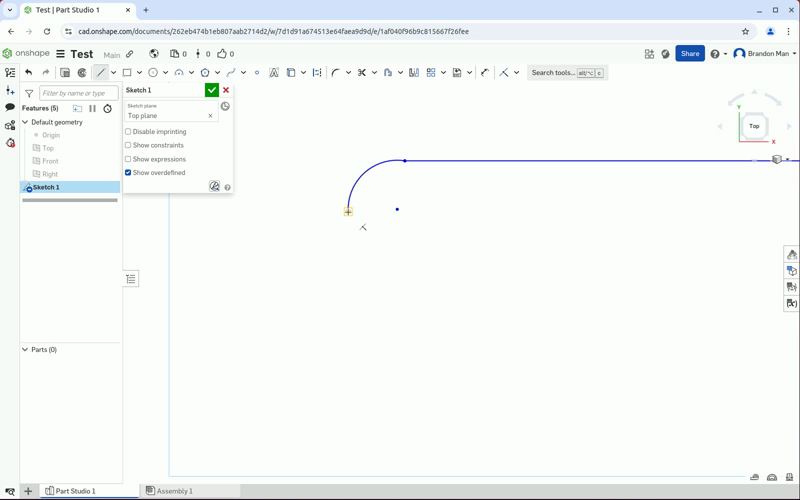
click(348, 211)
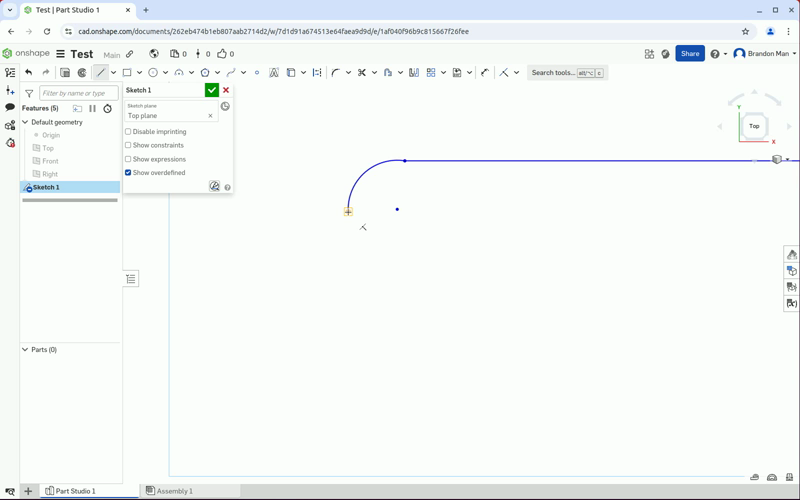
scroll(-6)
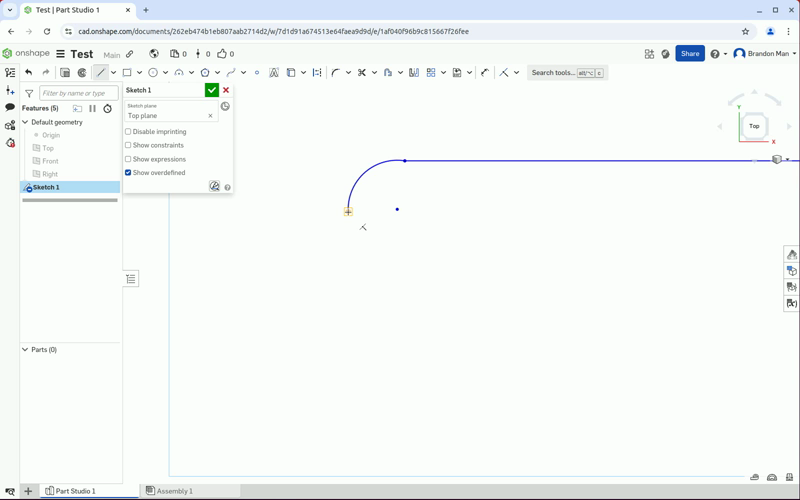
scroll(-6)
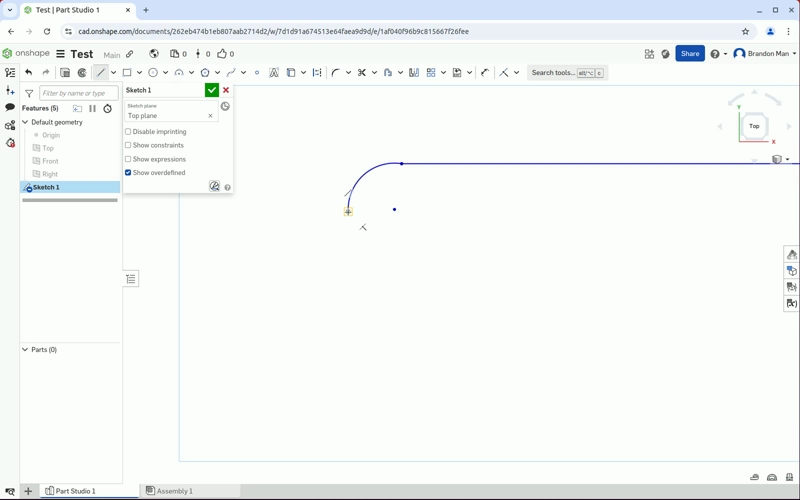
scroll(-6)
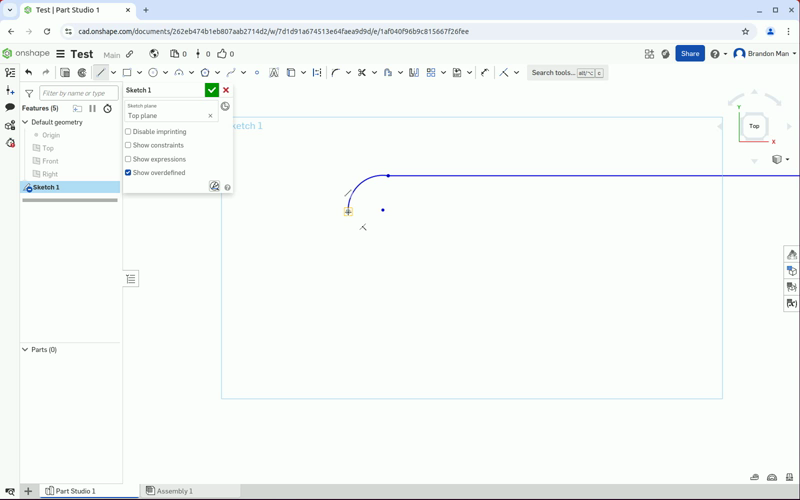
scroll(-6)
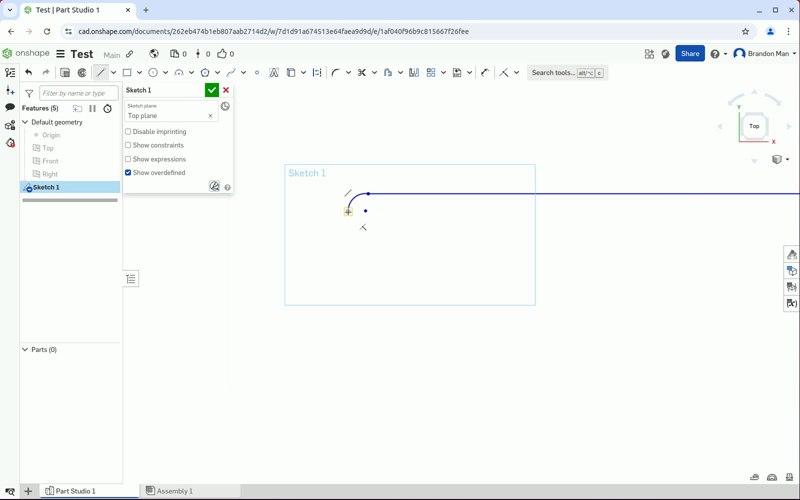
scroll(-6)
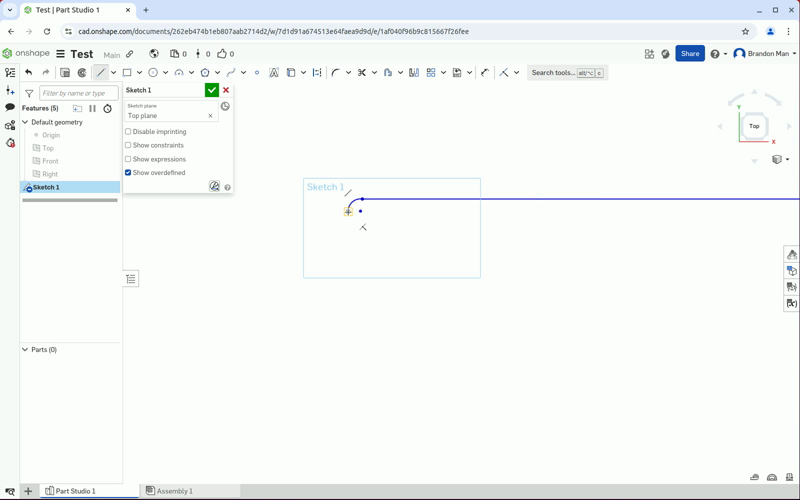
scroll(-6)
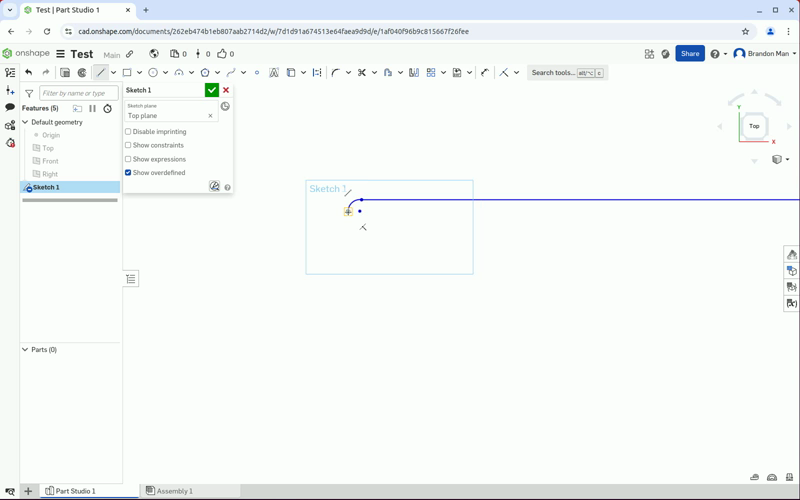
scroll(-6)
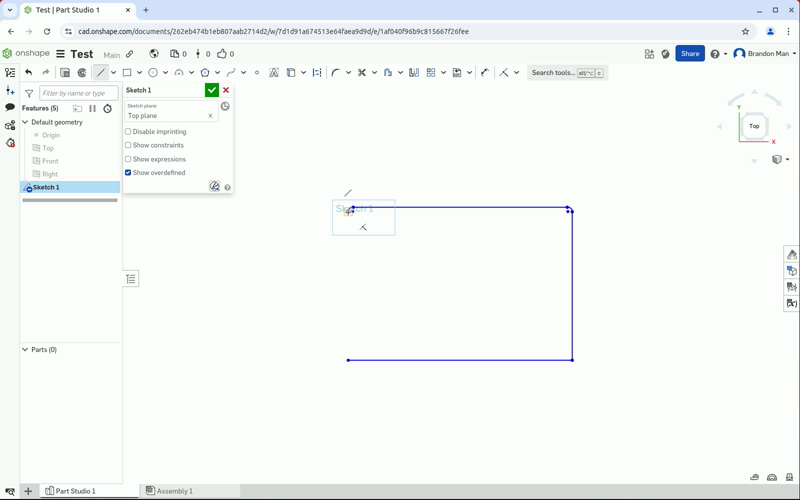
key_down(shift)
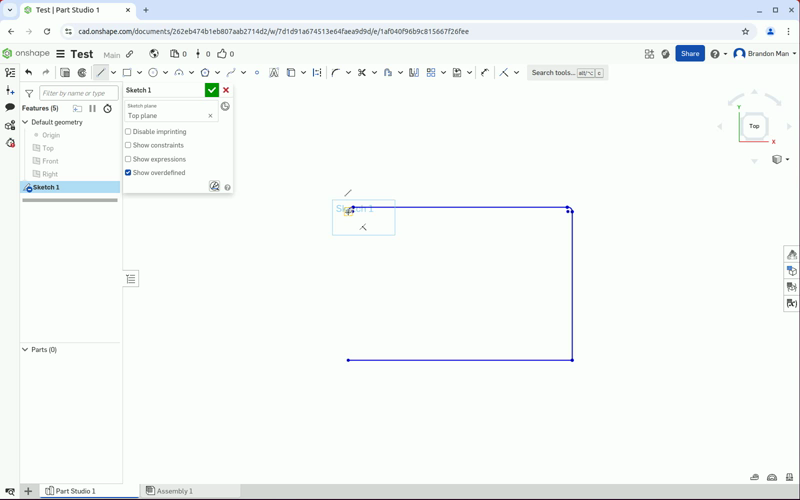
mouse_move(378, 211)
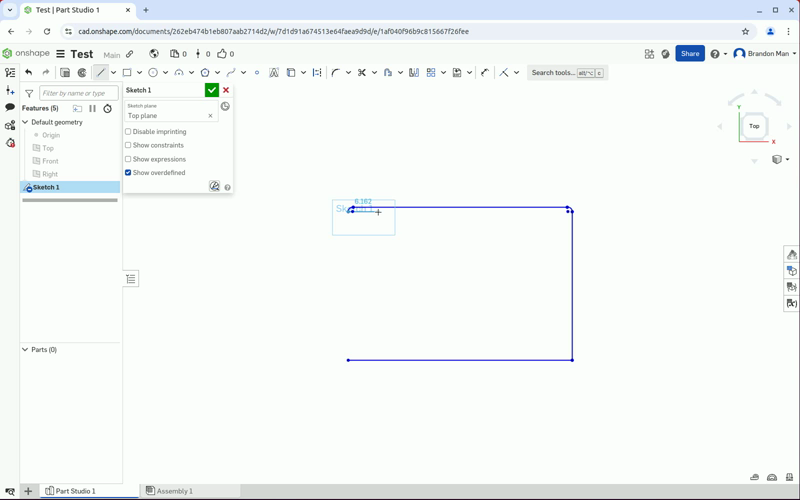
mouse_move(348, 216)
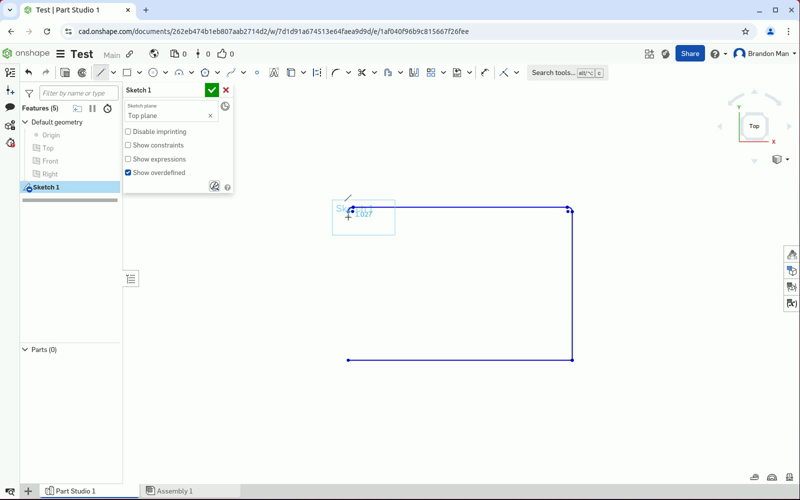
scroll(6)
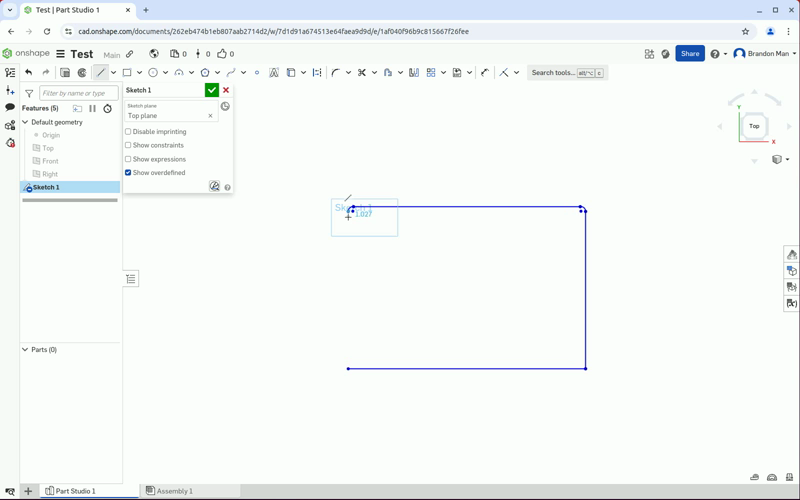
scroll(6)
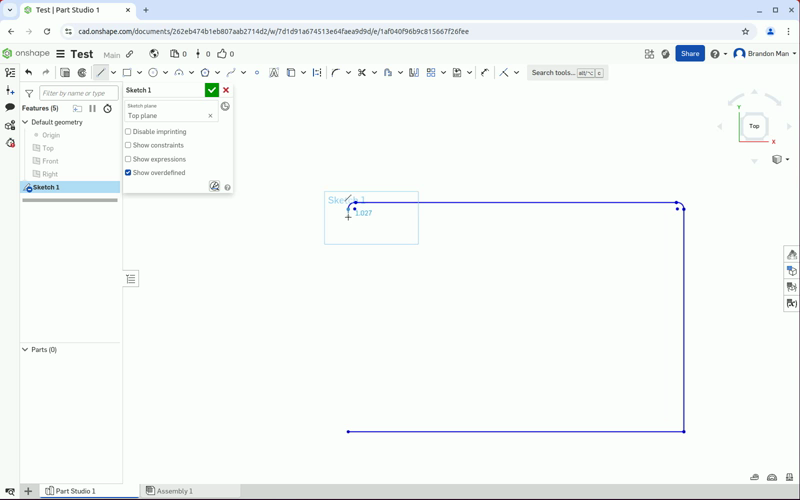
scroll(6)
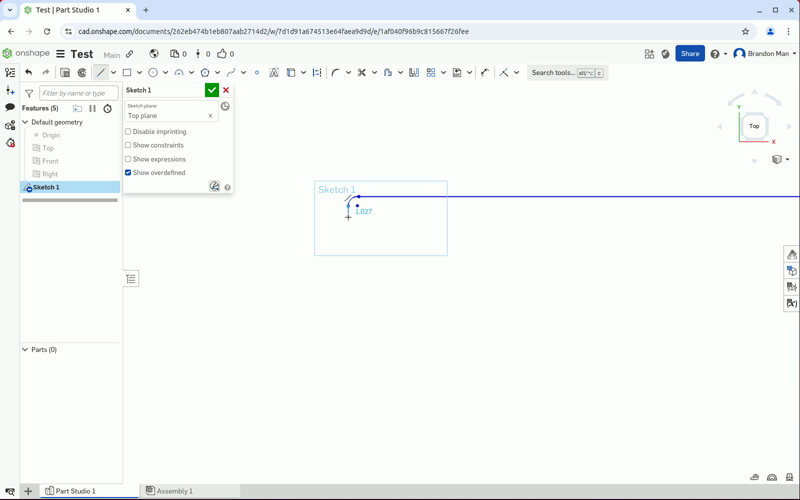
scroll(6)
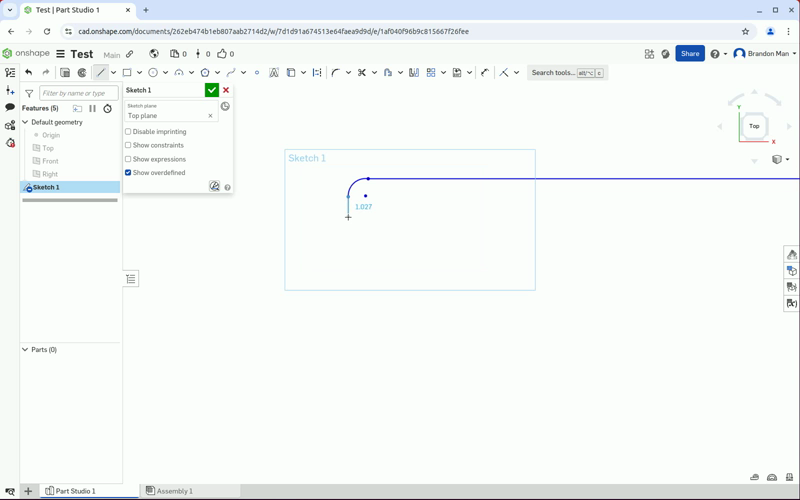
scroll(6)
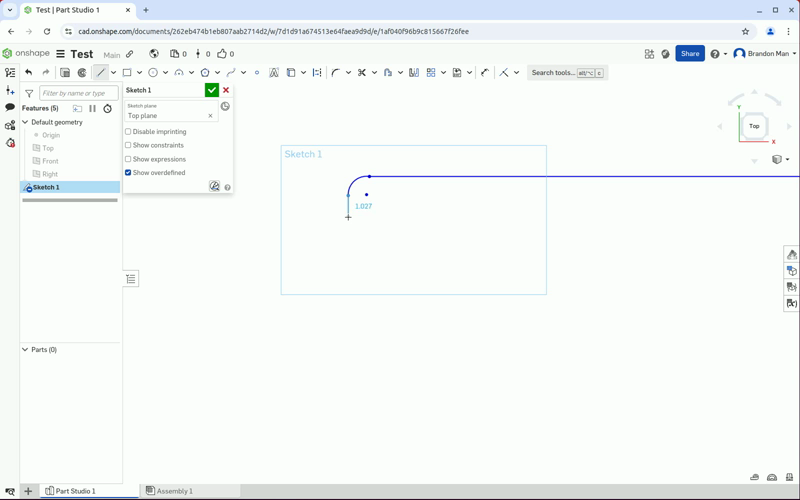
scroll(6)
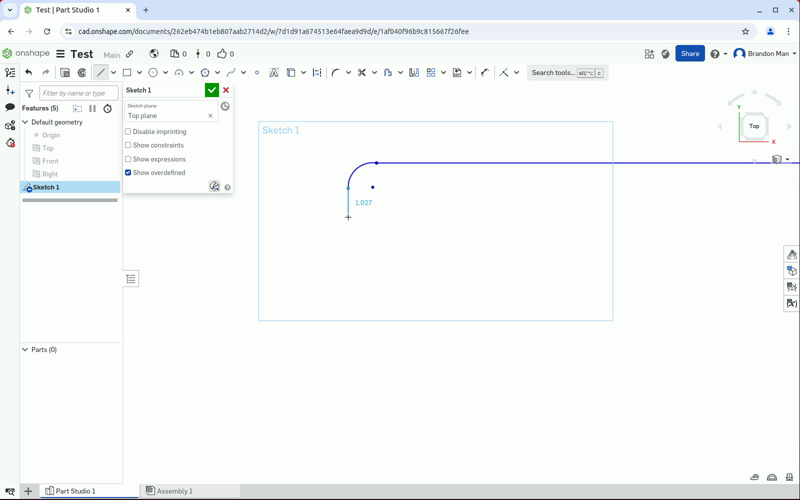
scroll(6)
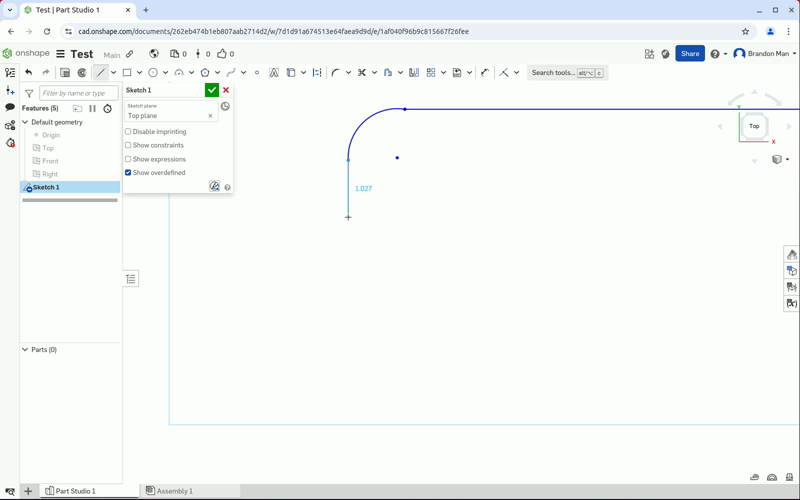
click(348, 216)
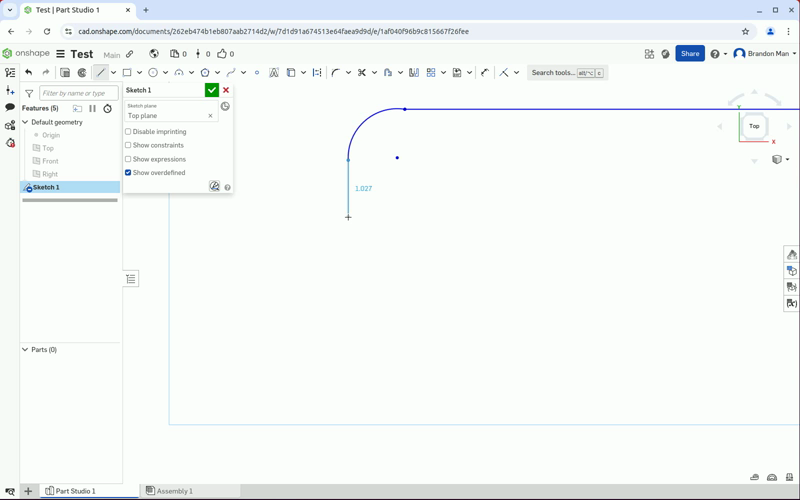
scroll(-6)
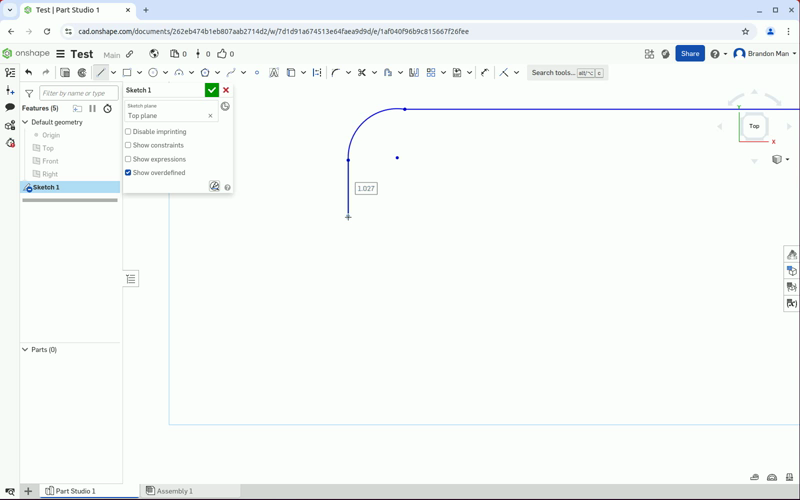
scroll(-6)
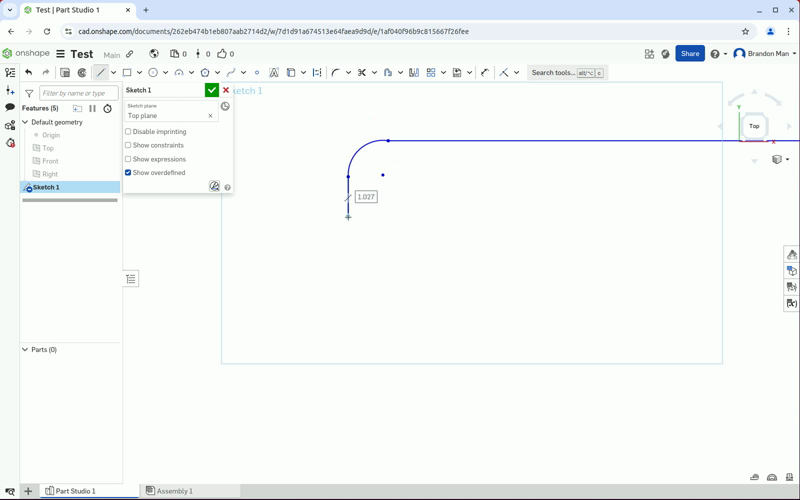
scroll(-6)
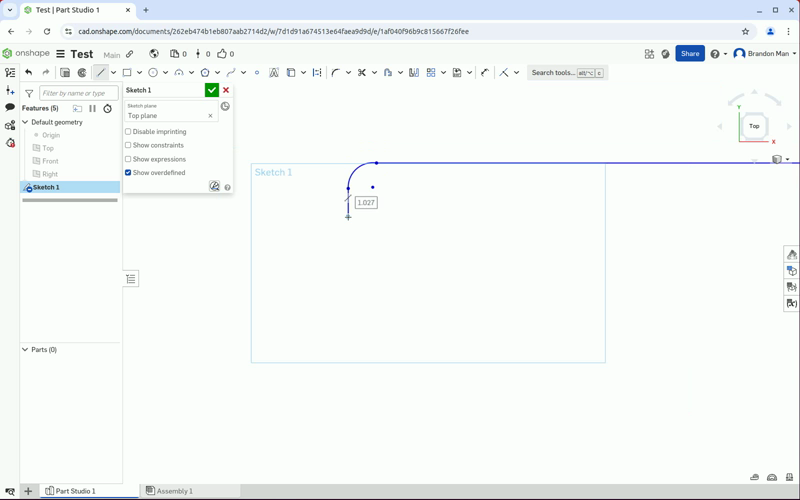
scroll(-6)
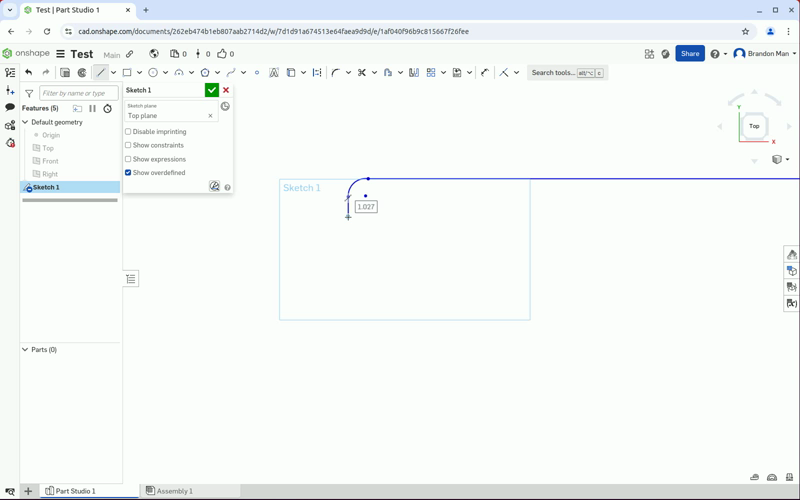
scroll(-6)
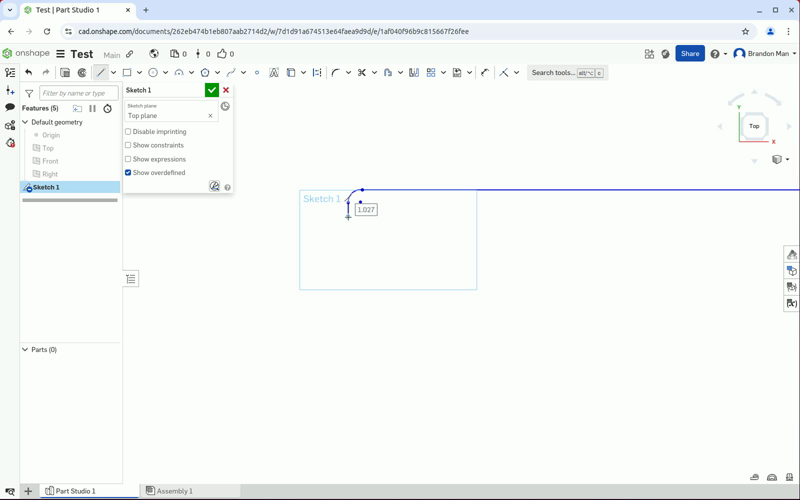
scroll(-6)
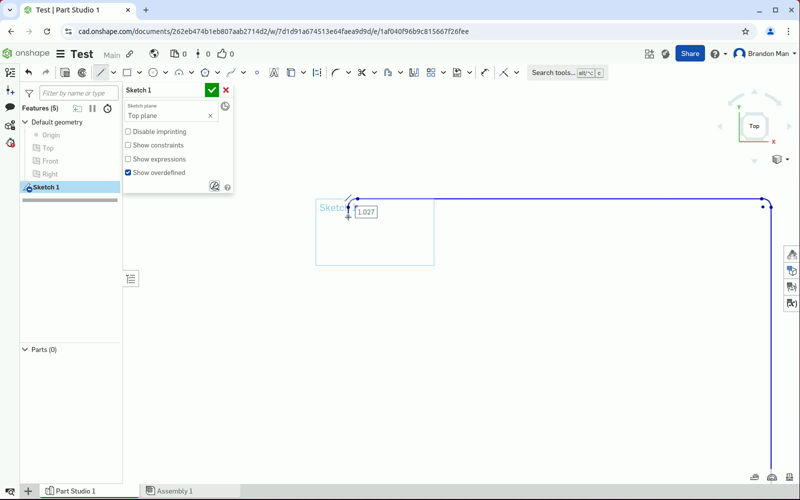
scroll(-6)
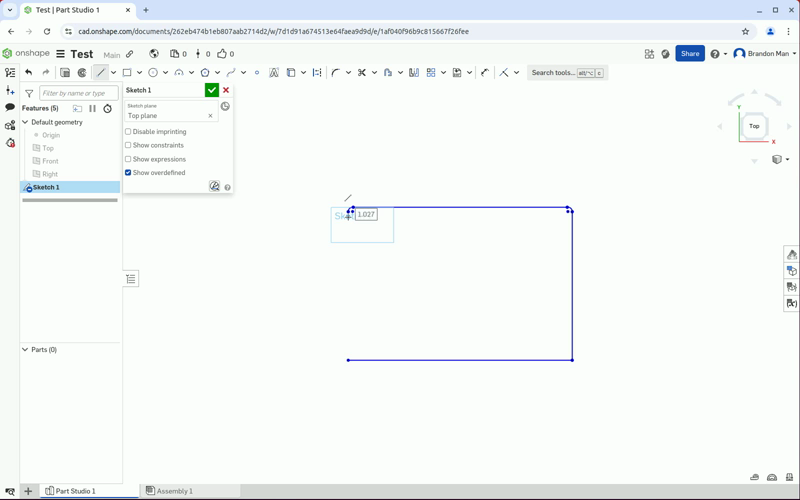
key_up(shift)
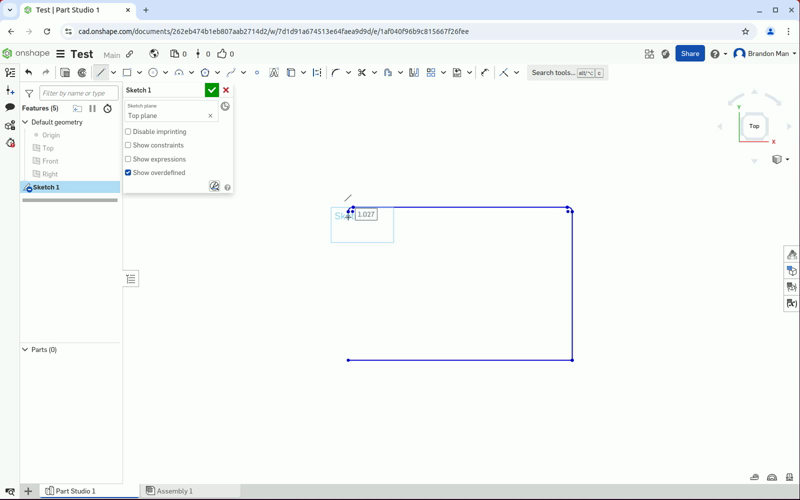
key_down(shift)
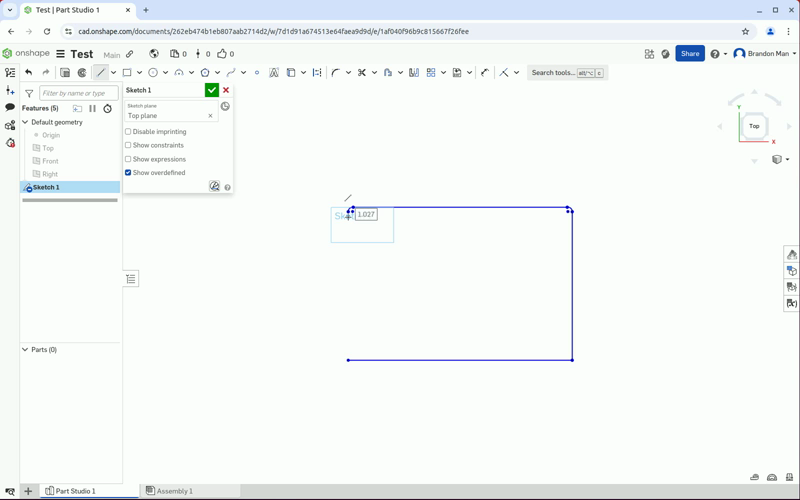
mouse_move(378, 216)
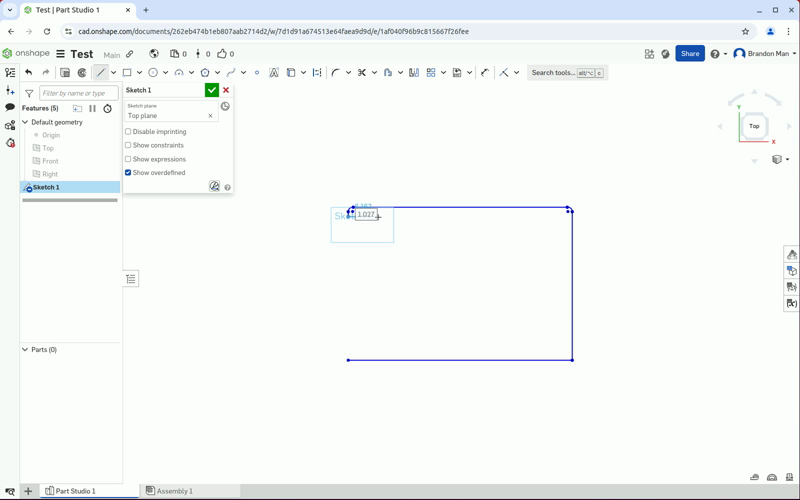
mouse_move(357, 216)
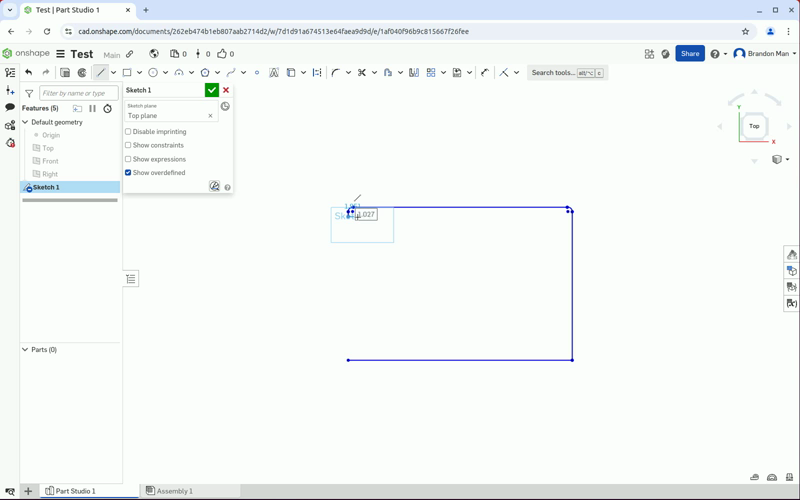
click(357, 216)
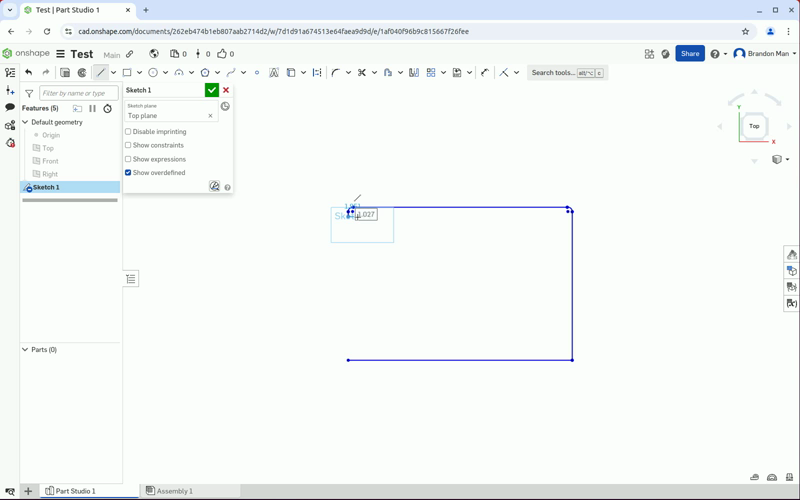
key_up(shift)
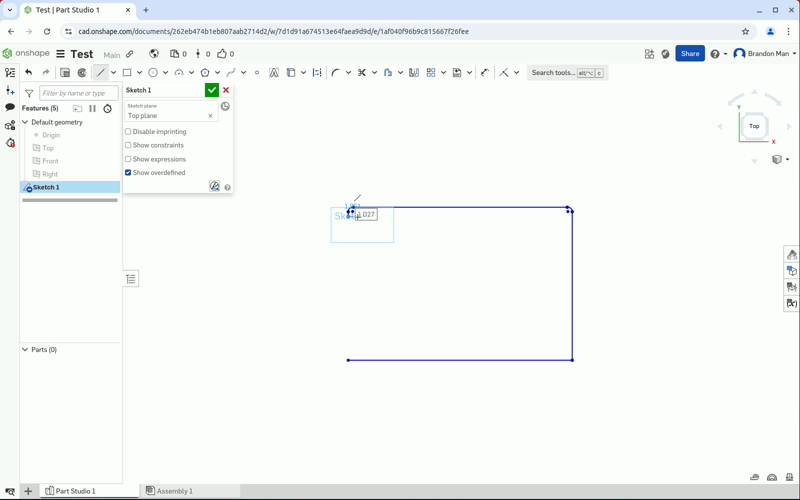
key(esc)
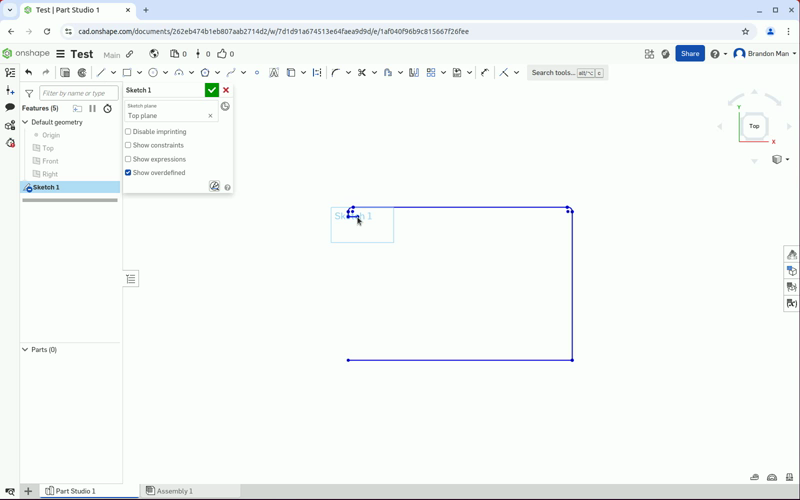
key(a)
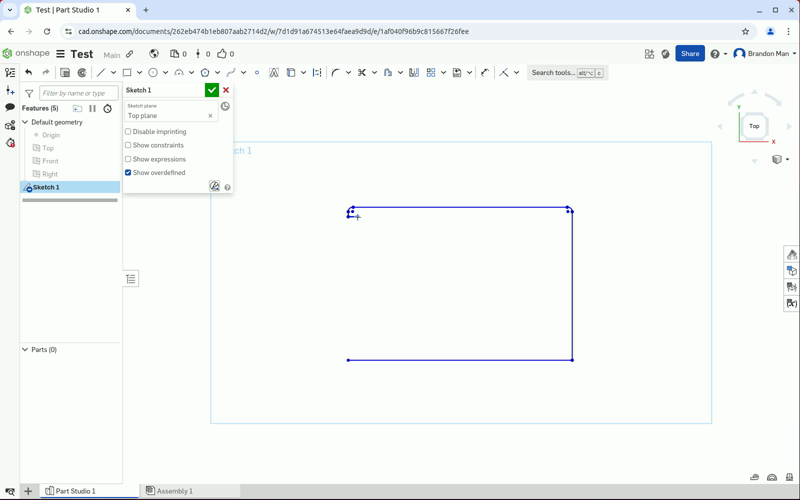
mouse_move(357, 216)
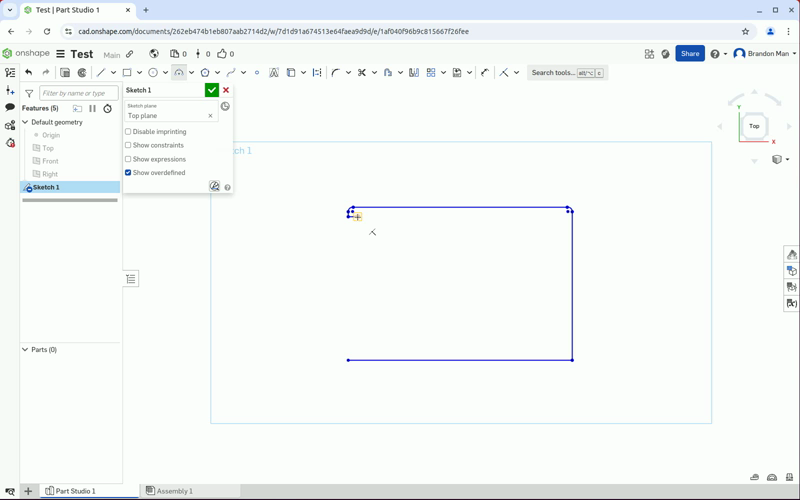
click(357, 216)
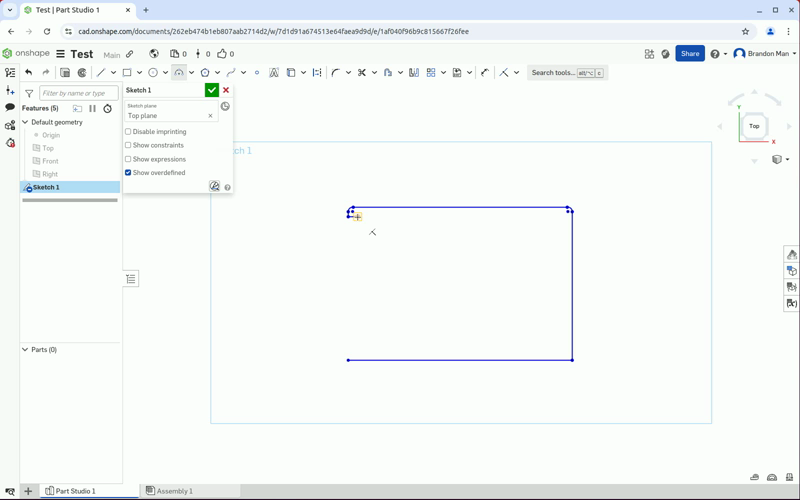
key_down(shift)
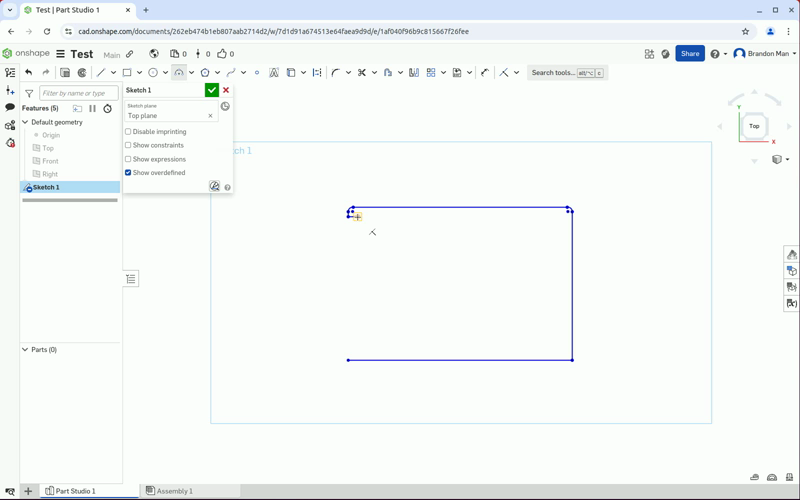
mouse_move(357, 225)
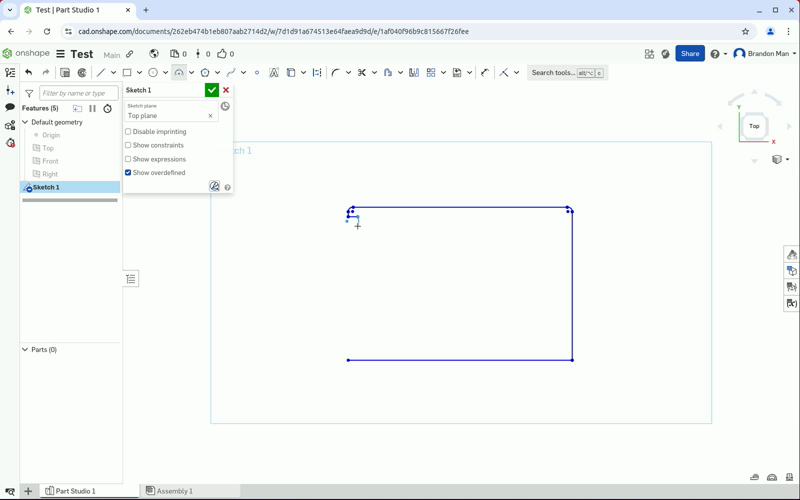
click(357, 225)
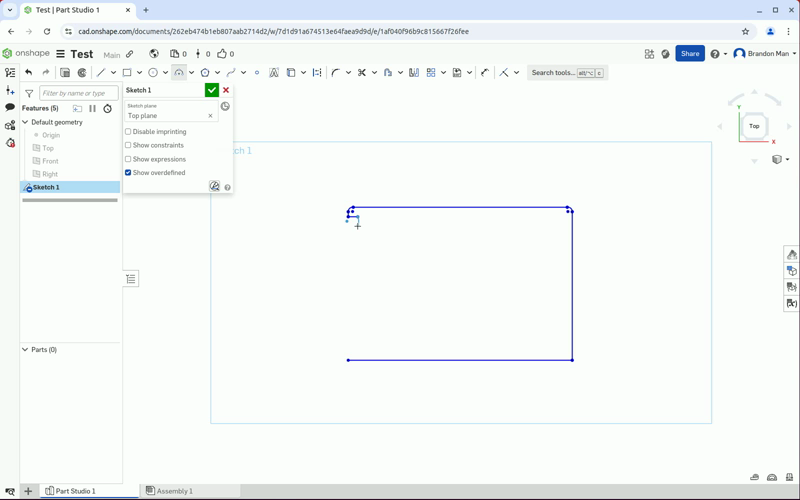
mouse_move(362, 221)
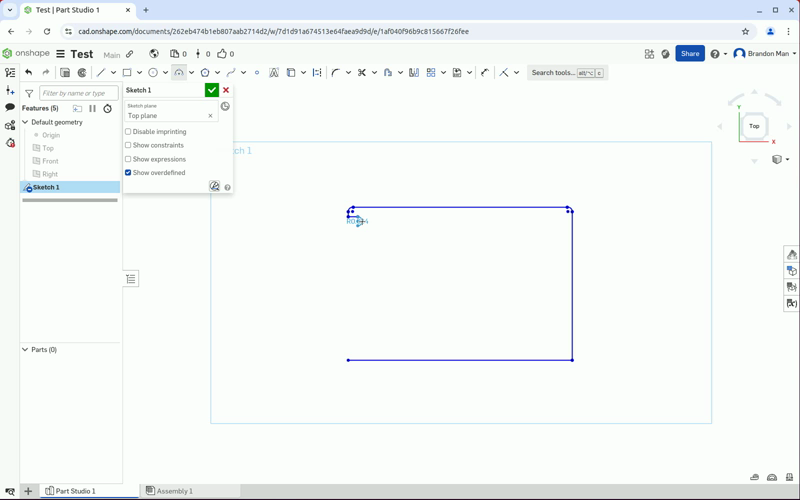
click(362, 221)
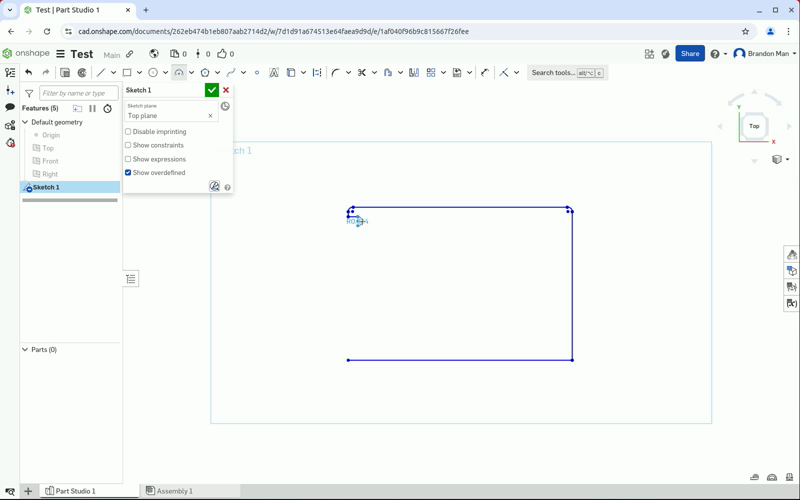
key_up(shift)
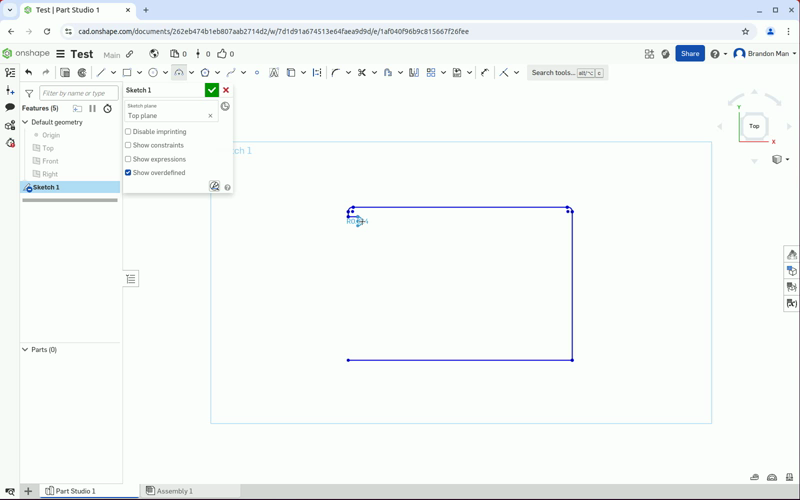
key(esc)
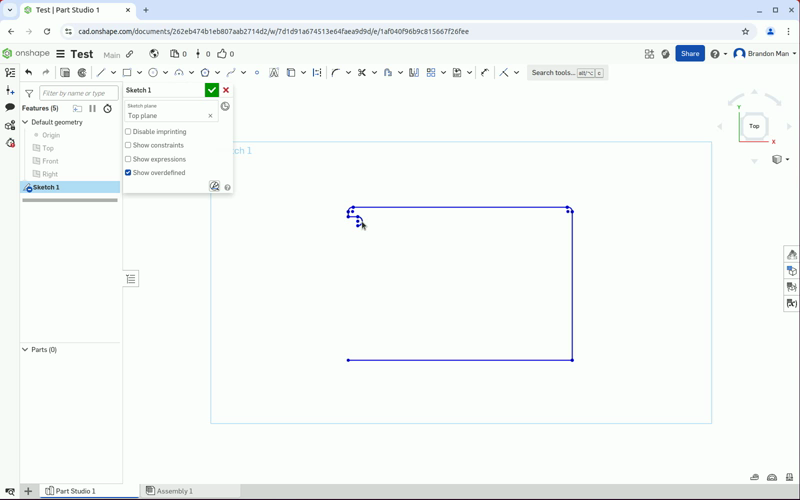
key(l)
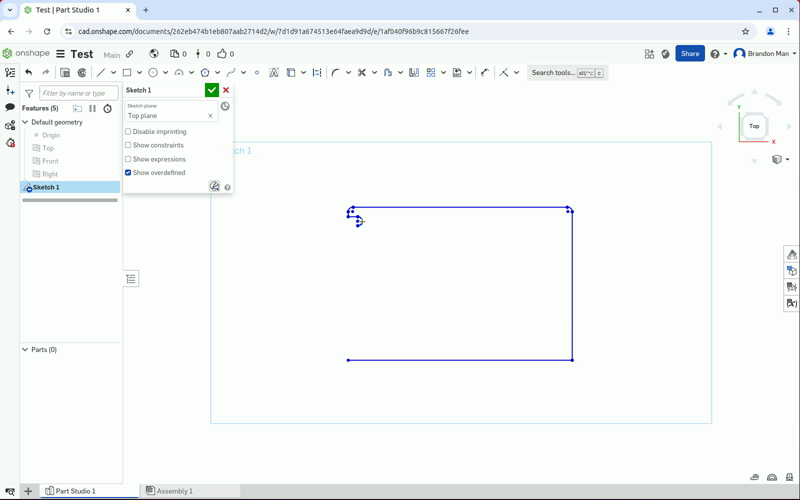
mouse_move(357, 225)
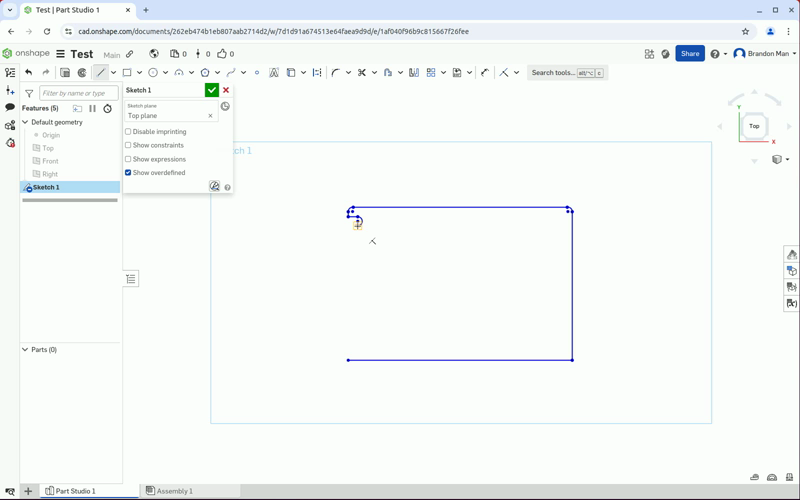
click(357, 225)
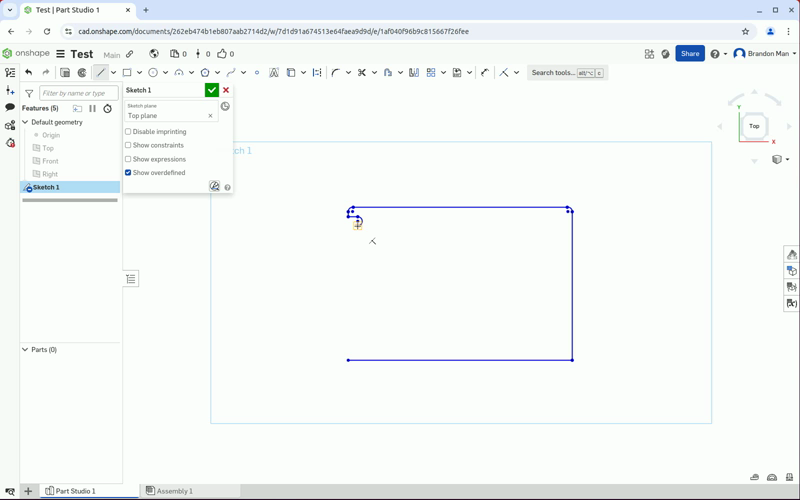
key_down(shift)
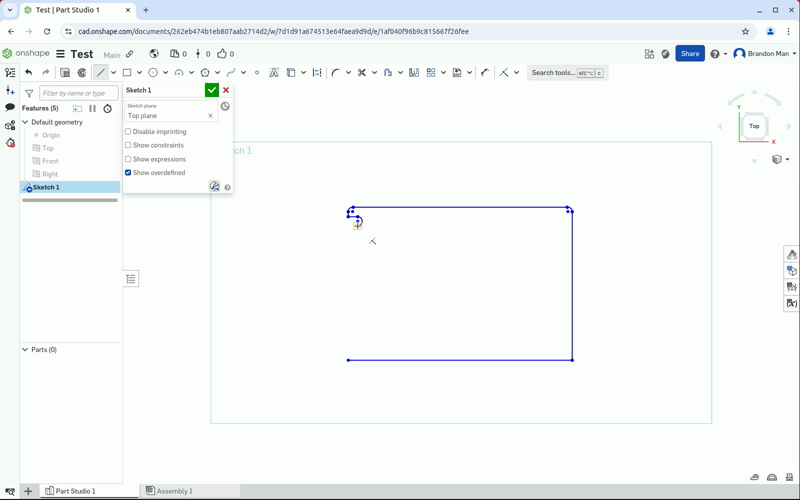
mouse_move(387, 225)
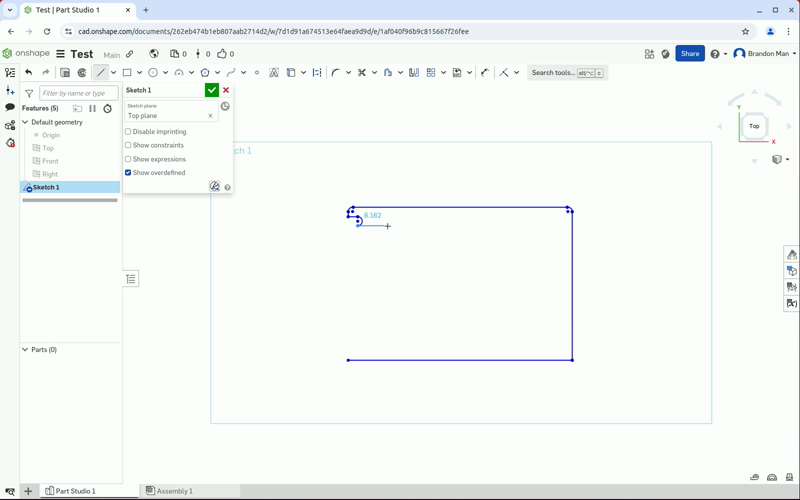
mouse_move(348, 225)
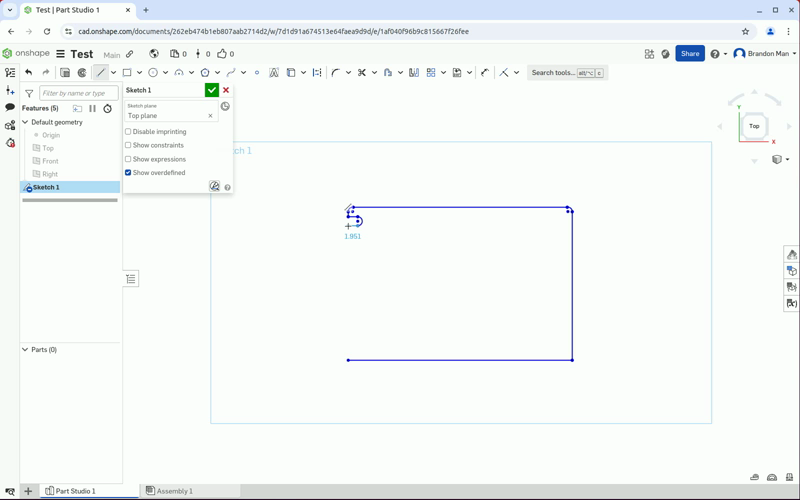
click(348, 225)
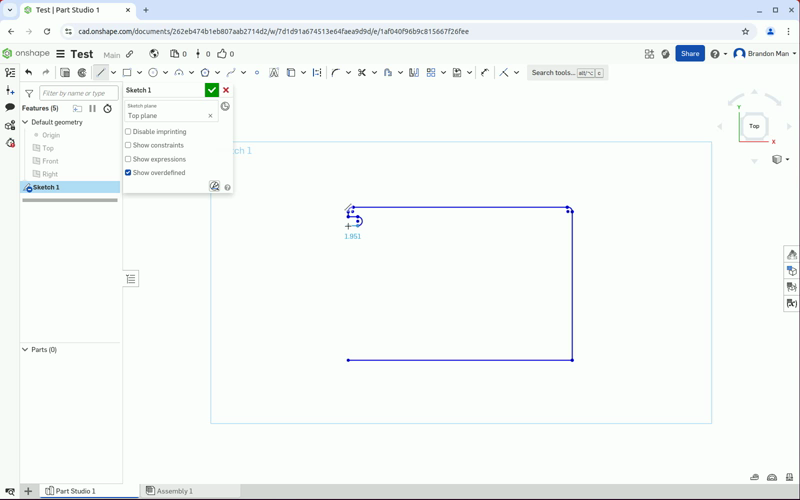
key_up(shift)
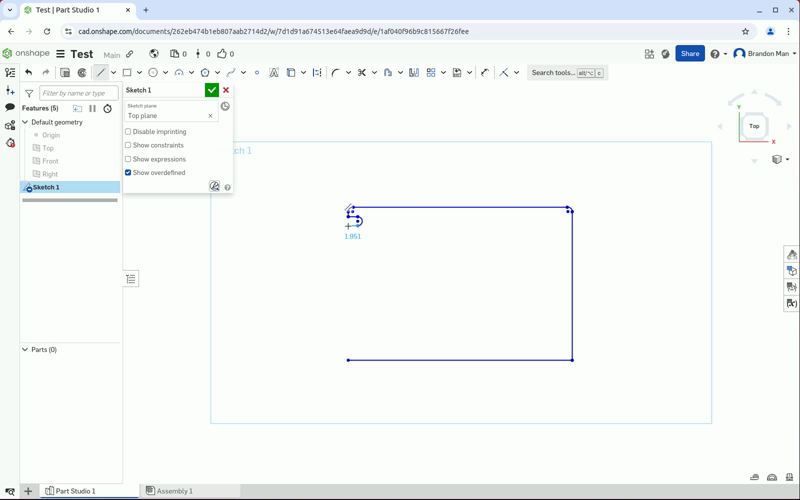
key_down(shift)
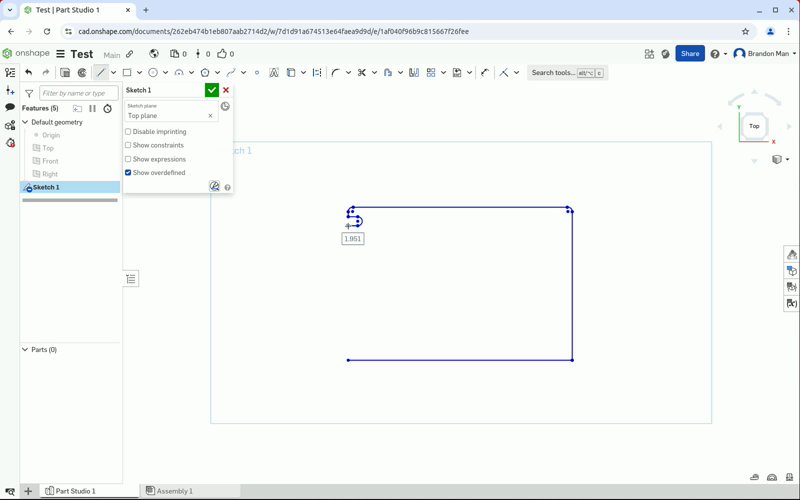
mouse_move(348, 360)
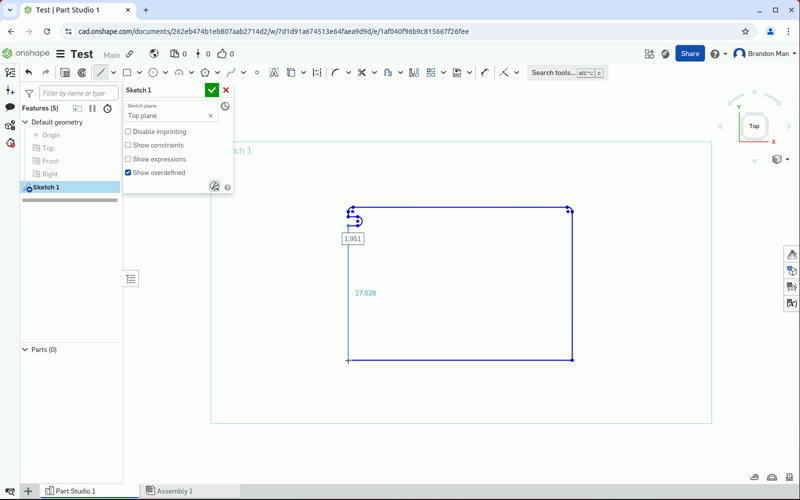
key_up(shift)
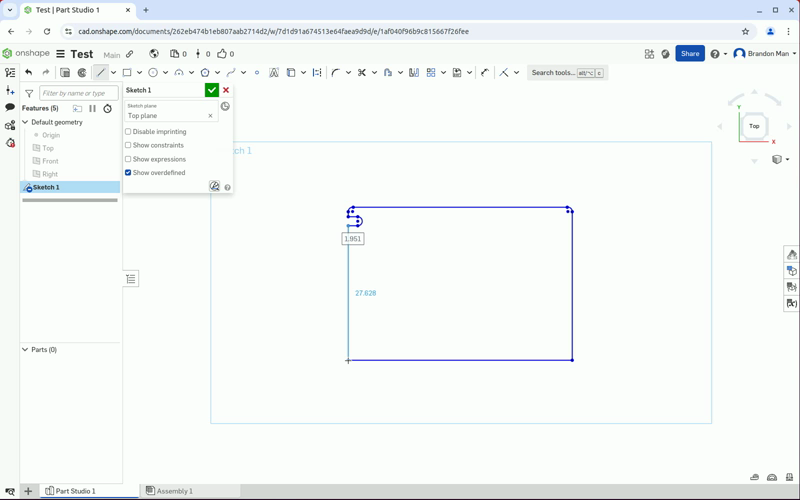
click(348, 360)
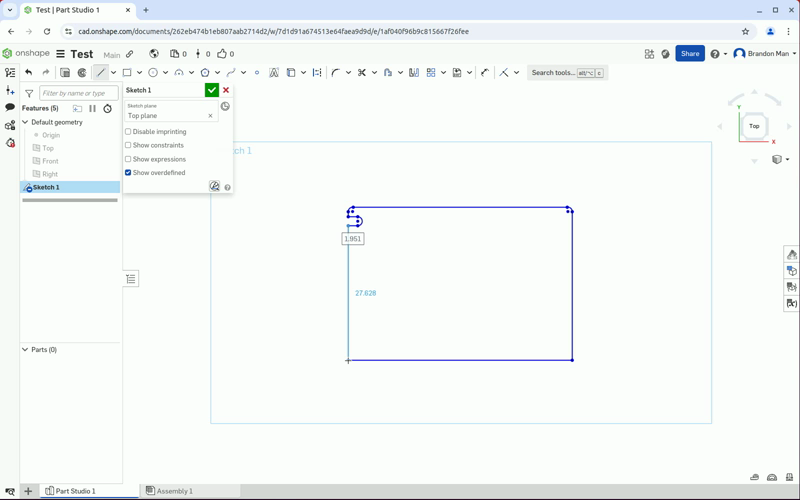
key(esc)
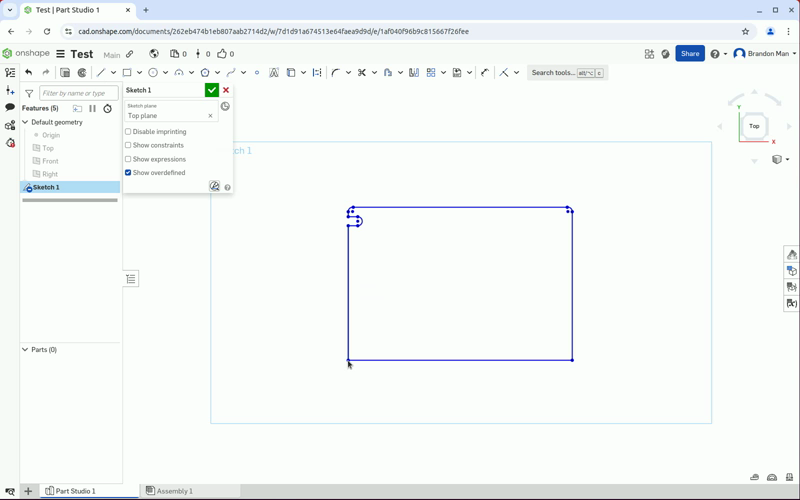
key(c)
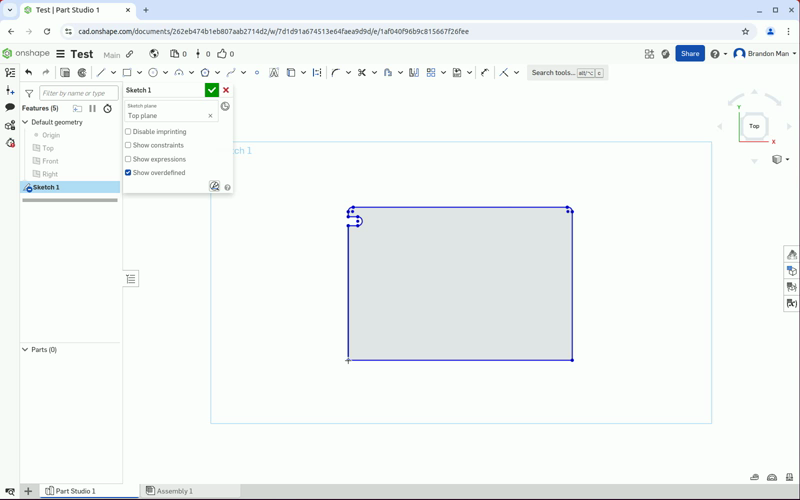
key_down(shift)
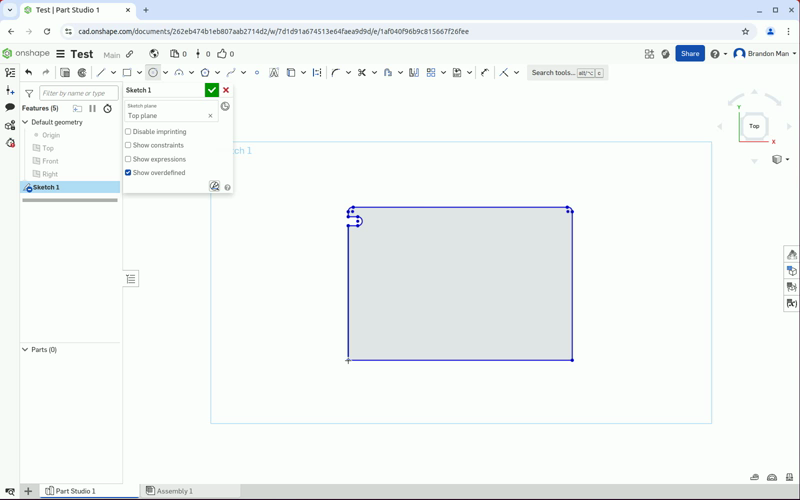
mouse_move(562, 343)
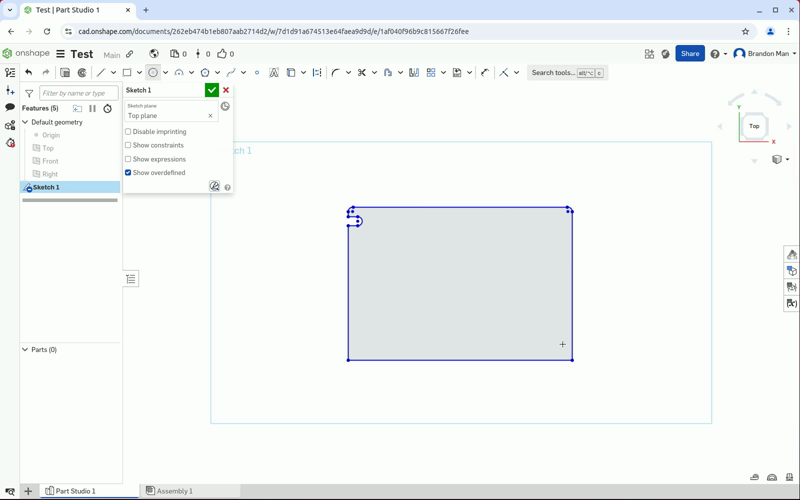
click(562, 343)
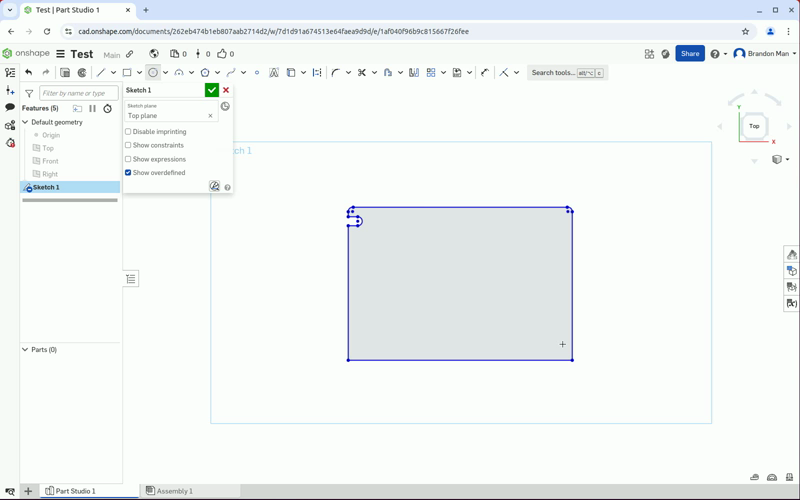
key_up(shift)
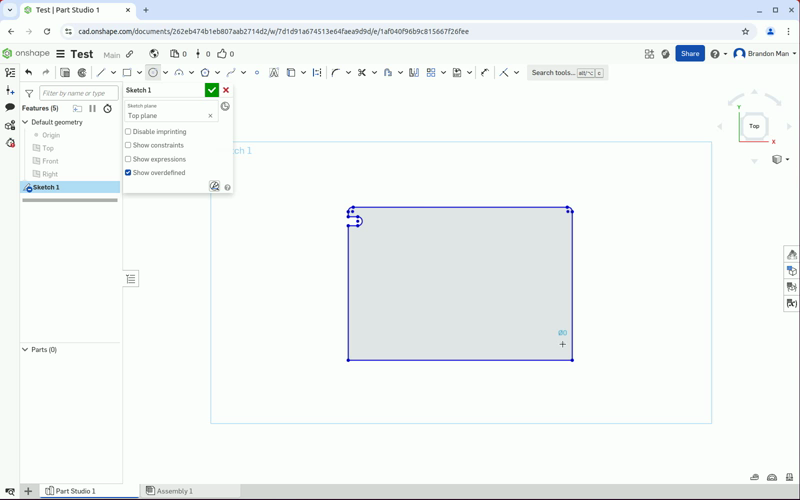
mouse_move(567, 343)
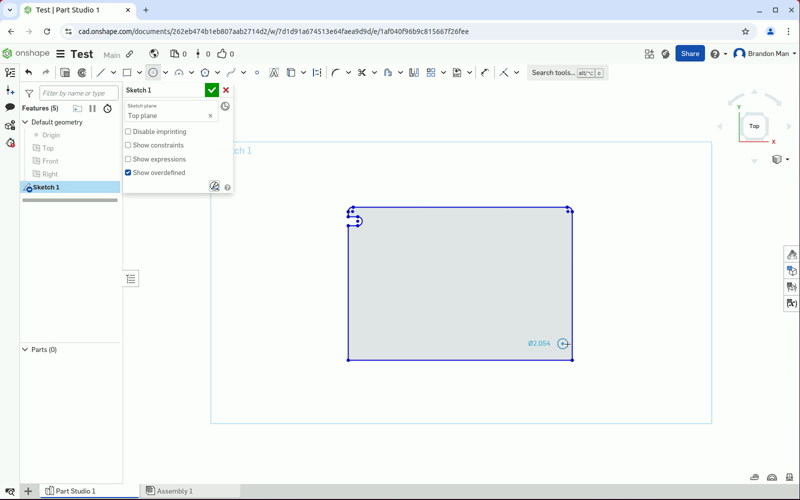
click(567, 343)
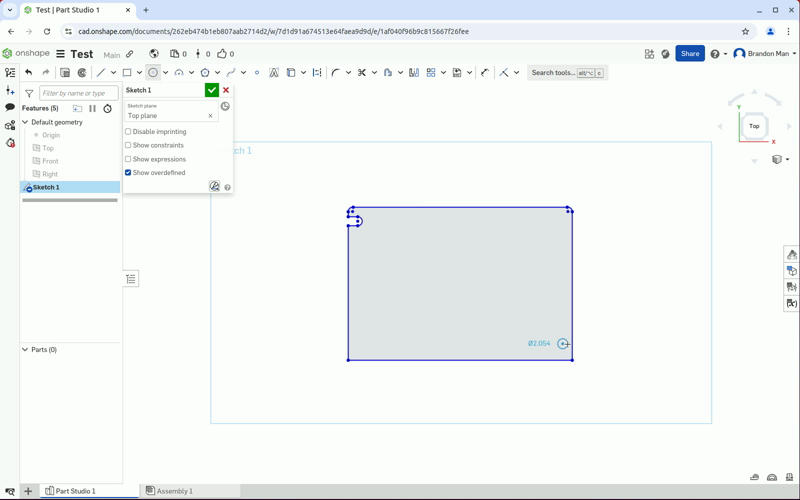
key(esc)
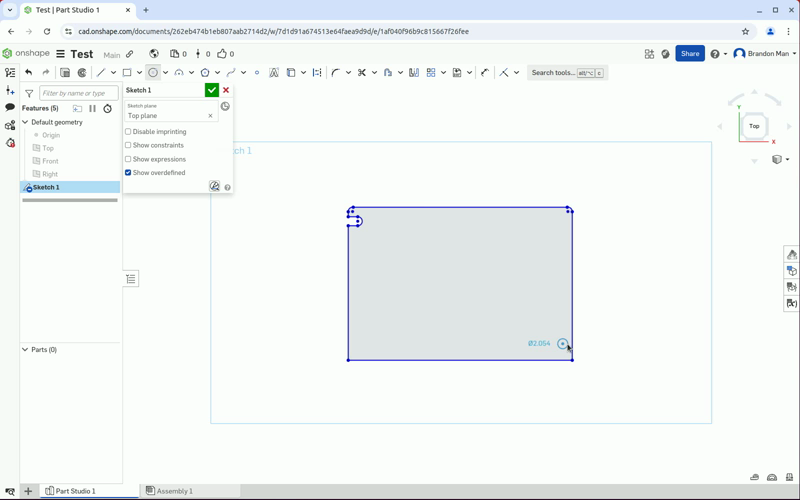
mouse_move(523, 294)
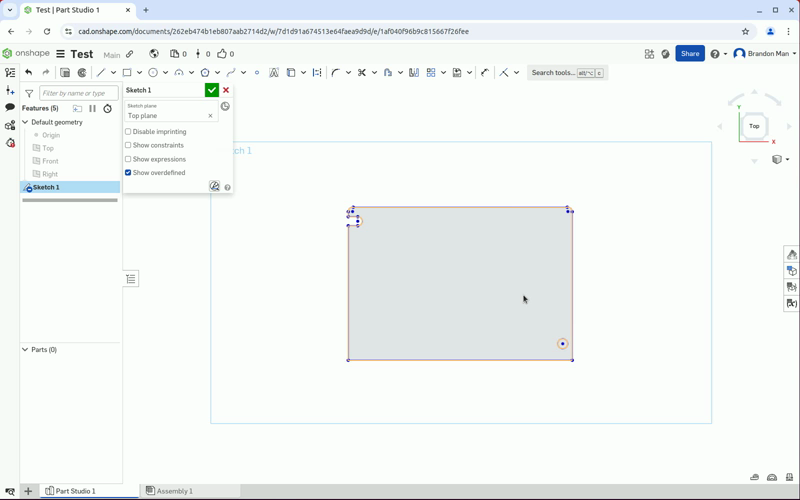
click(523, 294)
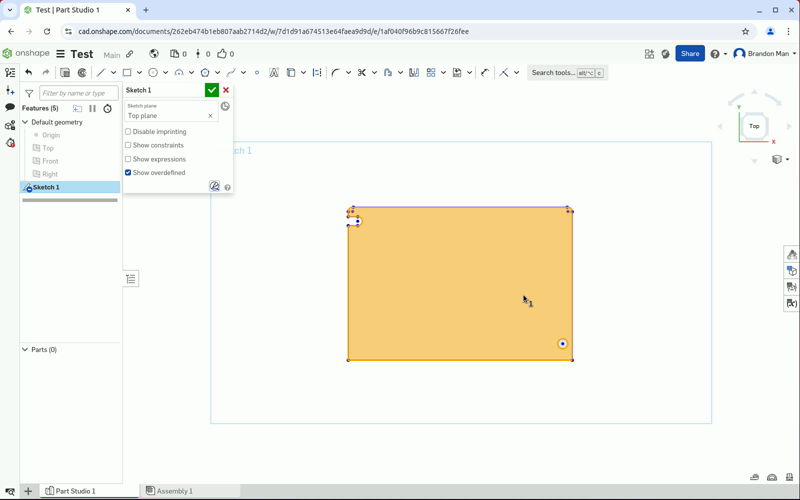
mouse_move(73, 352)
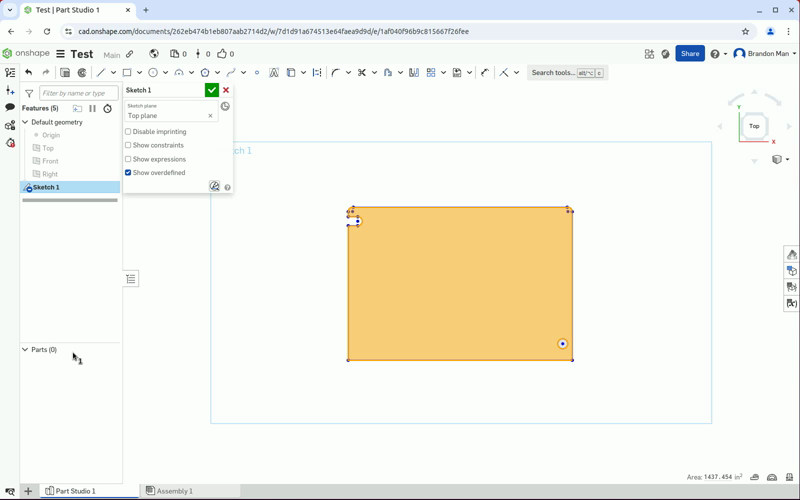
key(shift+y)
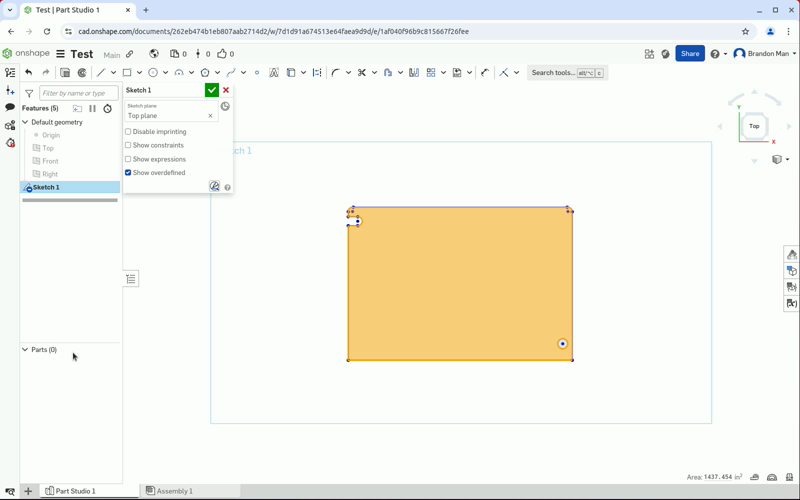
key(shift+e)
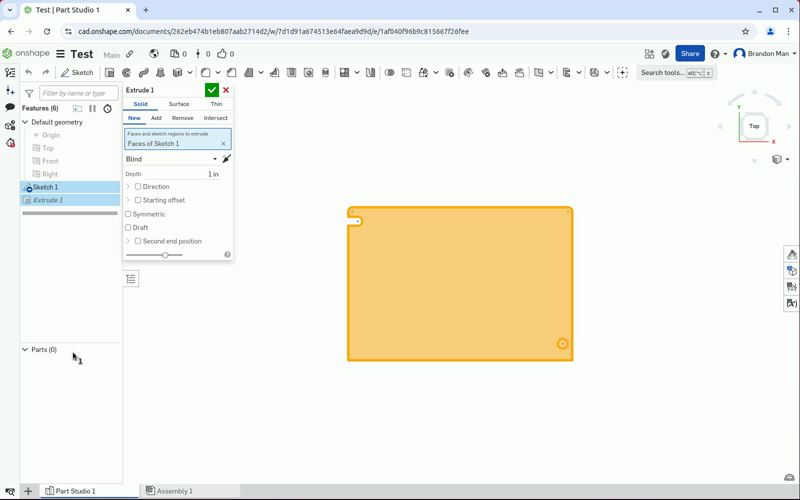
mouse_move(143, 106)
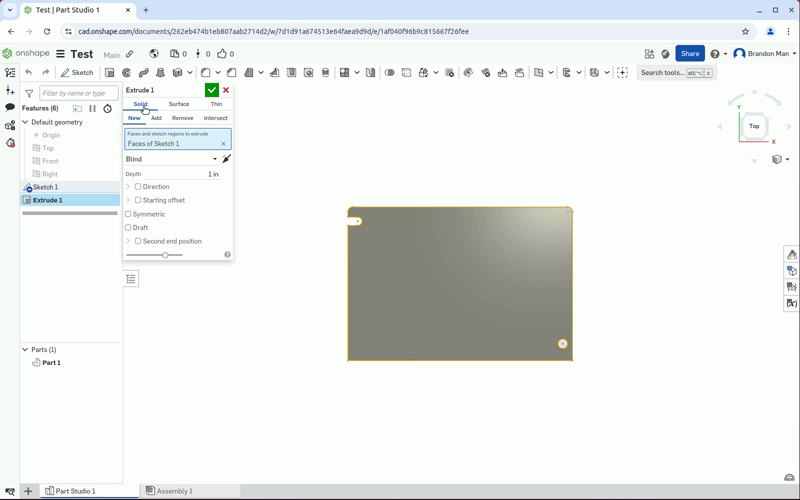
click(143, 106)
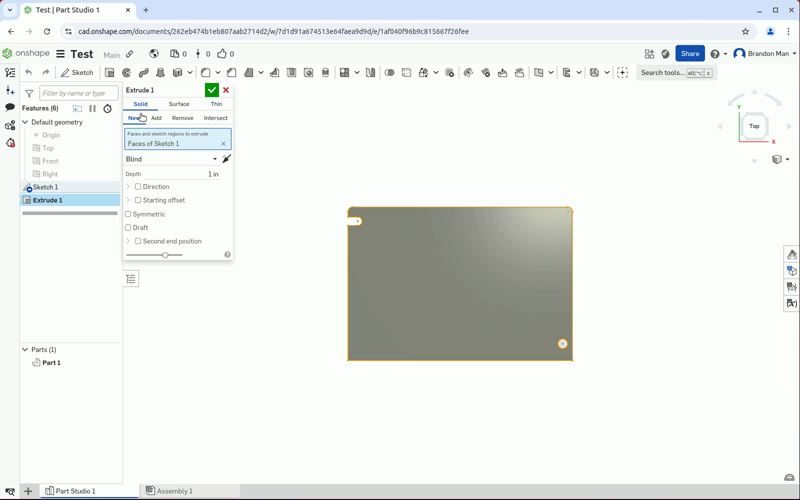
mouse_move(137, 120)
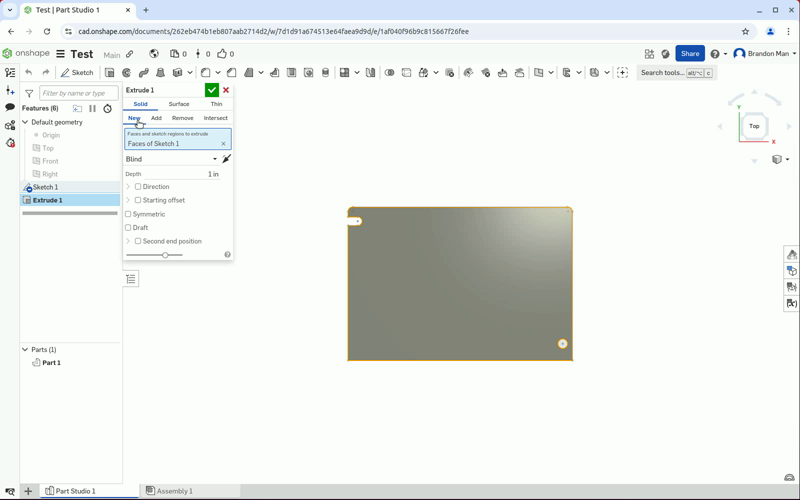
click(137, 120)
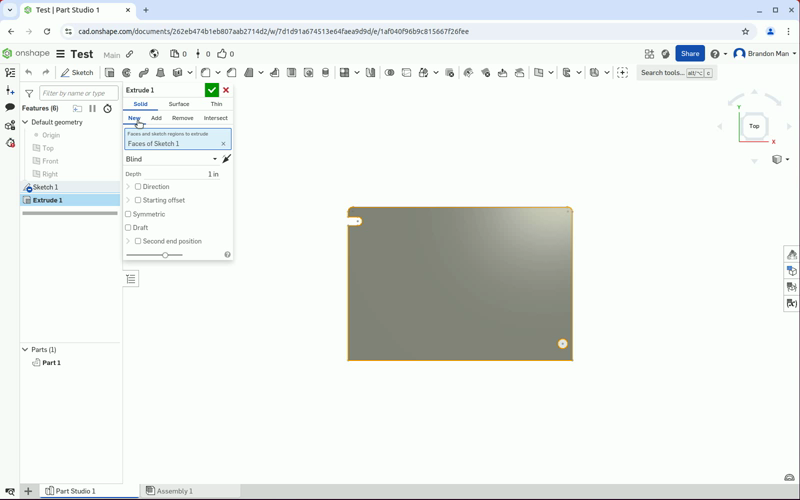
key(tab, 4)
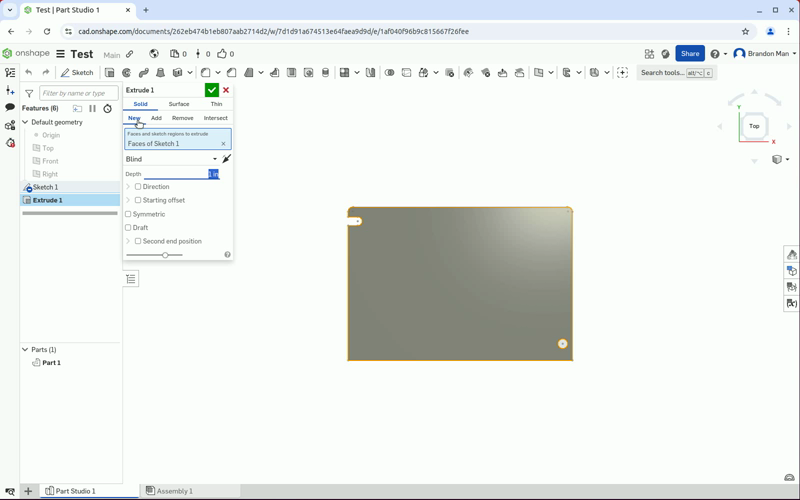
text(20.701)
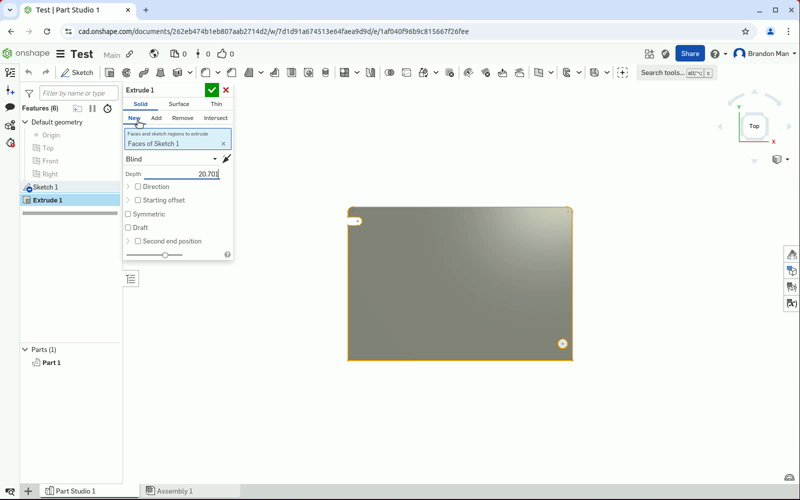
key(enter)
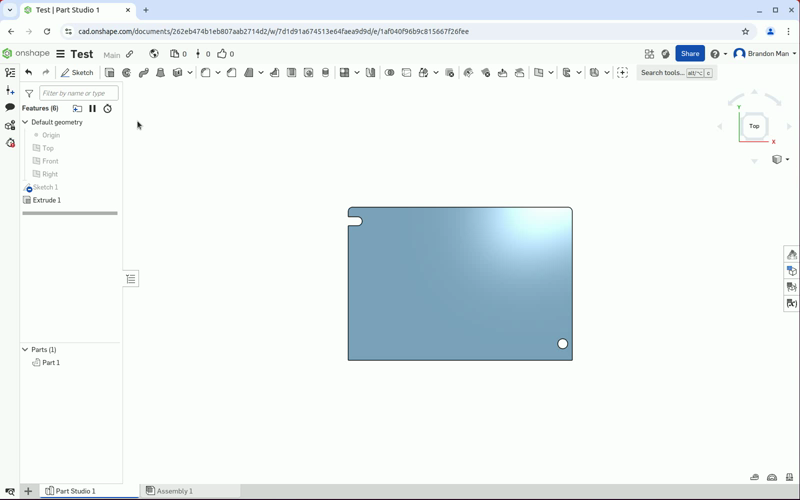
key(shift+h)
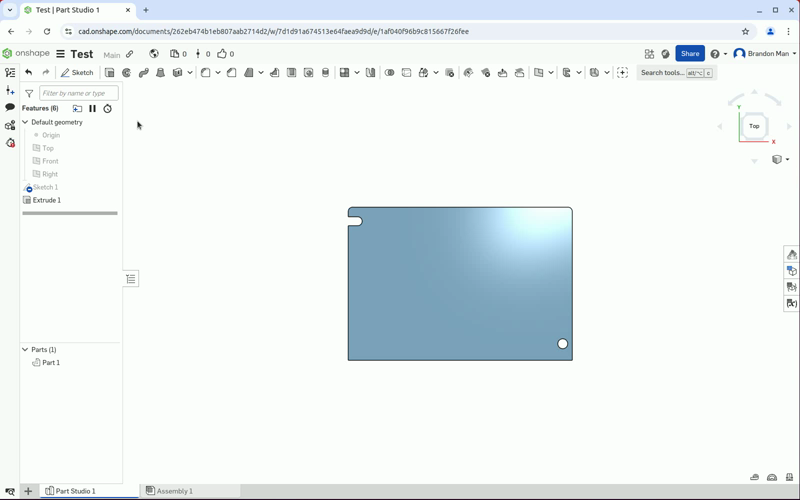
key(shift+h)
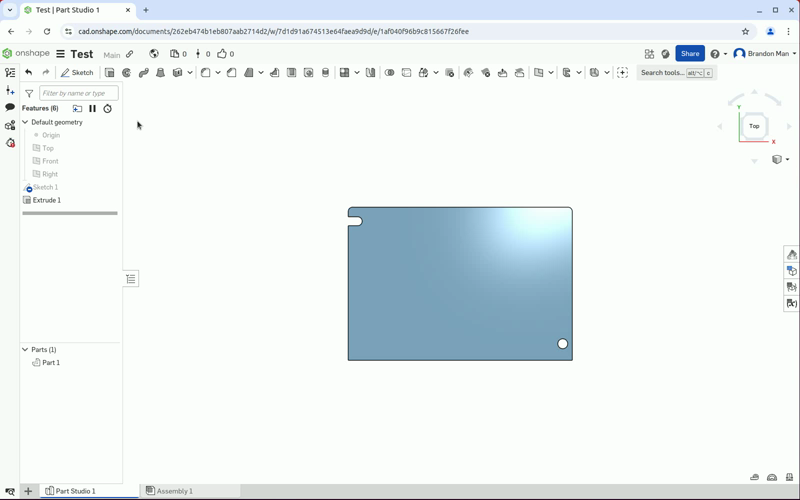
mouse_move(73, 189)
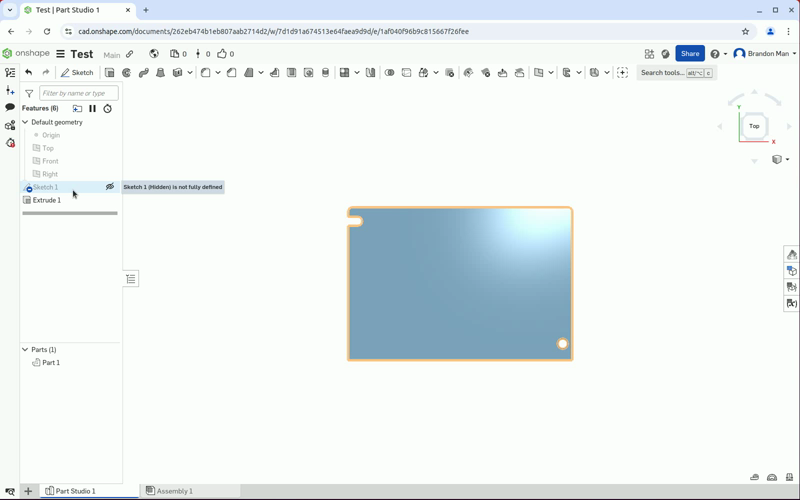
click(73, 189)
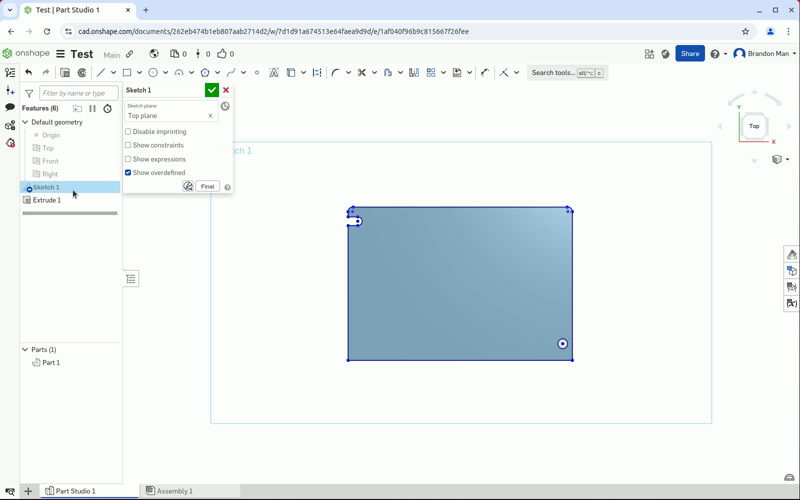
mouse_move(229, 92)
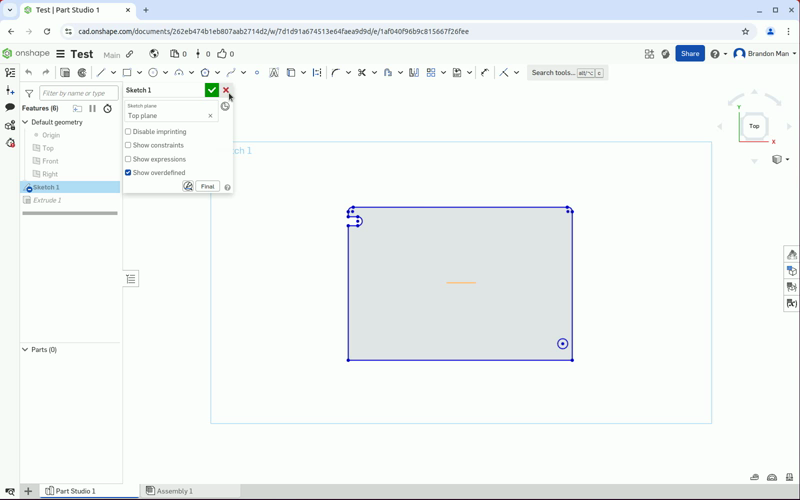
click(229, 92)
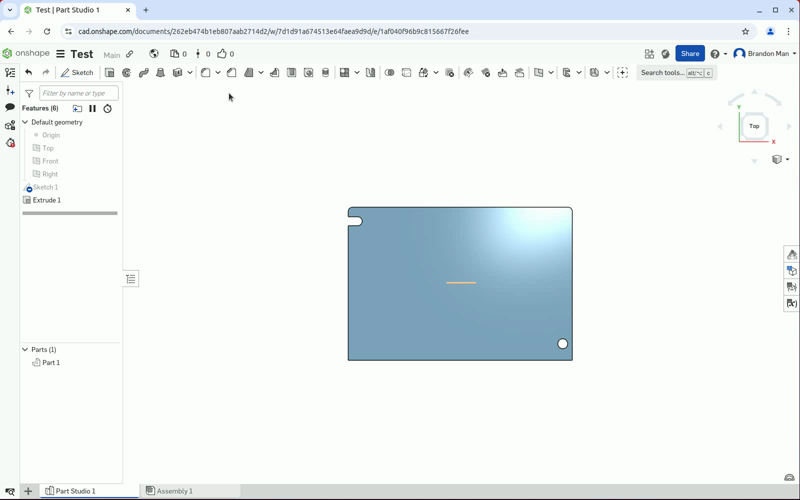
mouse_move(73, 352)
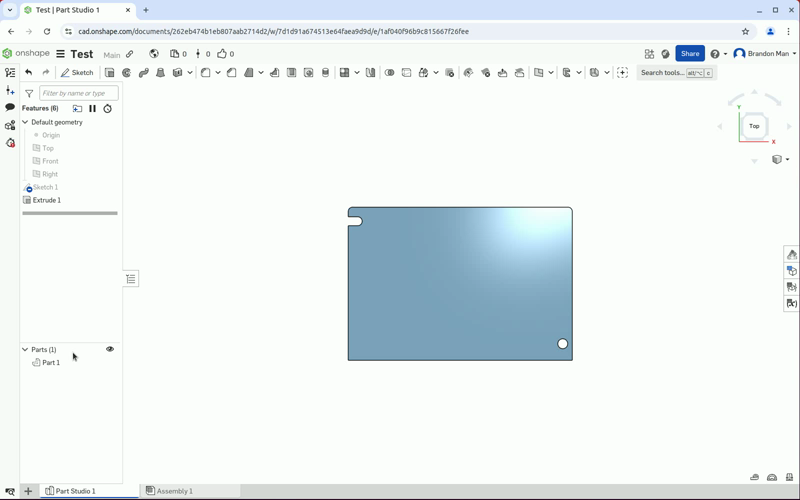
key(y)
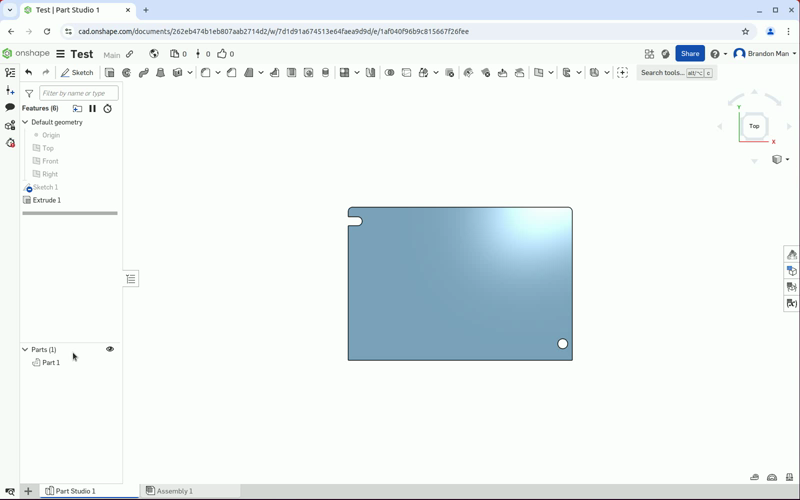
key(shift+p)
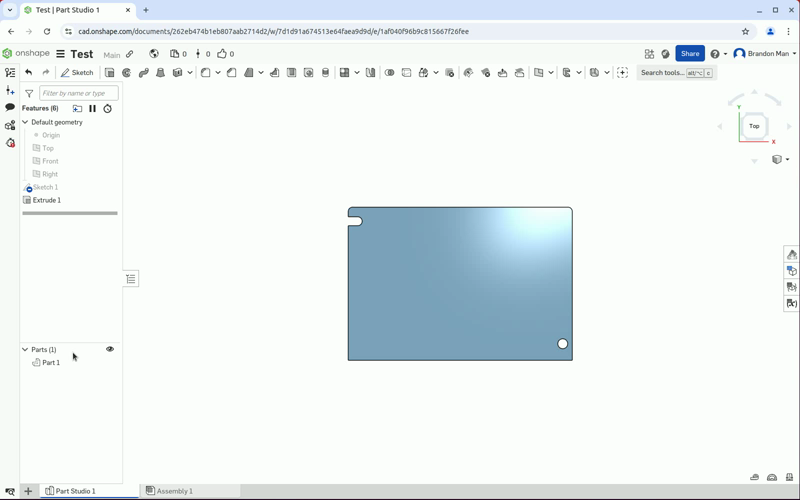
key(space)
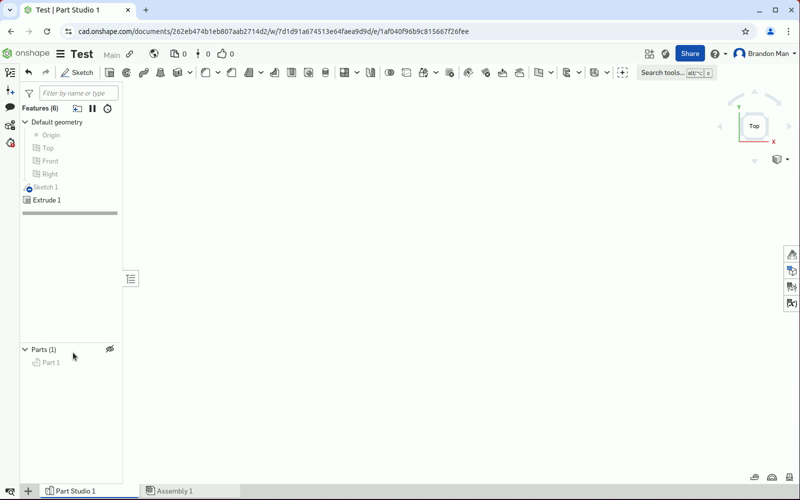
key_down(shift)
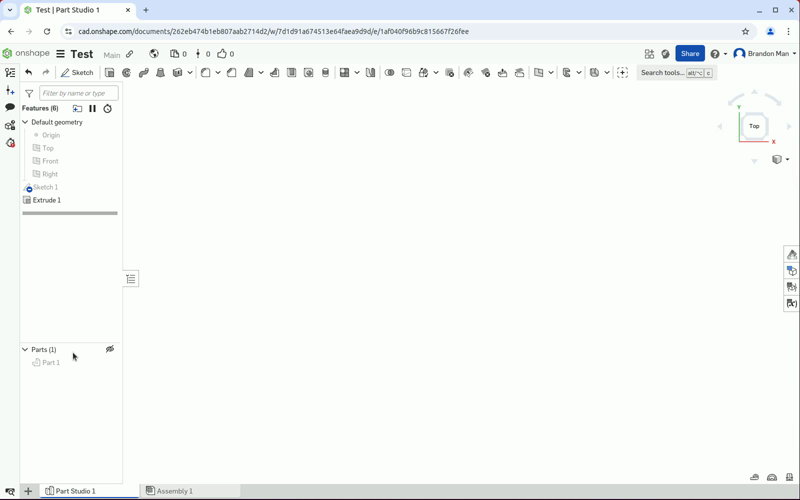
key(up)
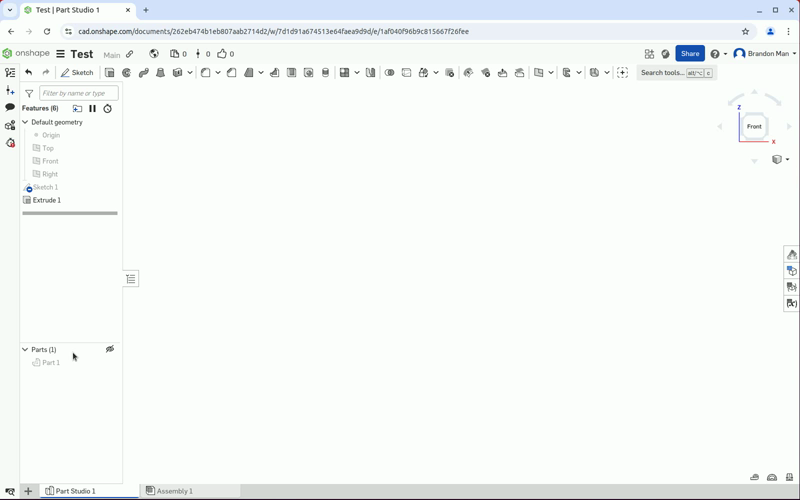
key_up(shift)
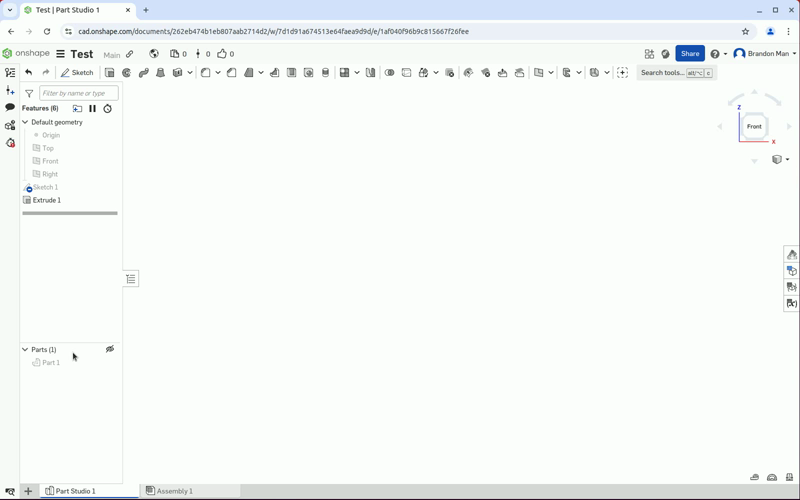
key(space)
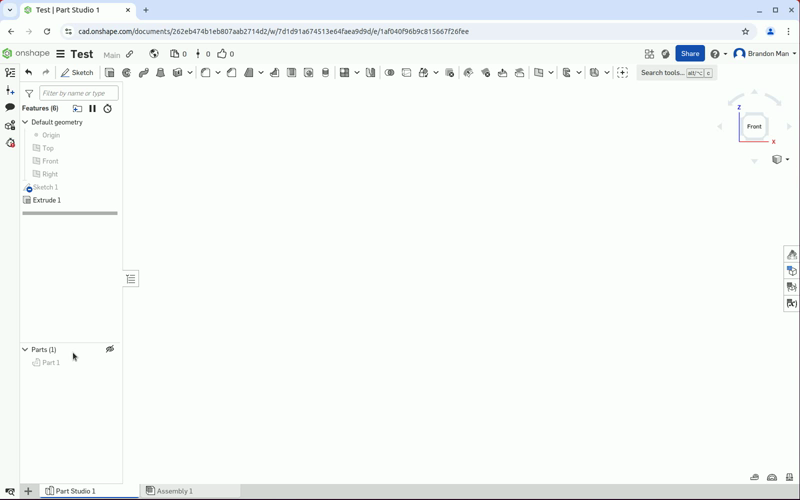
key_down(shift)
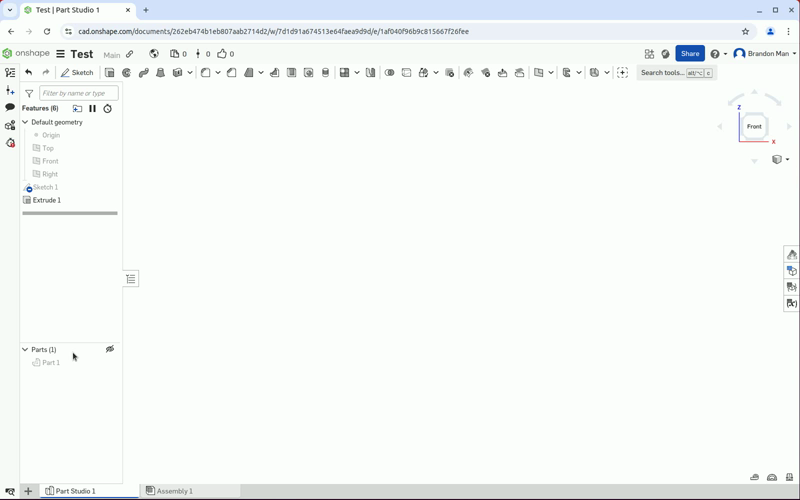
key(left)
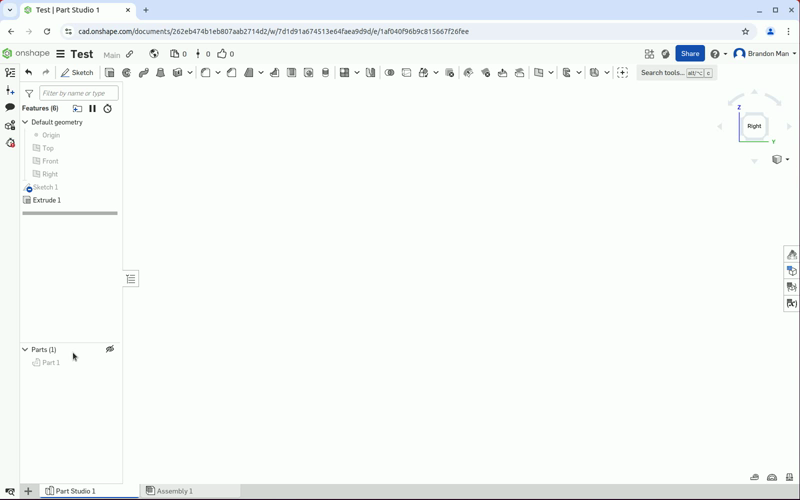
key_up(shift)
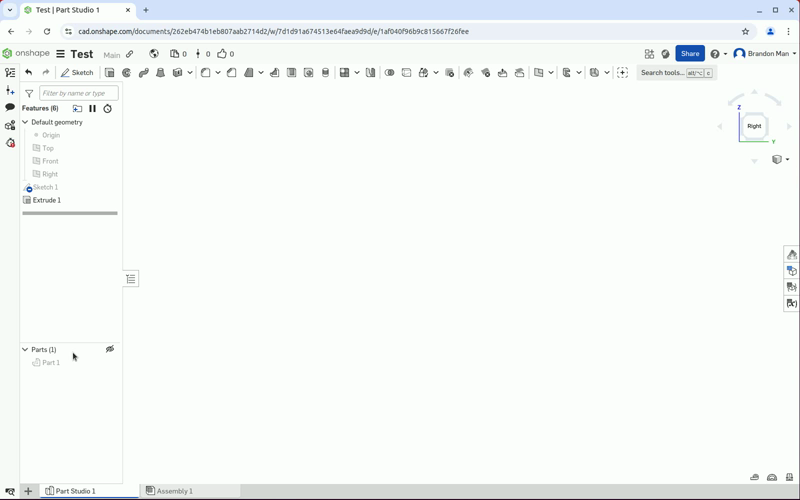
mouse_move(73, 352)
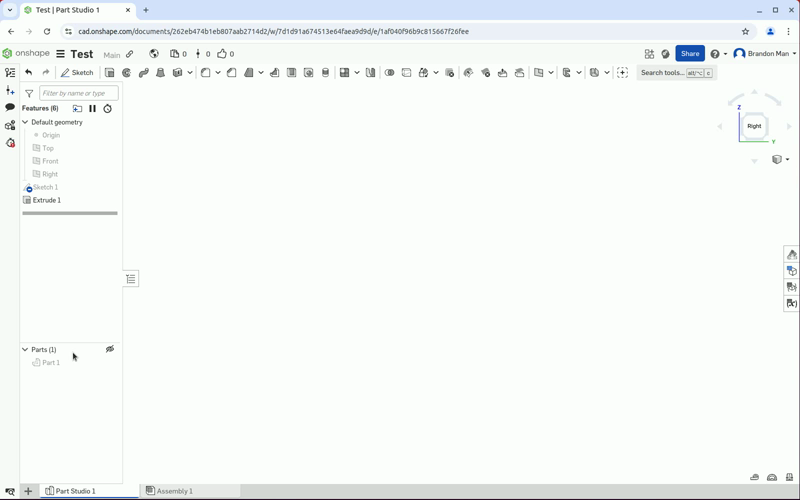
key(shift+y)
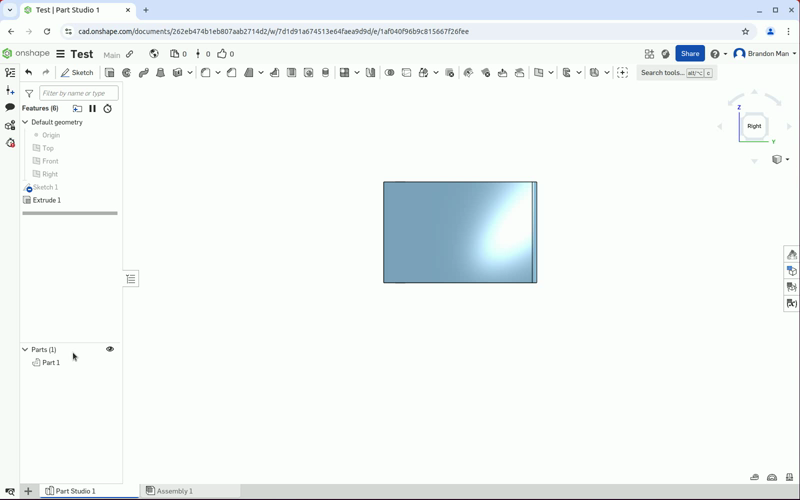
mouse_move(541, 75)
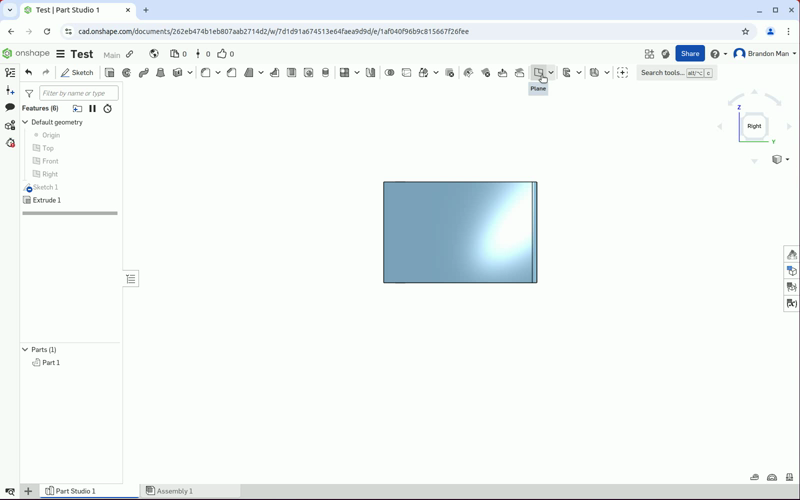
click(541, 75)
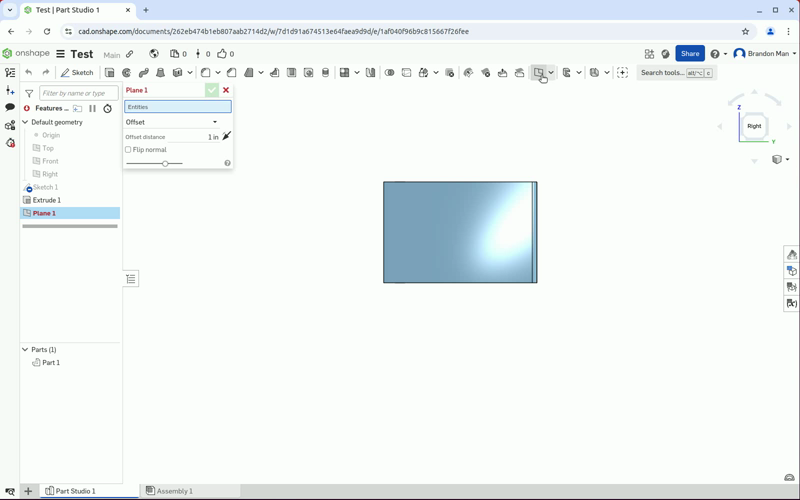
mouse_move(73, 176)
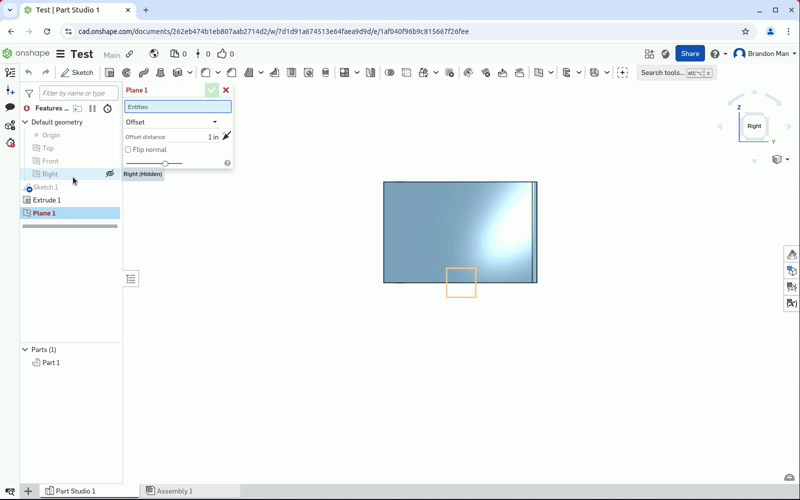
click(73, 176)
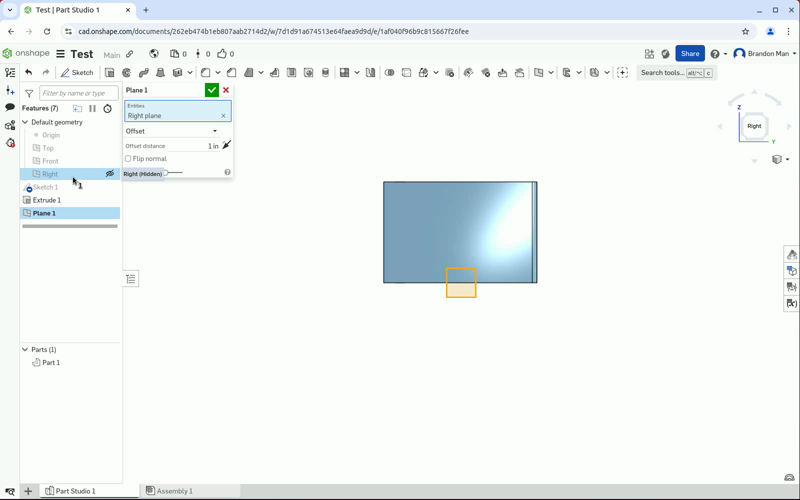
key(tab, 2)
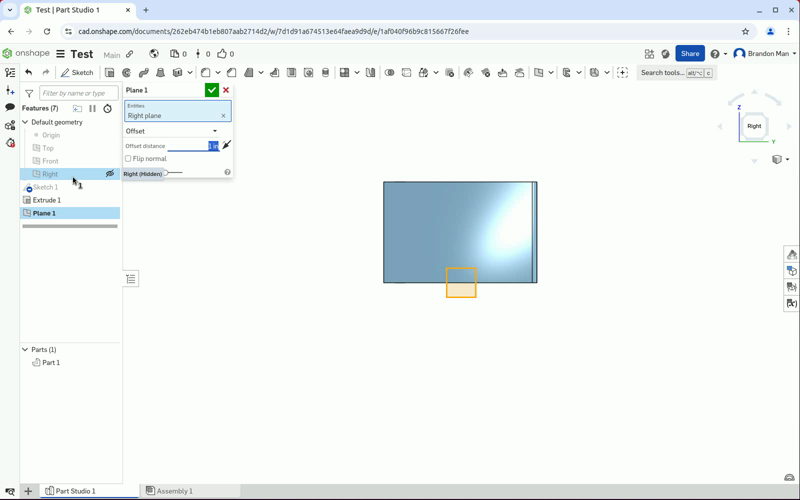
text(23.108)
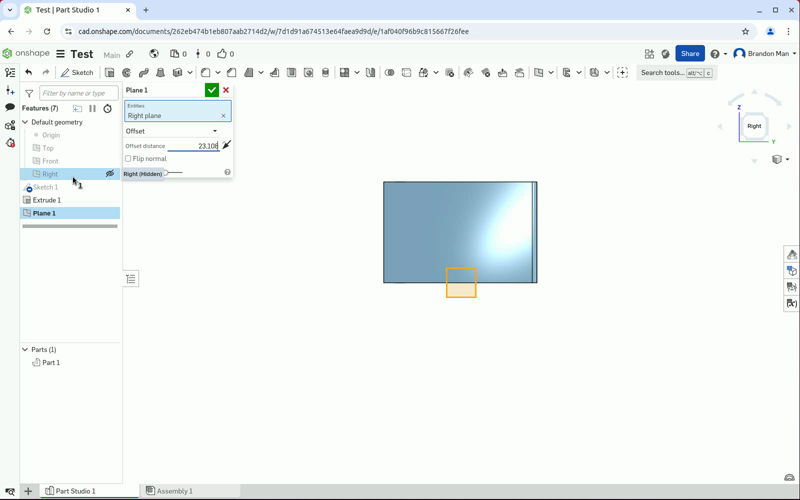
key(enter, 2)
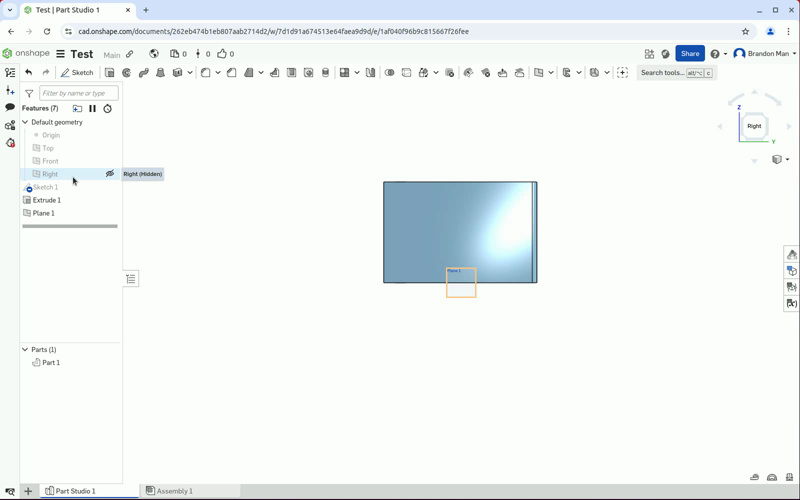
key(shift+s)
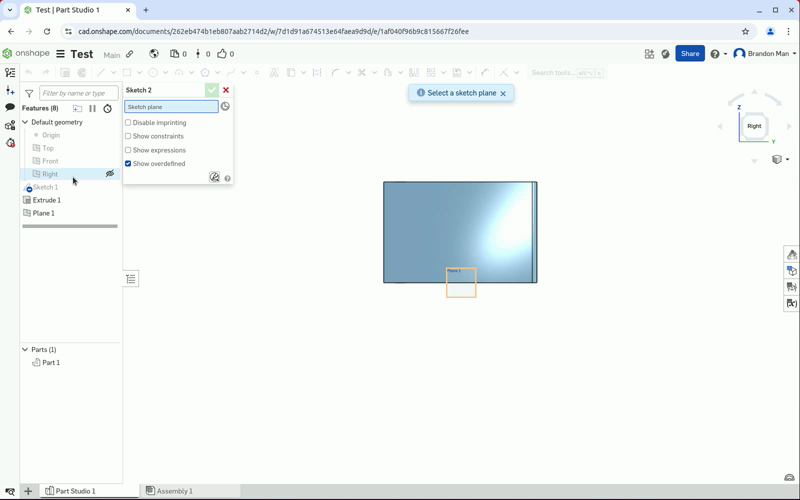
mouse_move(73, 215)
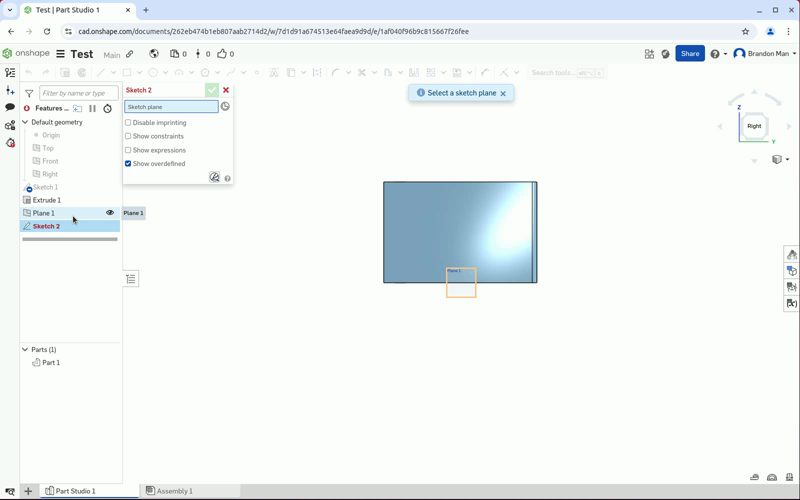
click(73, 215)
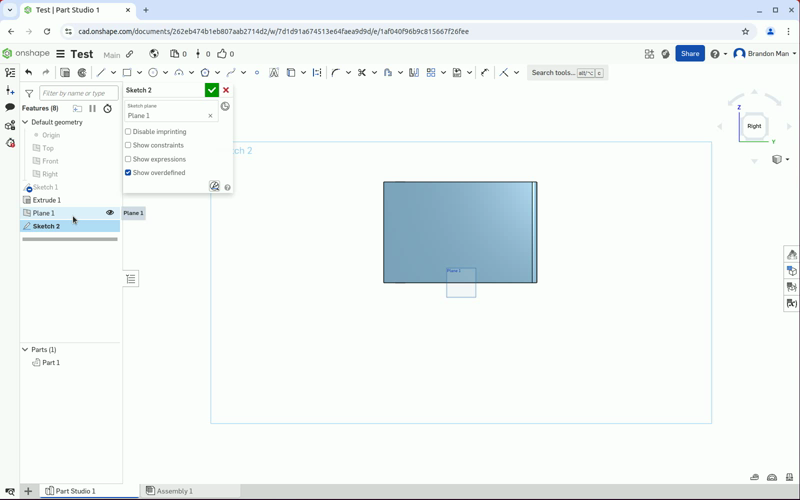
mouse_move(73, 352)
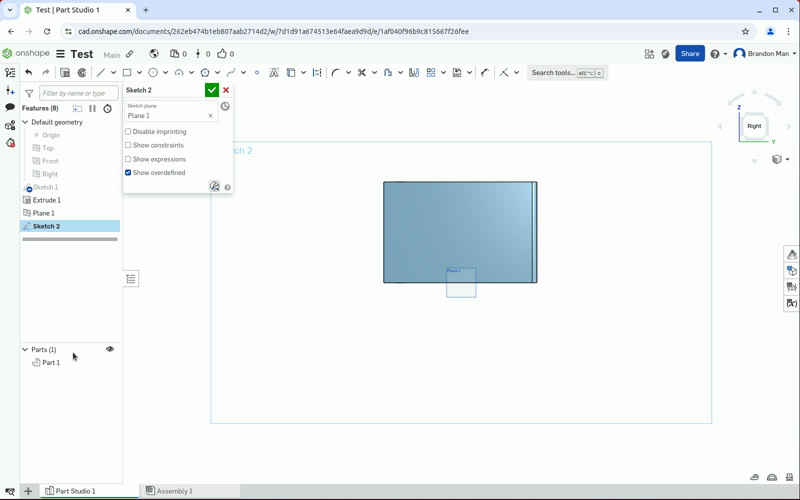
key(y)
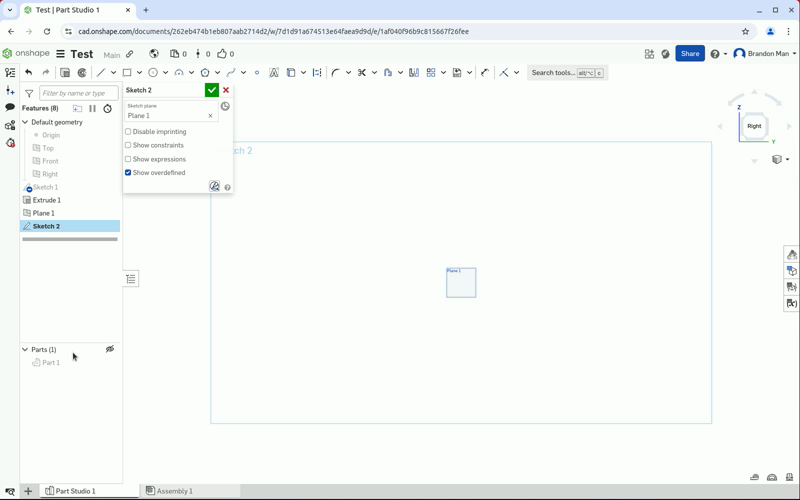
key(l)
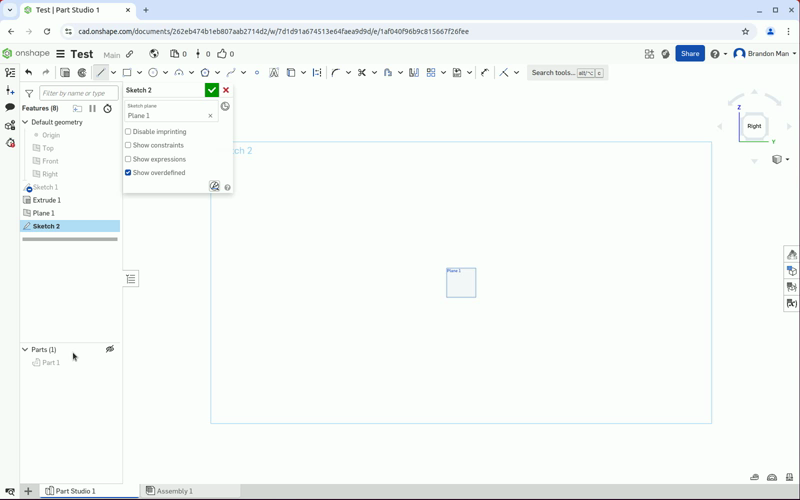
key_down(shift)
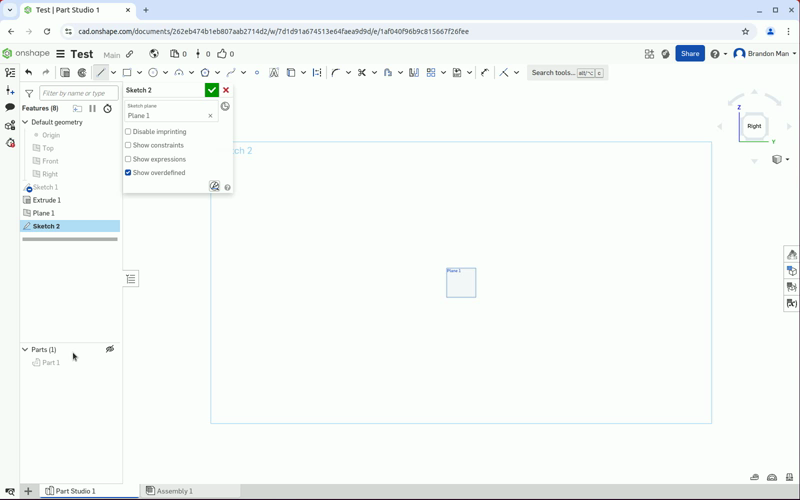
mouse_move(386, 282)
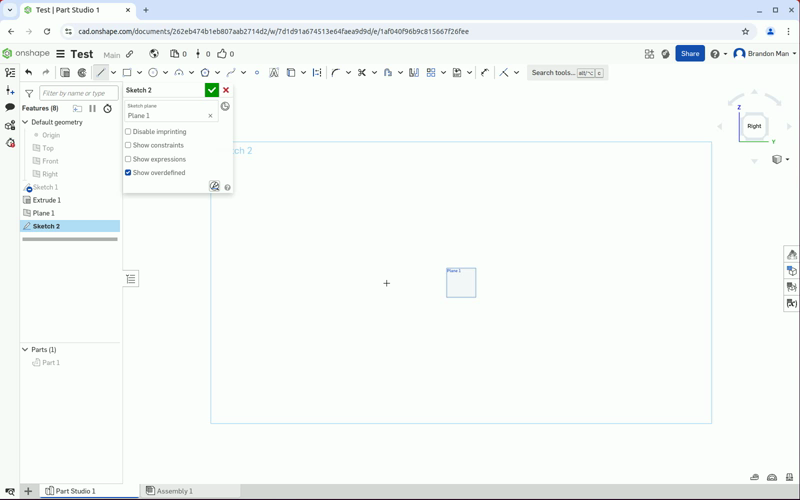
click(386, 282)
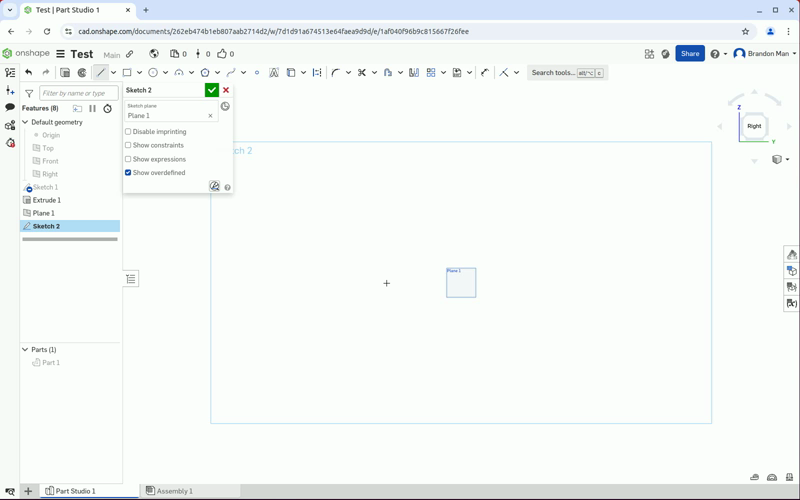
key_up(shift)
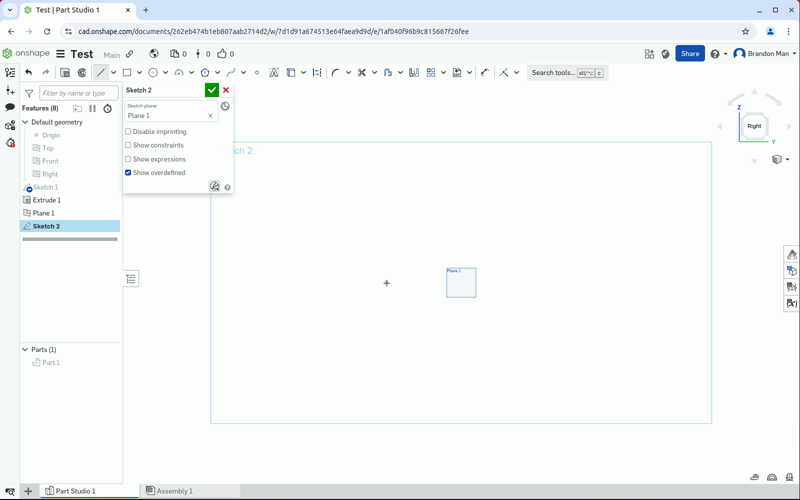
key_down(shift)
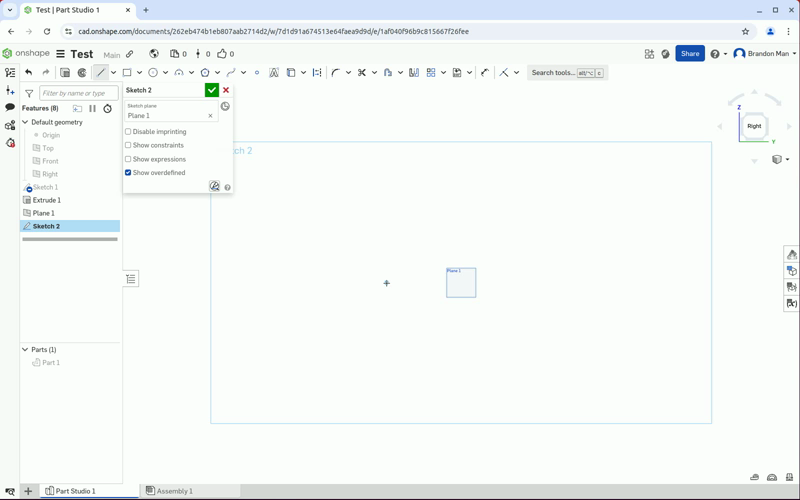
mouse_move(531, 282)
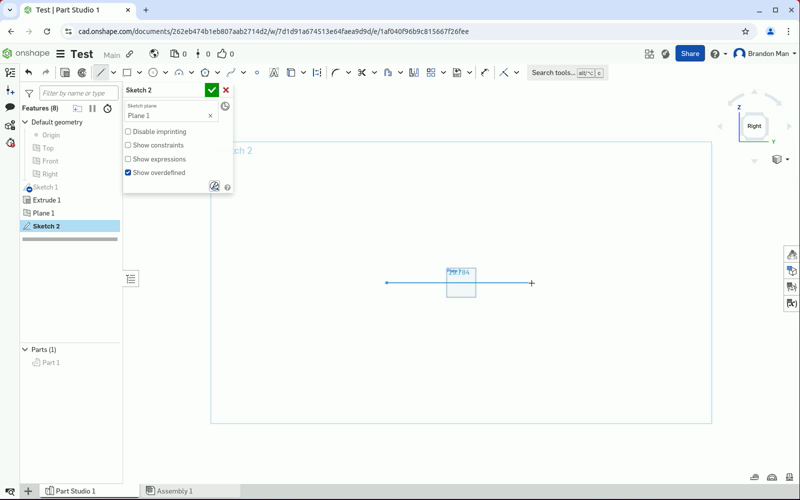
click(531, 282)
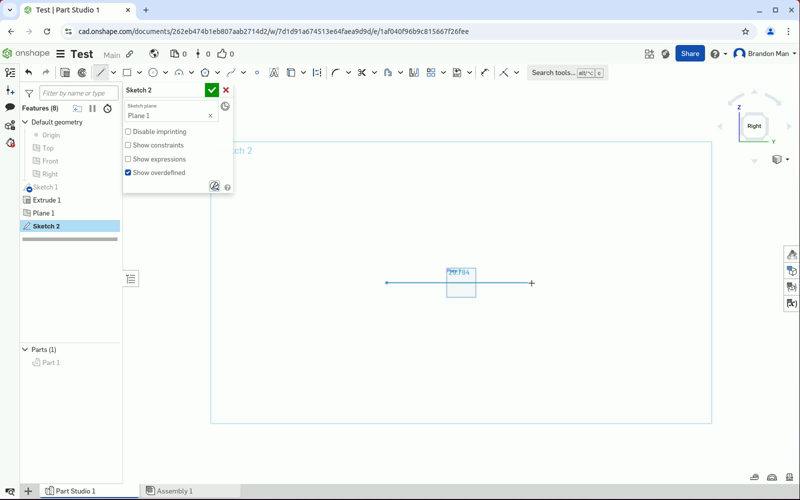
key_up(shift)
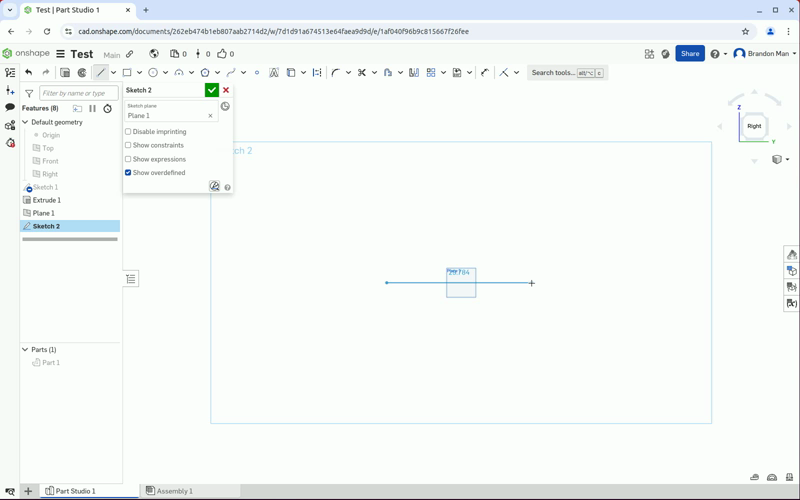
key_down(shift)
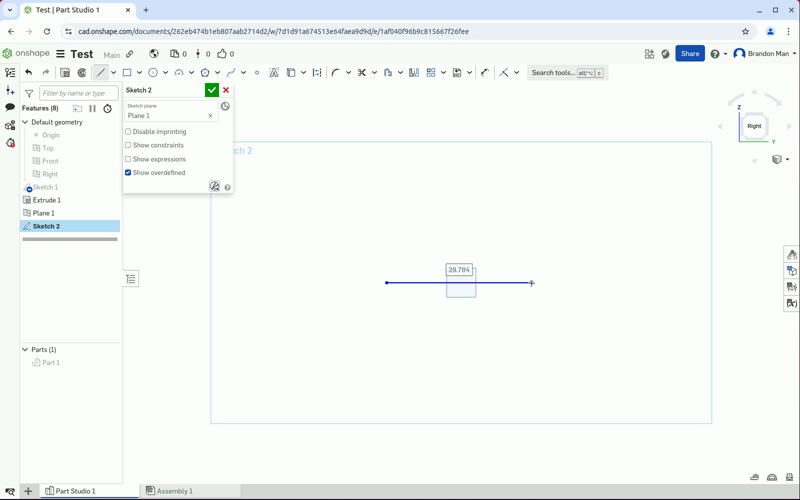
mouse_move(531, 203)
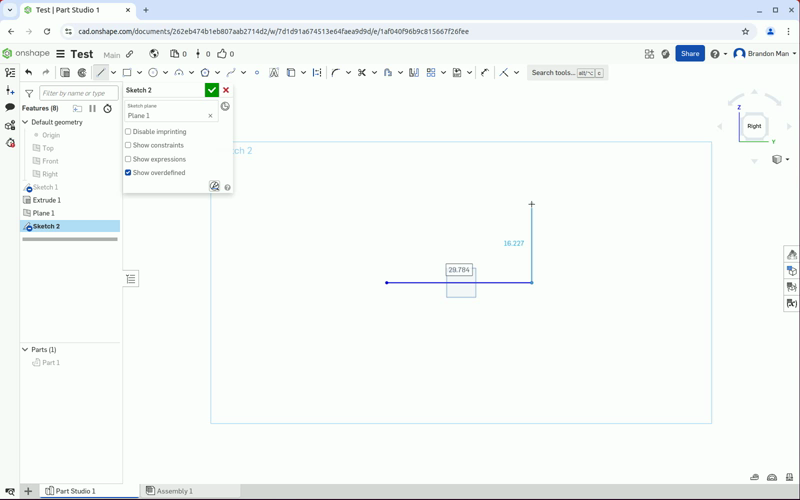
click(531, 203)
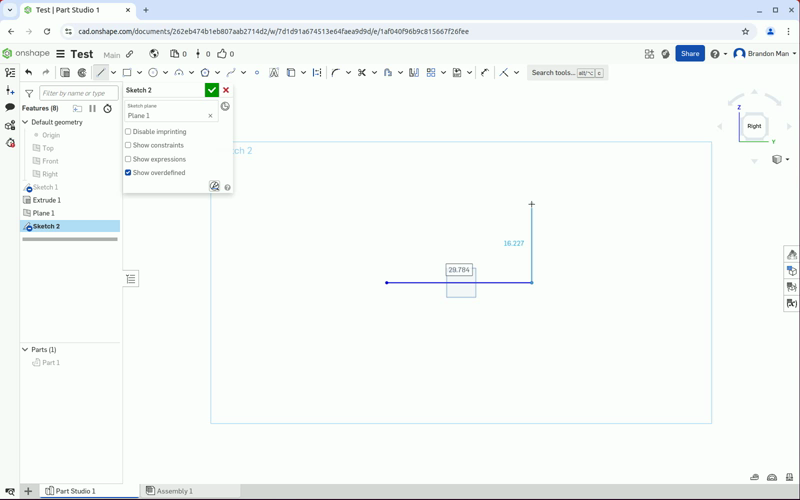
key_up(shift)
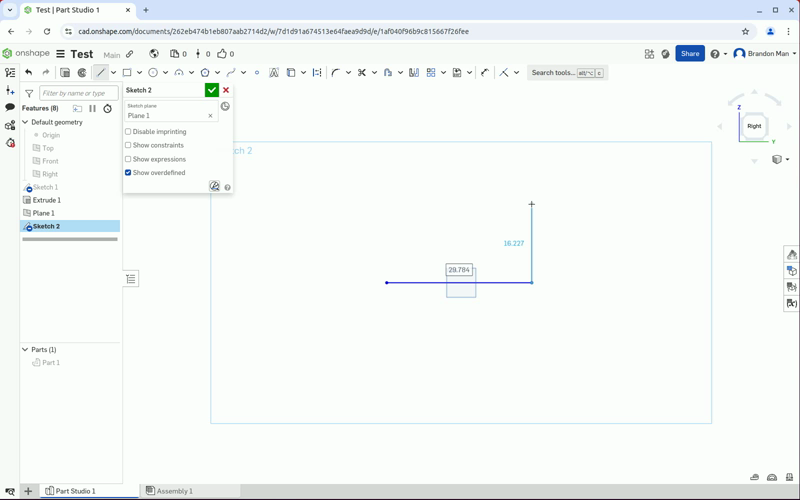
key_down(shift)
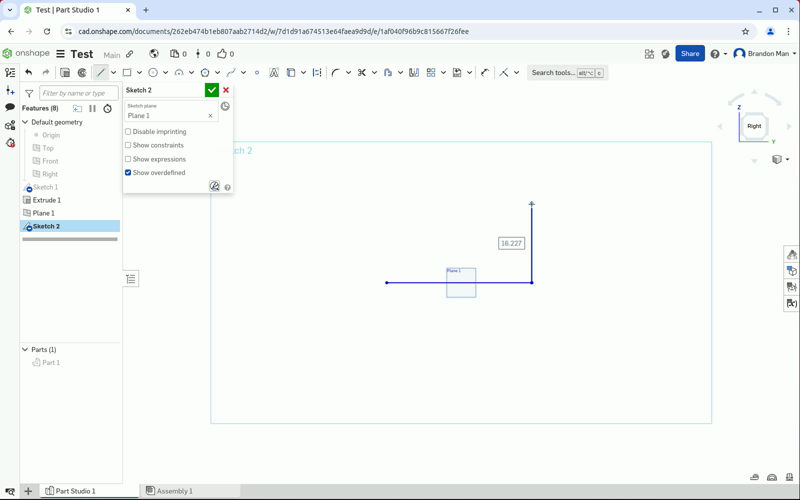
mouse_move(561, 203)
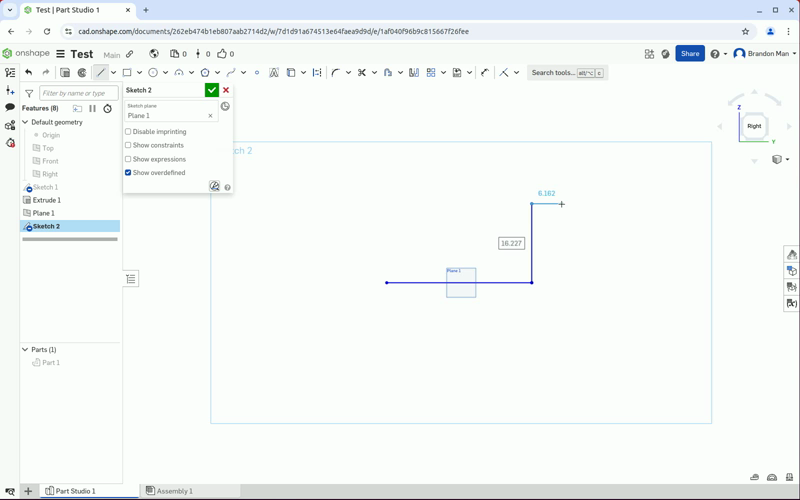
mouse_move(509, 203)
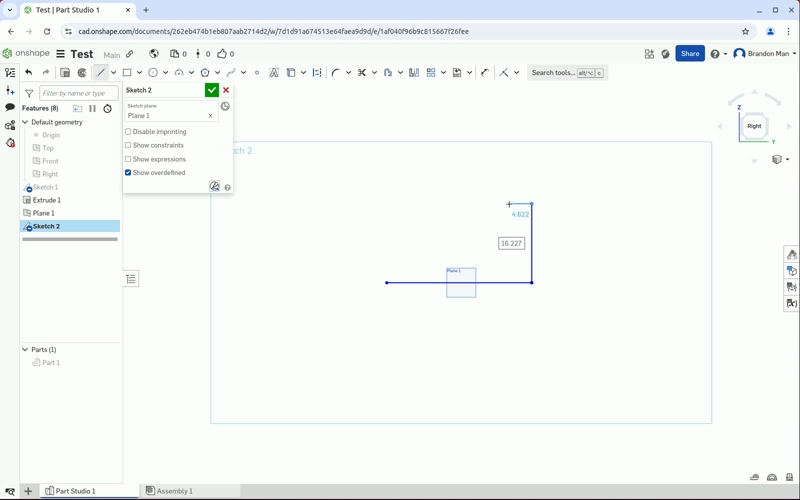
click(509, 203)
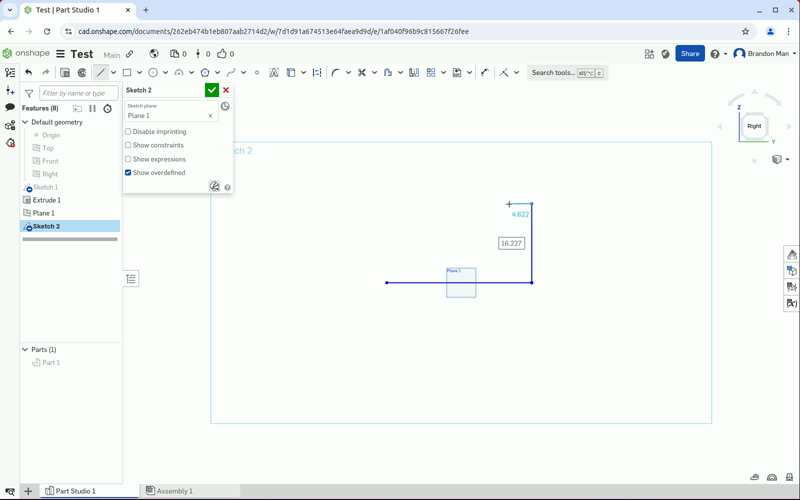
key_up(shift)
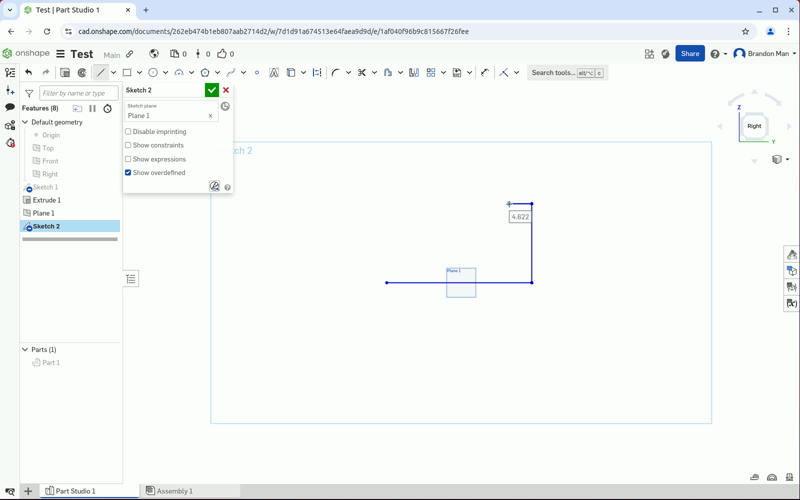
key_down(shift)
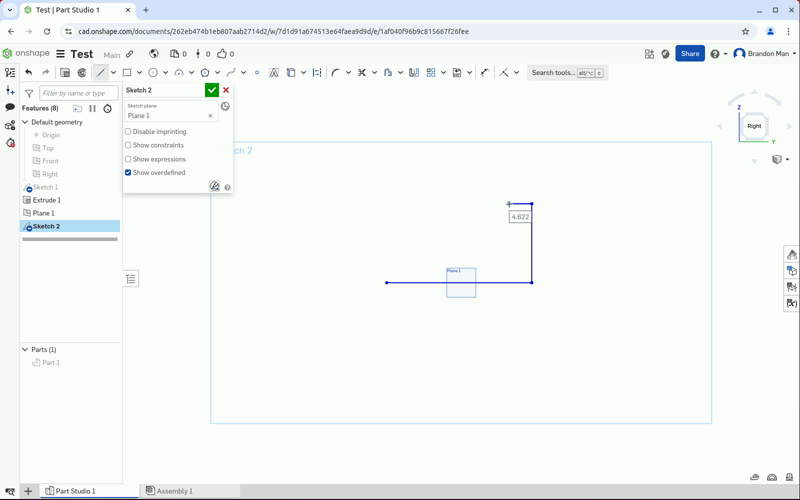
mouse_move(539, 203)
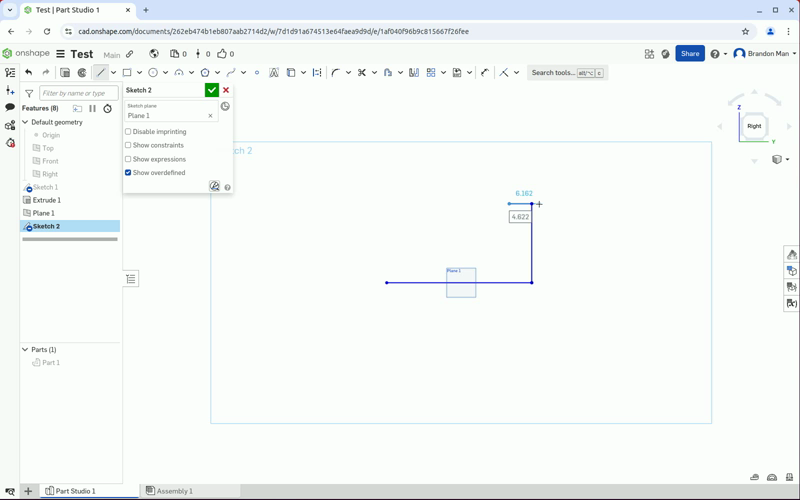
mouse_move(509, 238)
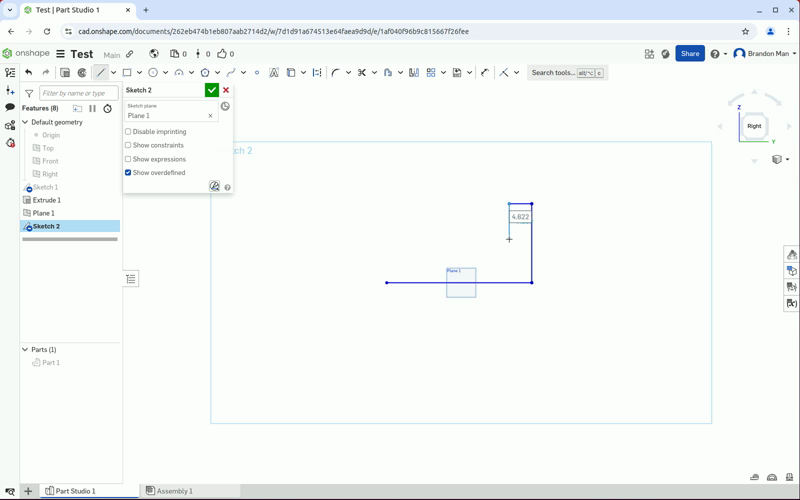
click(509, 238)
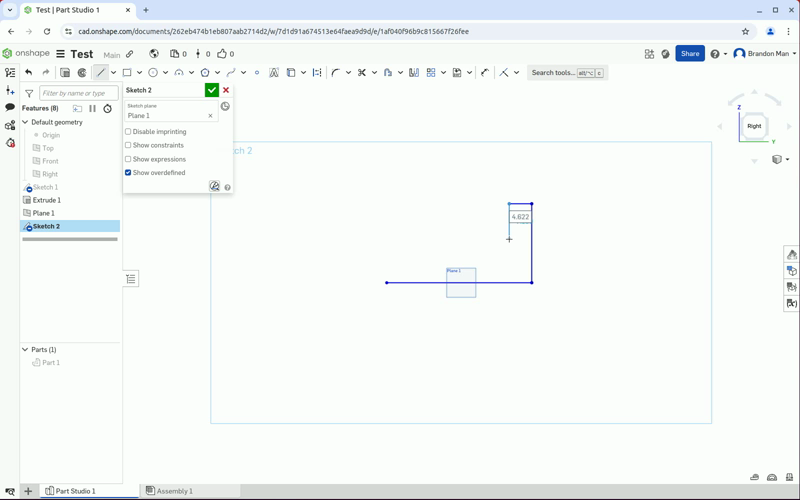
key_up(shift)
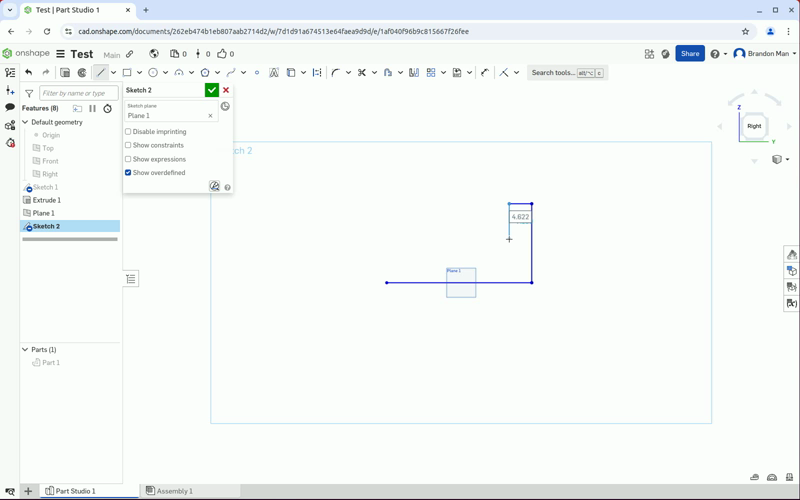
key_down(shift)
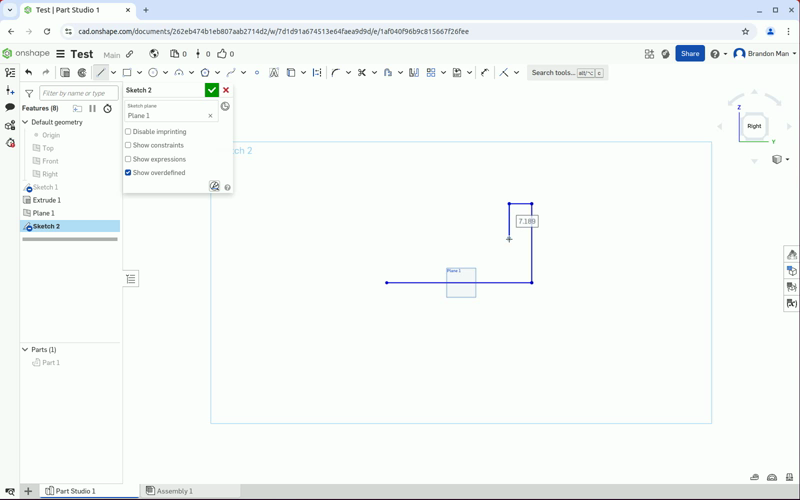
mouse_move(386, 238)
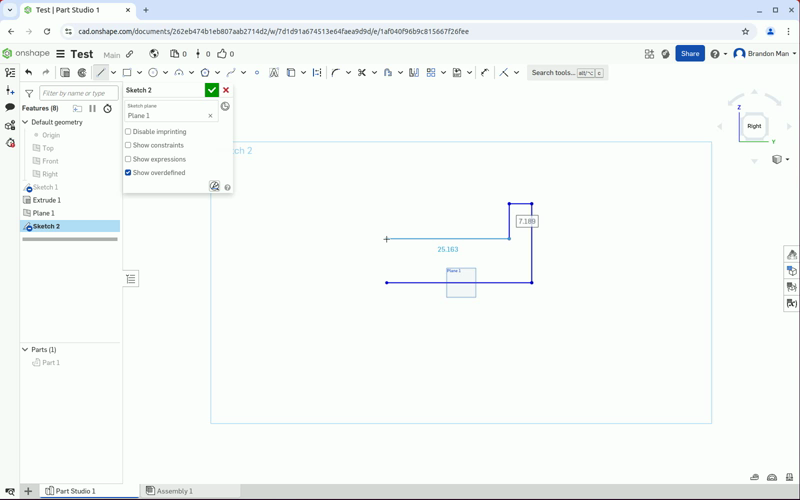
click(386, 238)
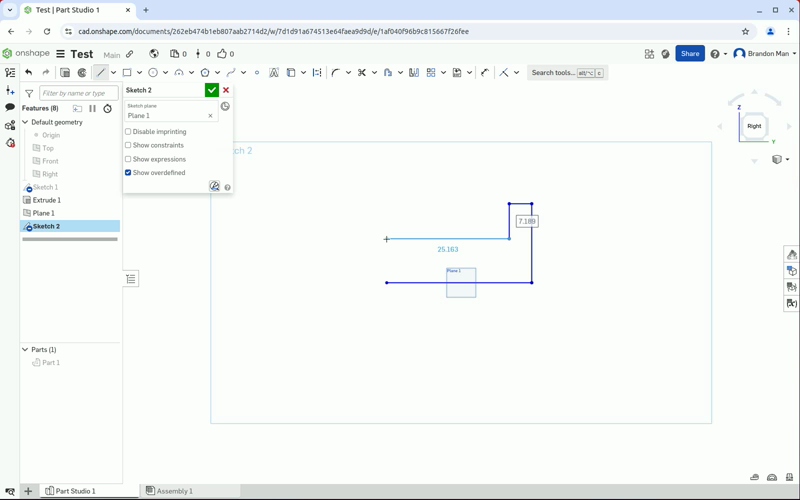
key_up(shift)
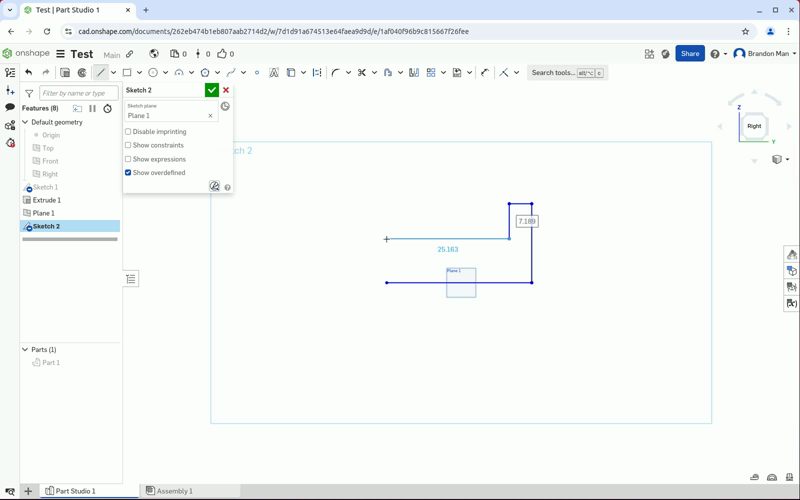
mouse_move(417, 238)
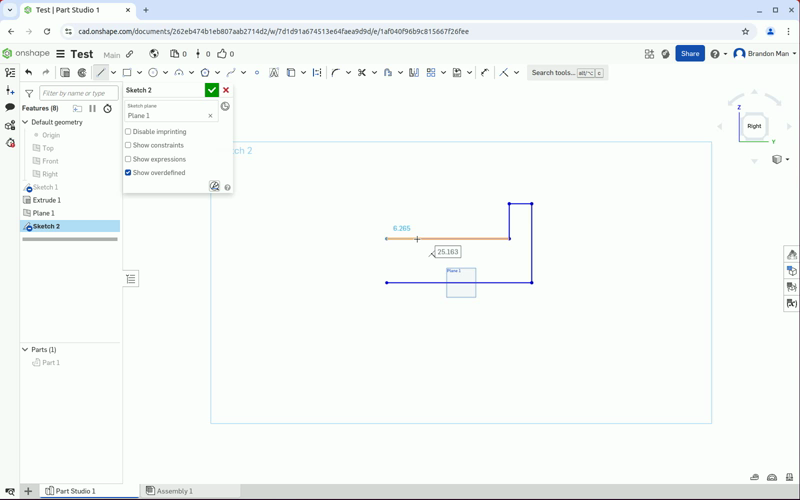
key_down(shift)
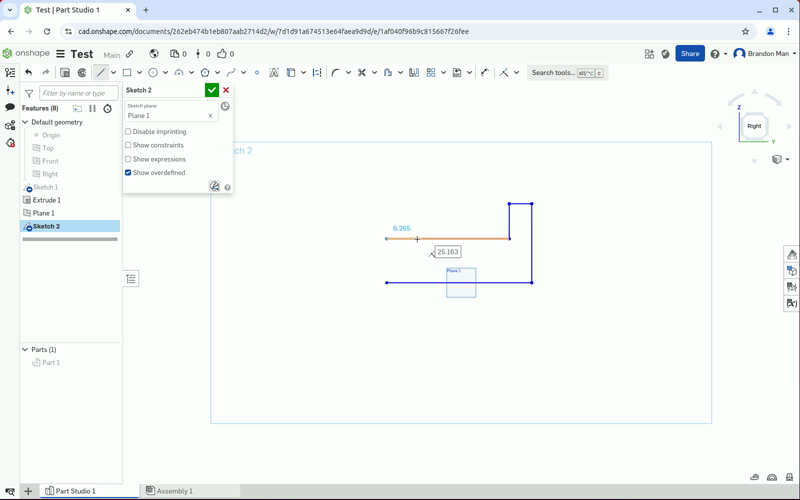
mouse_move(386, 282)
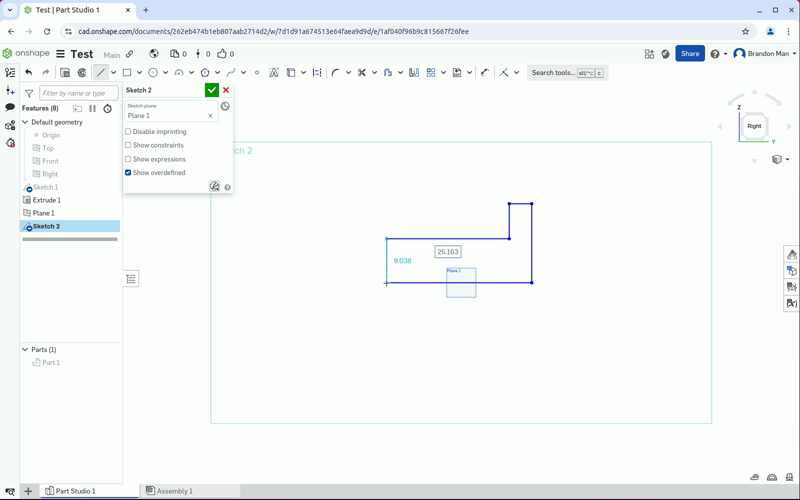
key_up(shift)
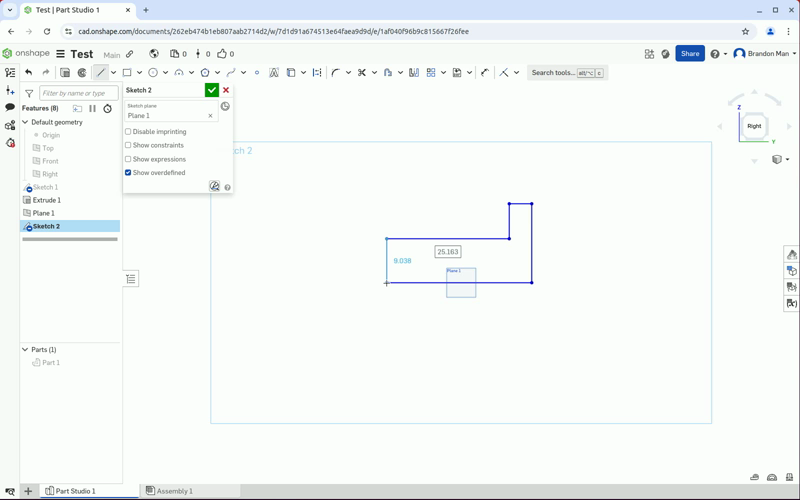
click(386, 282)
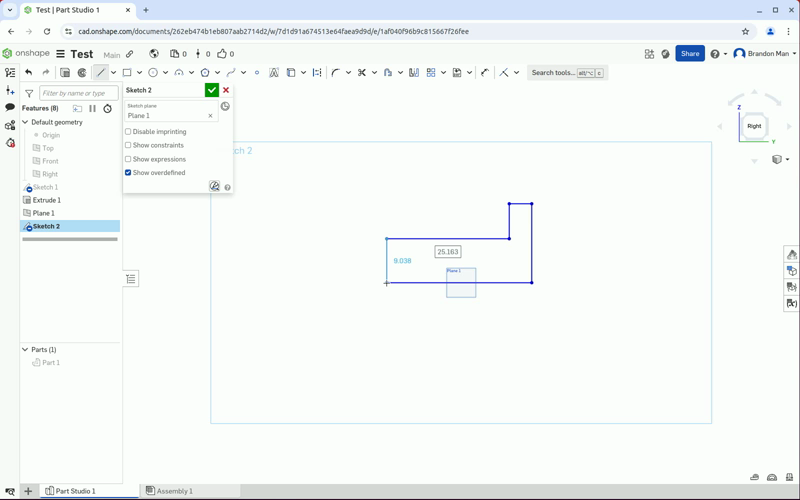
key(esc)
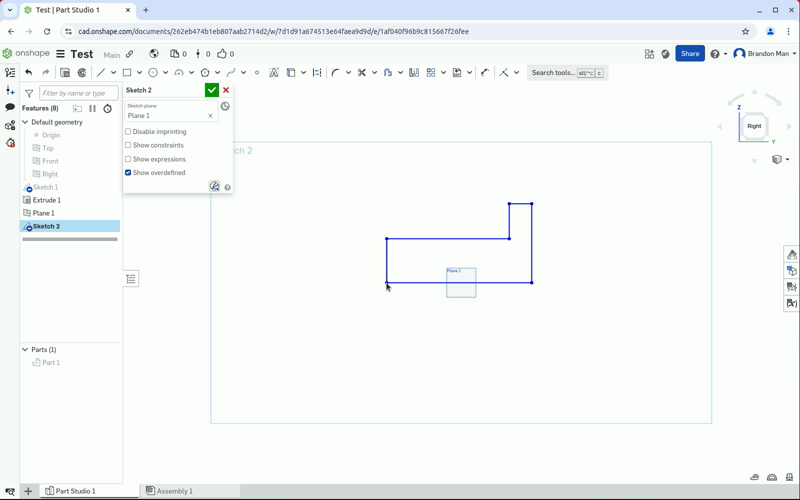
mouse_move(400, 262)
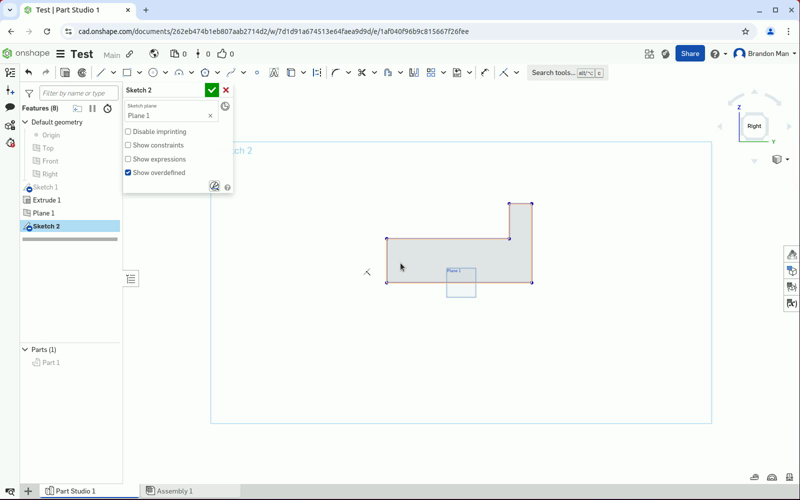
click(400, 262)
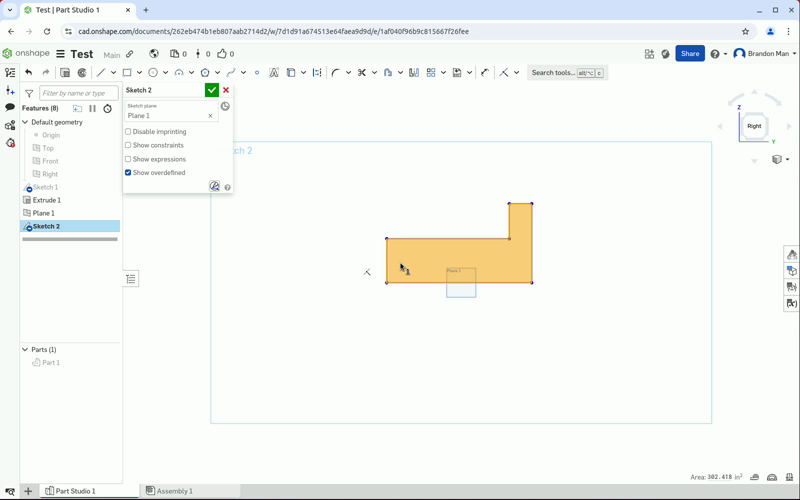
mouse_move(73, 352)
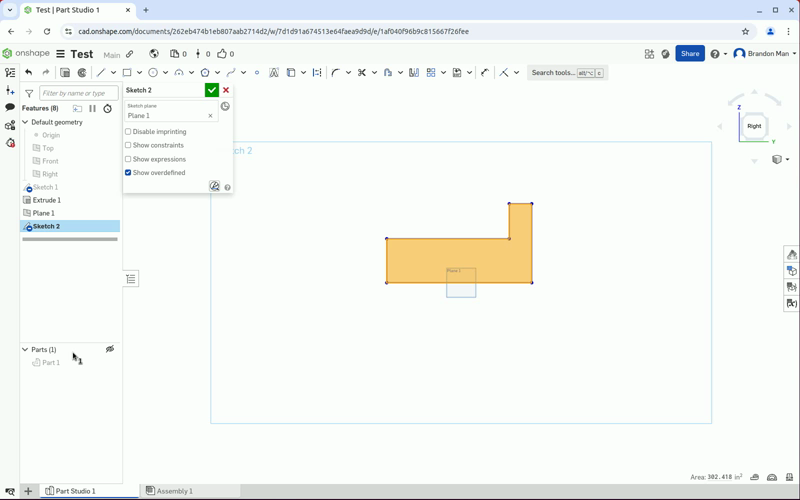
key(shift+y)
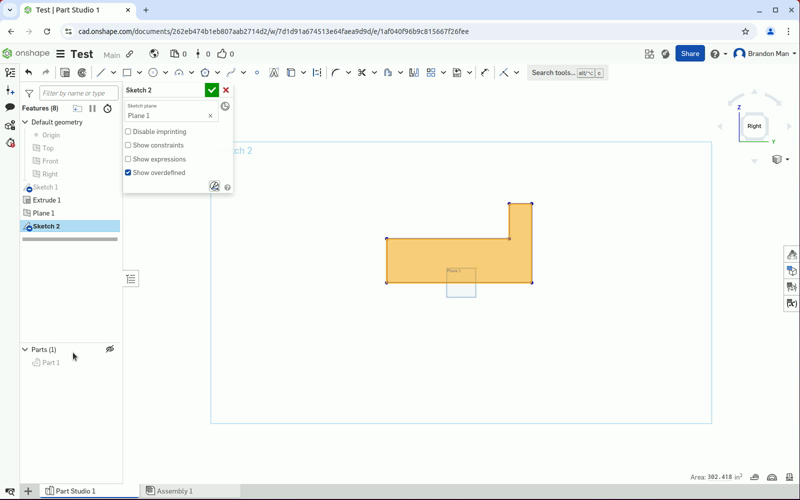
key(shift+e)
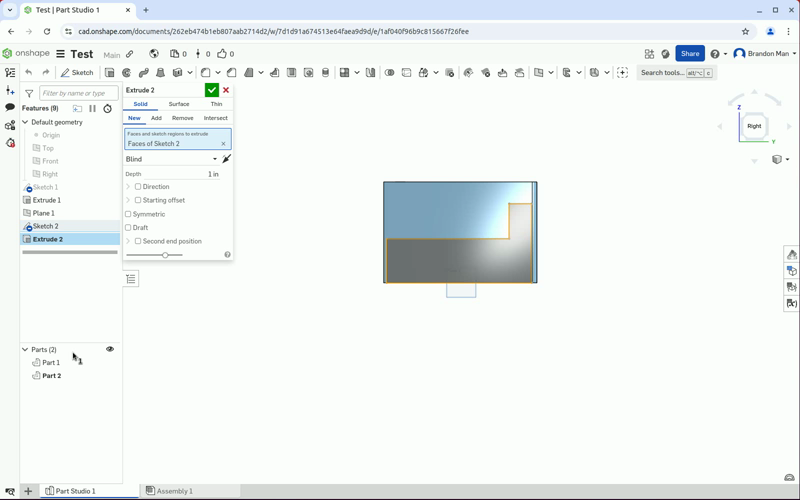
mouse_move(143, 106)
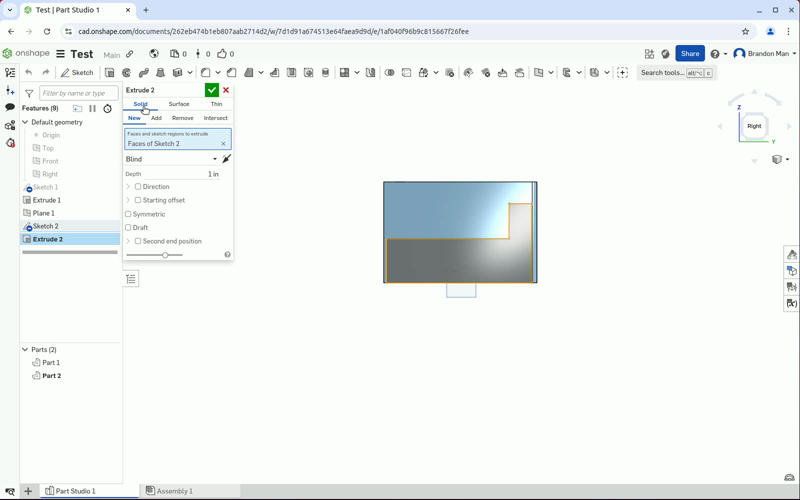
click(143, 106)
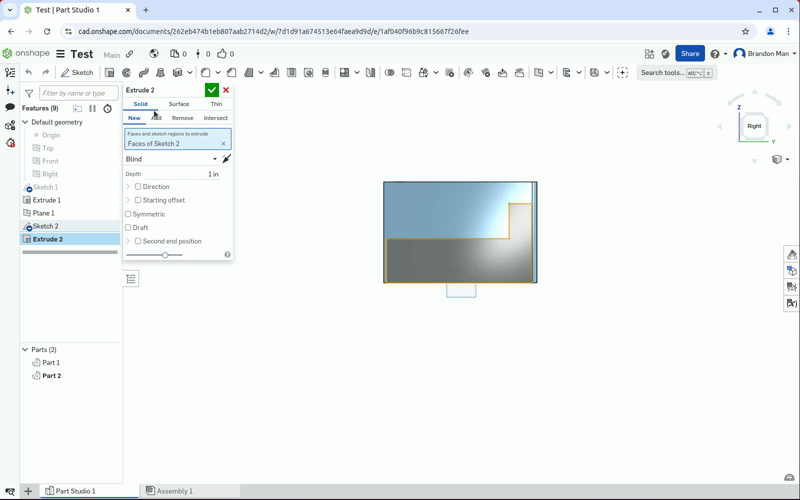
mouse_move(186, 120)
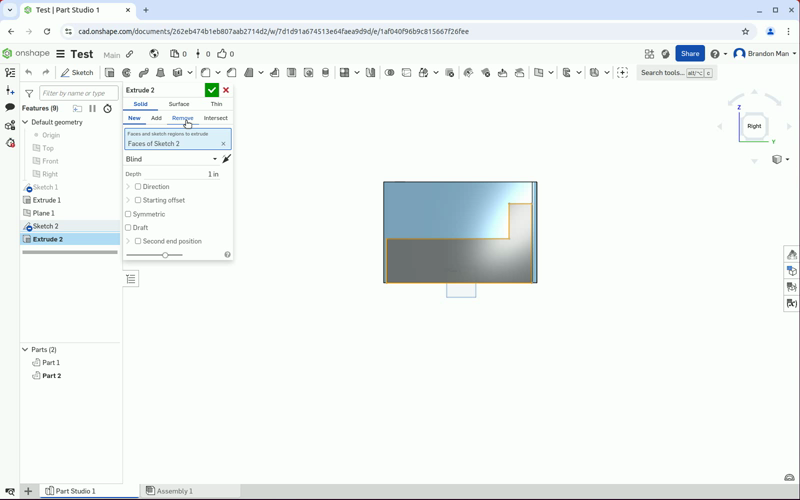
click(186, 120)
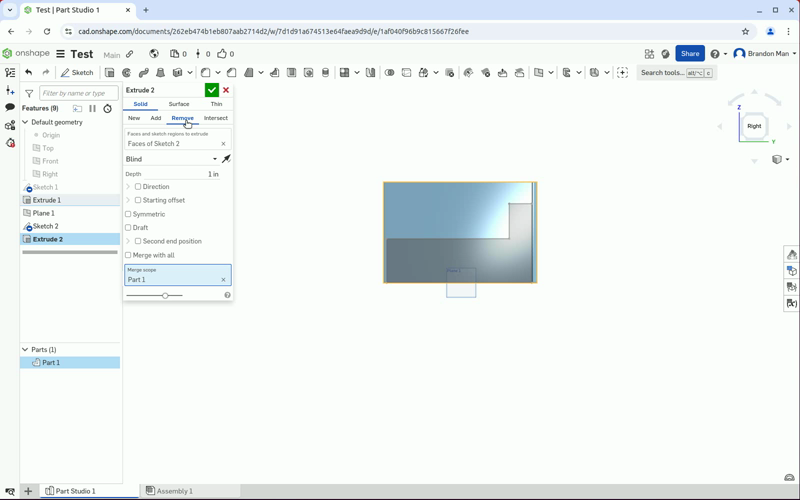
key(tab, 4)
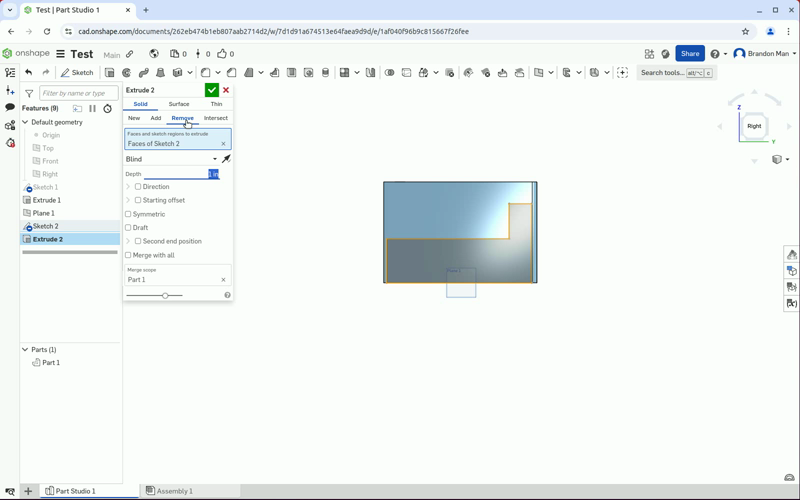
text(6.258)
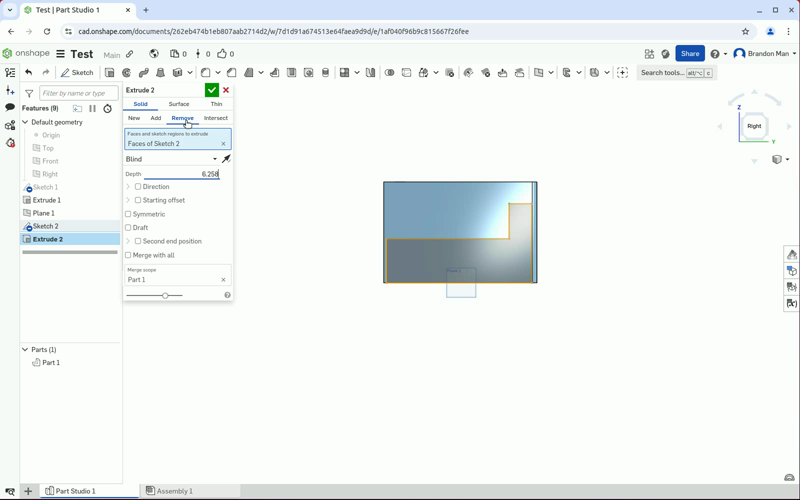
key(tab, 6)
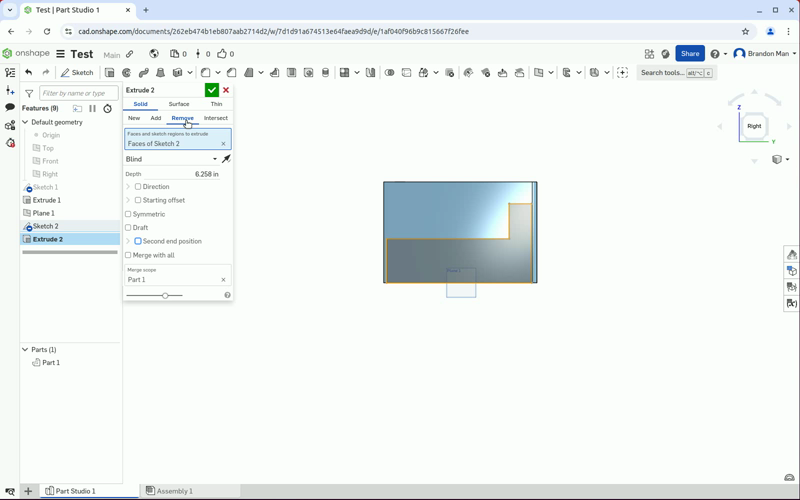
key(space)
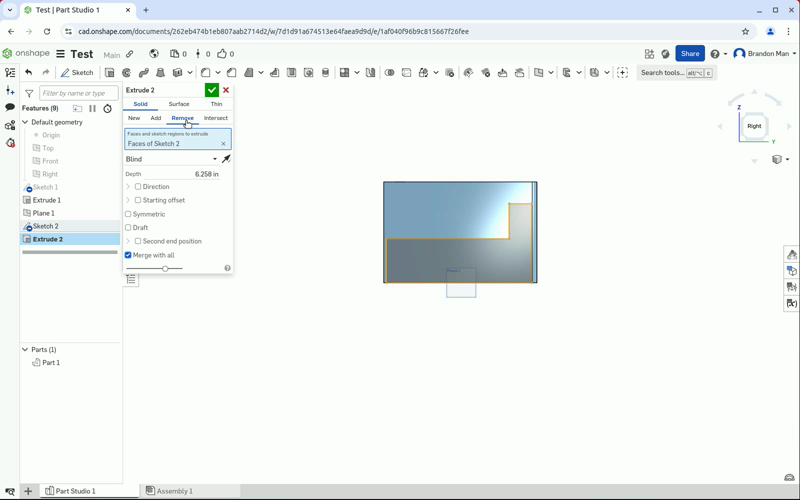
key(enter)
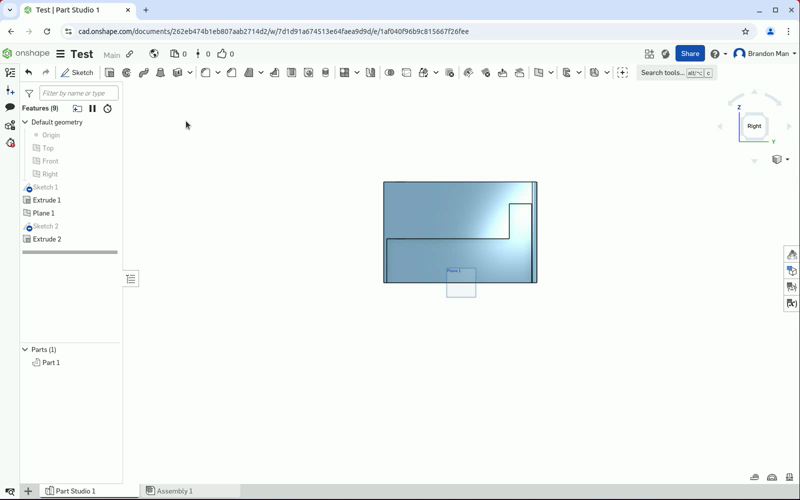
key(shift+h)
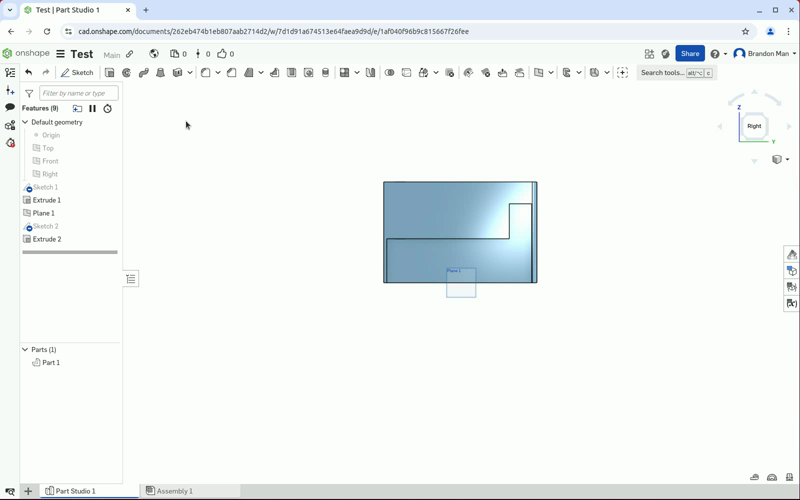
key(shift+h)
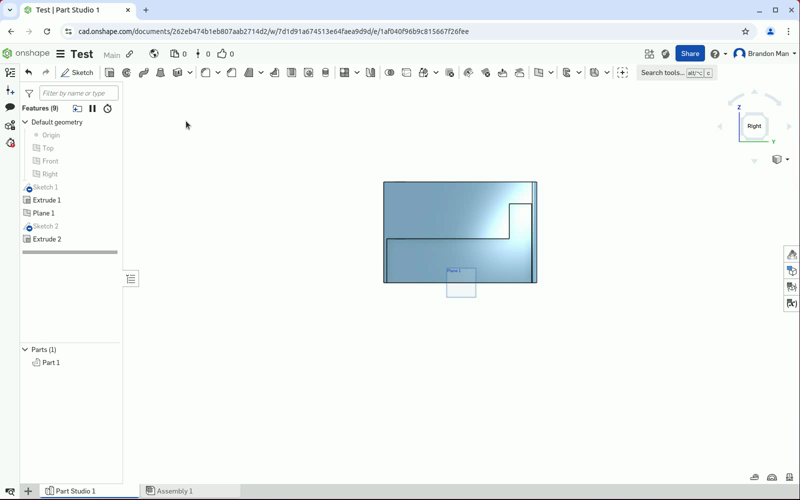
mouse_move(73, 189)
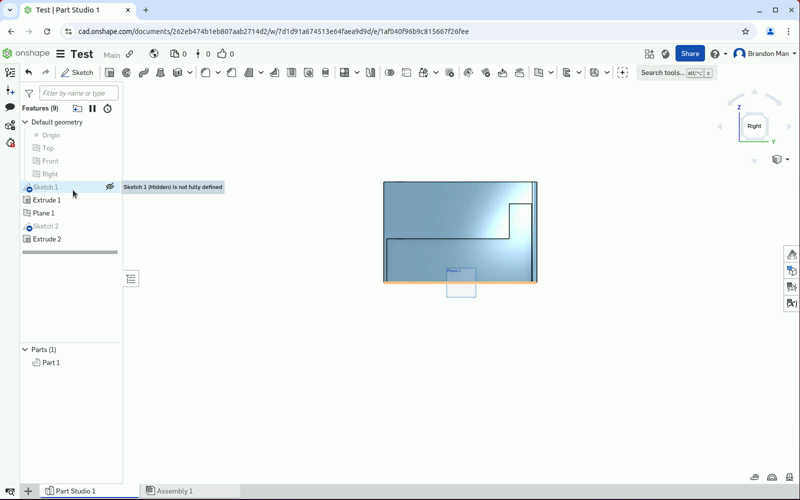
click(73, 189)
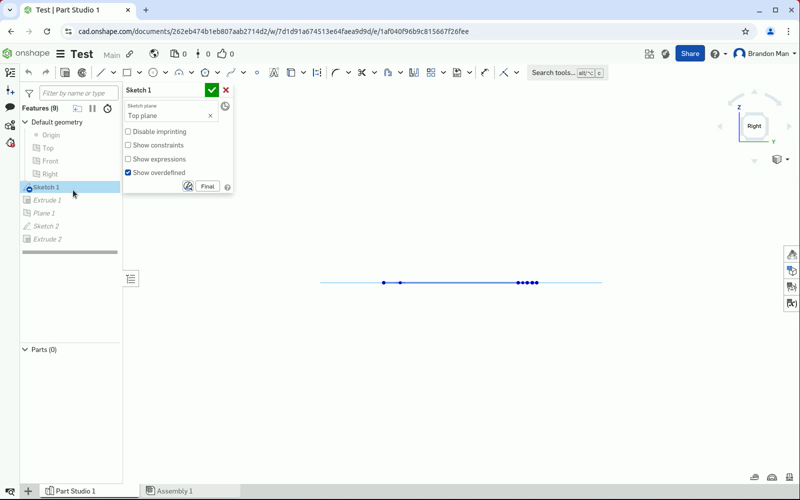
mouse_move(229, 92)
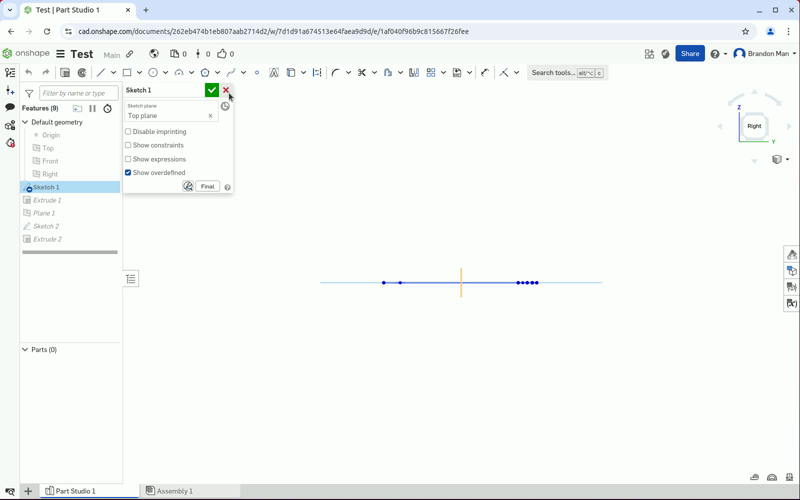
click(229, 92)
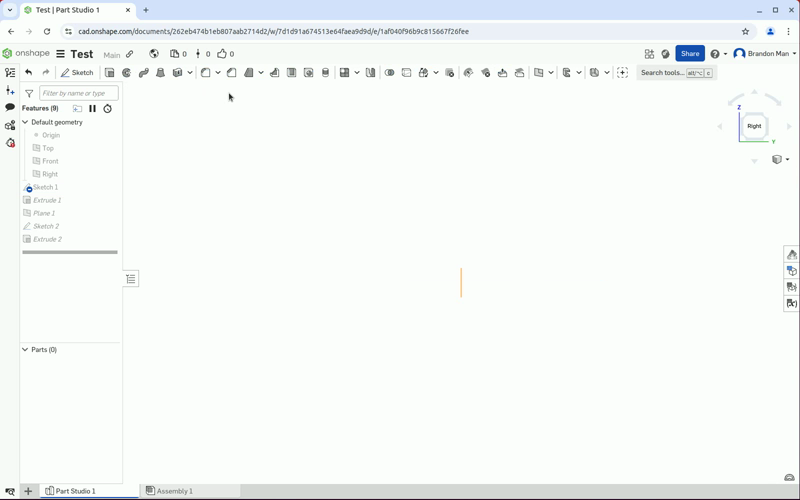
key(shift+s)
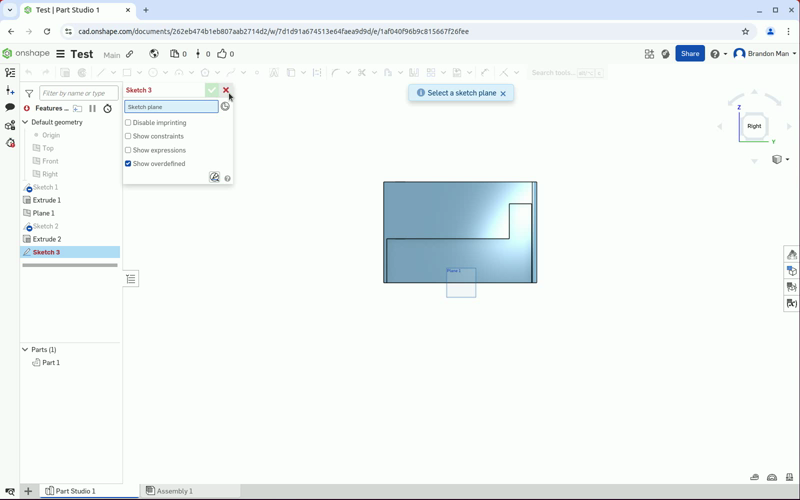
mouse_move(73, 215)
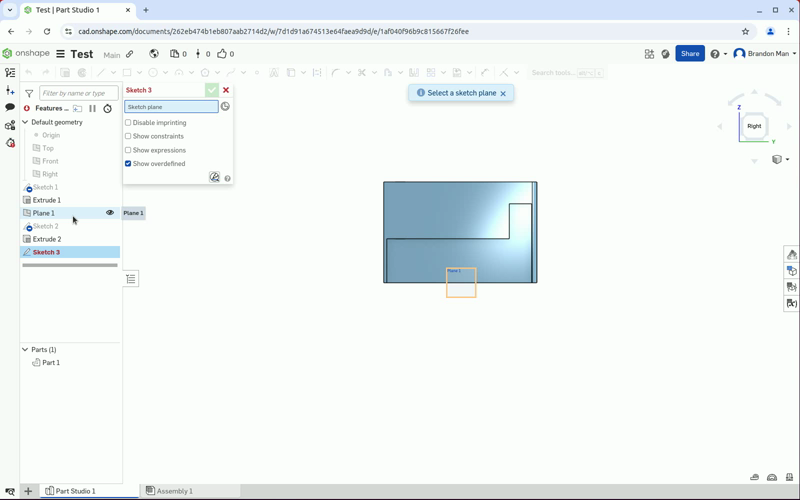
click(73, 215)
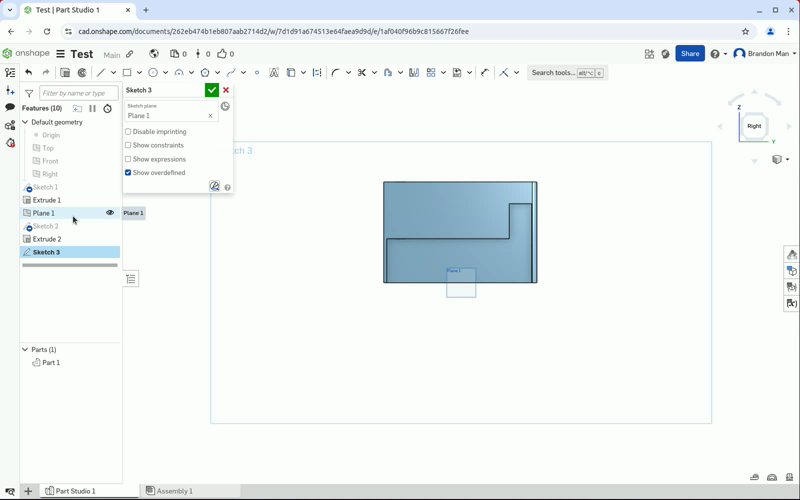
mouse_move(73, 352)
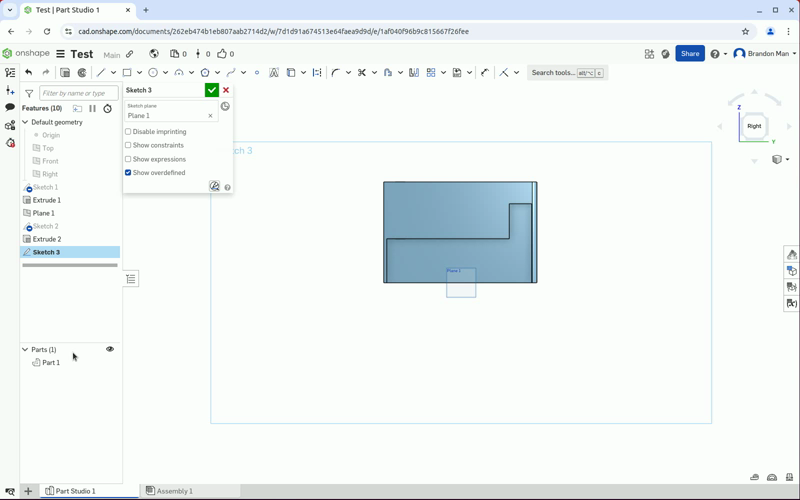
key(y)
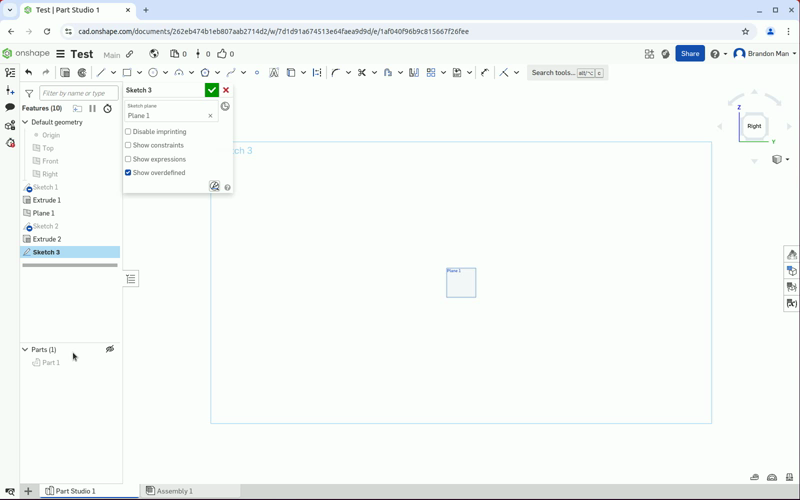
key(l)
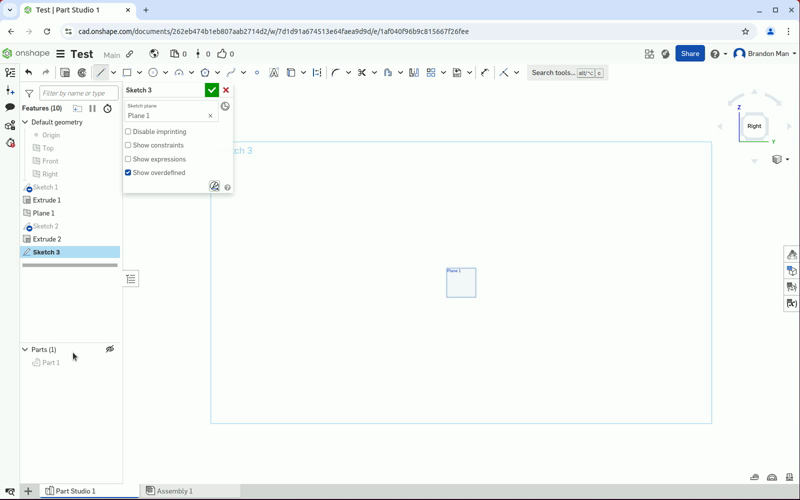
key_down(shift)
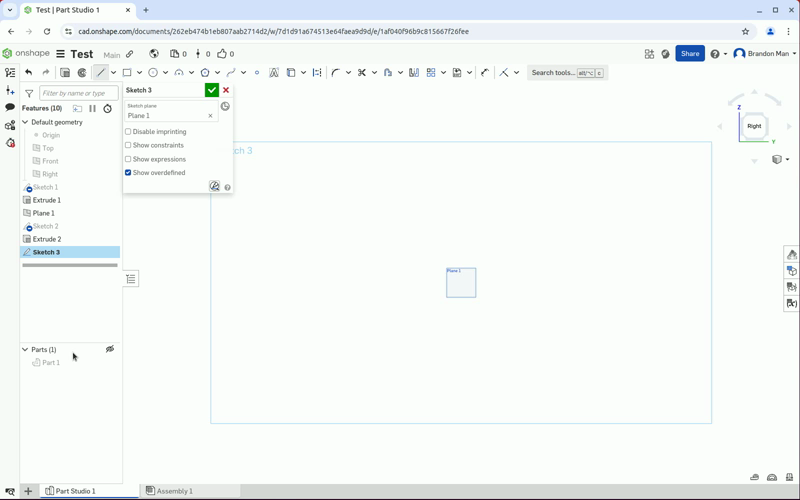
mouse_move(532, 282)
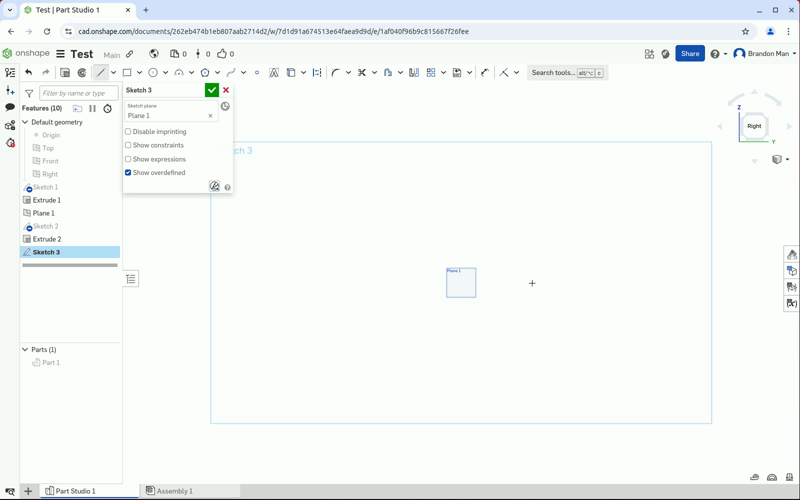
click(532, 282)
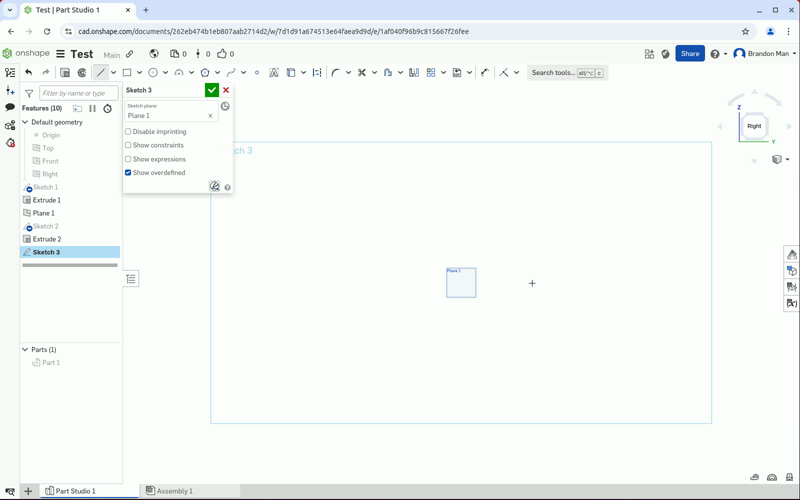
key_up(shift)
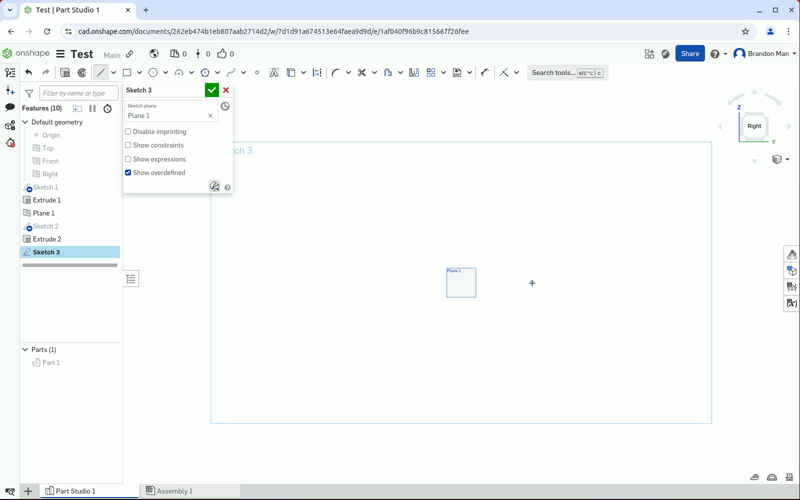
key_down(shift)
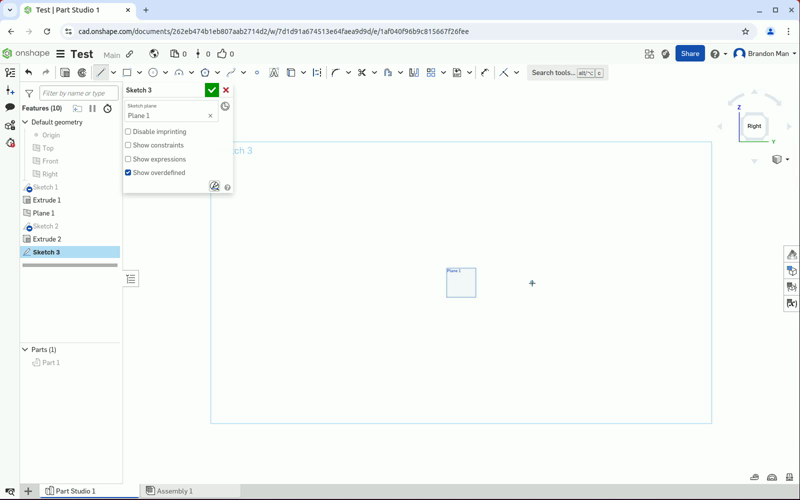
mouse_move(562, 282)
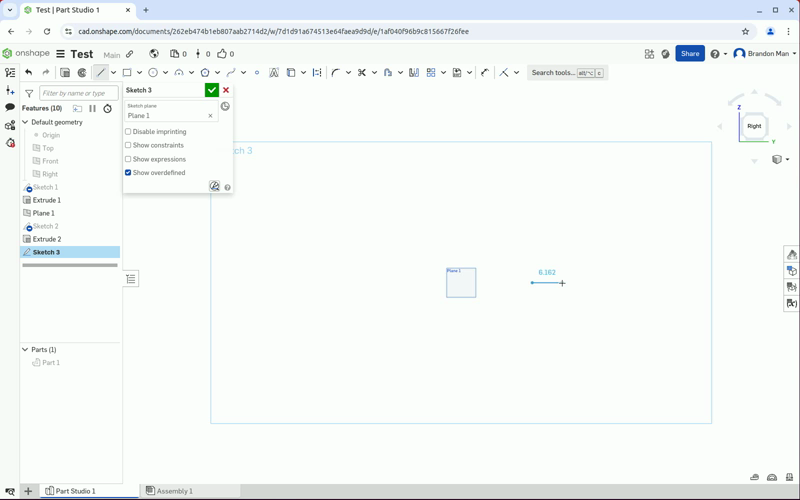
mouse_move(537, 282)
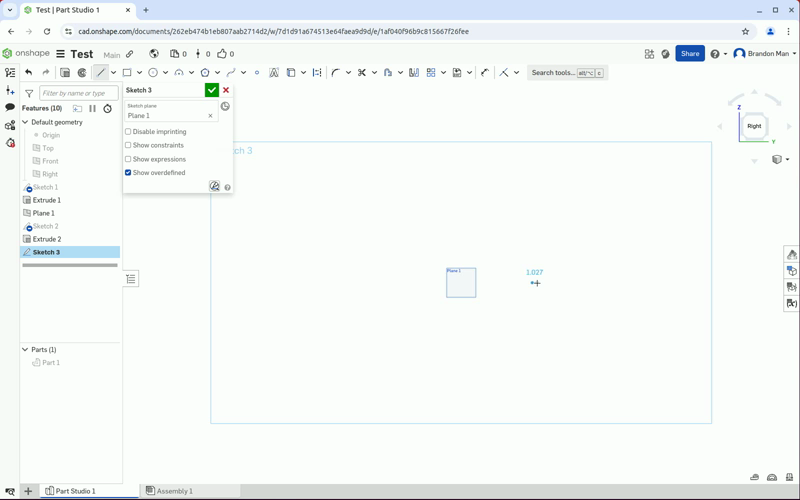
scroll(6)
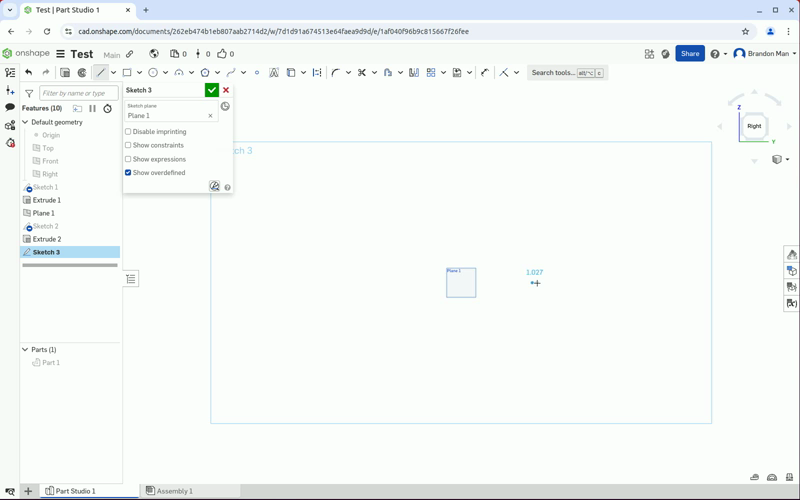
scroll(6)
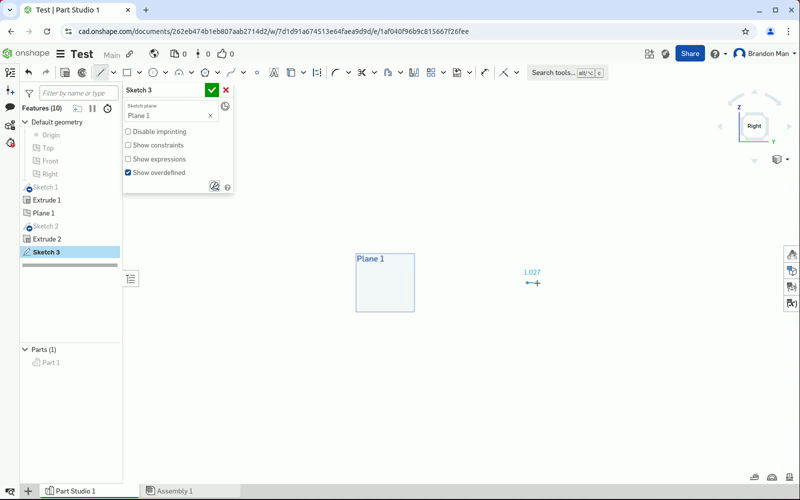
scroll(6)
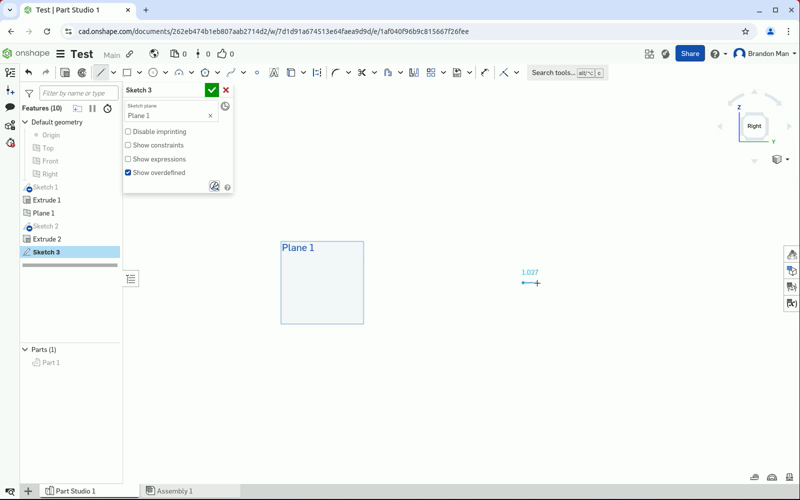
scroll(6)
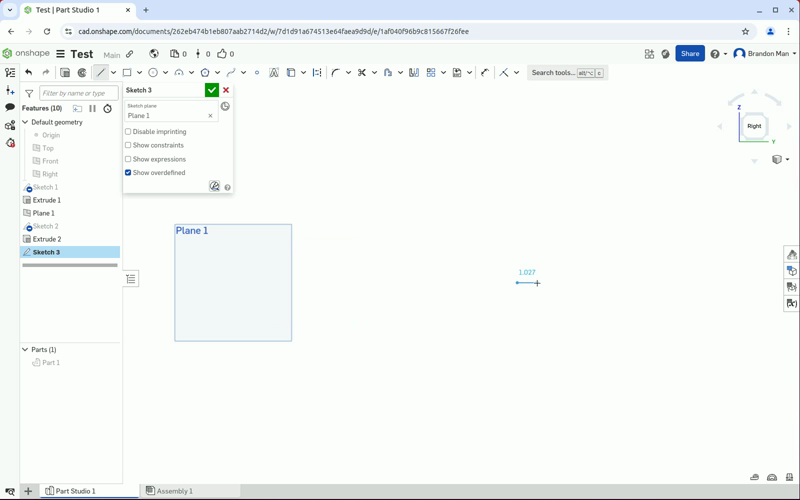
scroll(6)
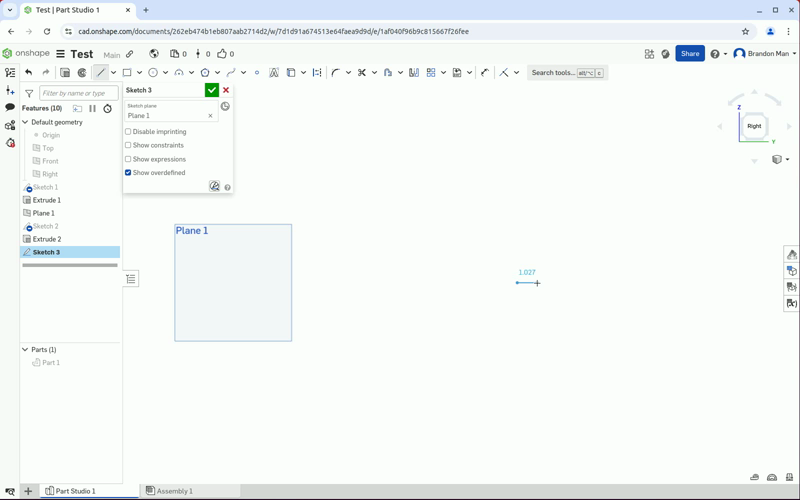
scroll(6)
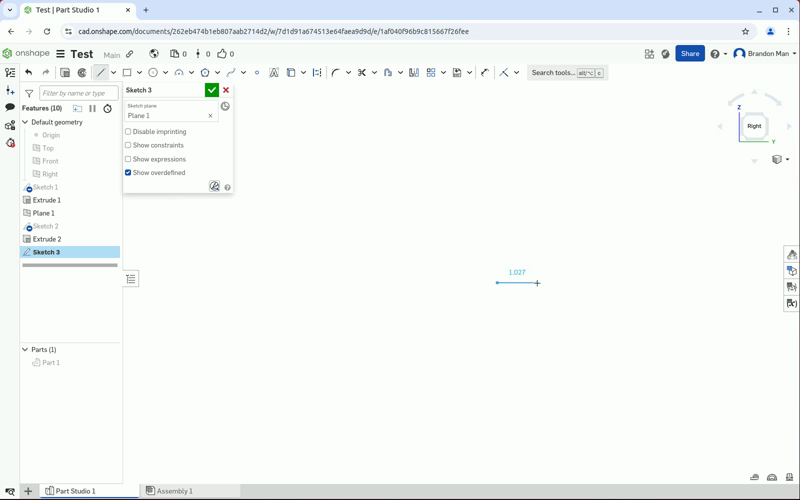
scroll(6)
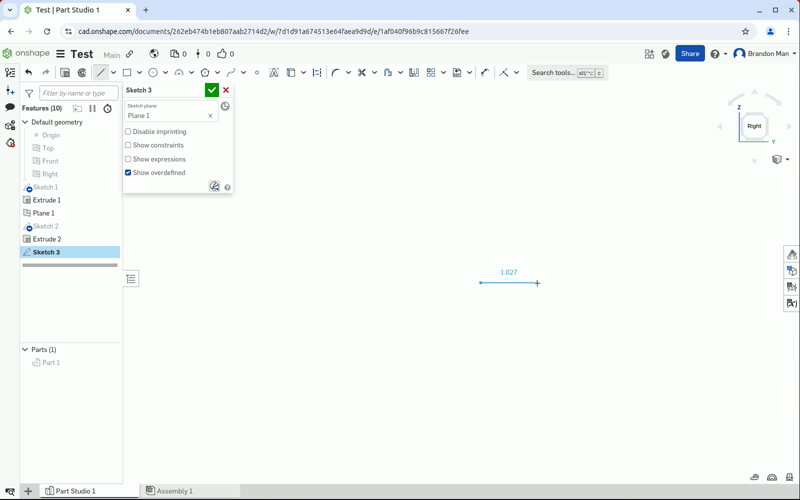
click(537, 282)
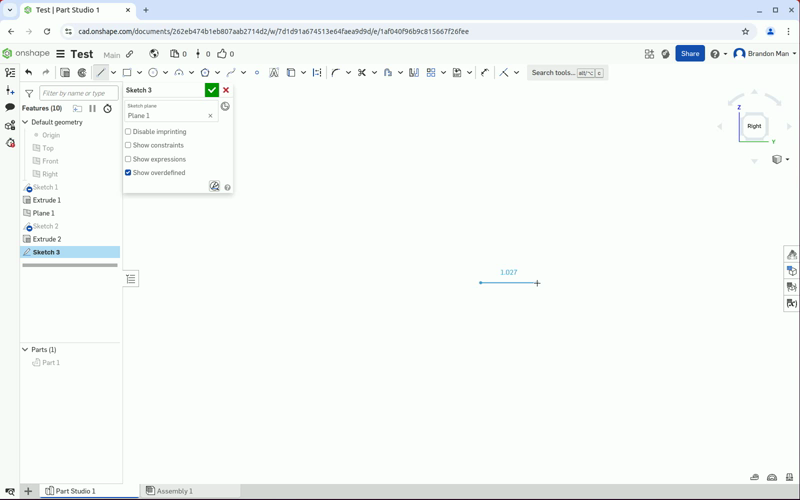
scroll(-6)
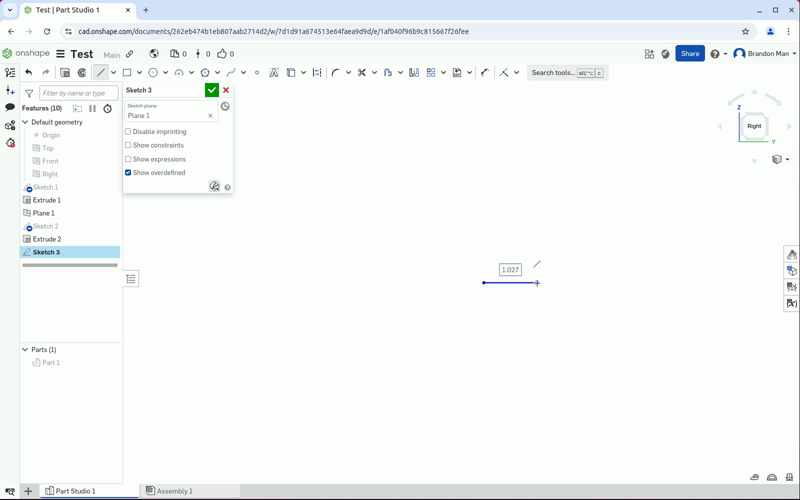
scroll(-6)
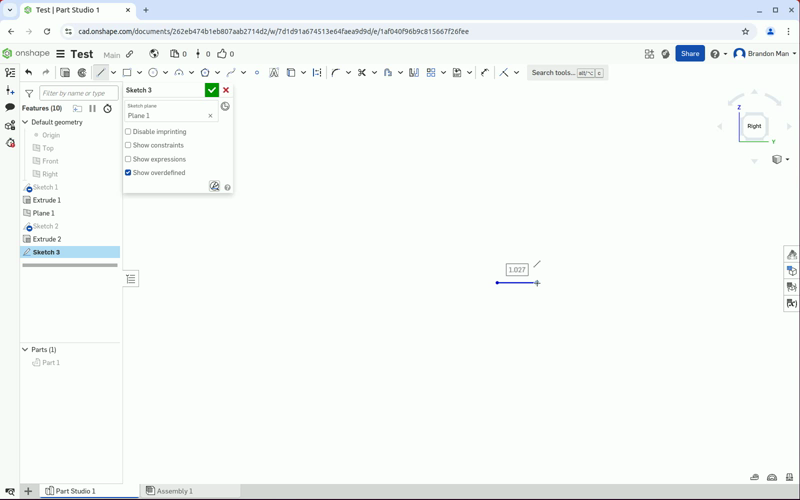
scroll(-6)
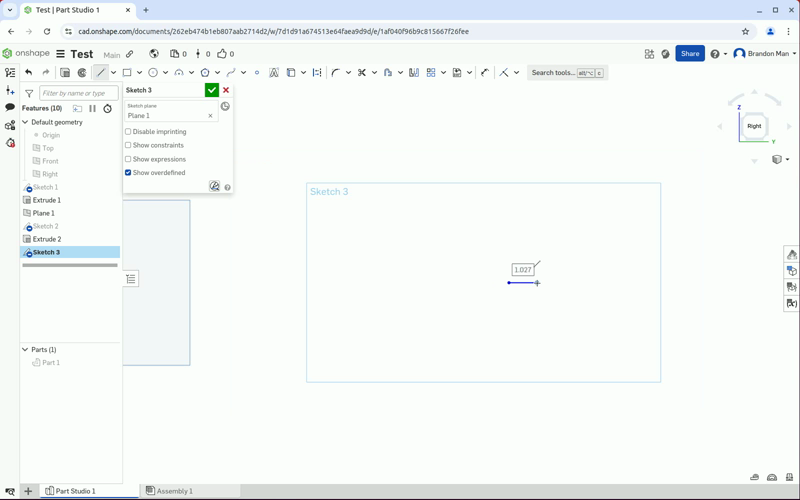
scroll(-6)
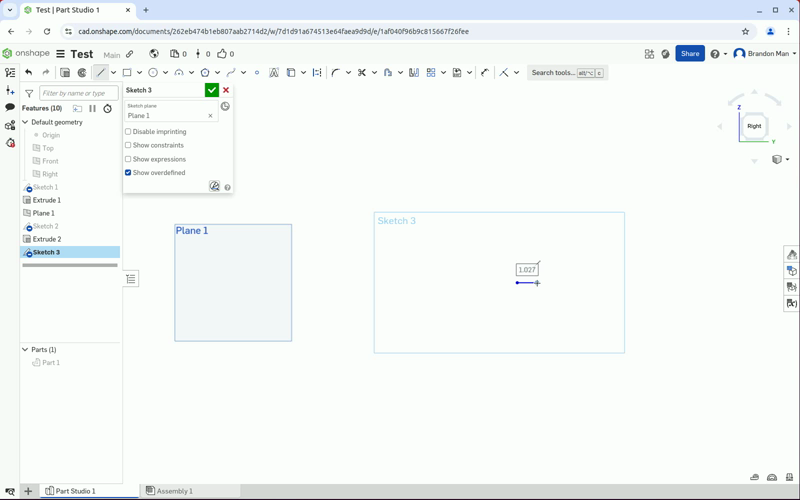
scroll(-6)
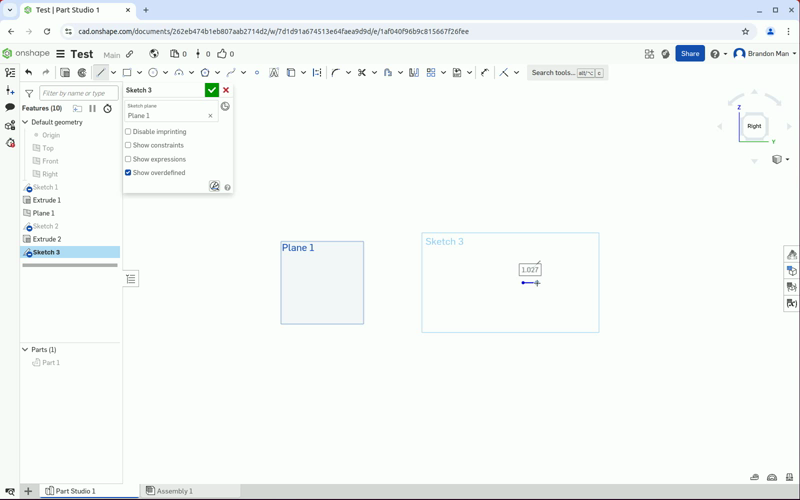
scroll(-6)
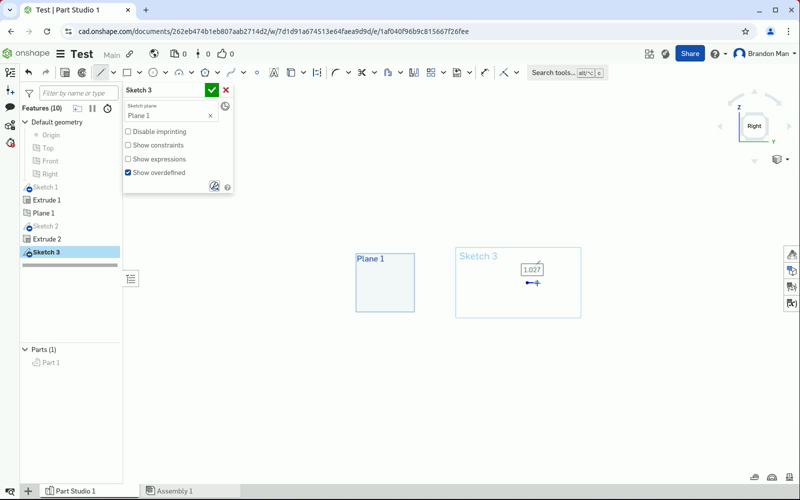
scroll(-6)
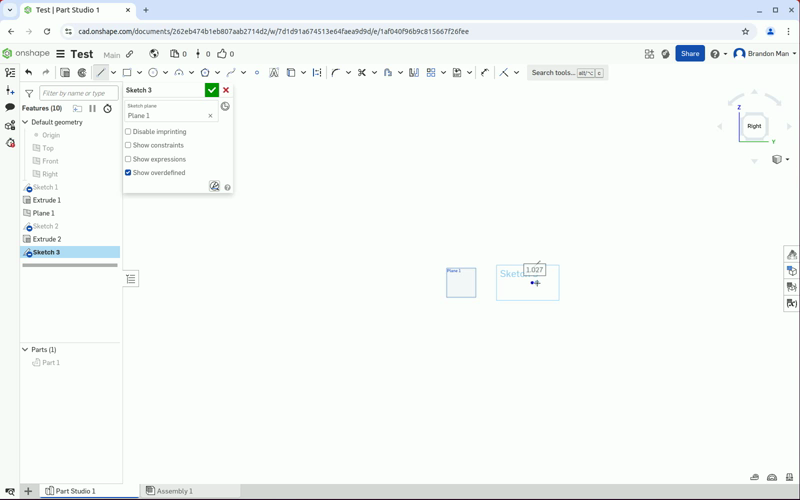
key_up(shift)
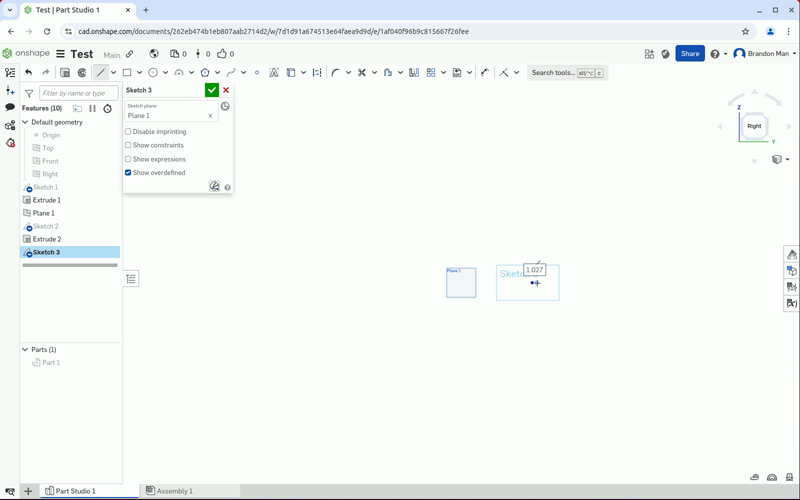
key_down(shift)
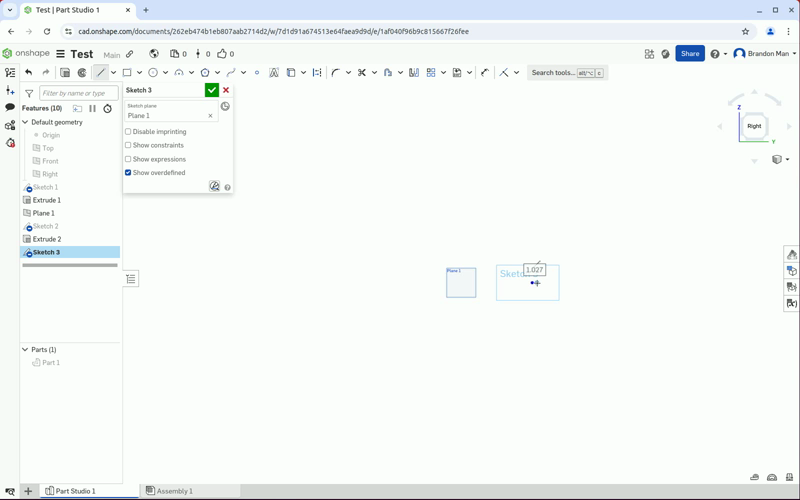
mouse_move(537, 202)
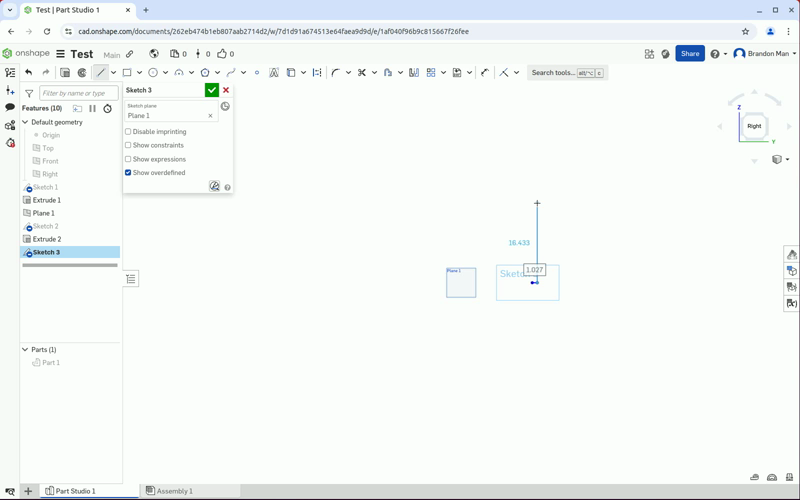
click(537, 202)
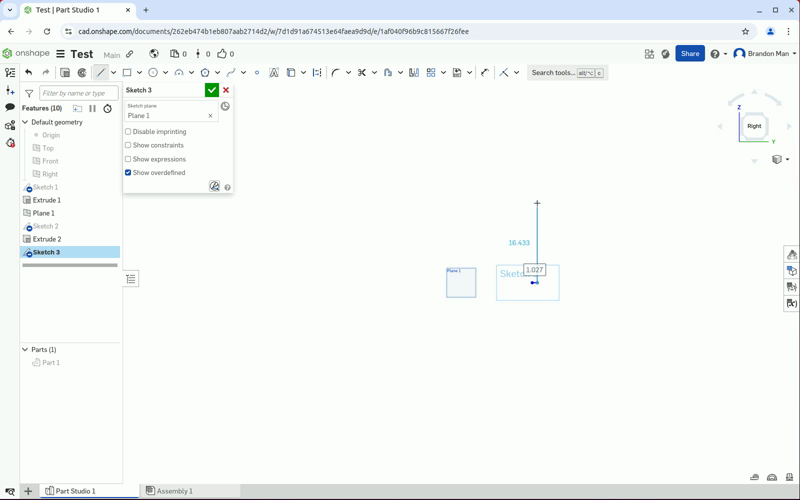
key_up(shift)
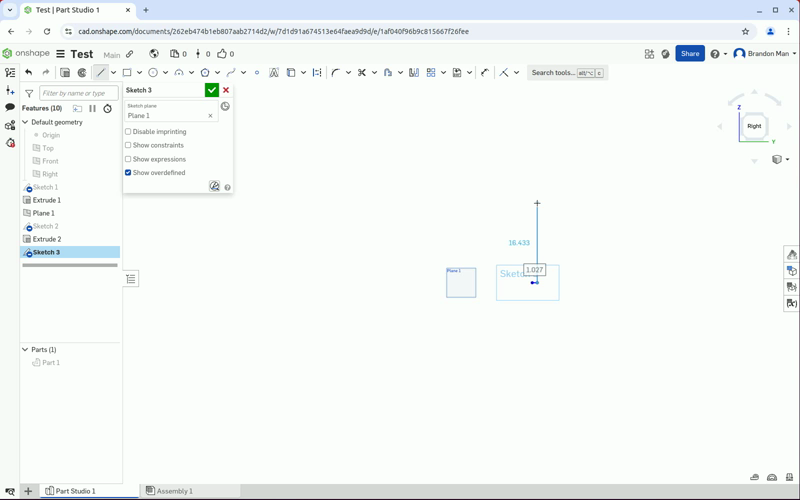
key_down(shift)
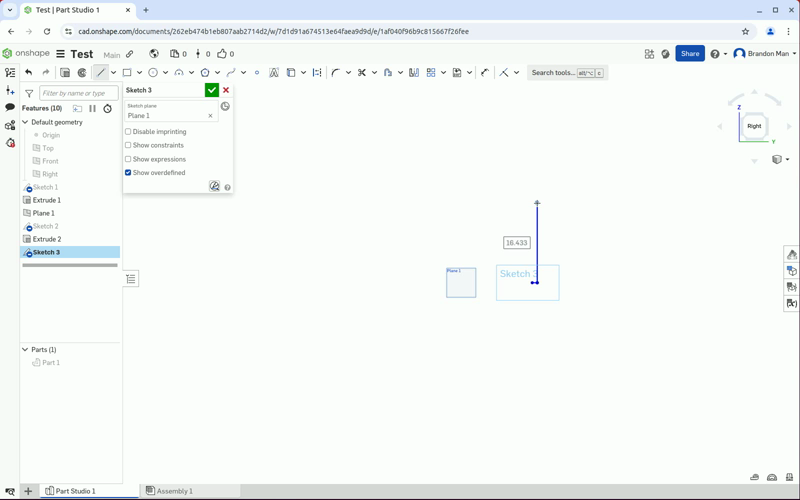
mouse_move(567, 202)
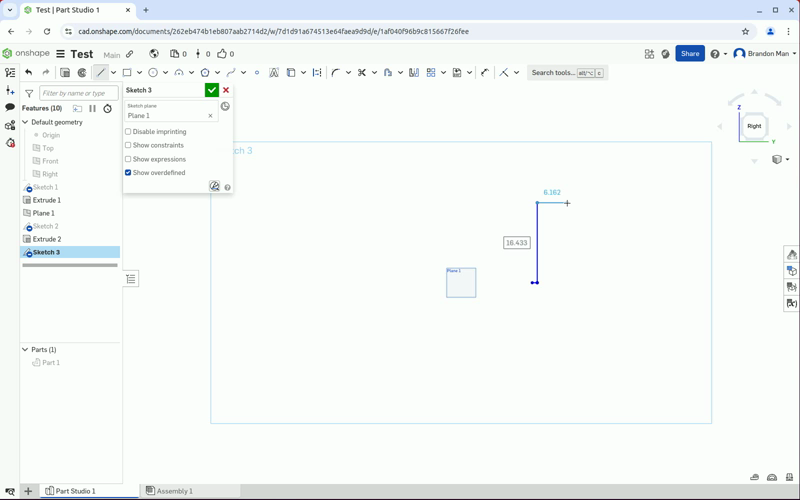
mouse_move(532, 202)
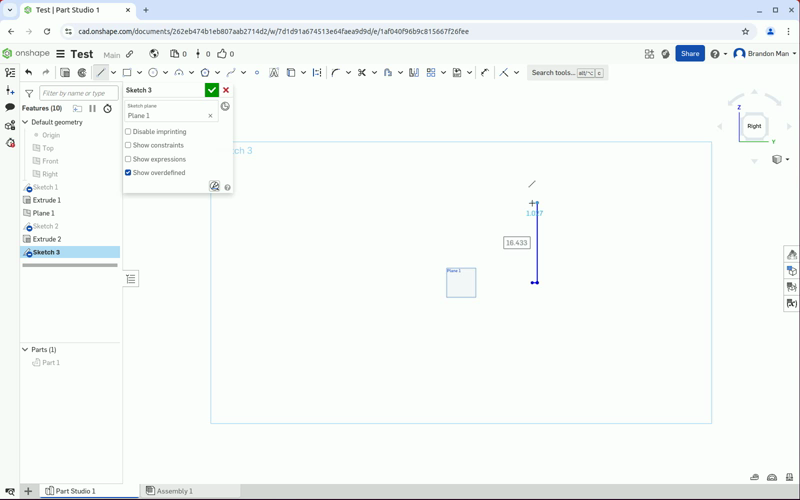
scroll(6)
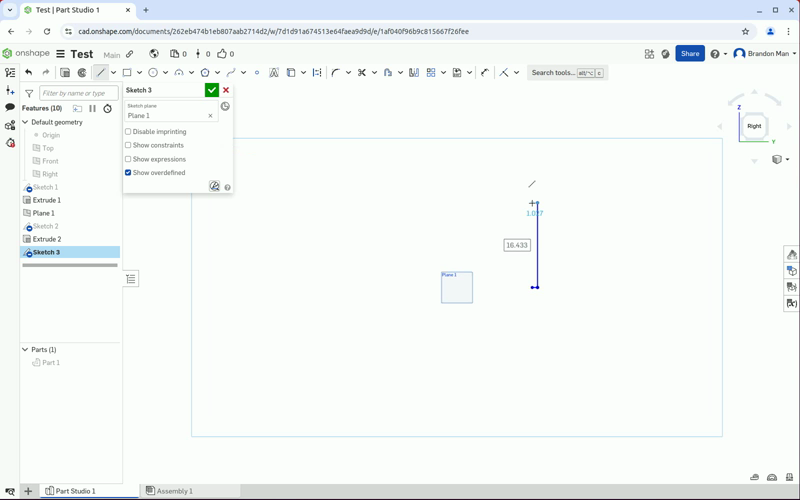
scroll(6)
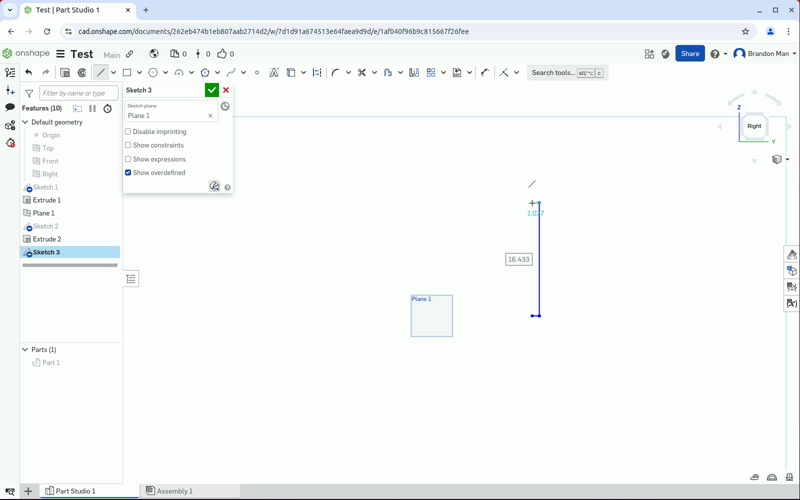
scroll(6)
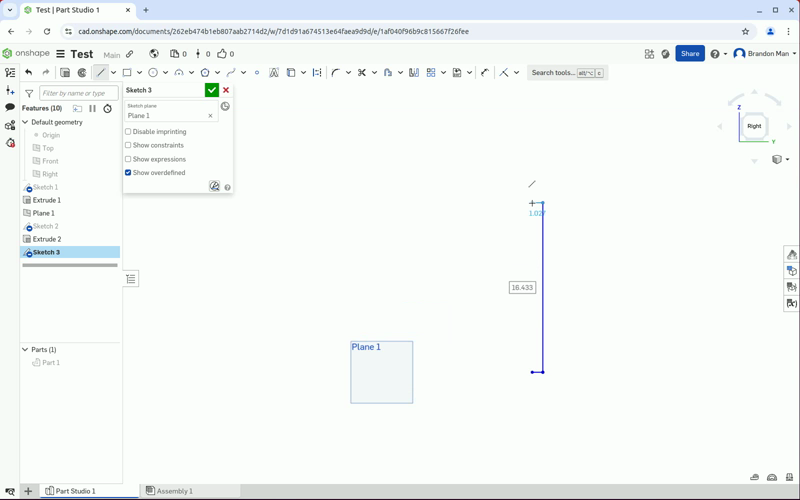
scroll(6)
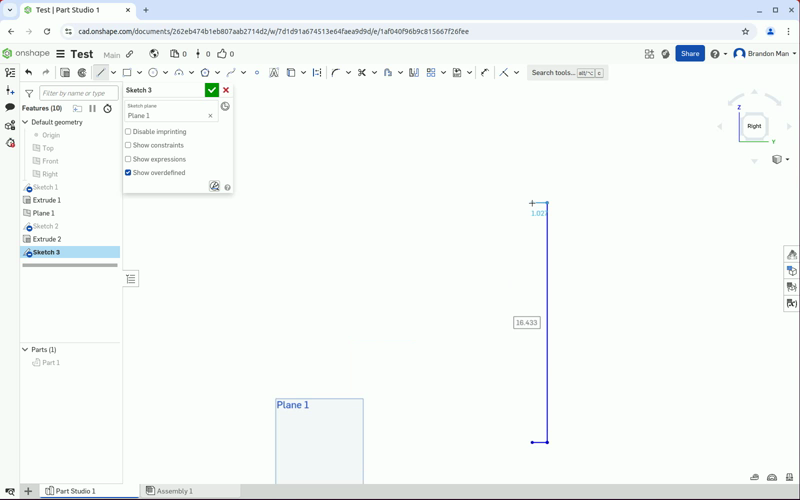
scroll(6)
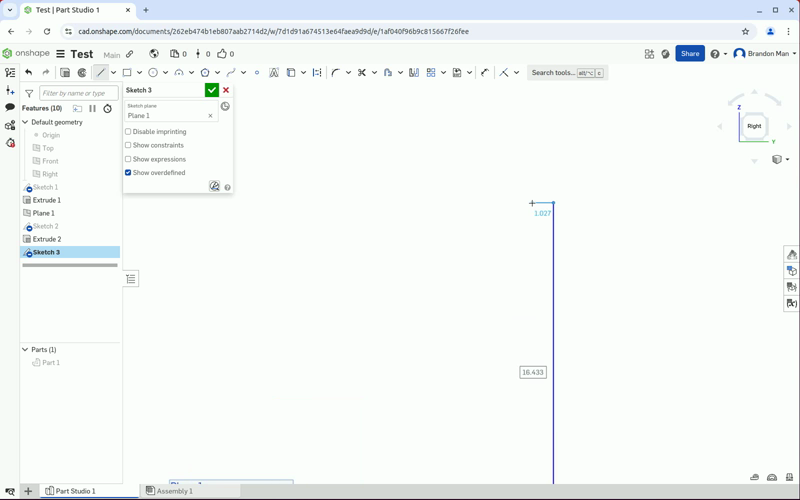
scroll(6)
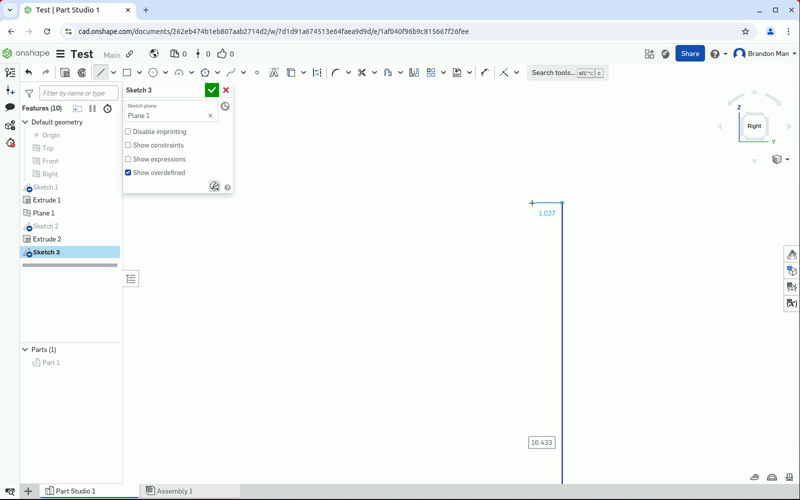
scroll(6)
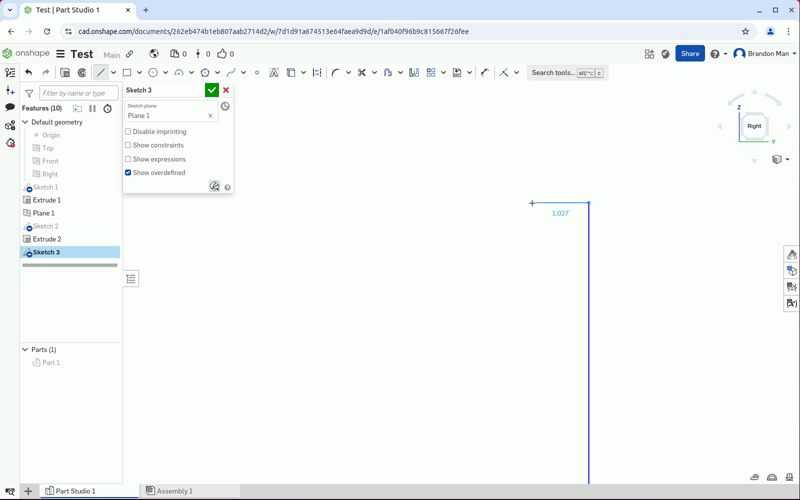
click(532, 202)
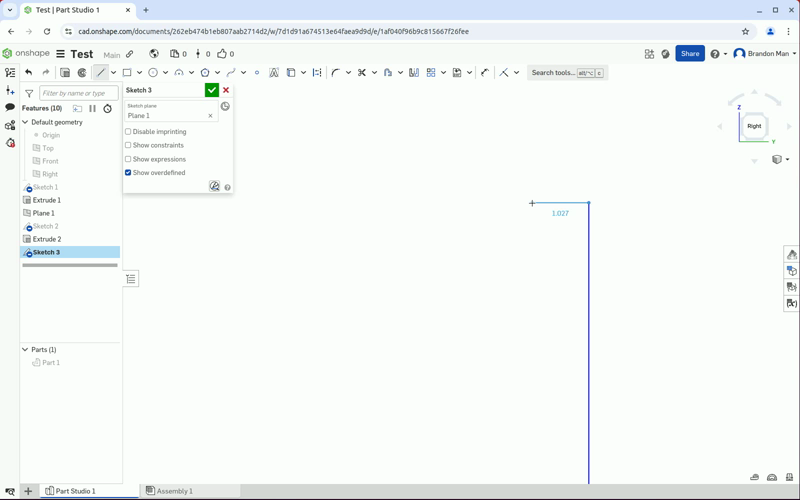
scroll(-6)
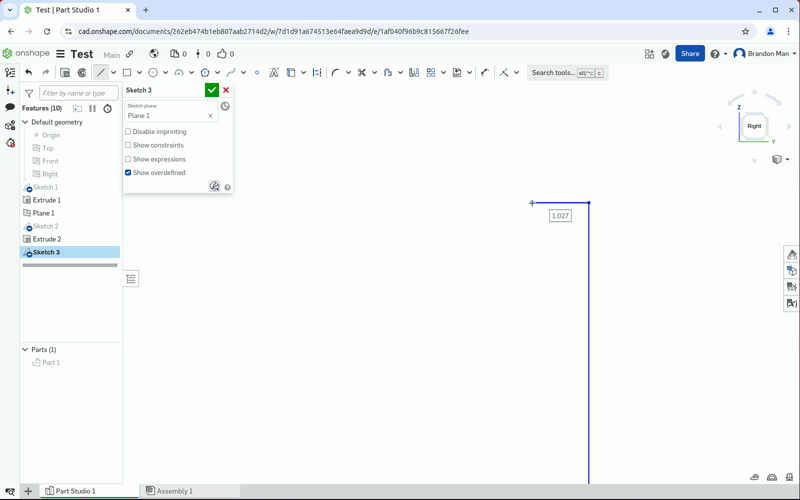
scroll(-6)
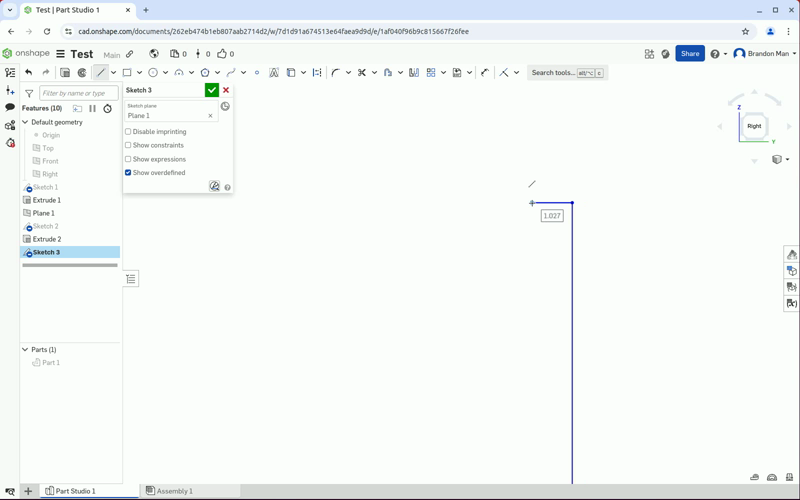
scroll(-6)
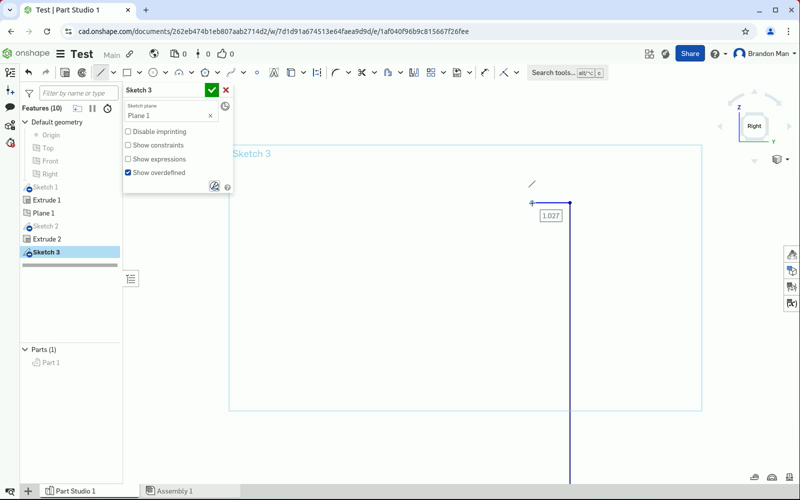
scroll(-6)
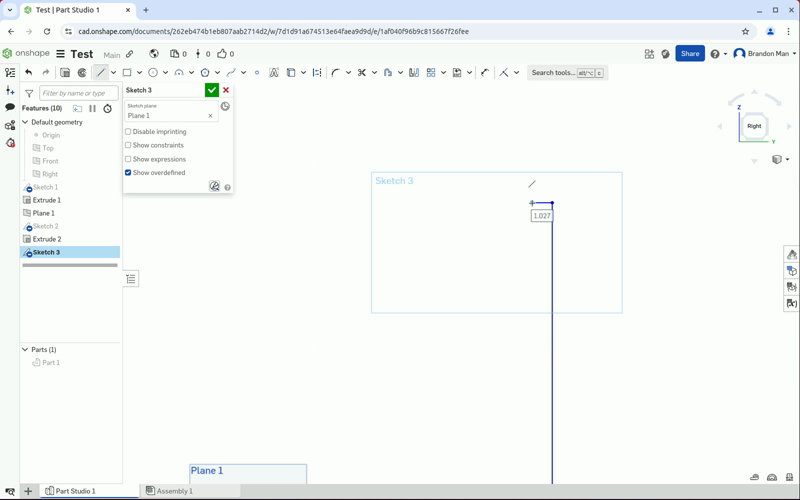
scroll(-6)
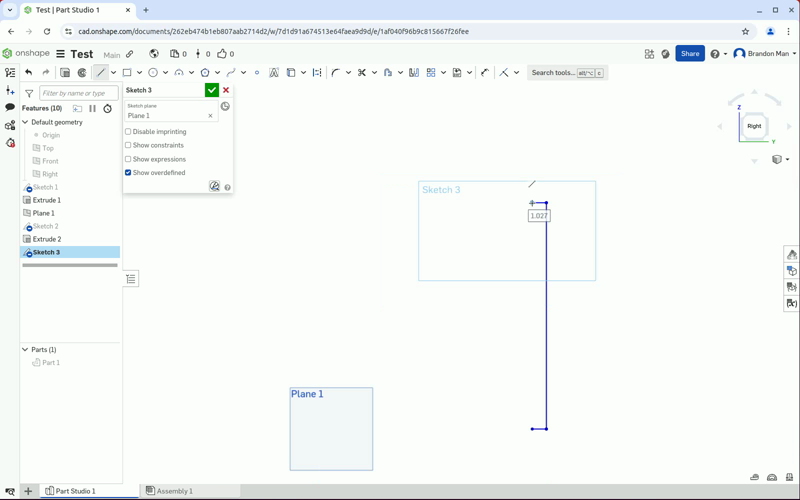
scroll(-6)
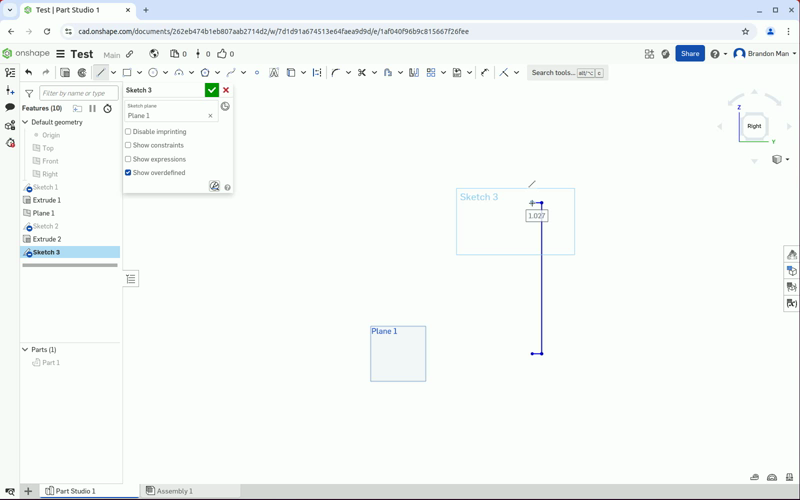
scroll(-6)
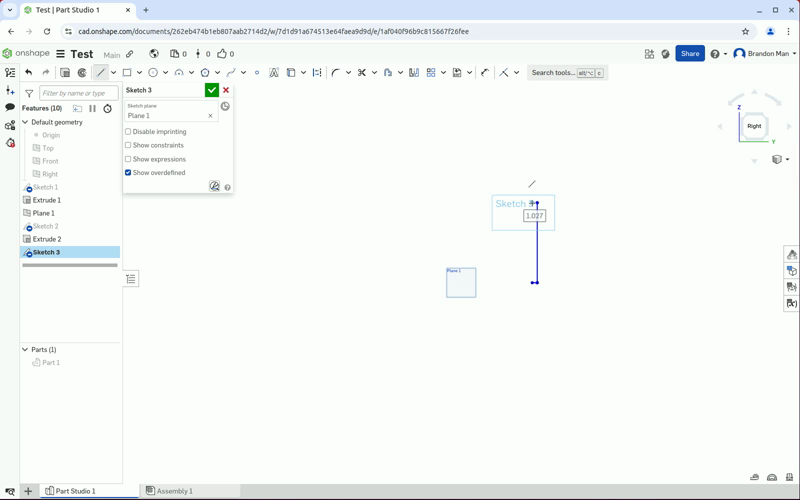
key_up(shift)
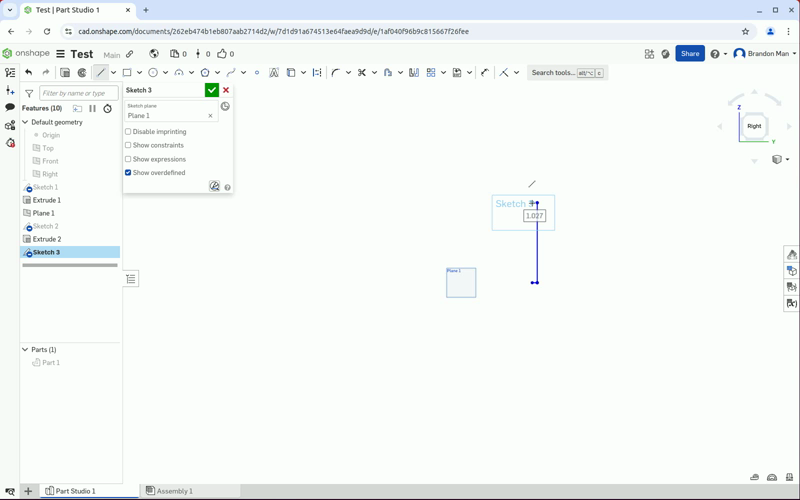
key_down(shift)
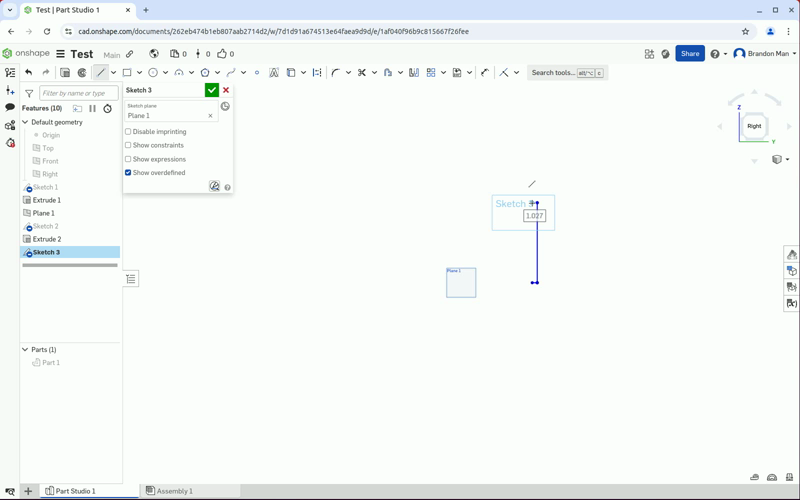
mouse_move(532, 282)
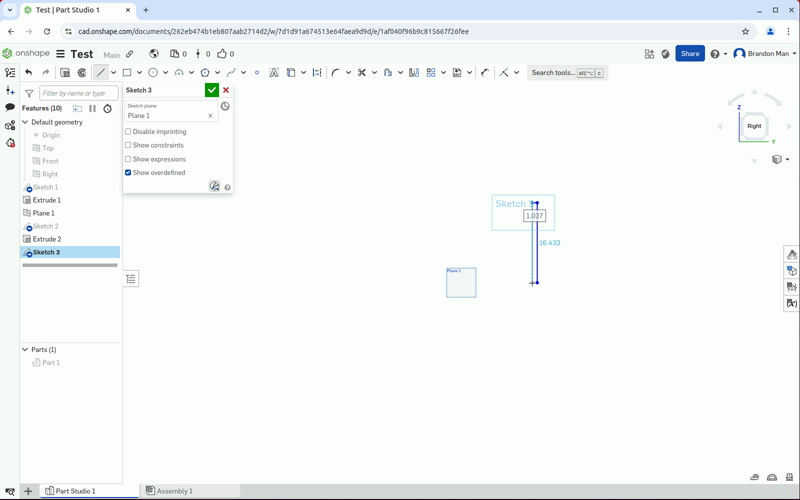
key_up(shift)
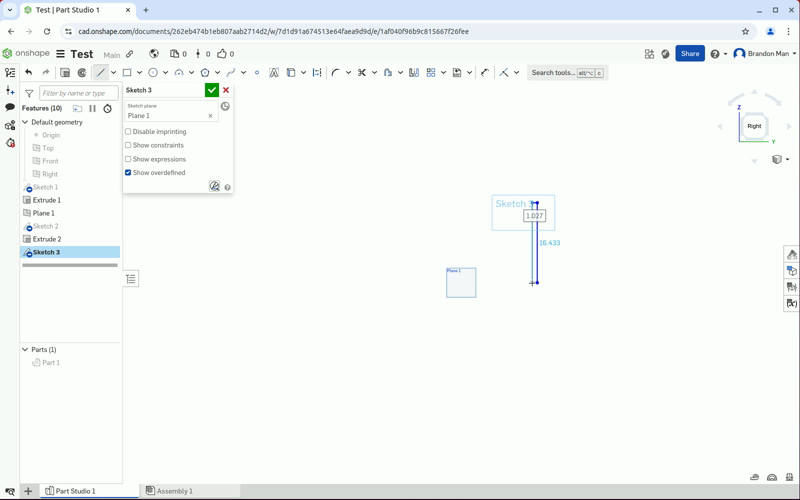
click(532, 282)
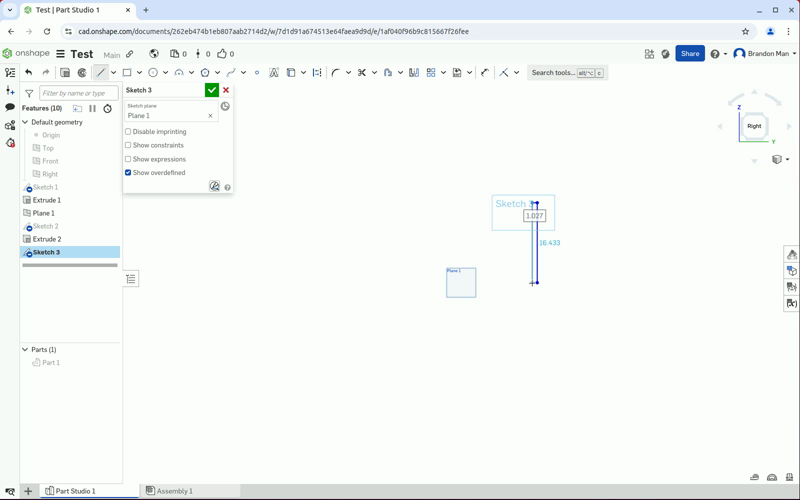
key(esc)
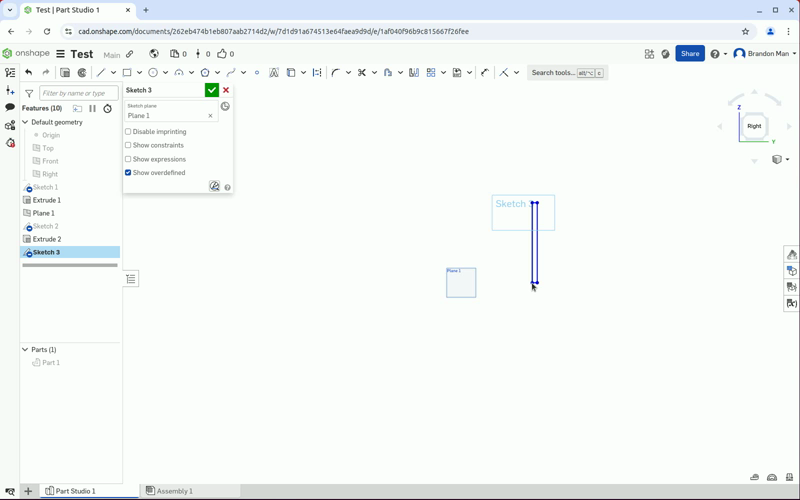
mouse_move(535, 275)
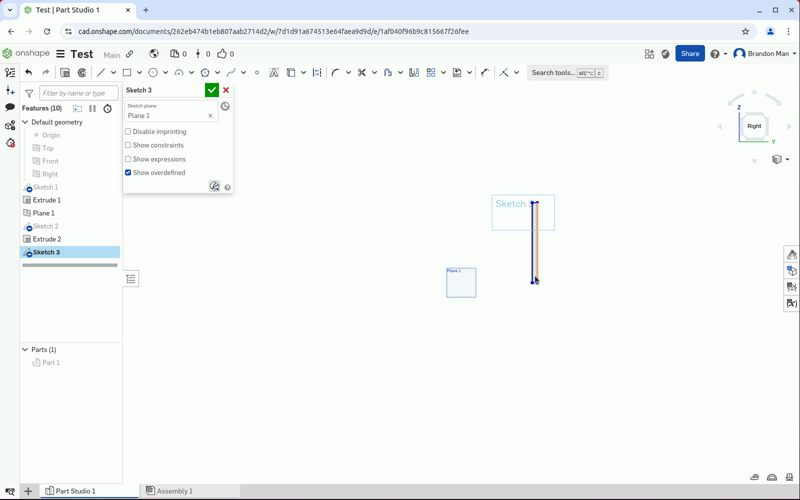
scroll(6)
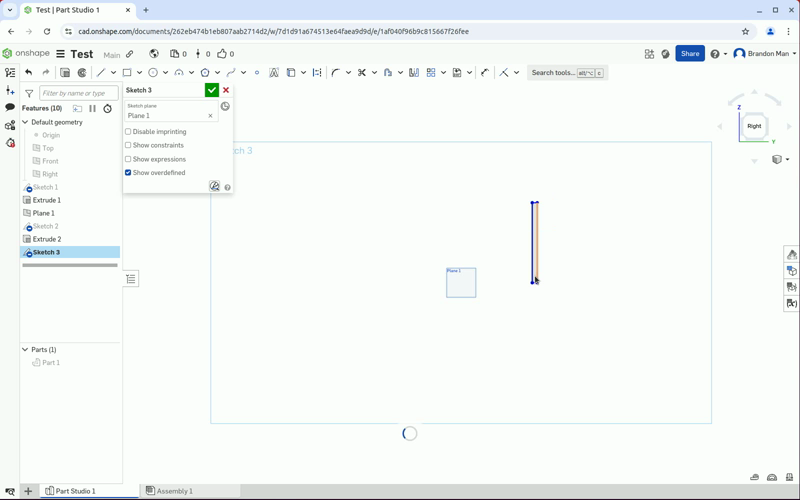
scroll(6)
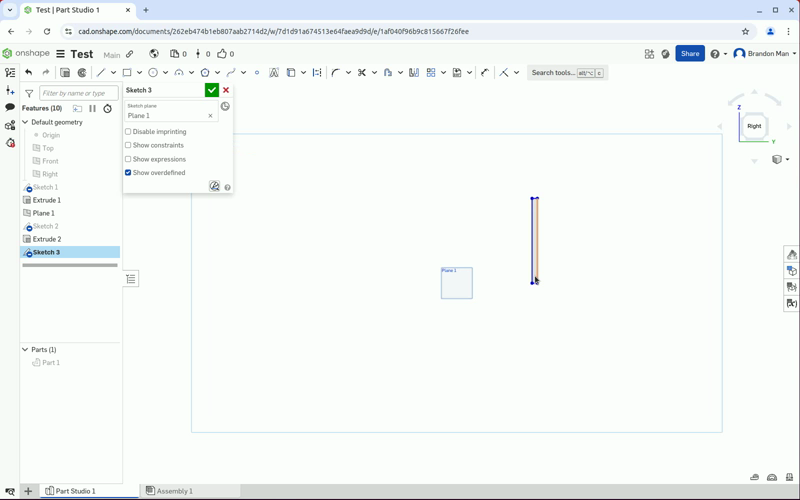
scroll(6)
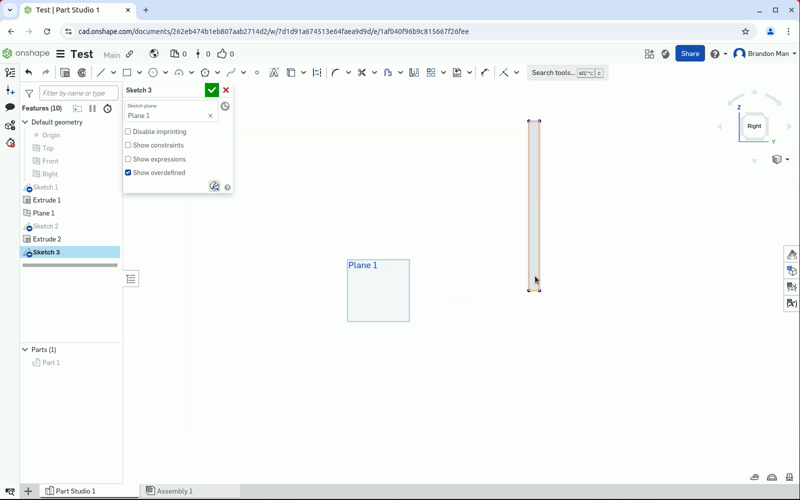
scroll(6)
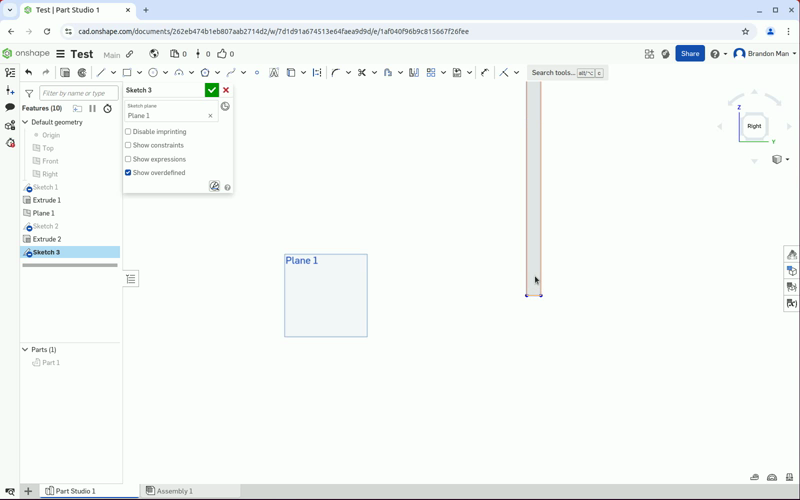
scroll(6)
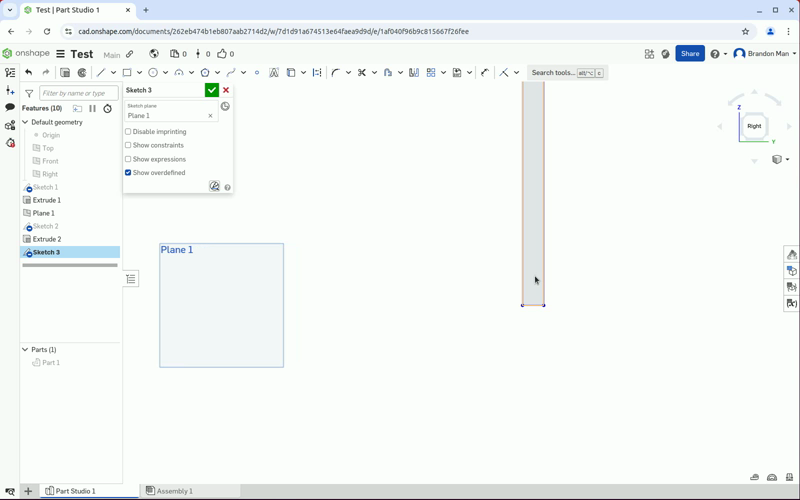
scroll(6)
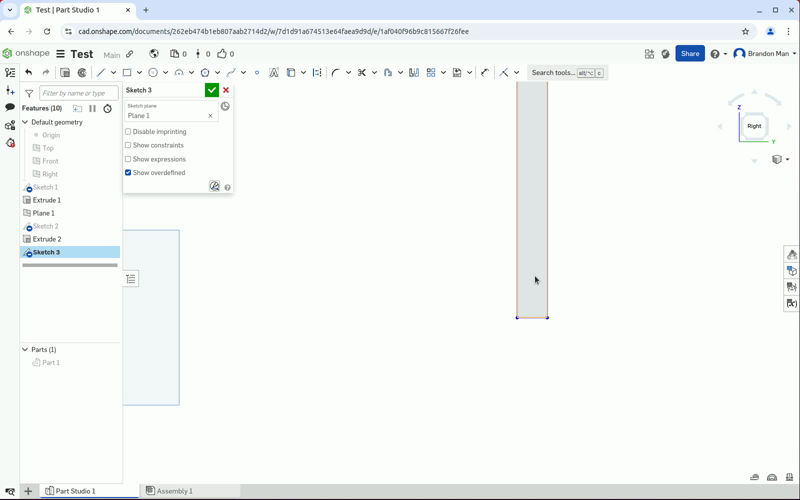
scroll(6)
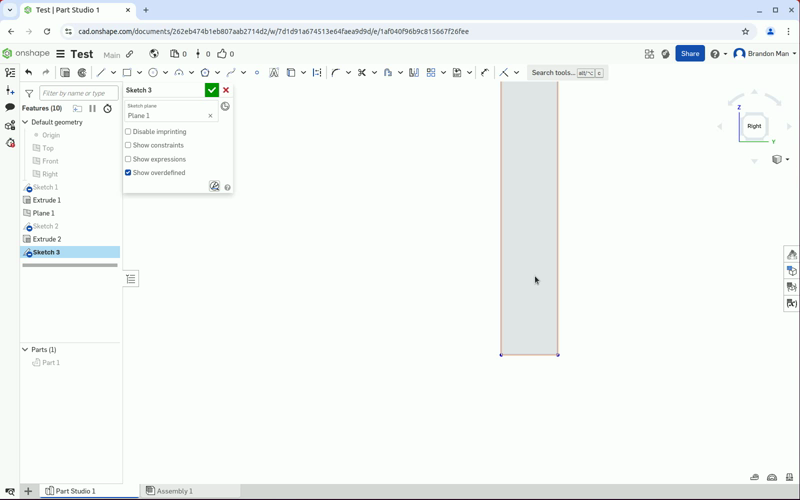
click(535, 275)
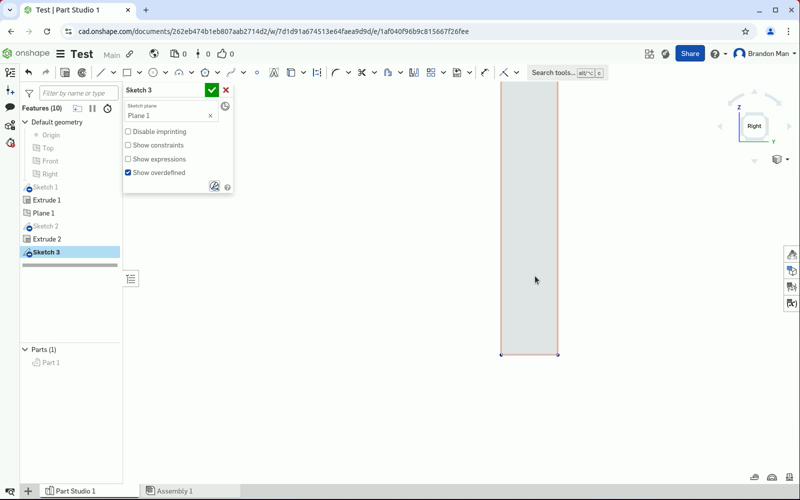
scroll(-6)
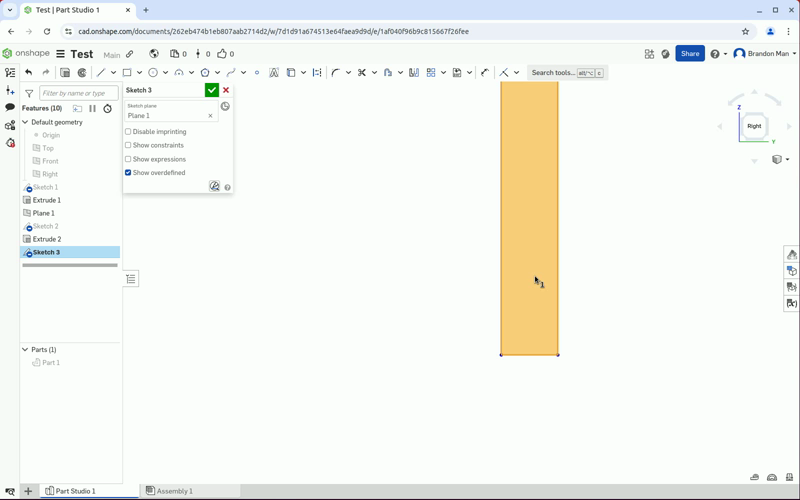
scroll(-6)
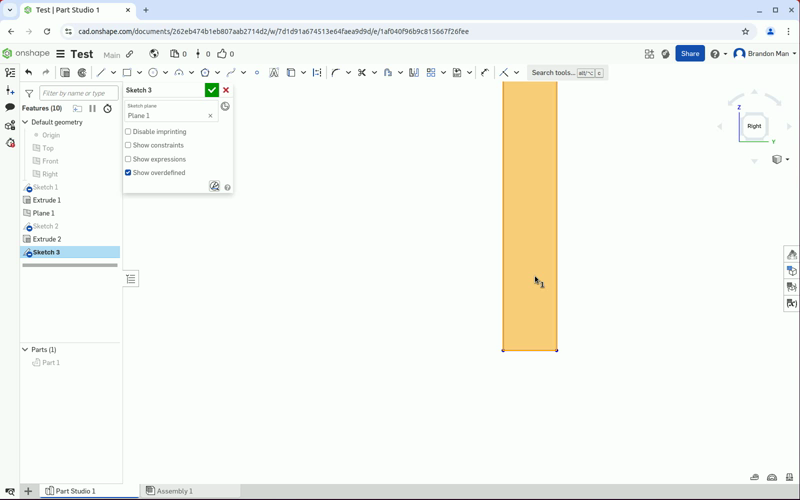
scroll(-6)
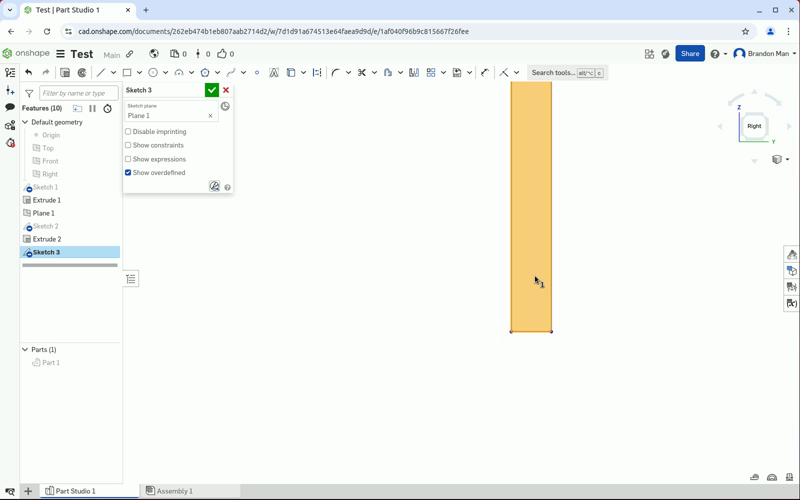
scroll(-6)
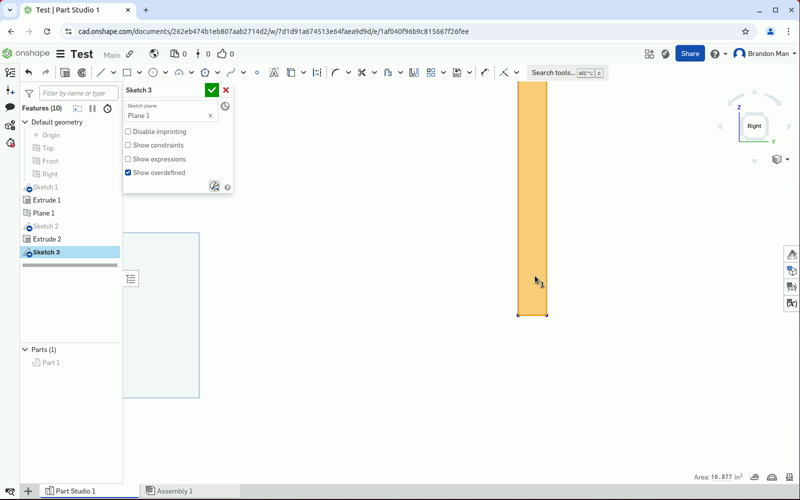
scroll(-6)
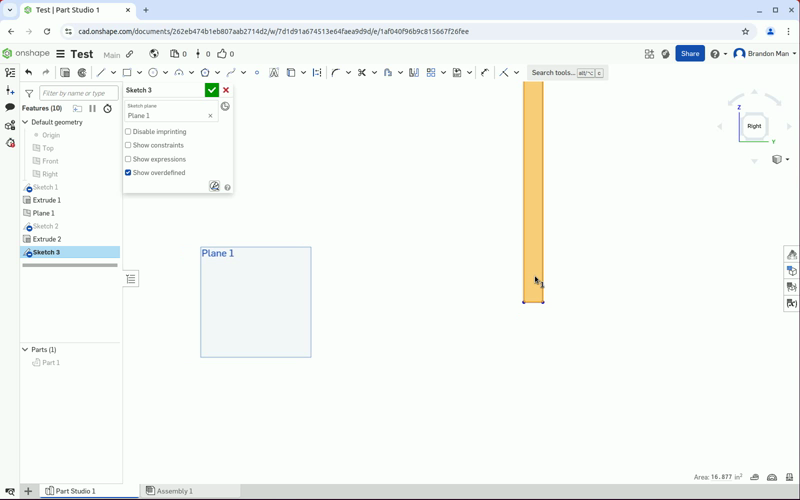
scroll(-6)
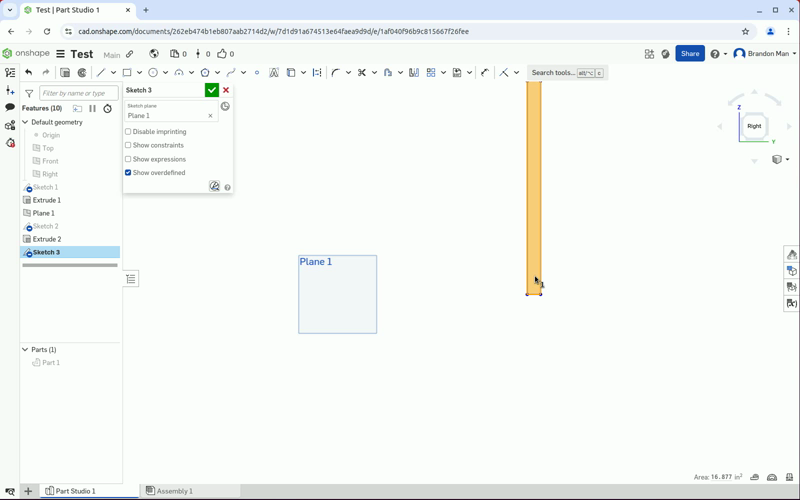
scroll(-6)
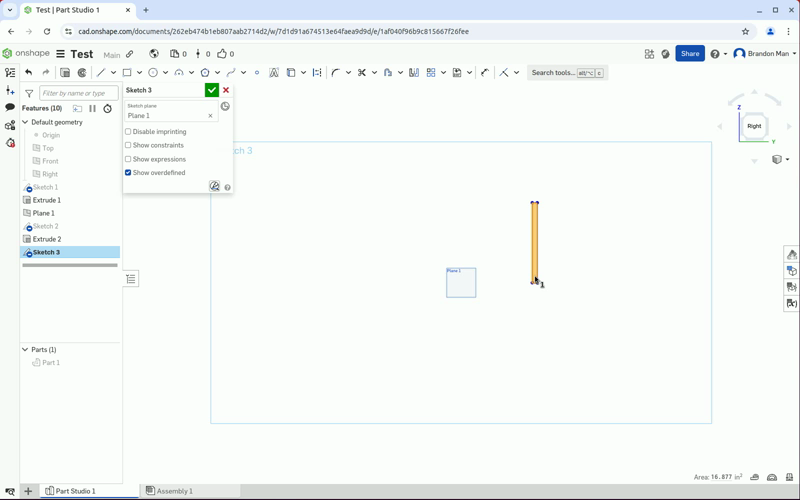
mouse_move(73, 352)
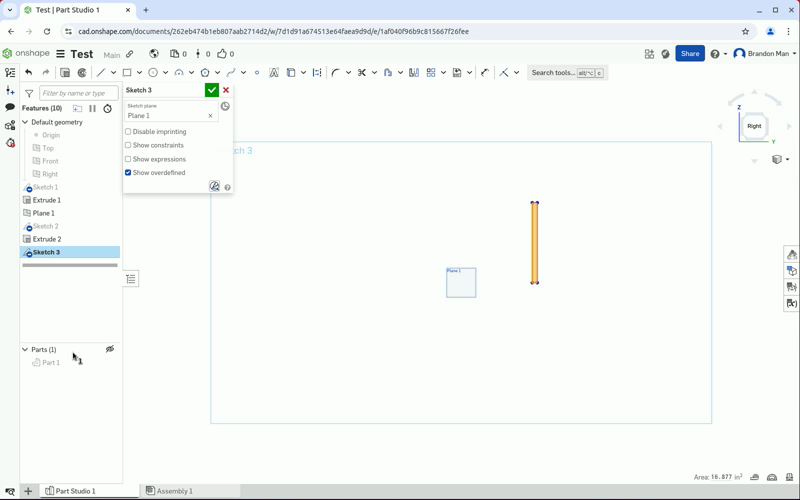
key(shift+y)
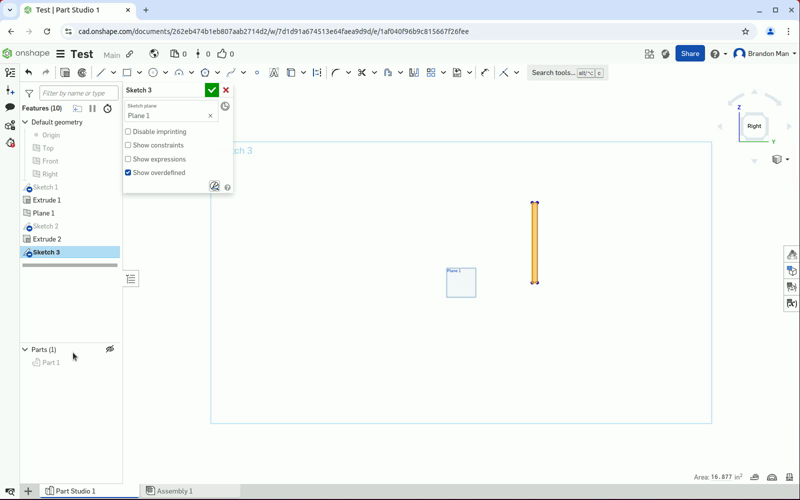
key(shift+e)
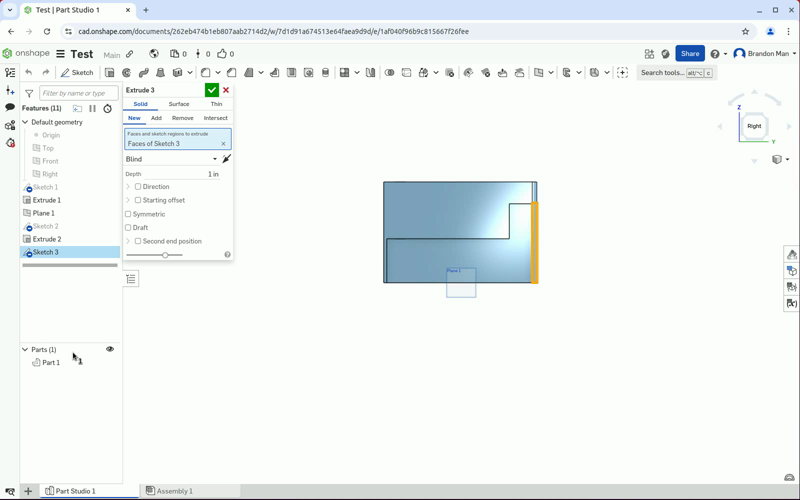
mouse_move(143, 106)
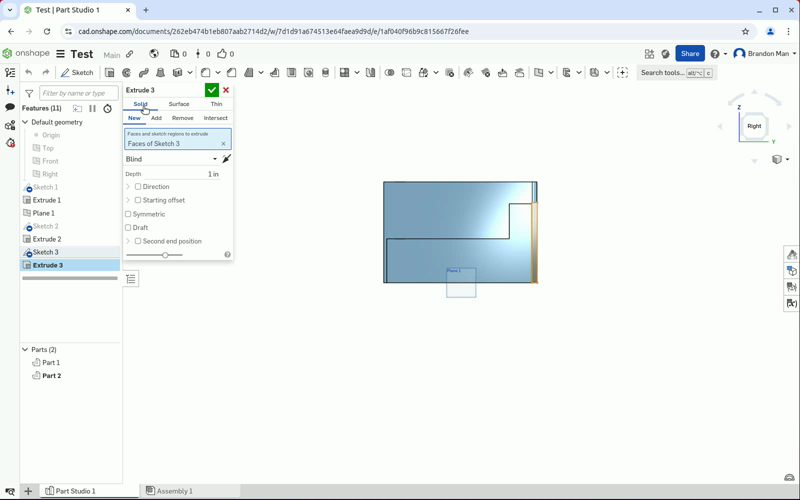
click(143, 106)
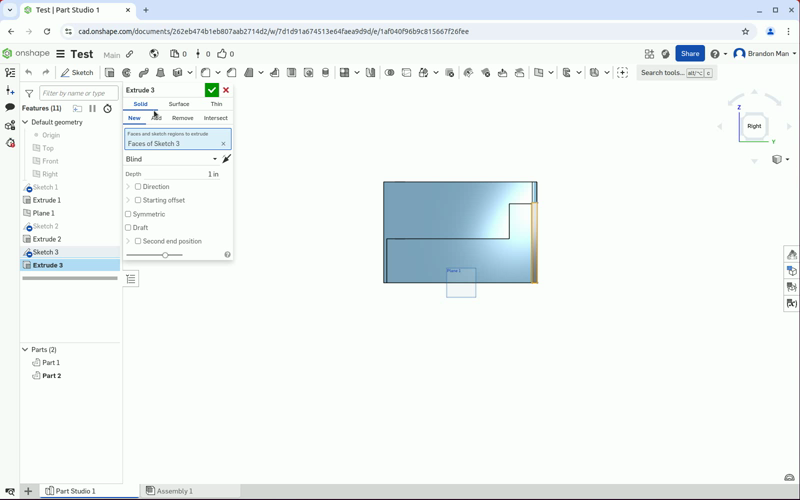
mouse_move(186, 120)
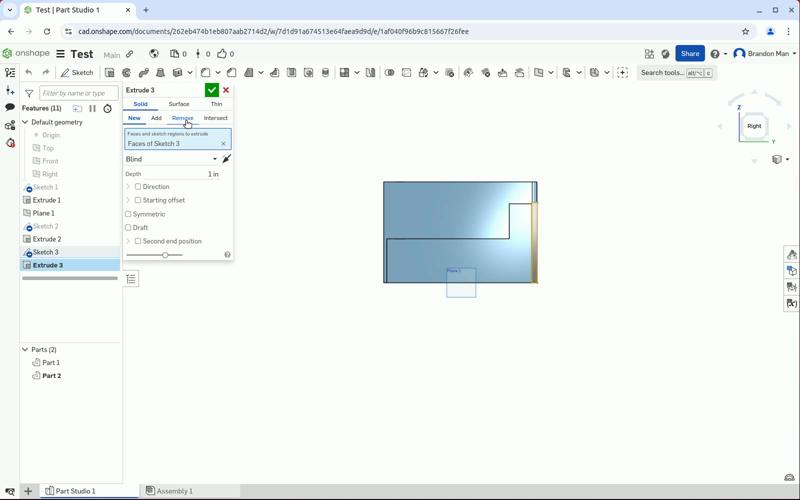
click(186, 120)
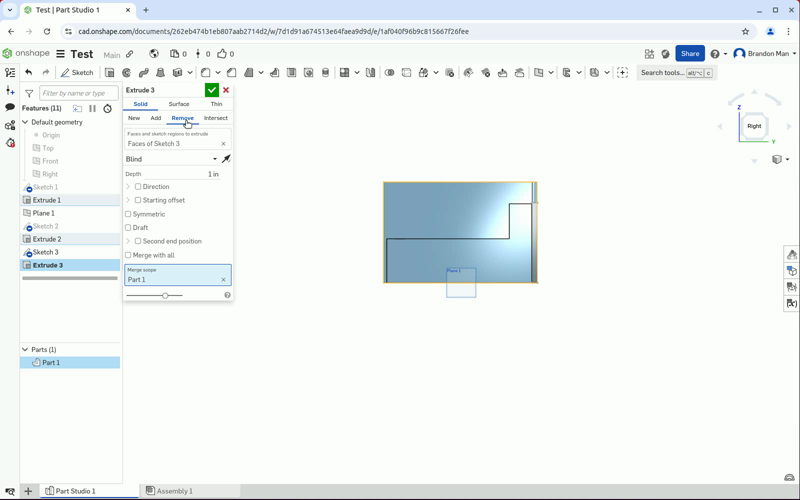
key(tab, 4)
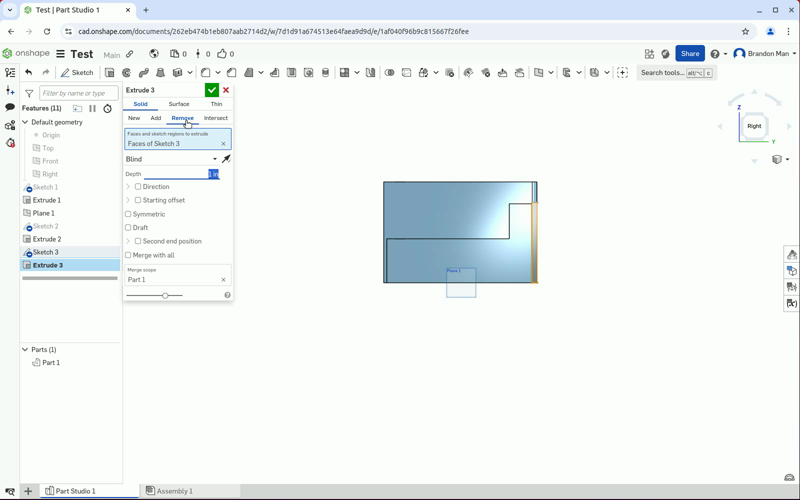
text(6.258)
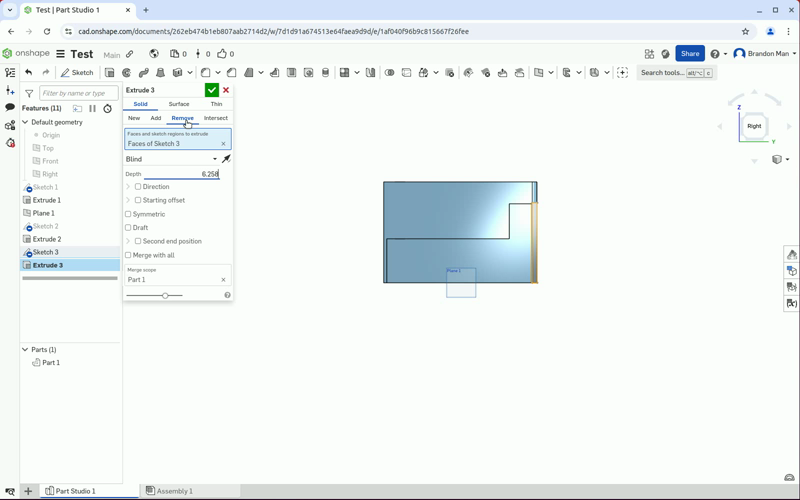
key(tab, 6)
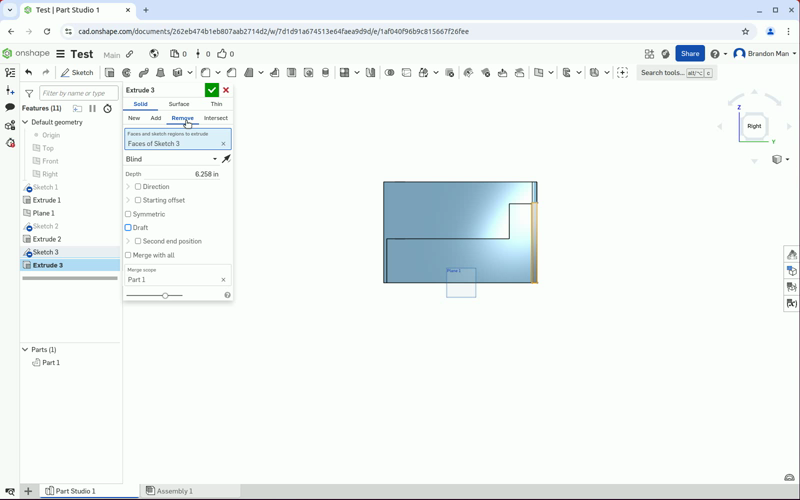
key(space)
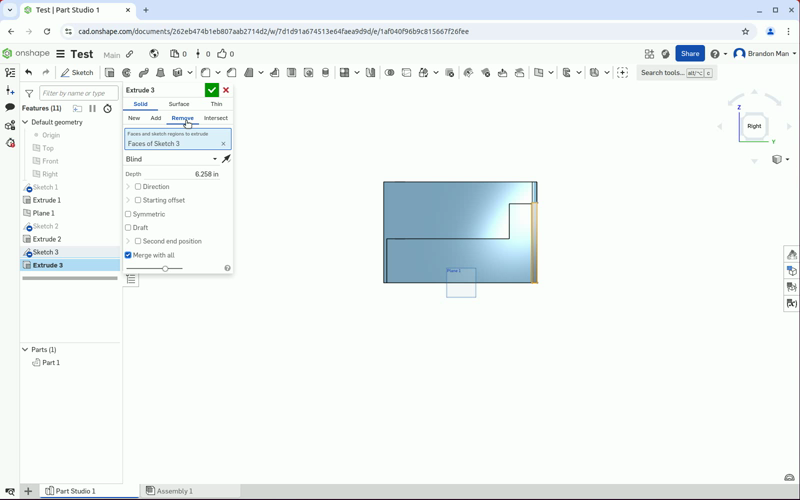
key(enter)
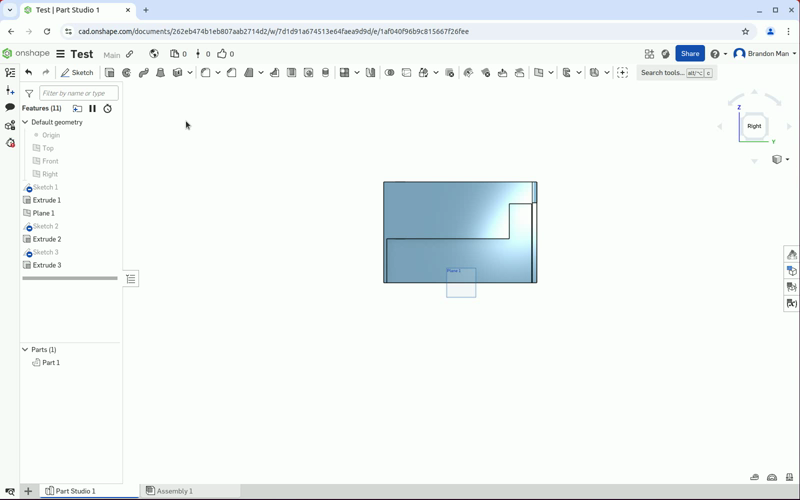
key(shift+h)
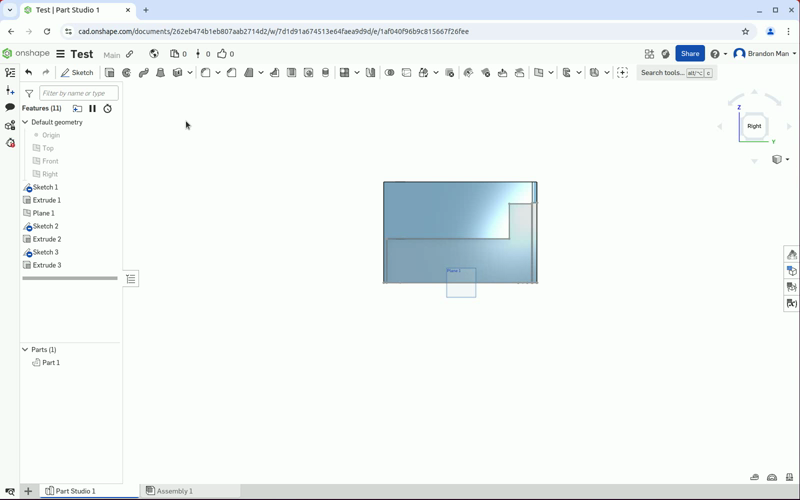
key(shift+h)
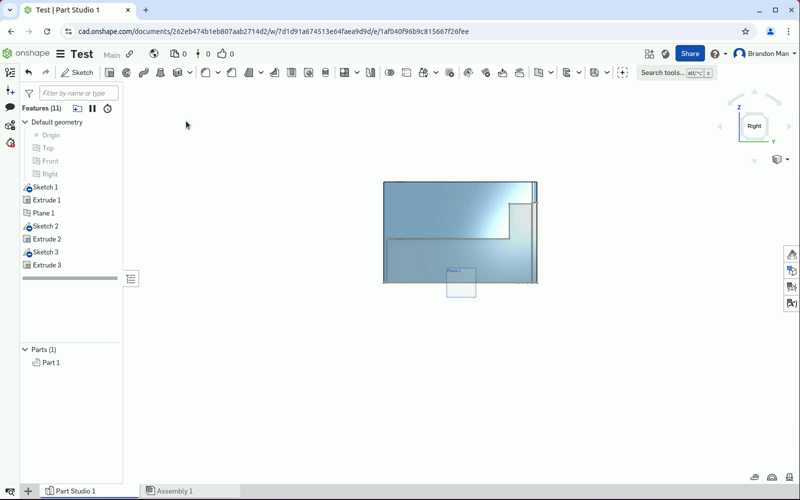
key(shift+7)
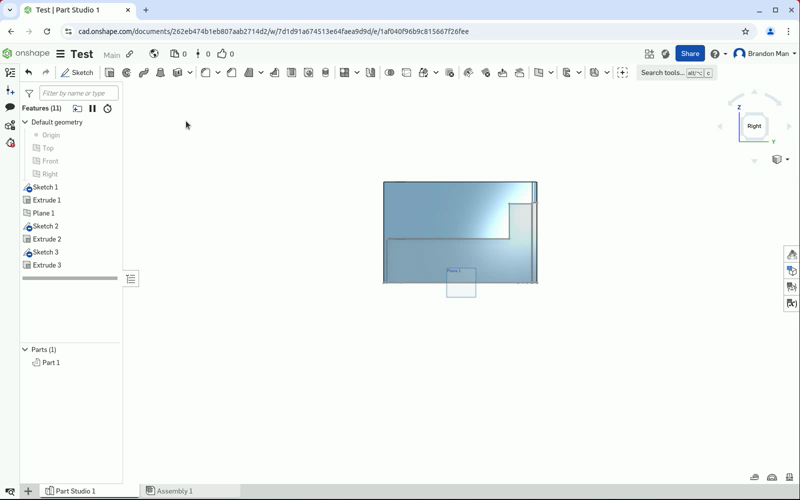
key(right, 2)
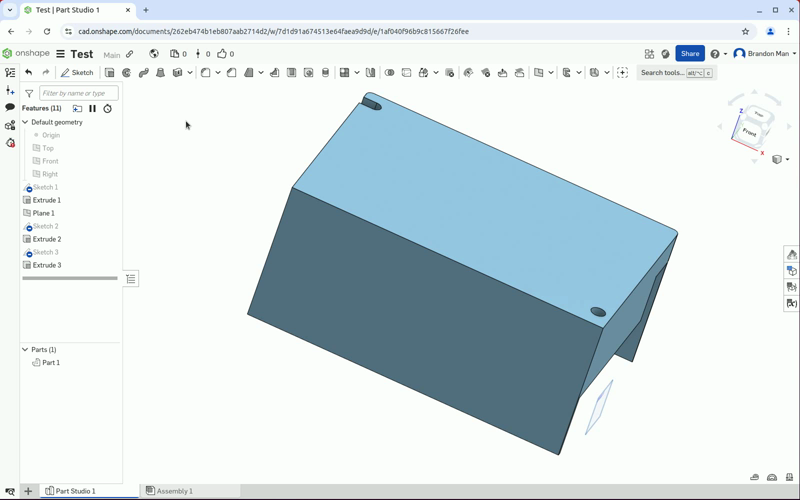
key(down, 2)
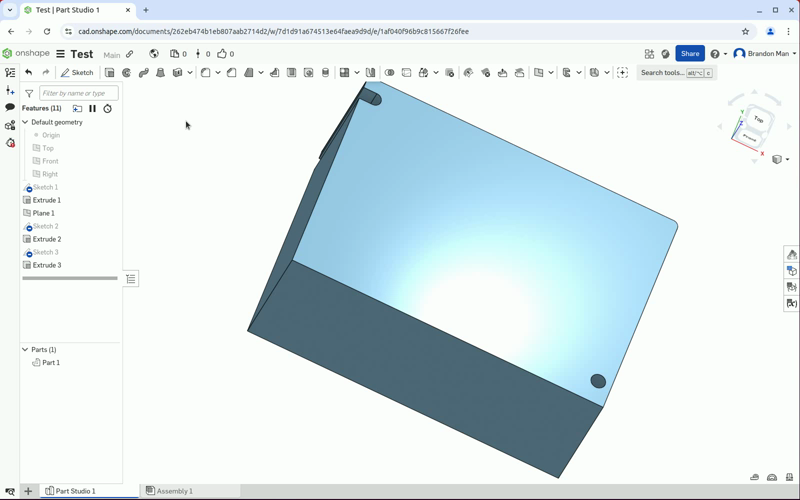
key(up, 2)
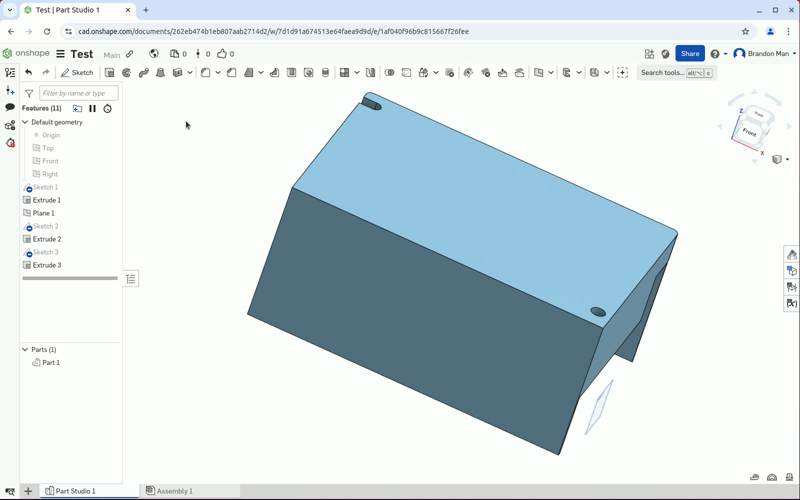
key(left, 2)
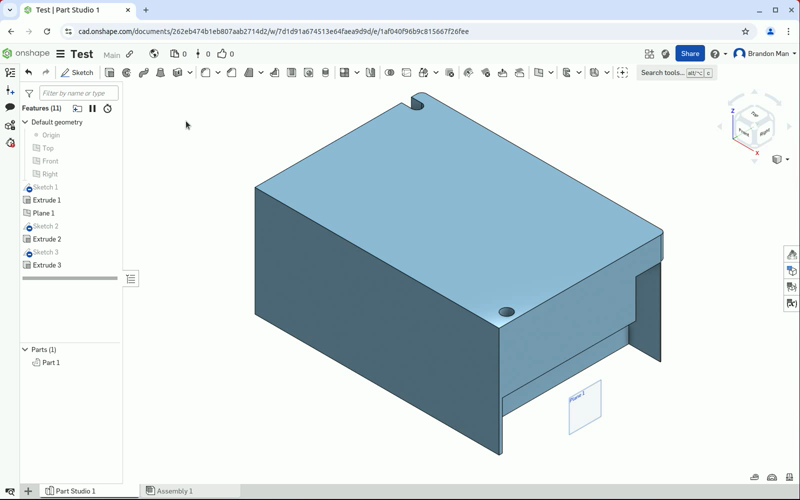
mouse_move(73, 189)
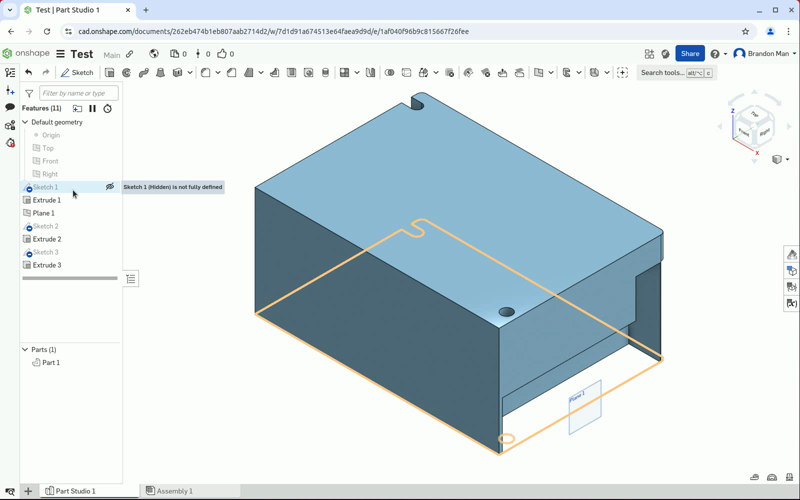
click(73, 189)